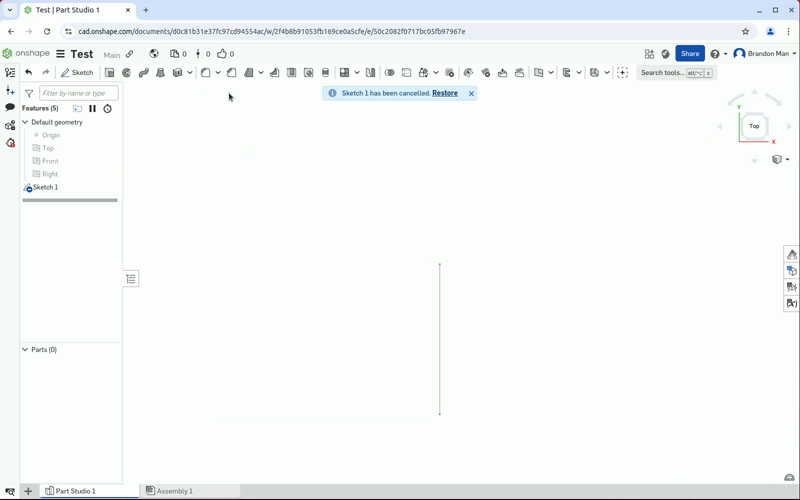
key(shift+h)
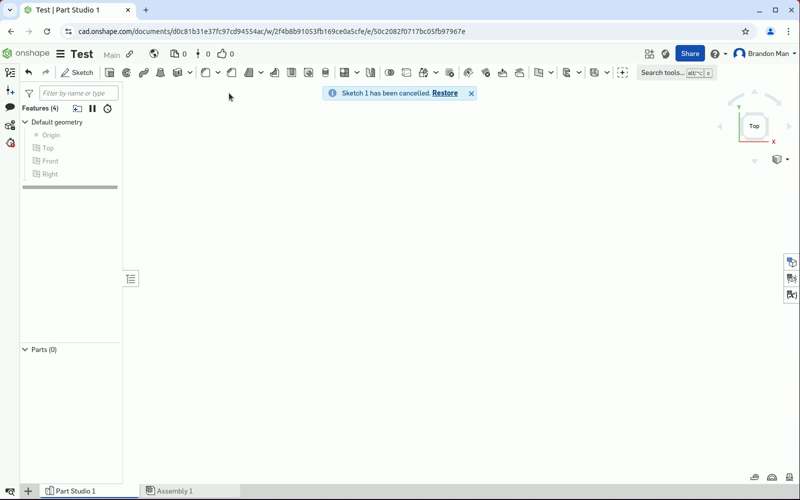
mouse_move(73, 352)
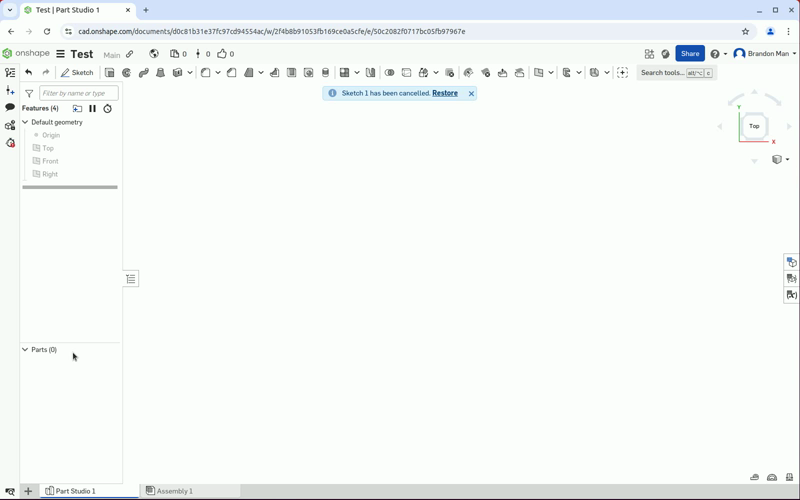
key(y)
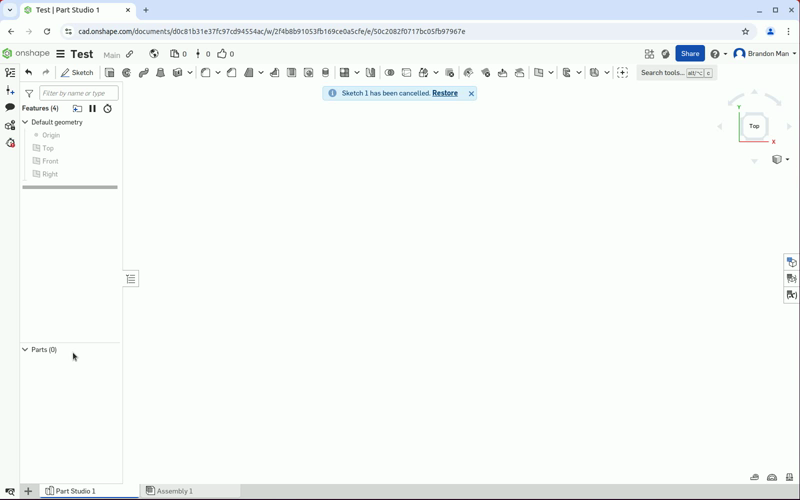
key(shift+p)
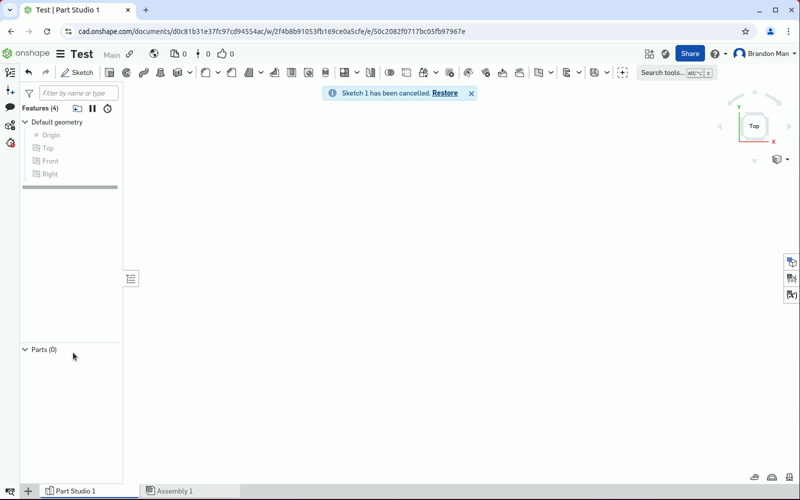
key(space)
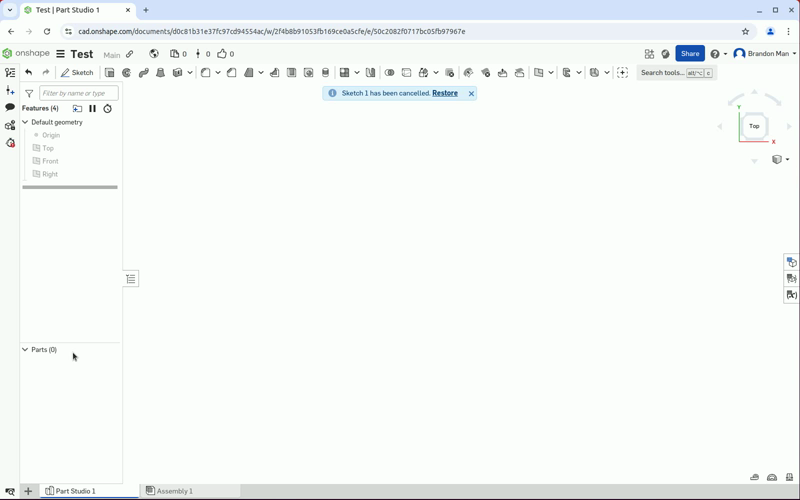
key_down(shift)
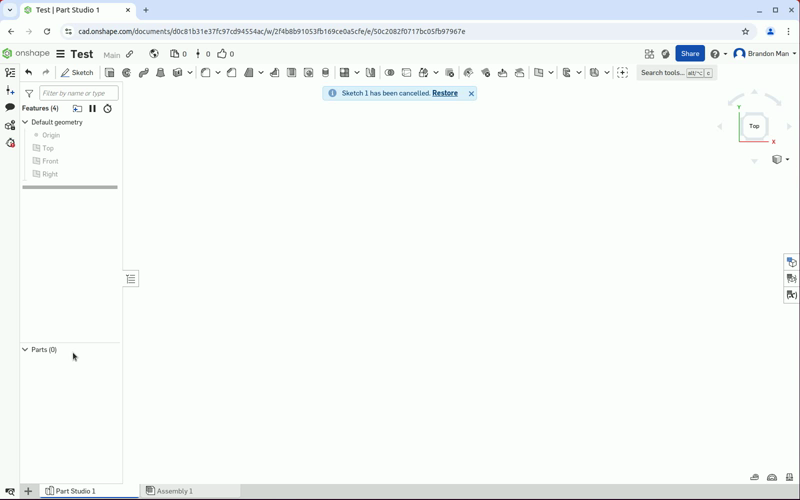
key(up)
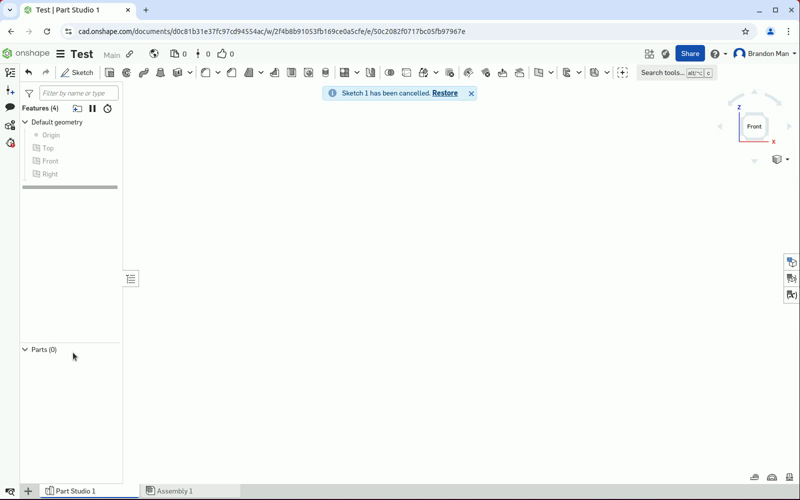
key_up(shift)
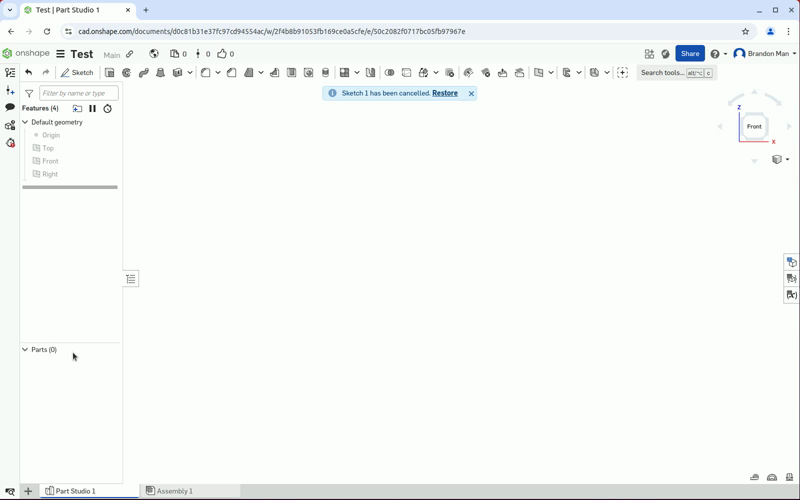
key(space)
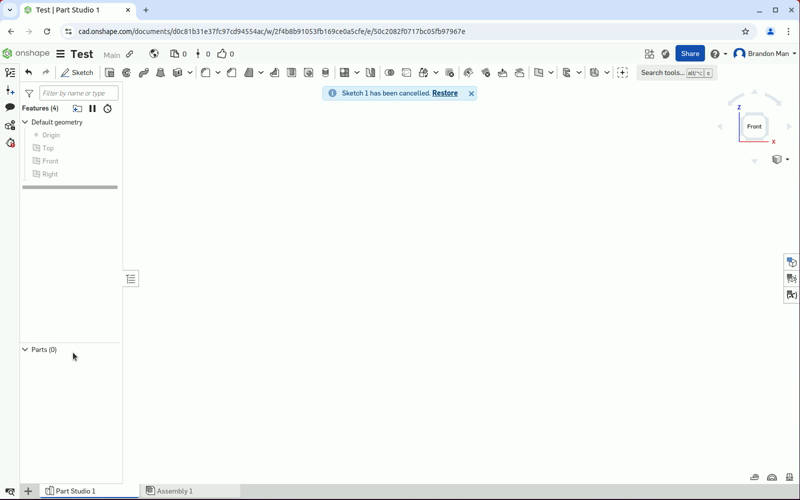
key_down(shift)
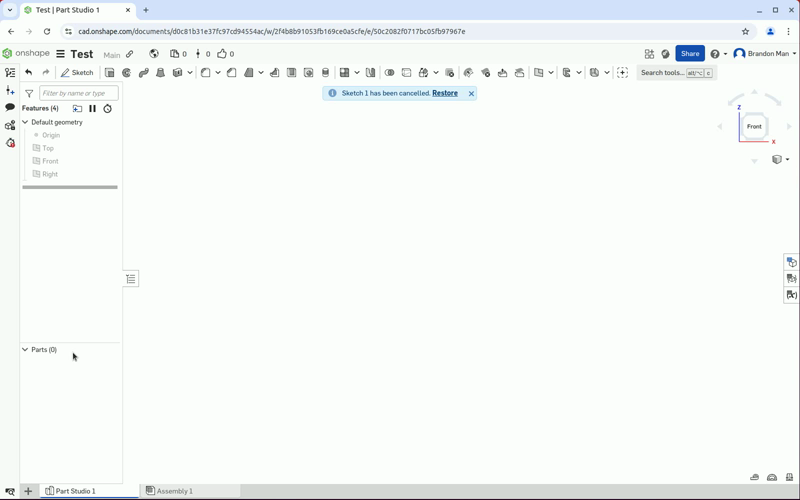
key(left)
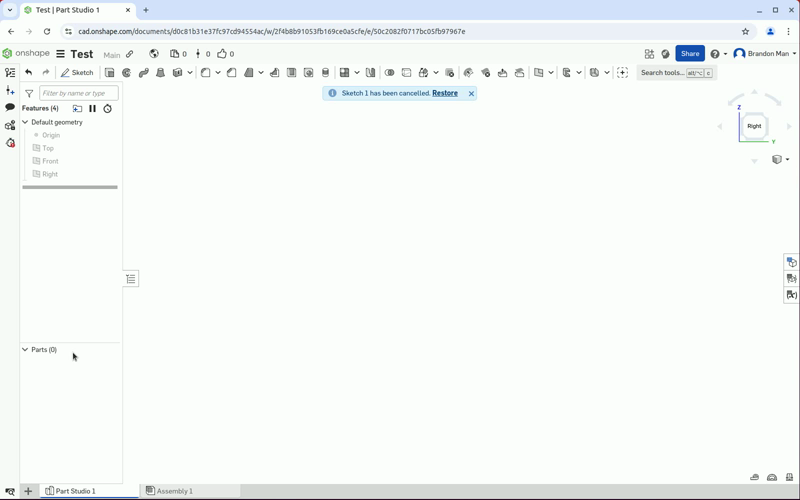
key_up(shift)
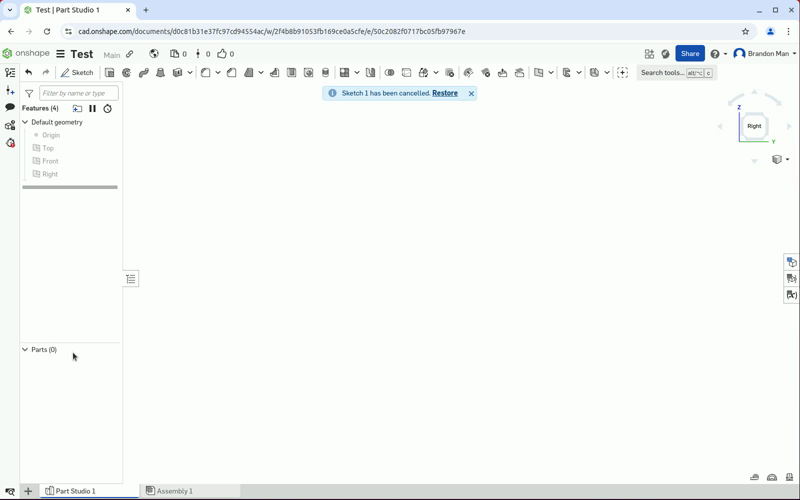
mouse_move(73, 352)
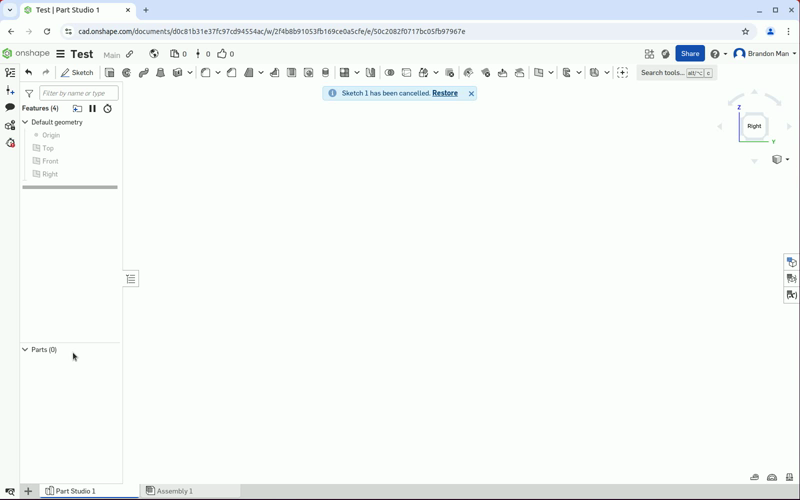
key(shift+y)
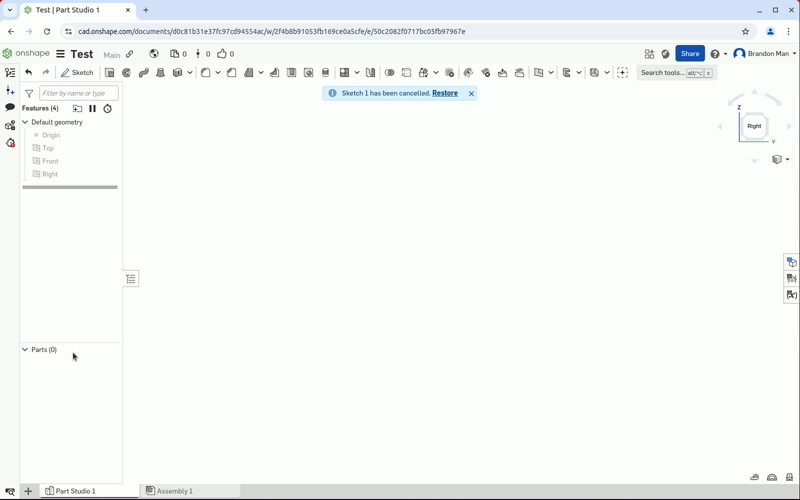
key(shift+s)
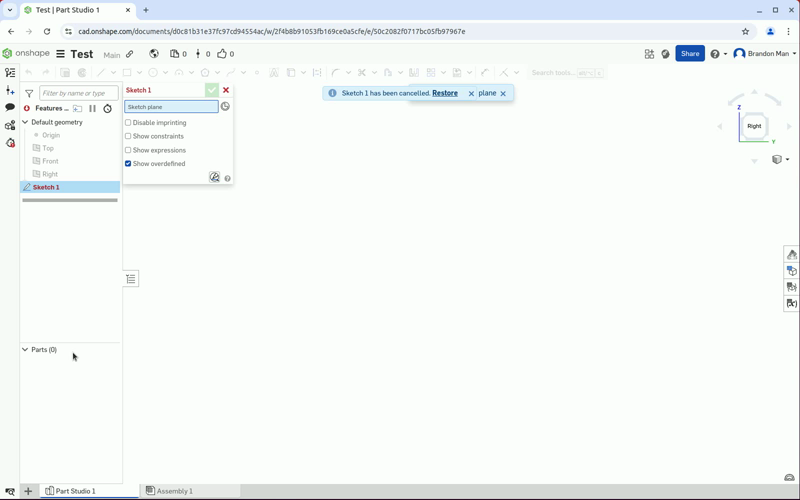
mouse_move(73, 176)
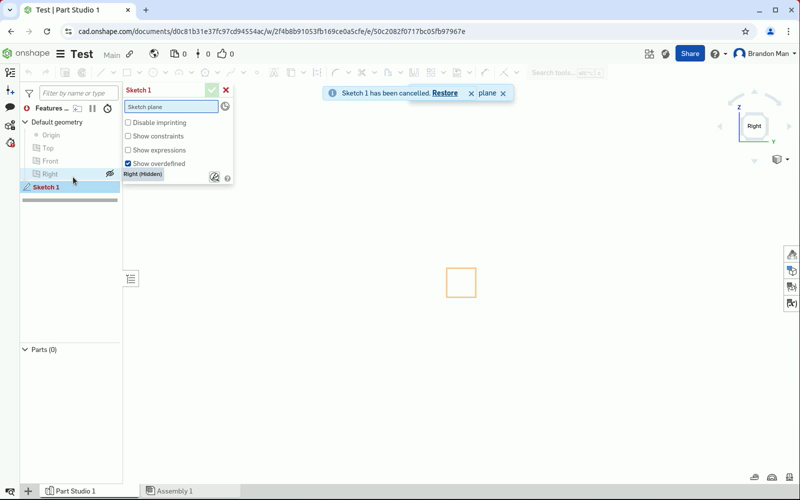
click(73, 176)
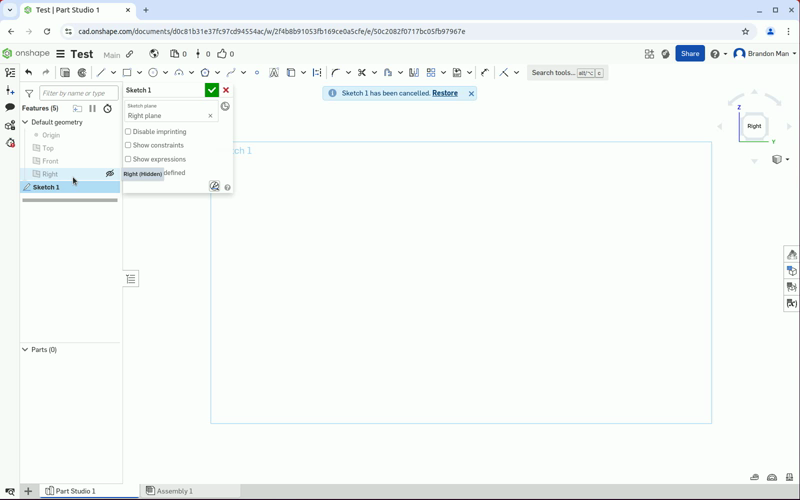
mouse_move(73, 352)
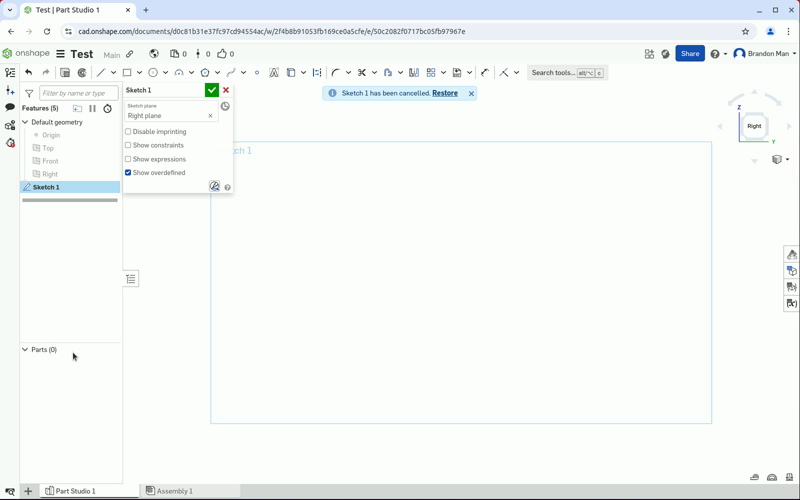
key(y)
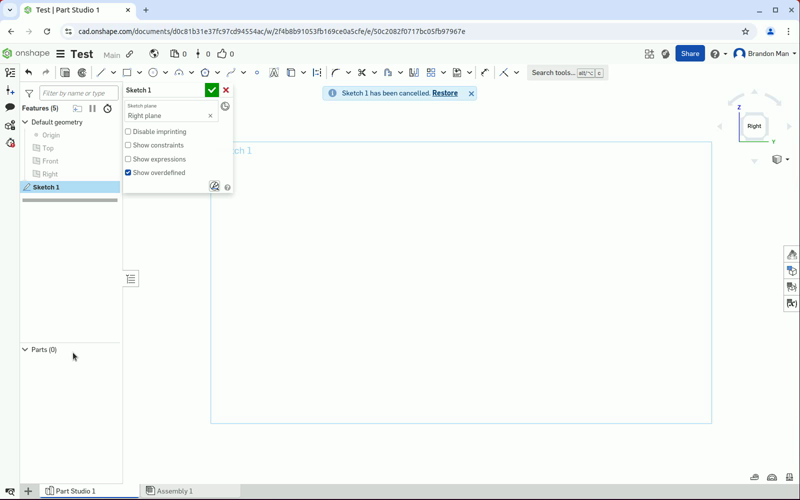
key(l)
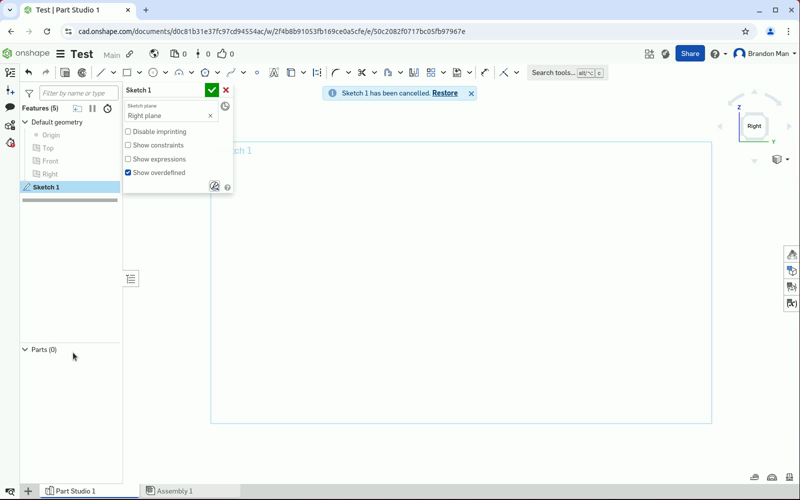
key_down(shift)
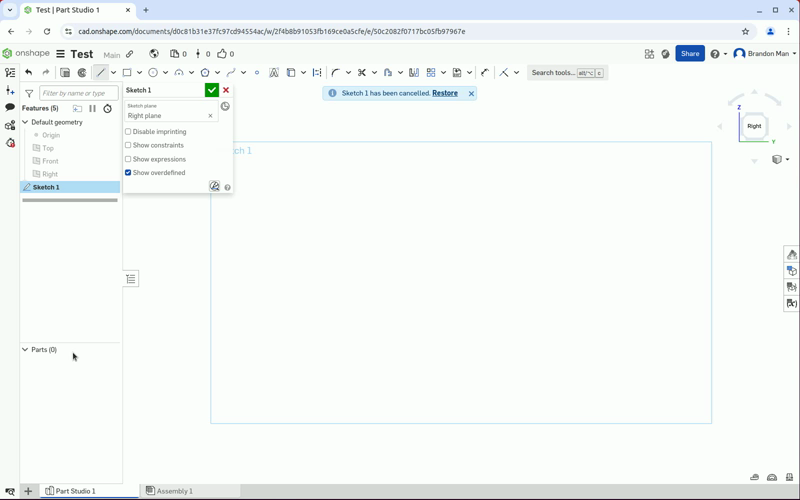
mouse_move(429, 291)
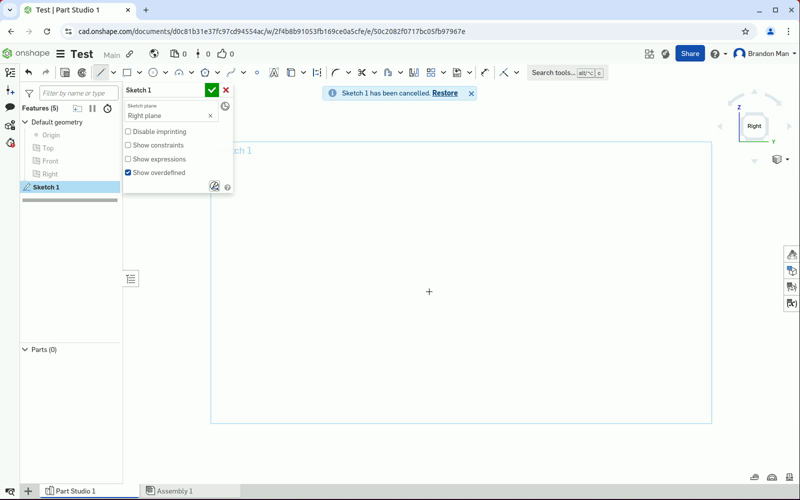
click(429, 291)
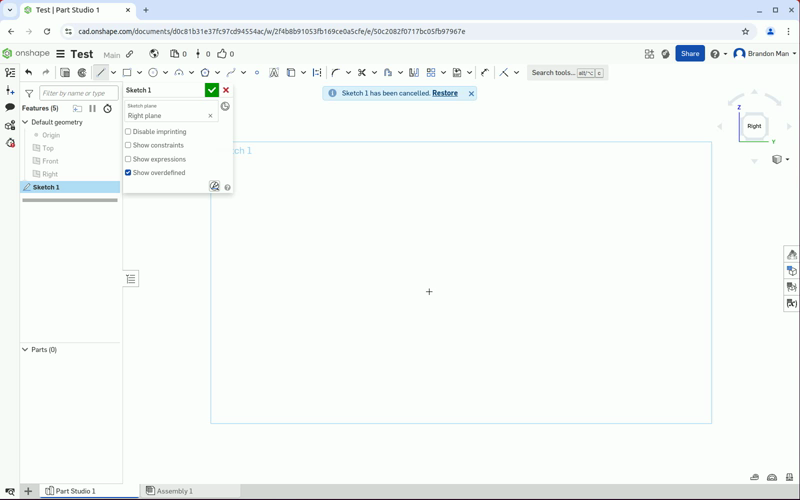
key_up(shift)
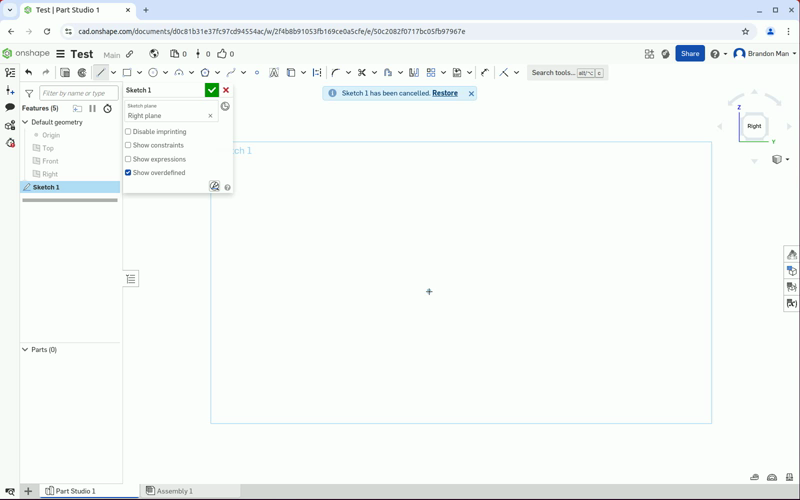
key_down(shift)
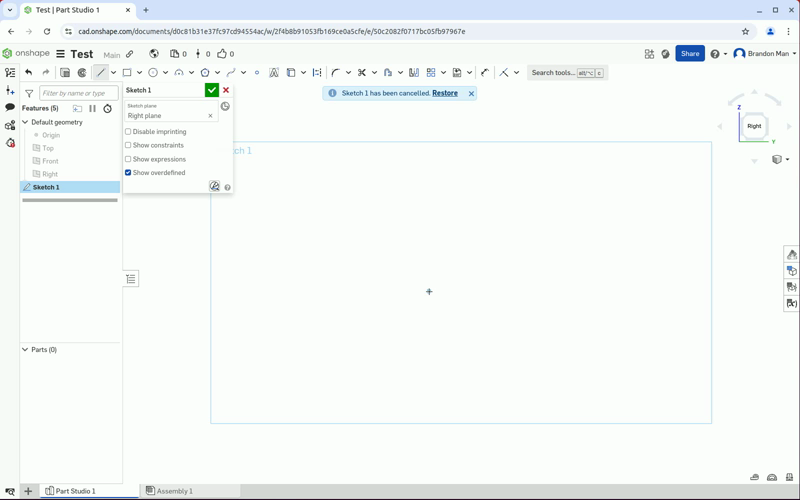
mouse_move(459, 291)
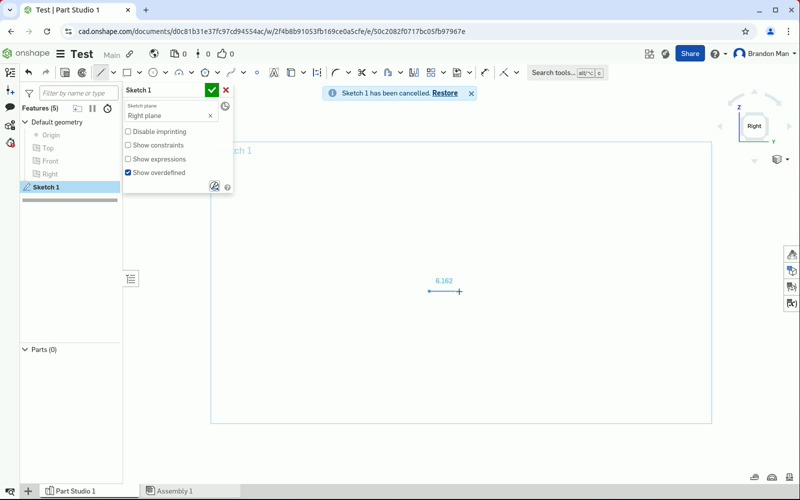
mouse_move(434, 291)
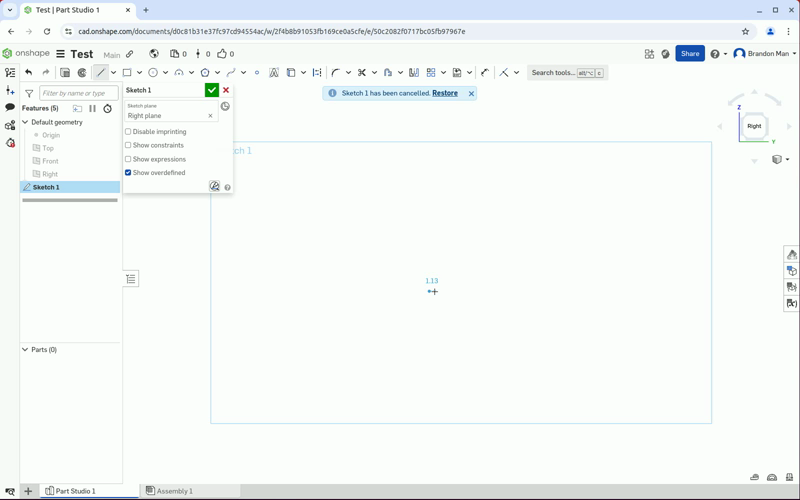
scroll(6)
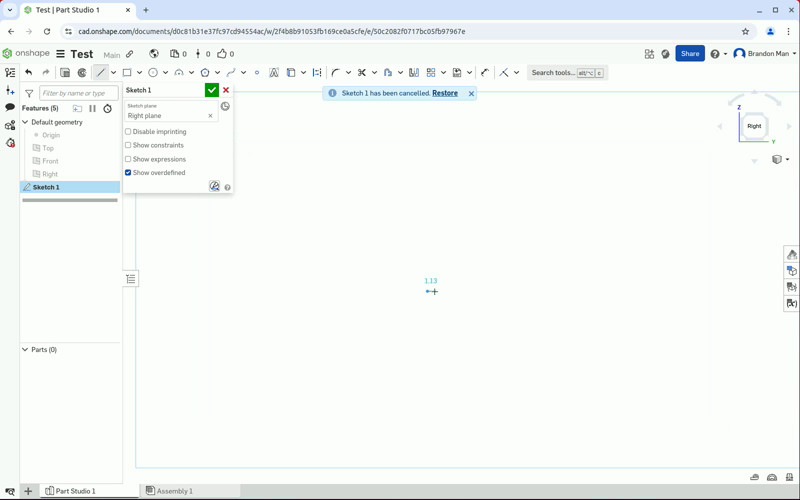
scroll(6)
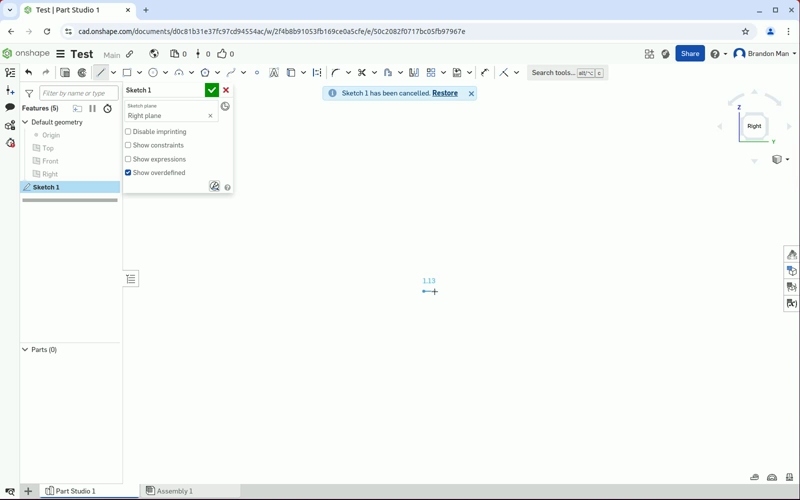
scroll(6)
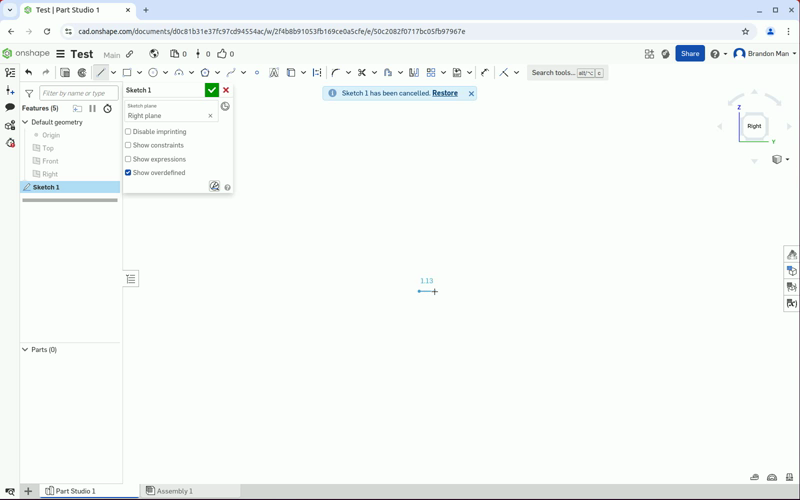
scroll(6)
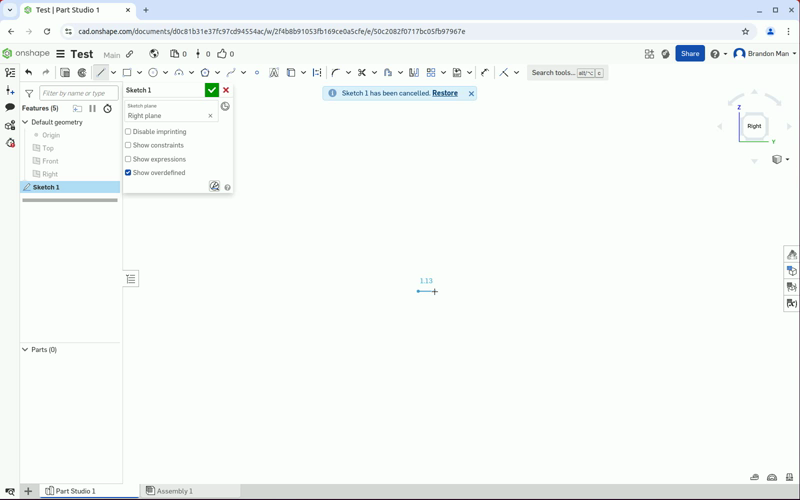
scroll(6)
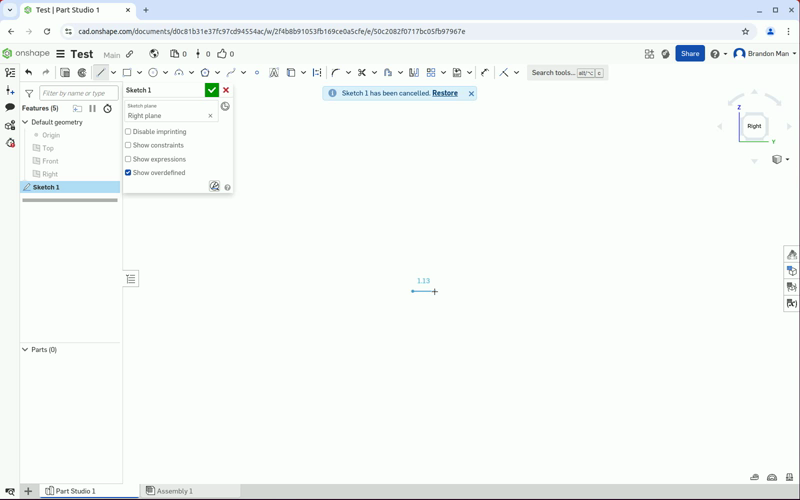
scroll(6)
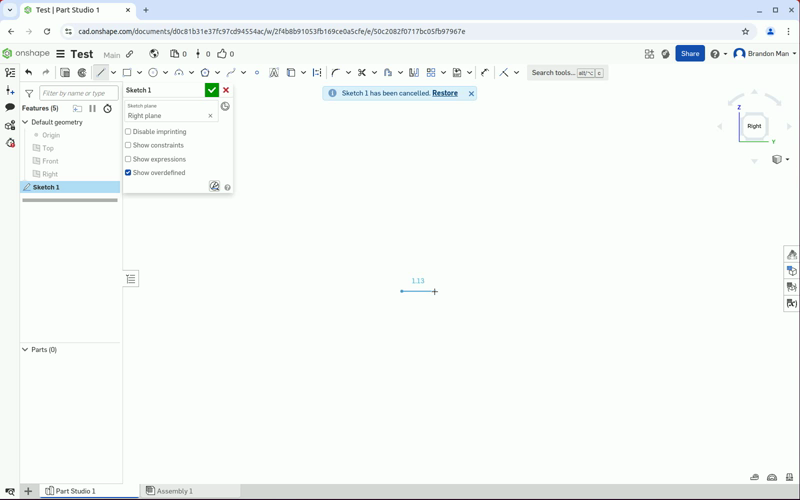
scroll(6)
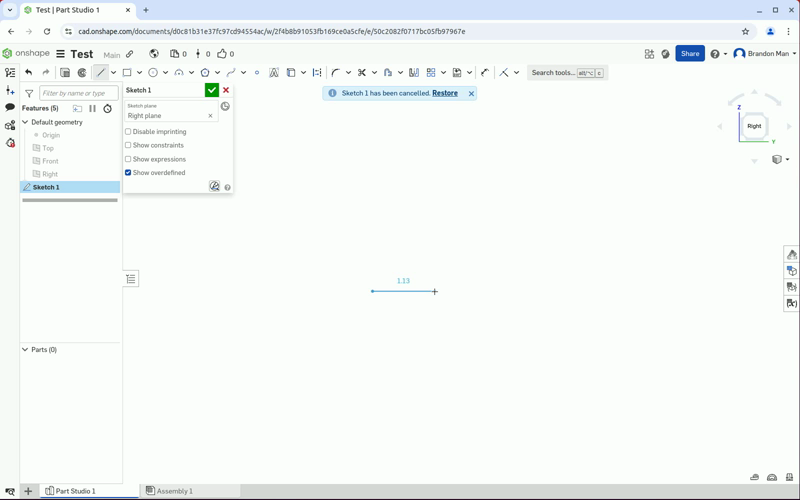
click(434, 291)
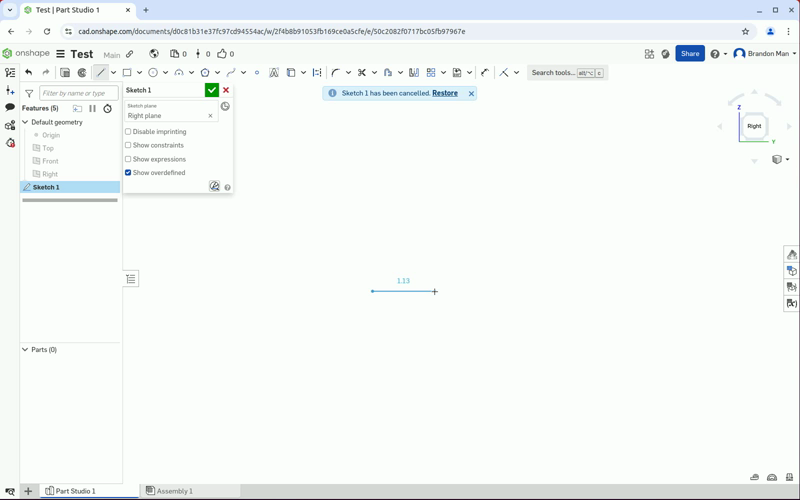
scroll(-6)
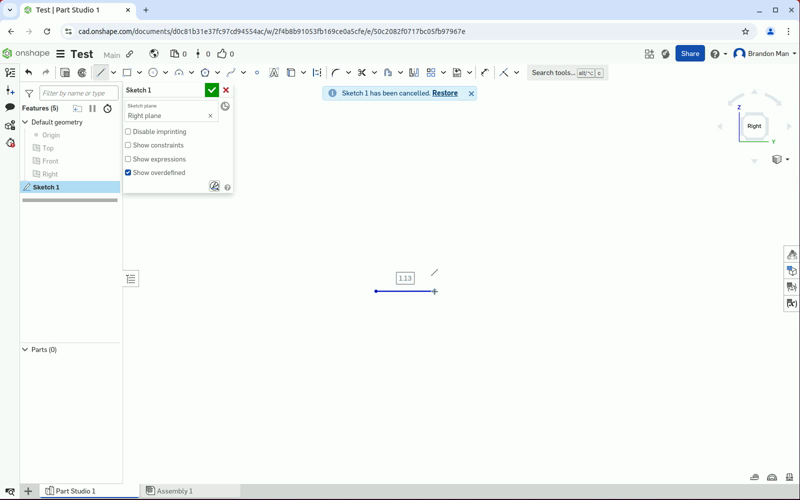
scroll(-6)
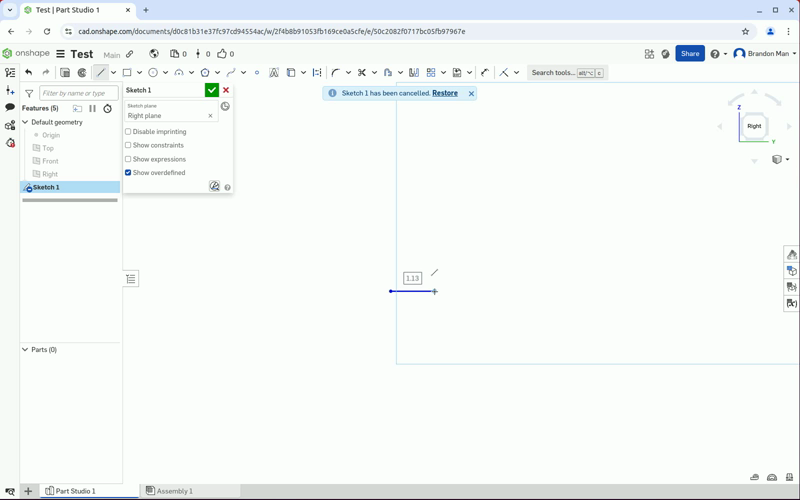
scroll(-6)
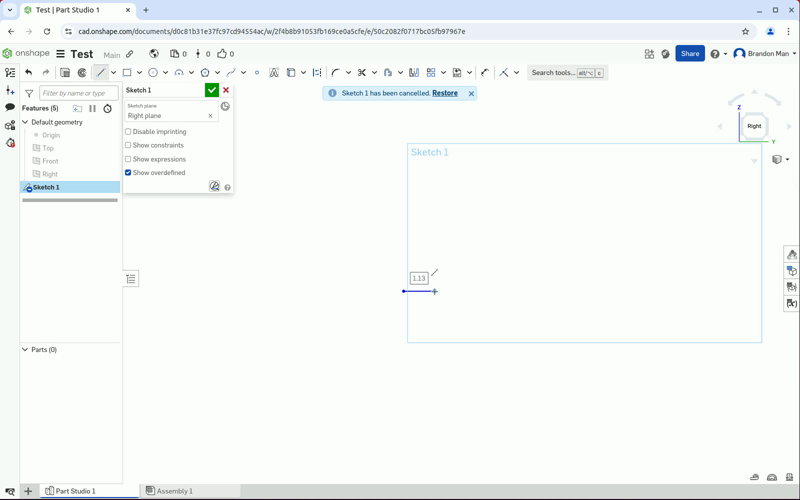
scroll(-6)
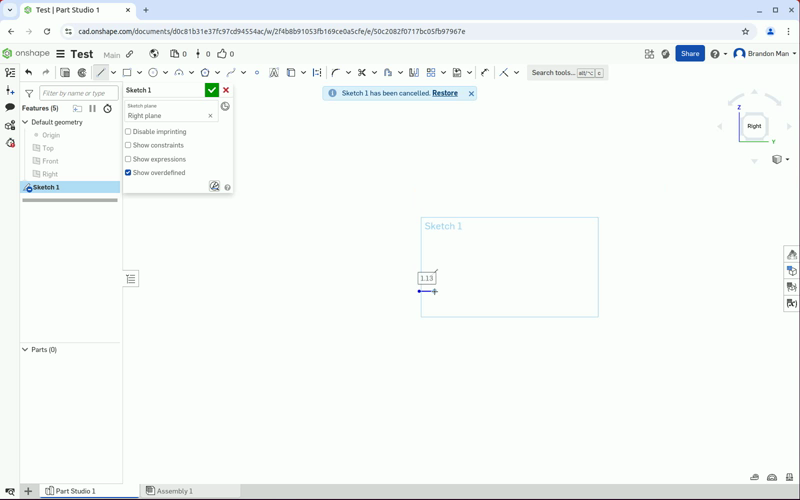
scroll(-6)
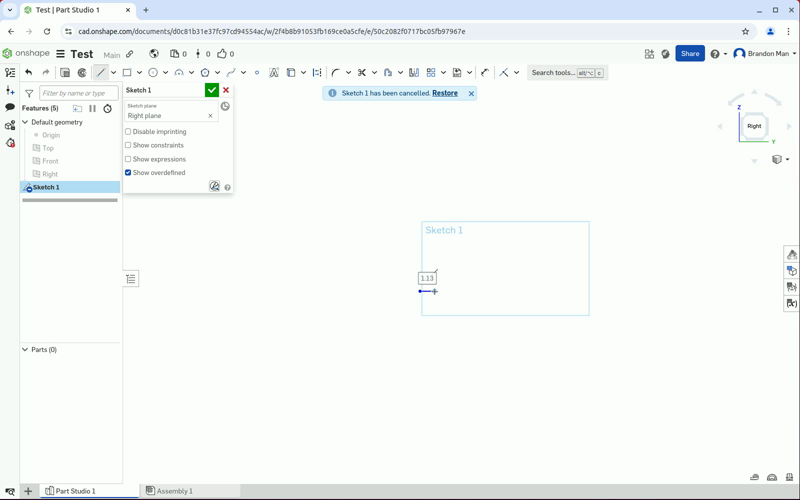
scroll(-6)
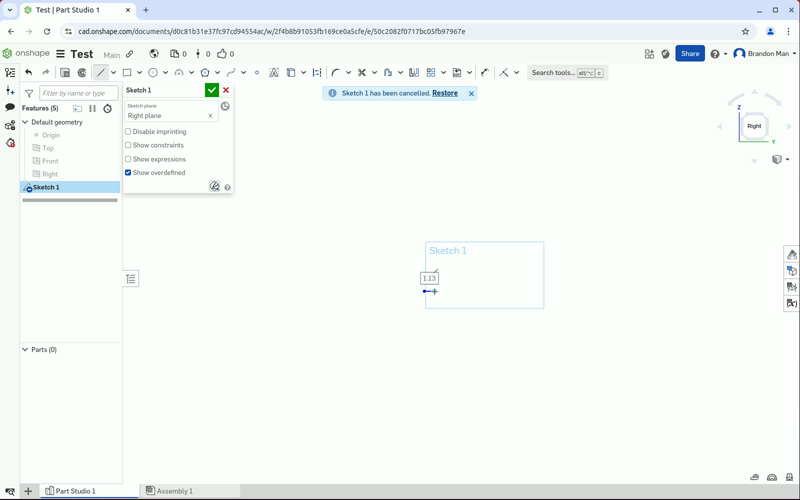
scroll(-6)
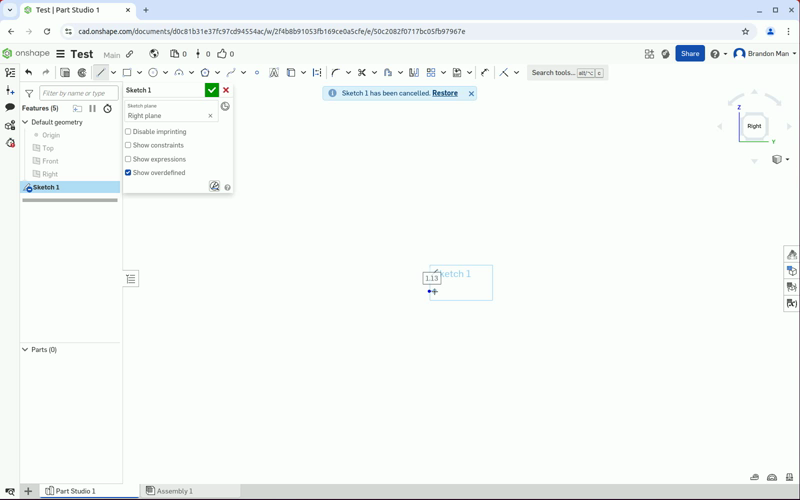
key_up(shift)
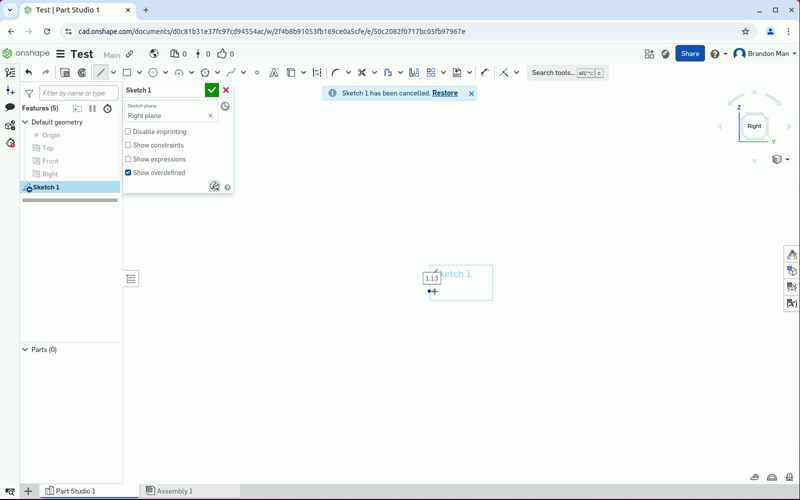
key_down(shift)
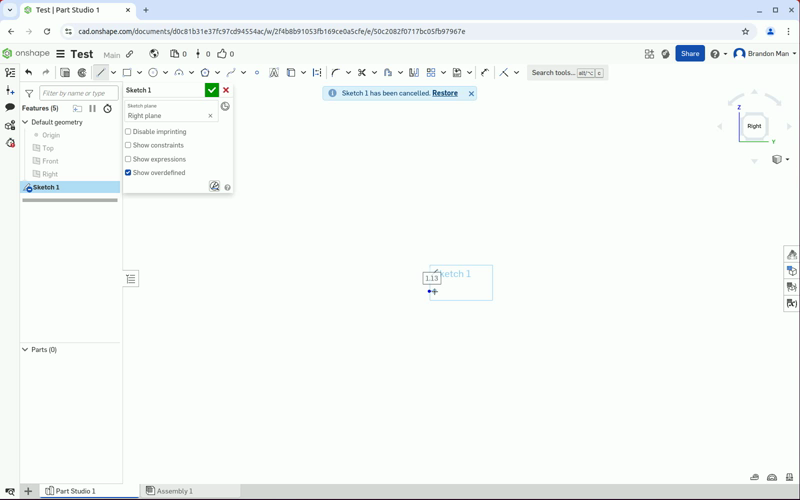
mouse_move(464, 291)
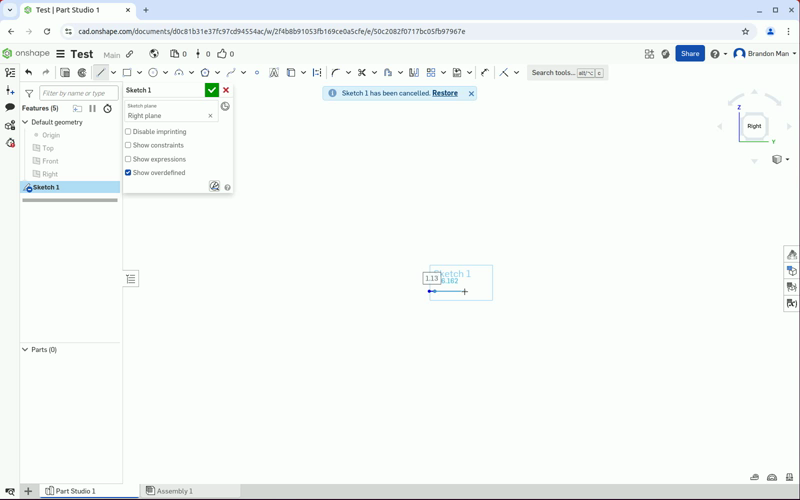
mouse_move(434, 267)
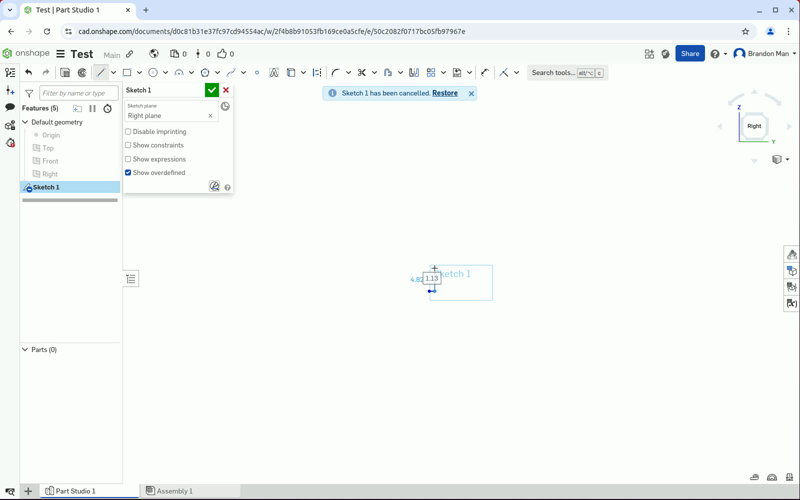
click(434, 267)
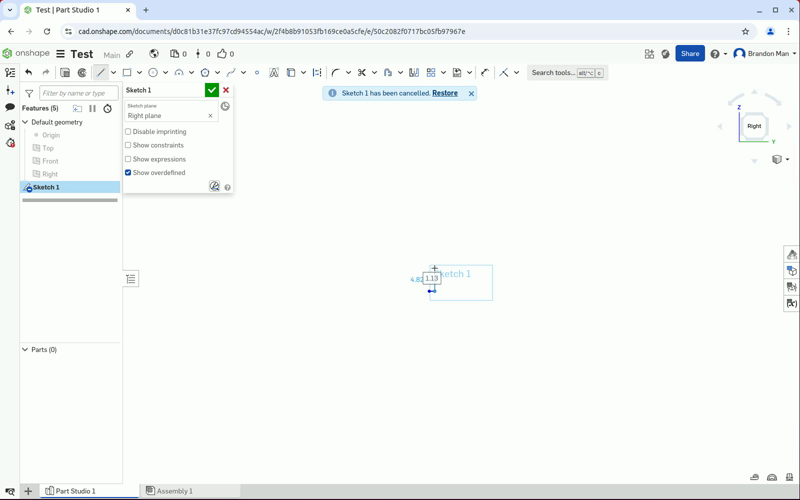
key_up(shift)
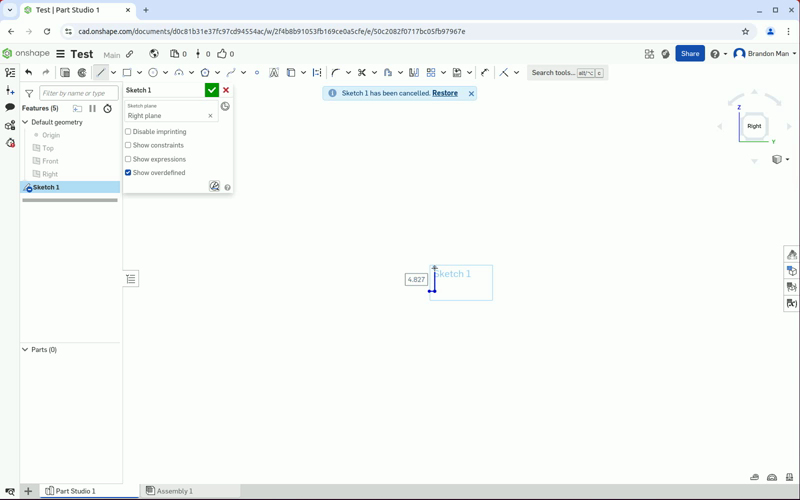
key_down(shift)
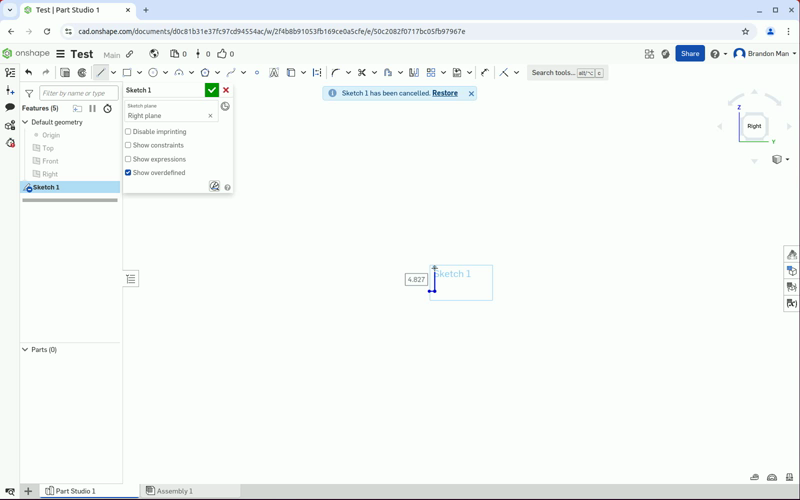
mouse_move(464, 267)
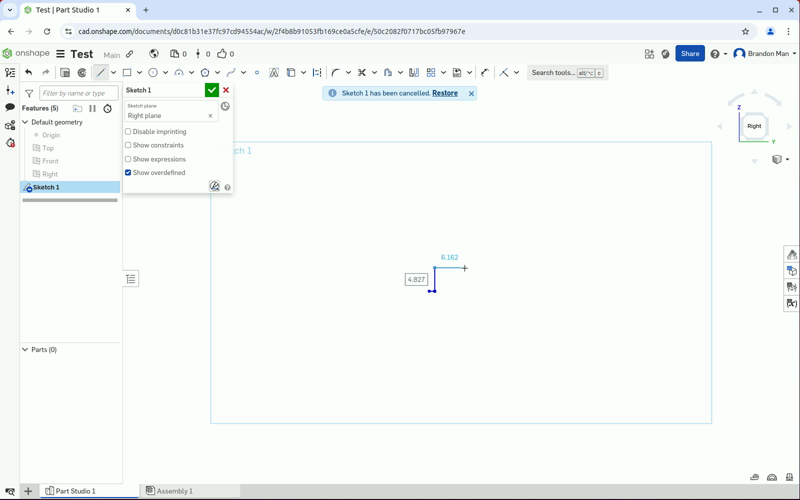
mouse_move(429, 267)
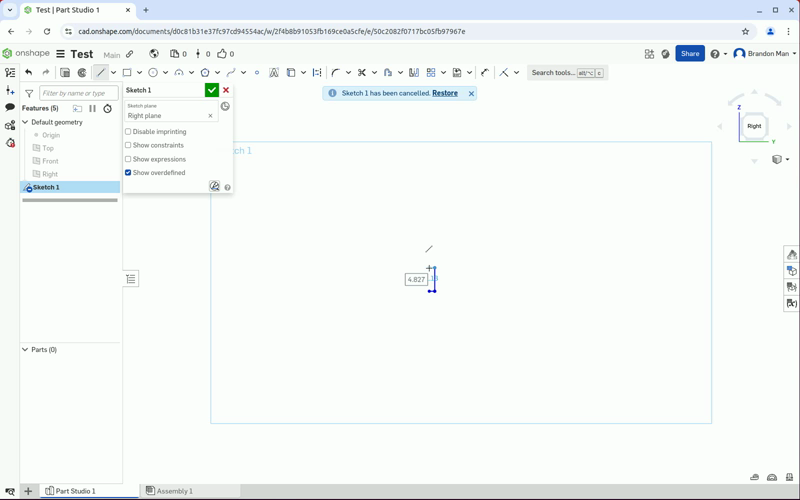
scroll(6)
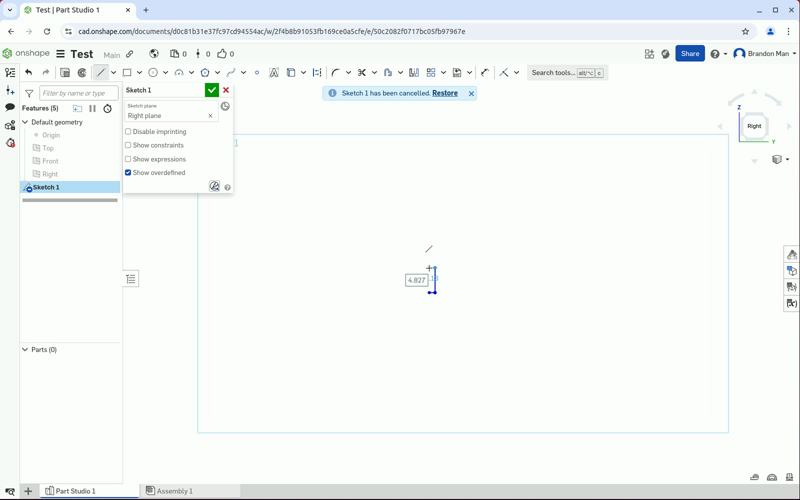
scroll(6)
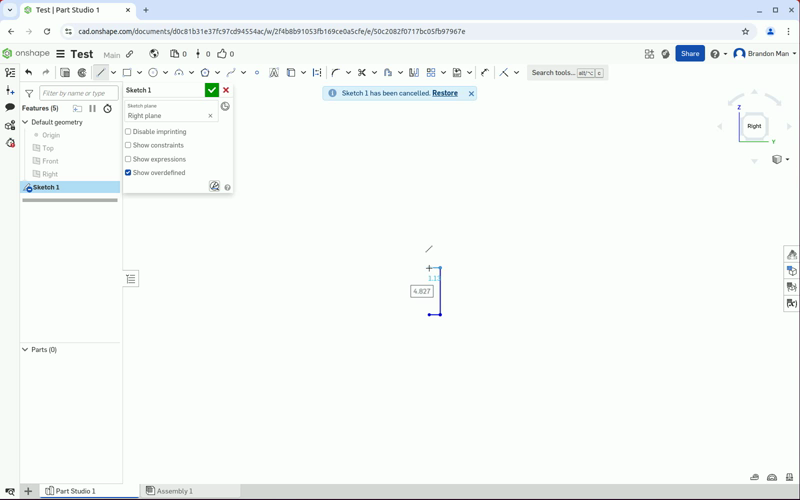
scroll(6)
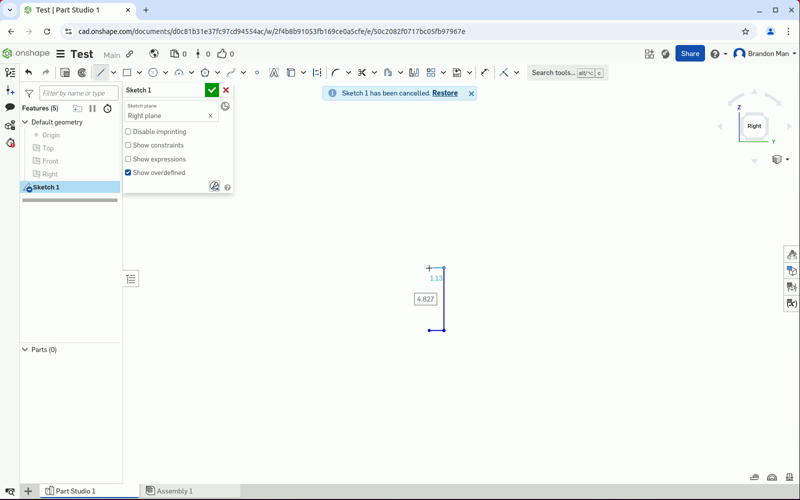
scroll(6)
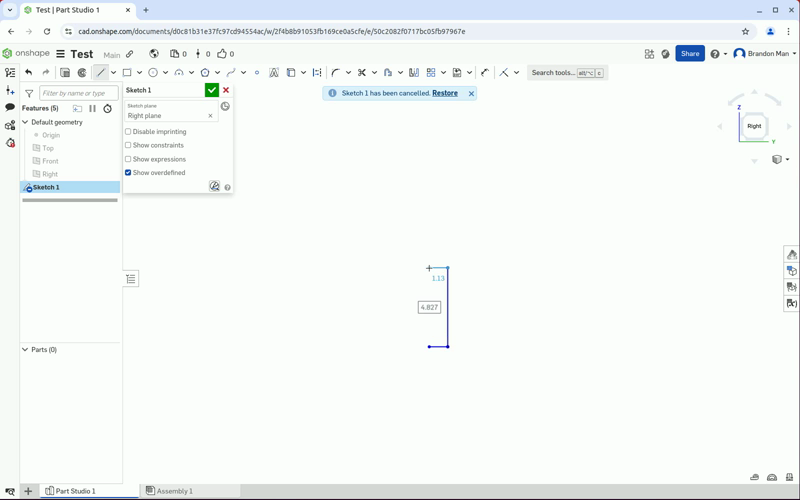
scroll(6)
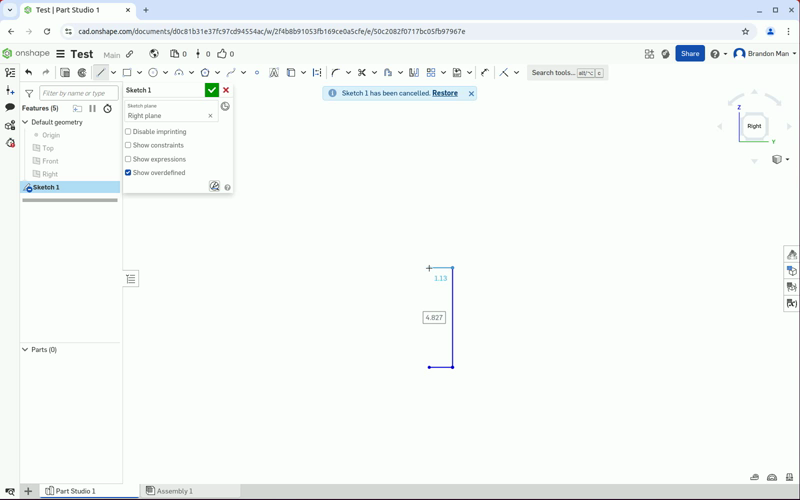
scroll(6)
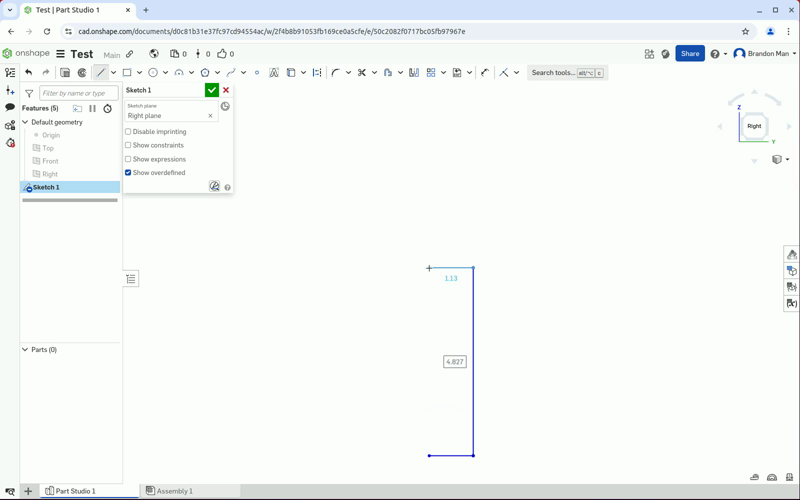
scroll(6)
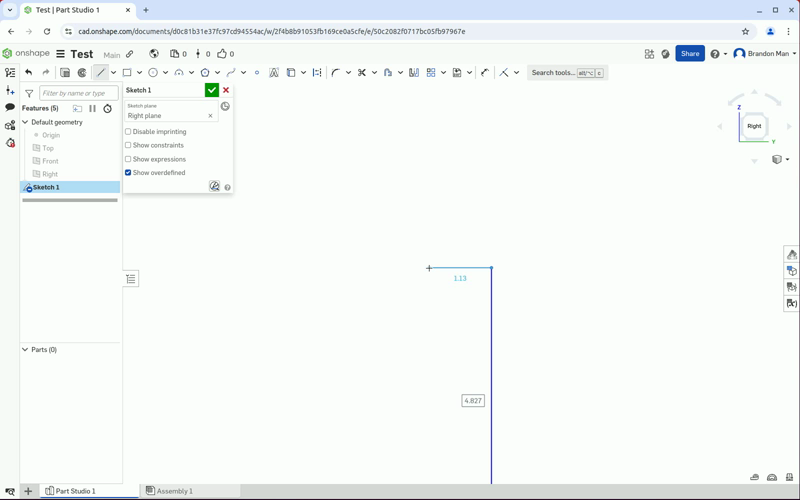
click(429, 267)
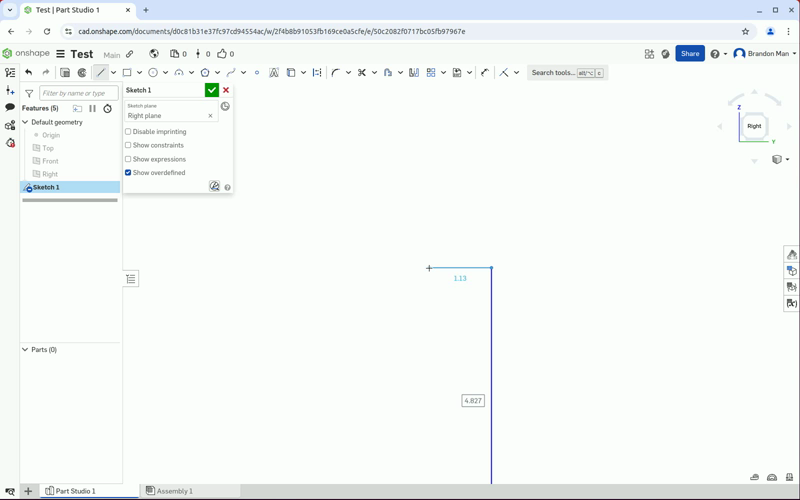
scroll(-6)
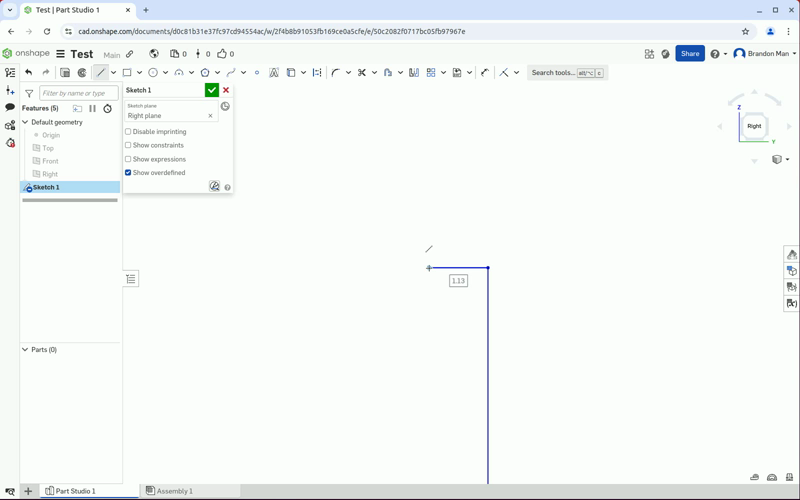
scroll(-6)
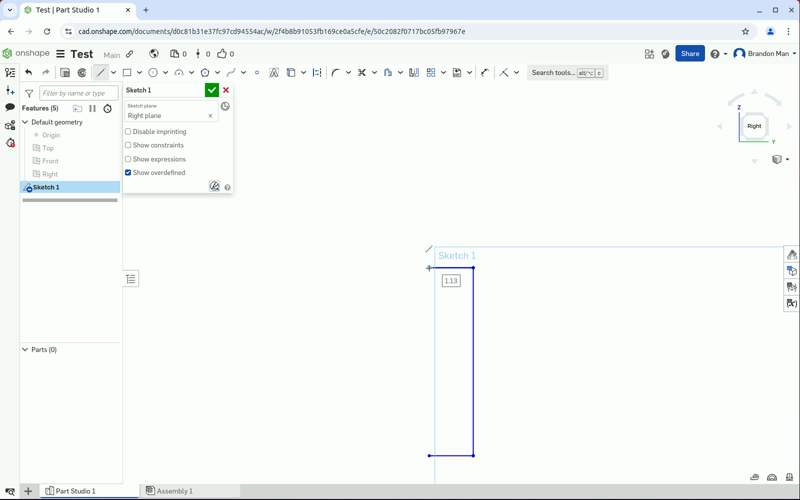
scroll(-6)
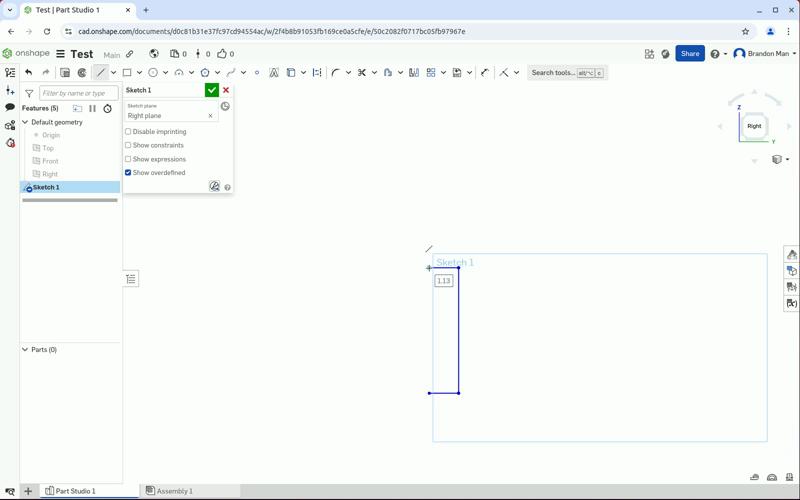
scroll(-6)
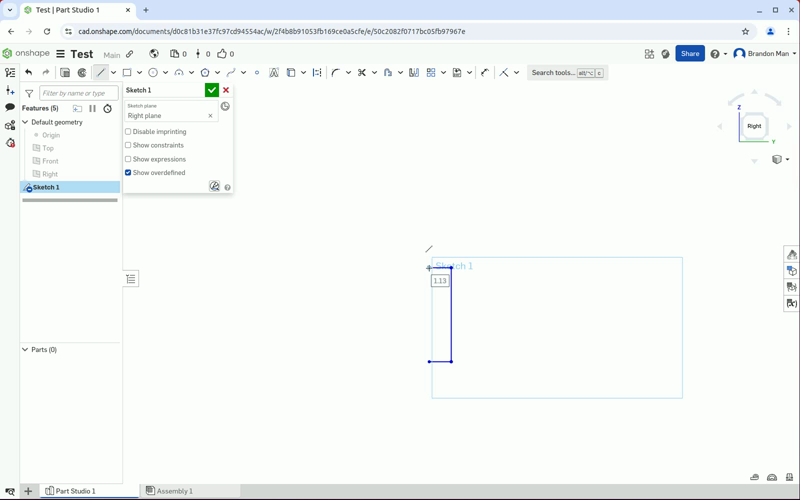
scroll(-6)
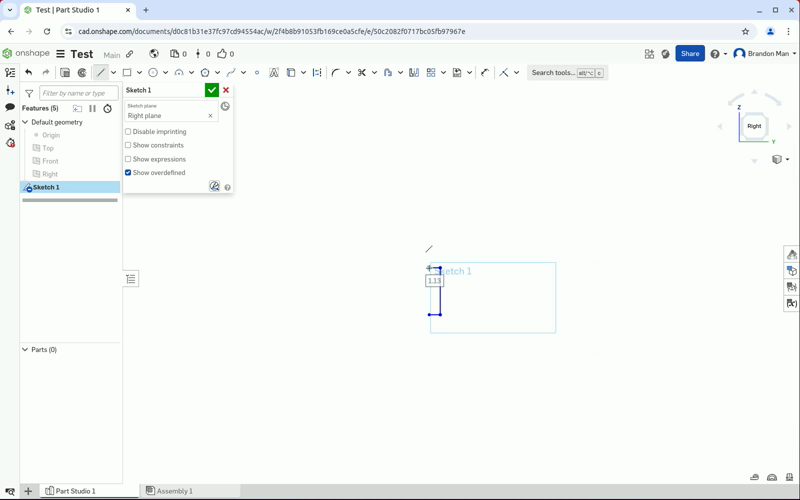
scroll(-6)
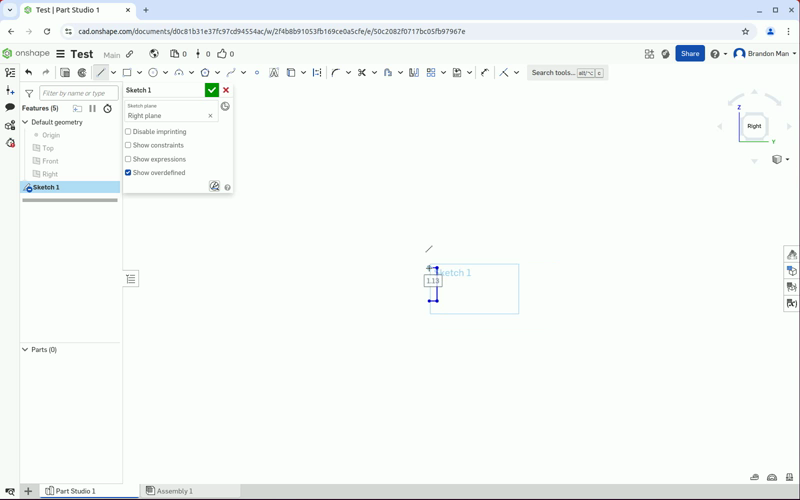
scroll(-6)
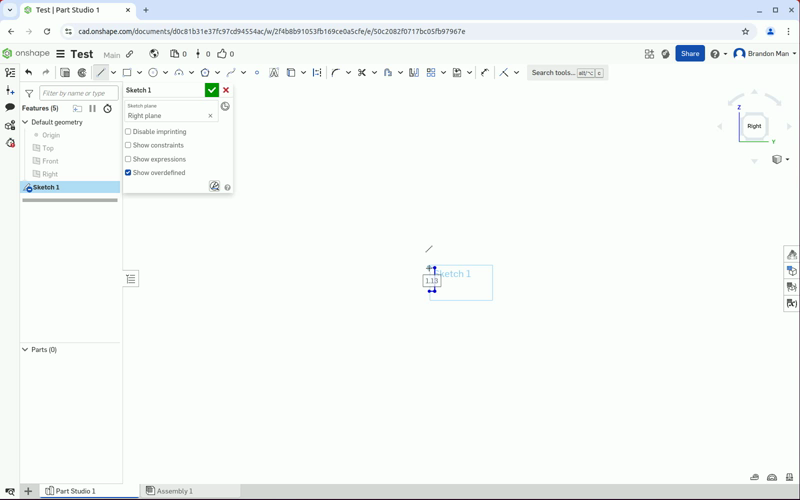
key_up(shift)
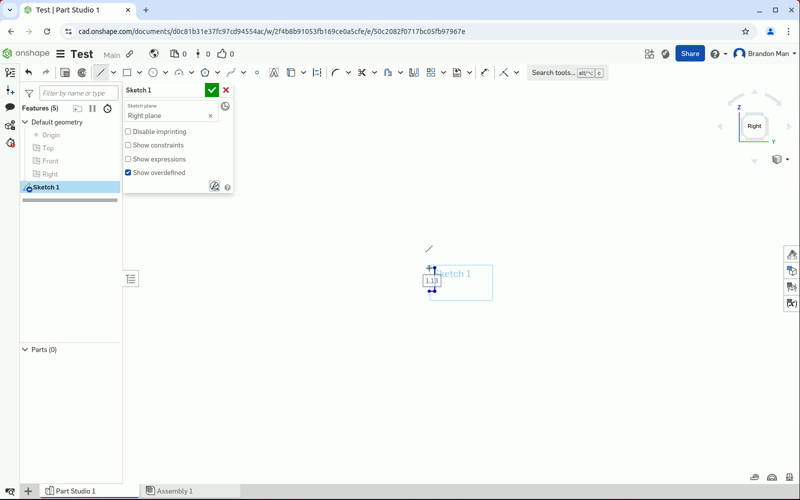
mouse_move(459, 267)
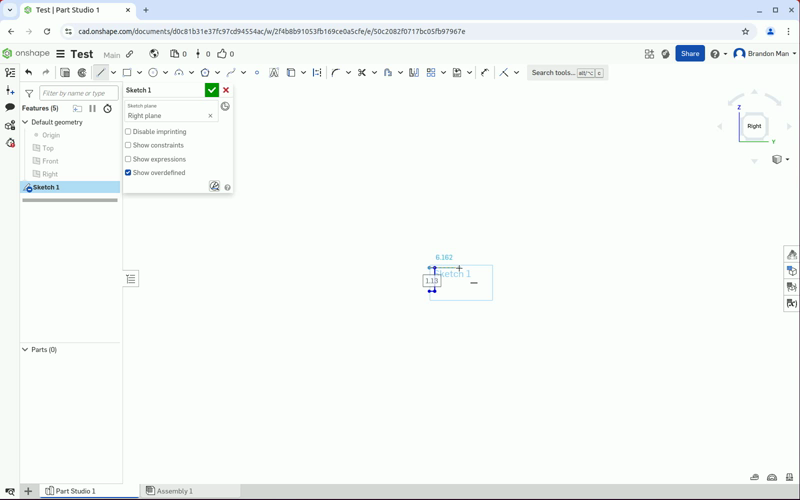
key_down(shift)
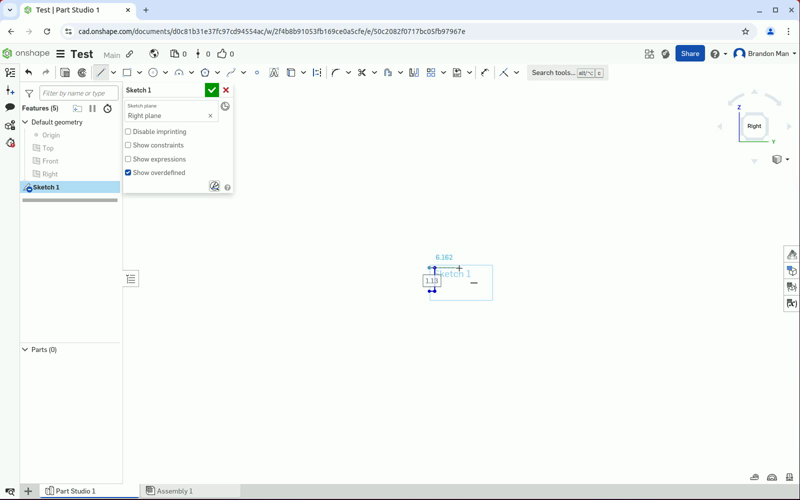
mouse_move(429, 291)
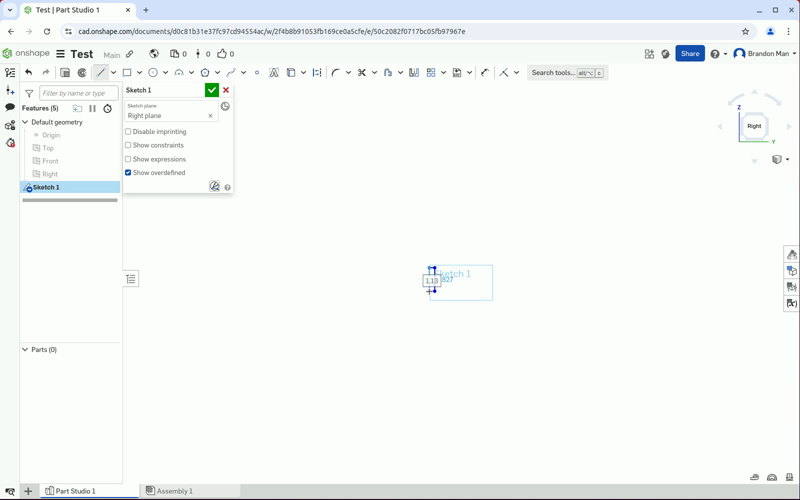
key_up(shift)
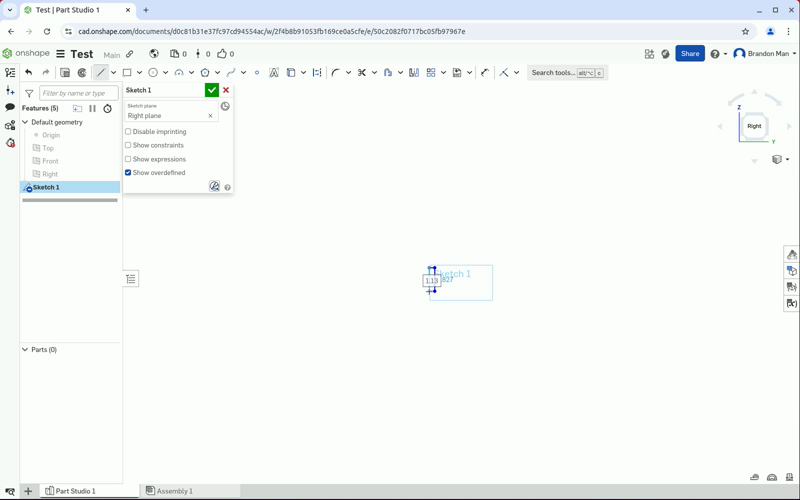
click(429, 291)
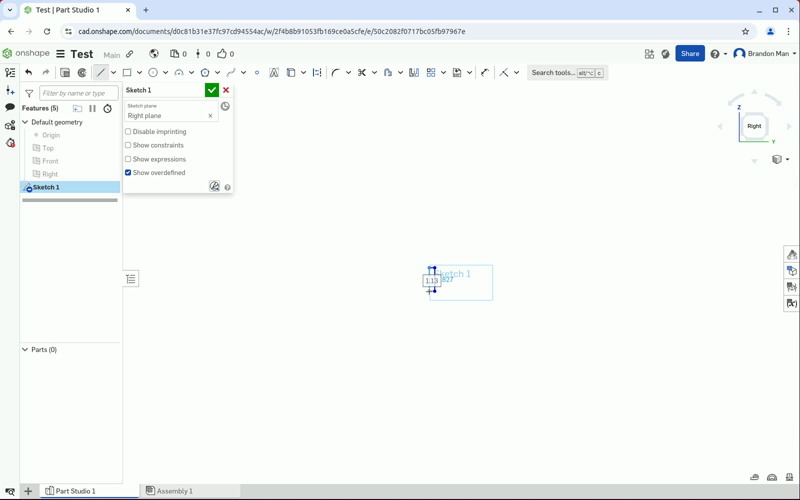
key(esc)
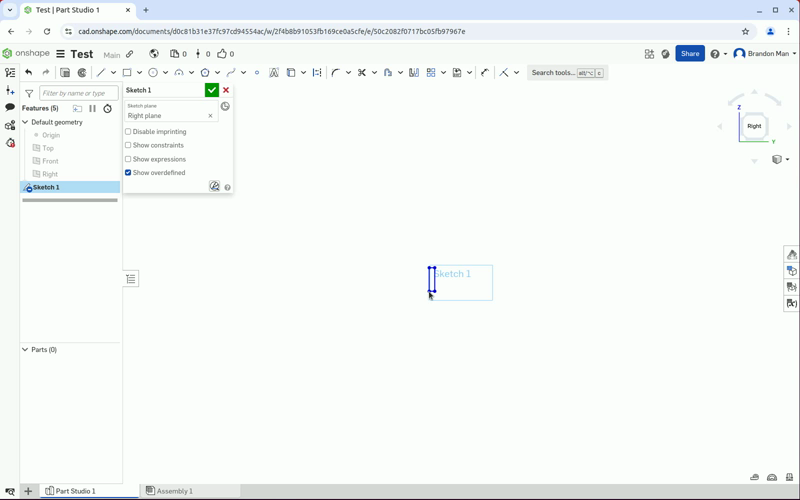
mouse_move(429, 290)
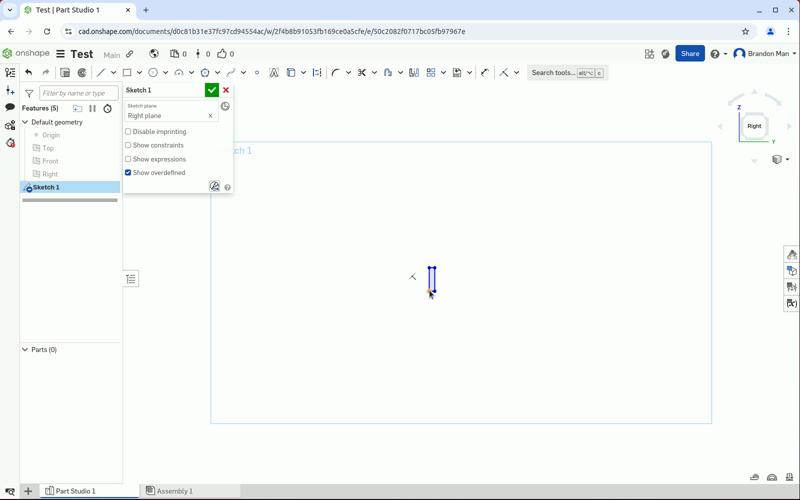
scroll(6)
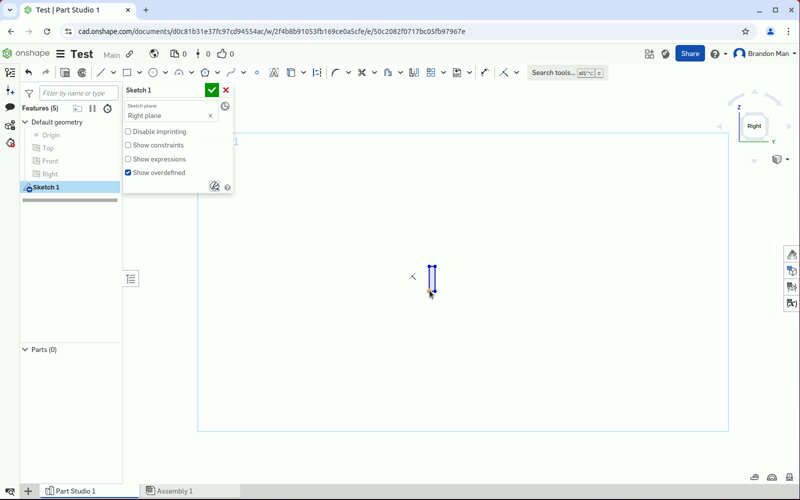
scroll(6)
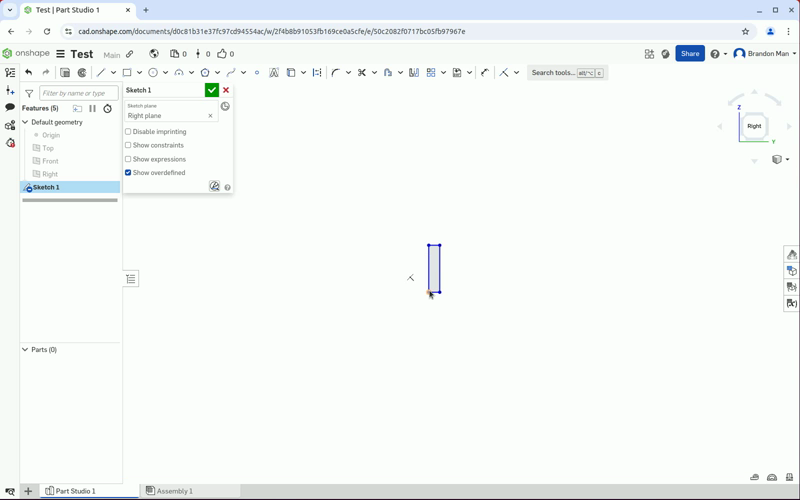
scroll(6)
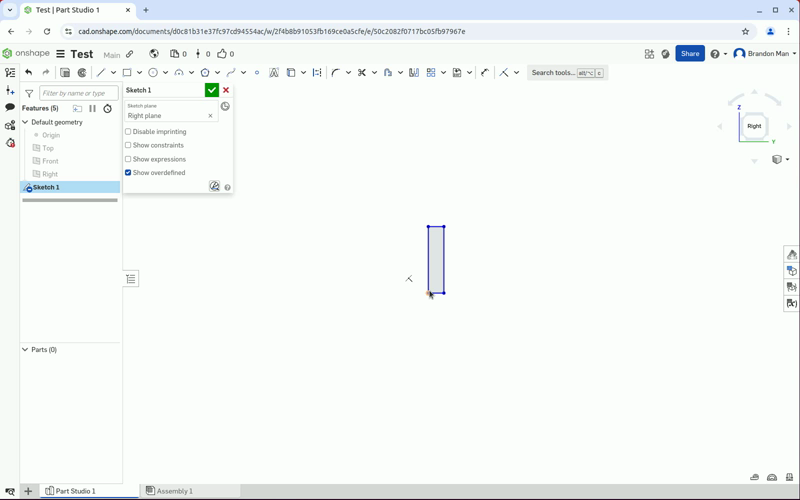
scroll(6)
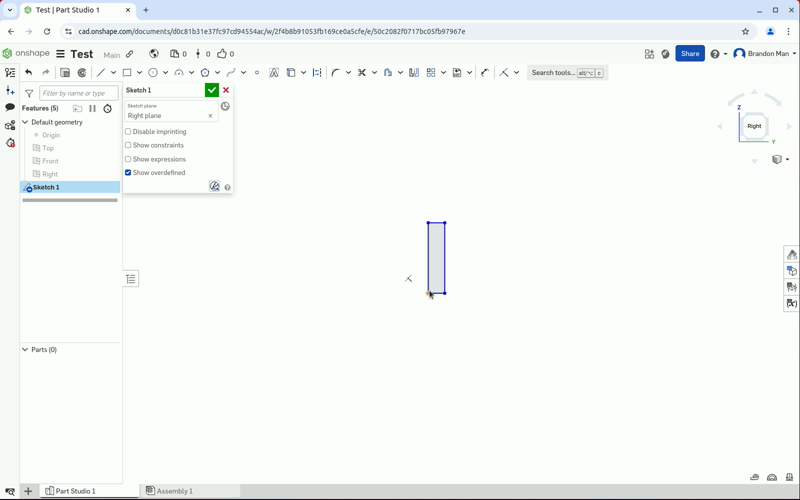
scroll(6)
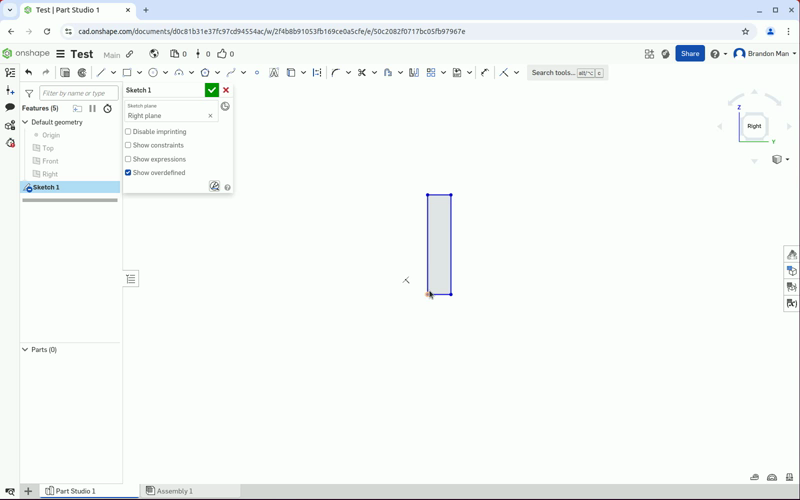
scroll(6)
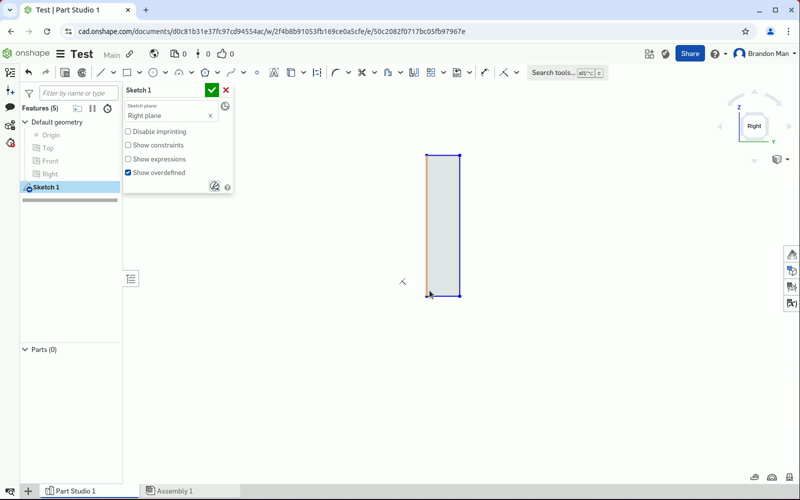
scroll(6)
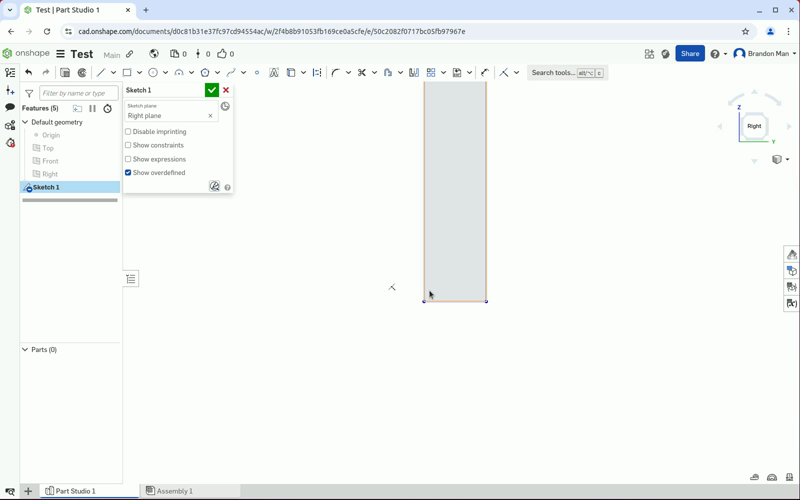
click(429, 290)
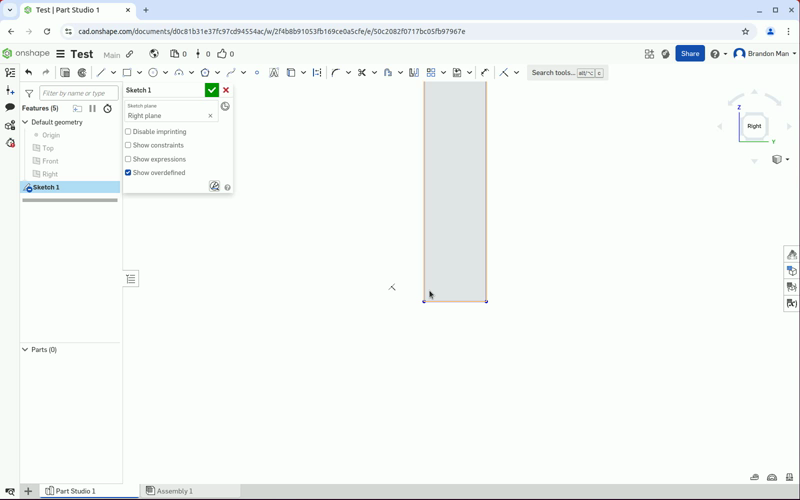
scroll(-6)
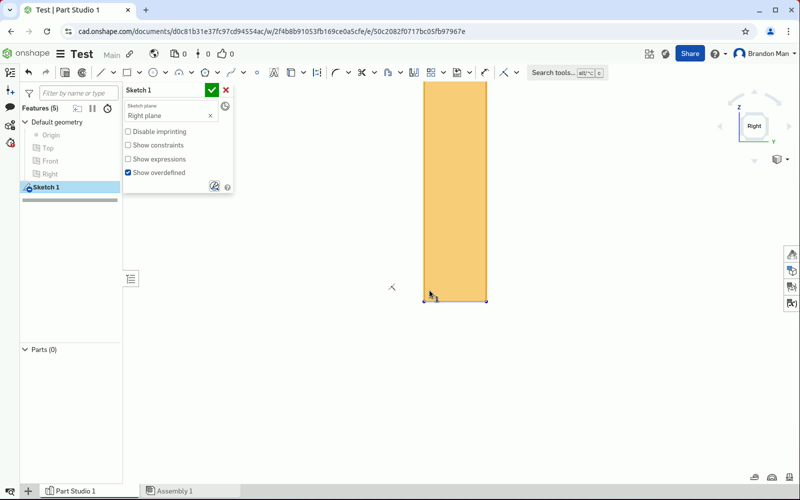
scroll(-6)
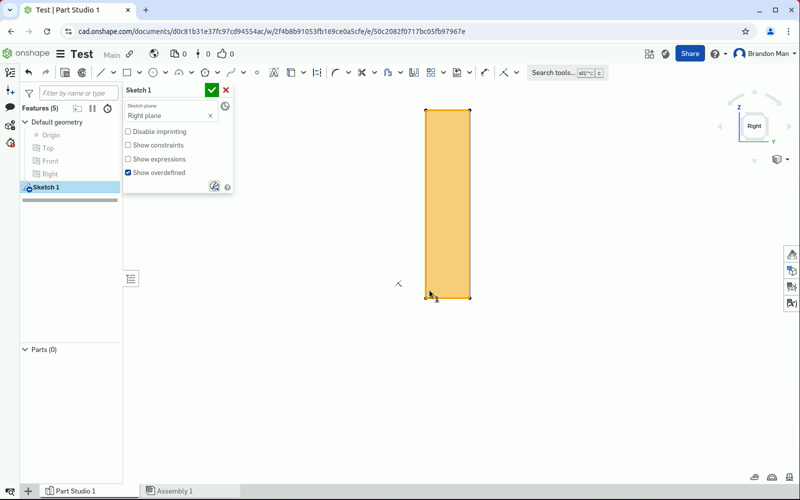
scroll(-6)
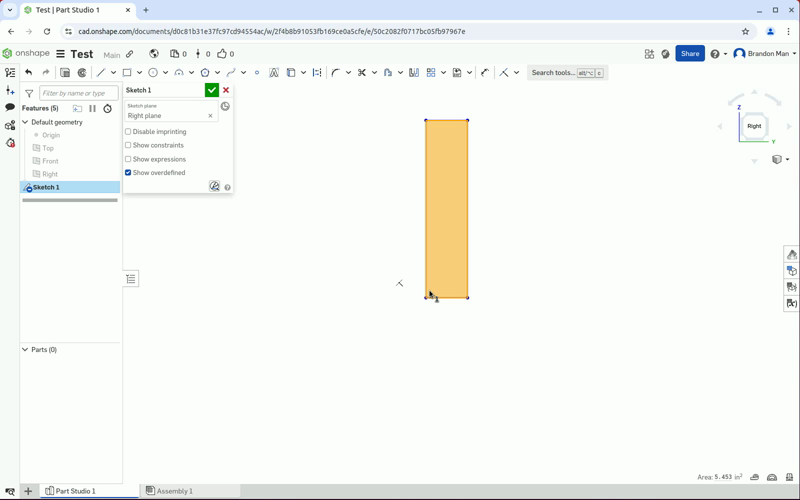
scroll(-6)
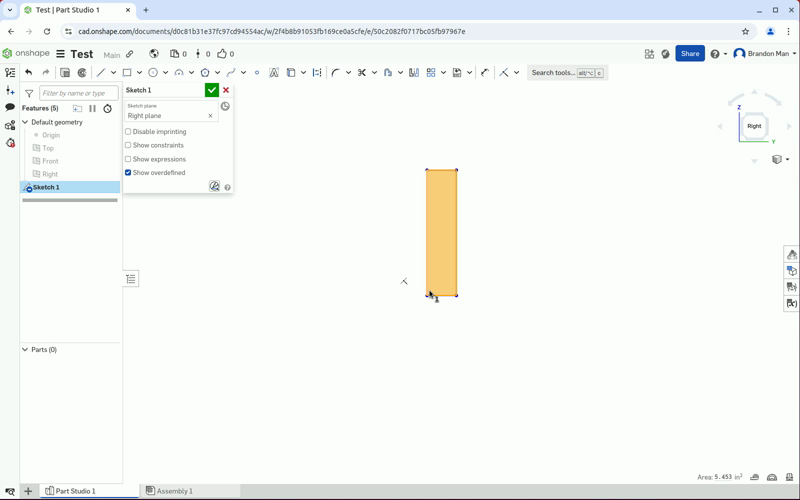
scroll(-6)
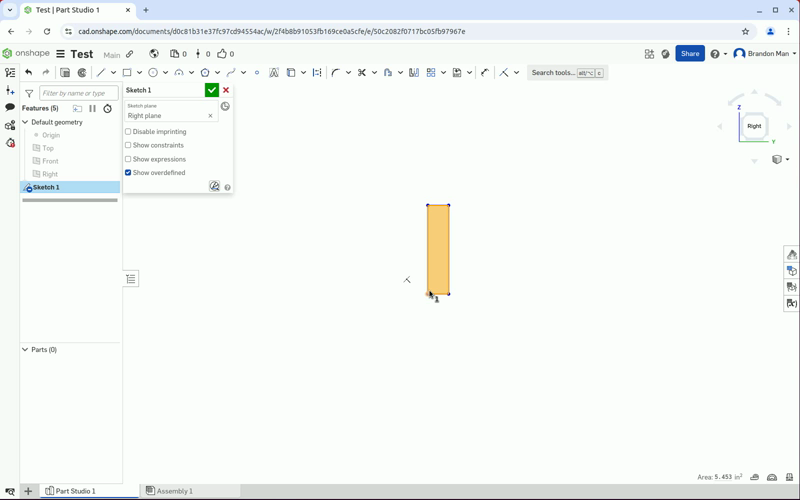
scroll(-6)
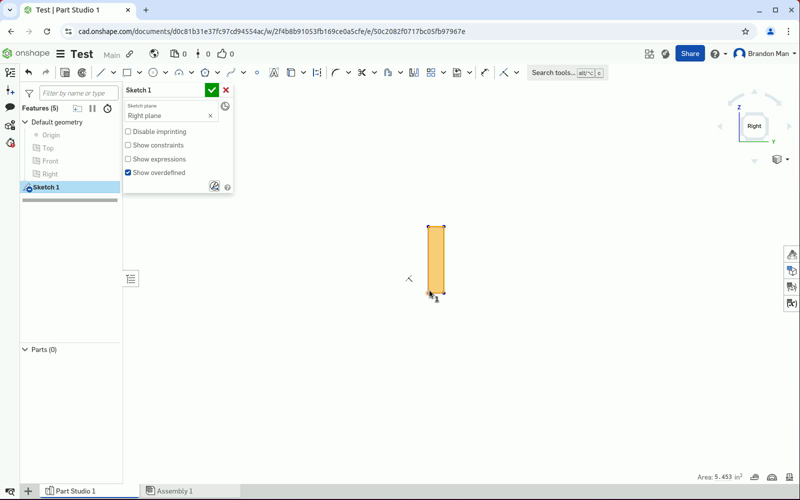
scroll(-6)
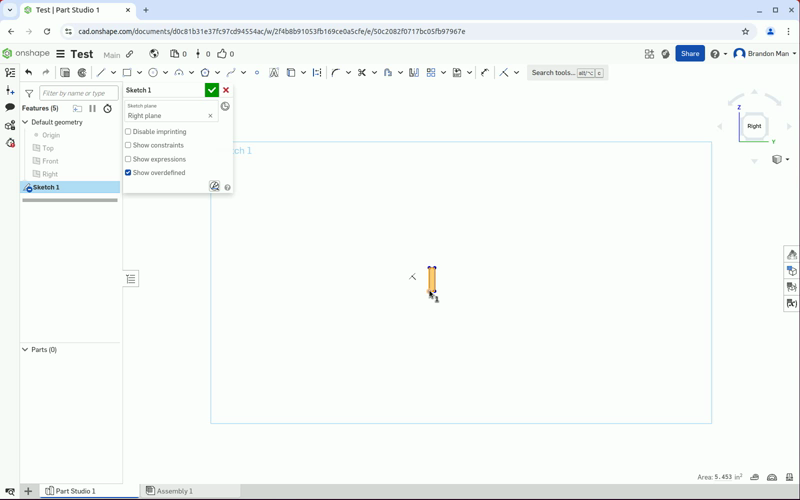
mouse_move(73, 352)
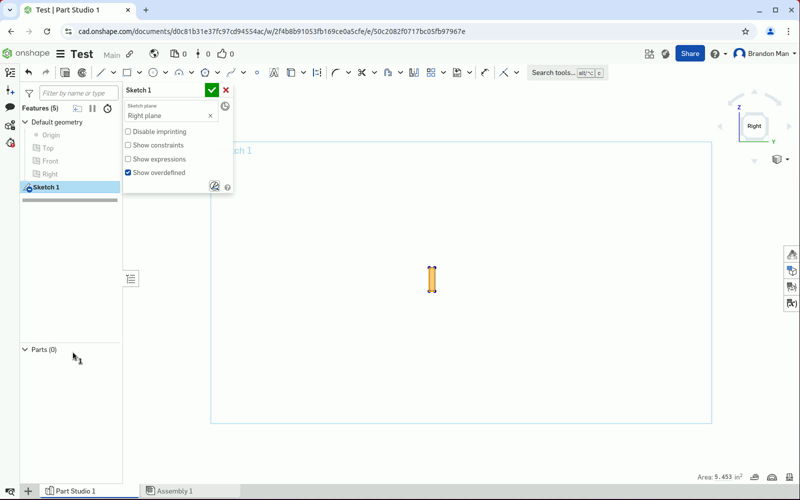
key(shift+y)
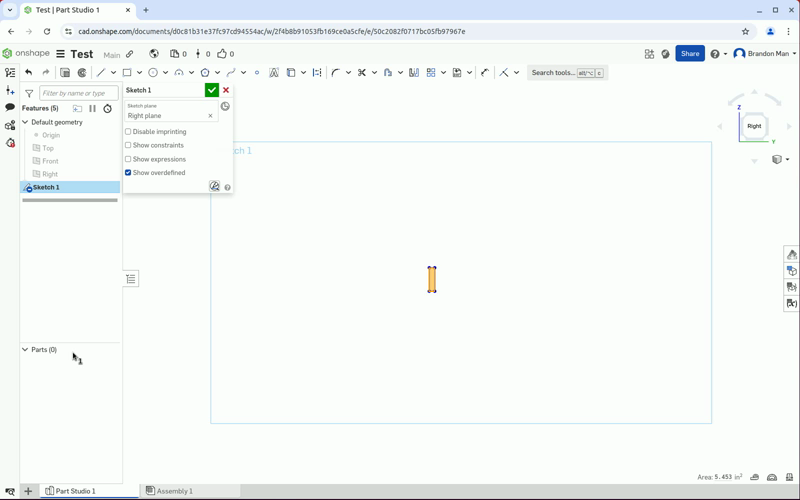
key(shift+e)
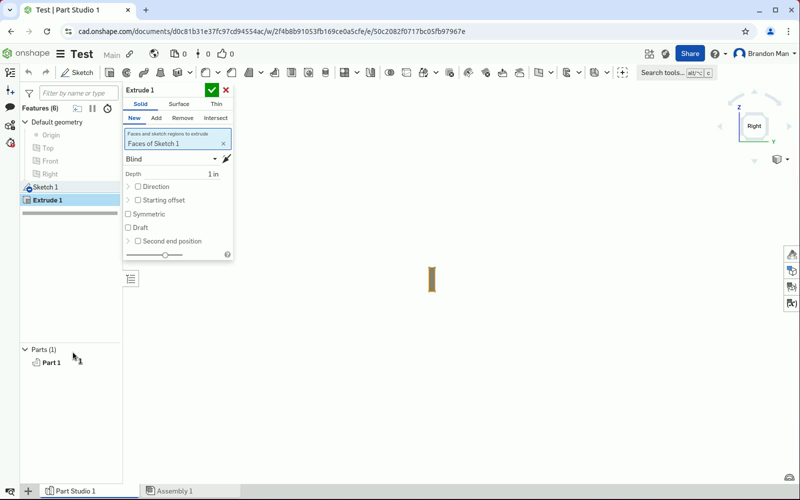
mouse_move(143, 106)
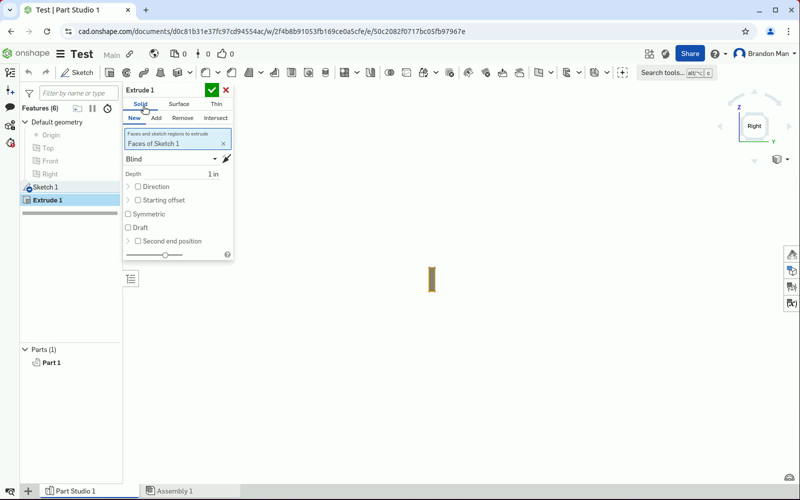
click(143, 106)
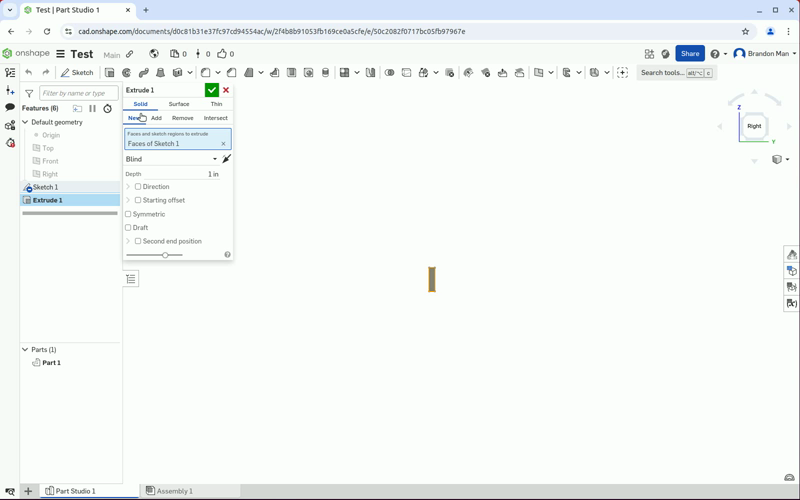
mouse_move(137, 120)
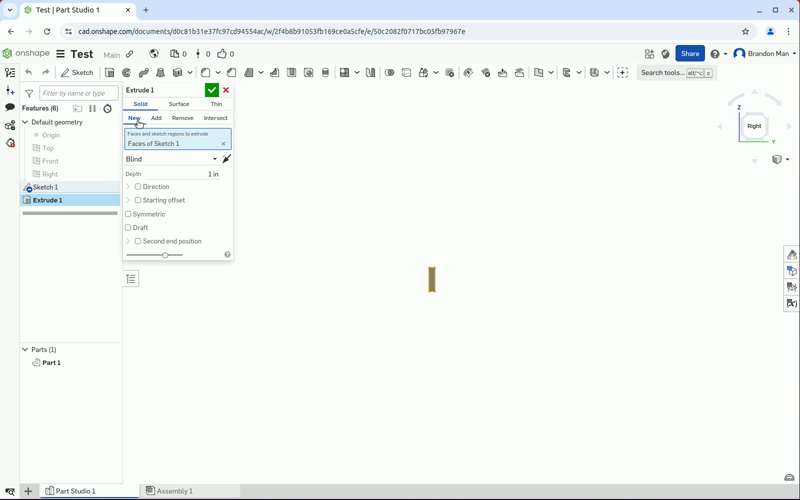
click(137, 120)
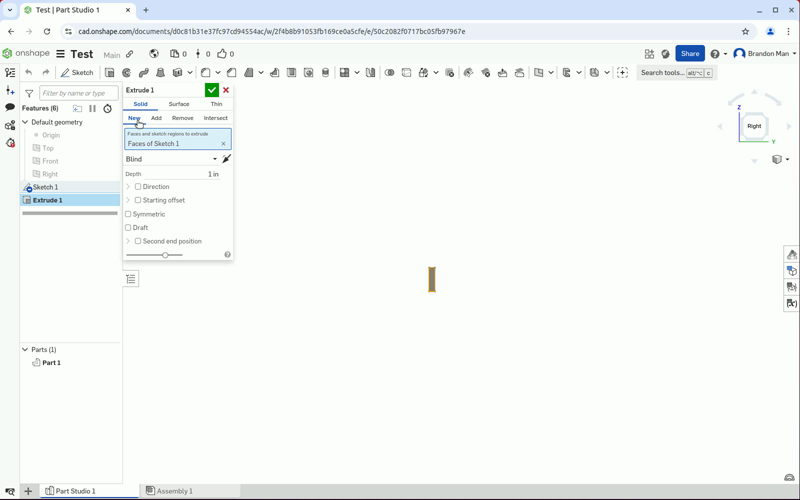
key(tab, 4)
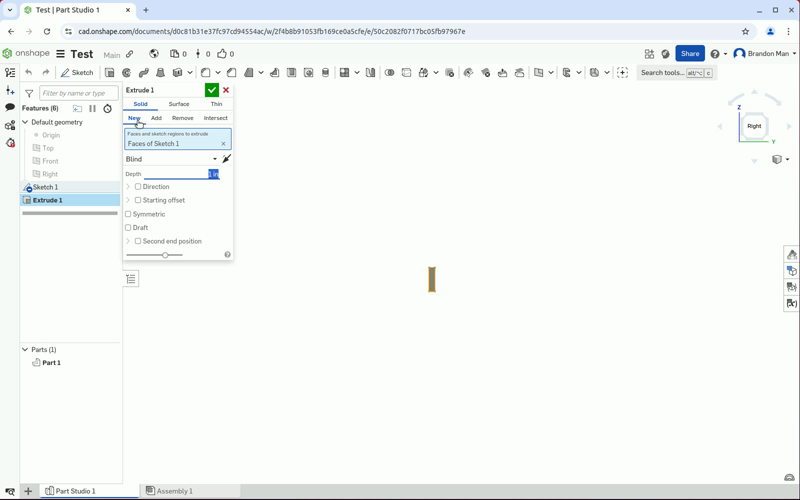
text(5.296)
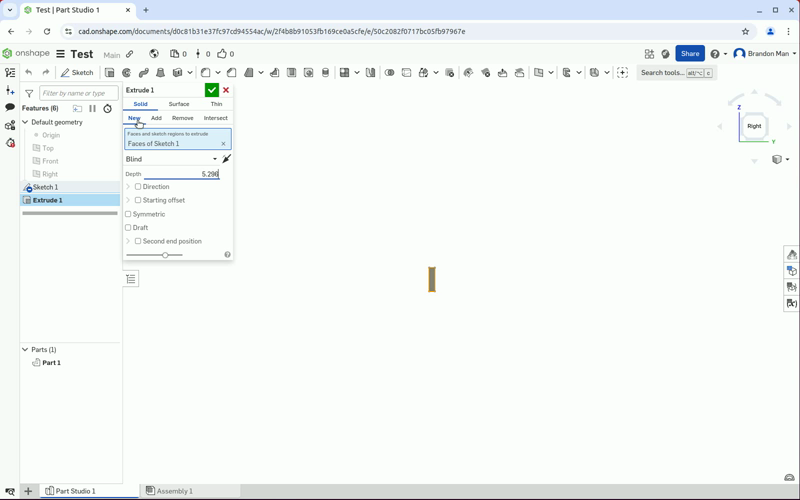
key(tab, 3)
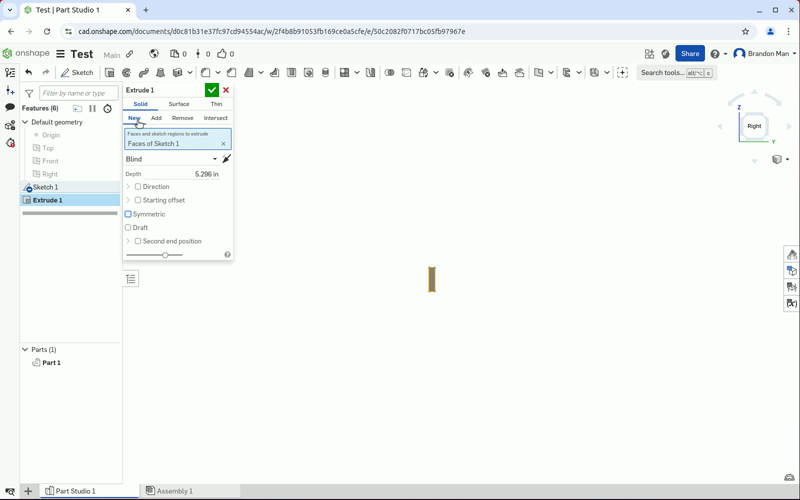
key(space)
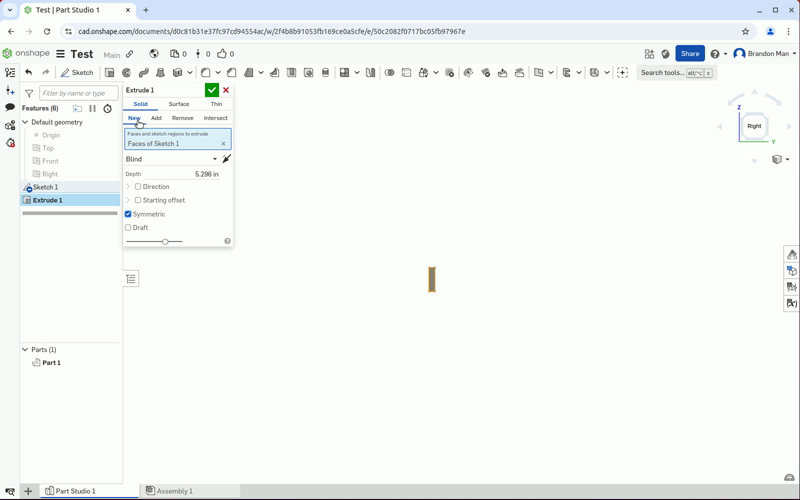
key(enter)
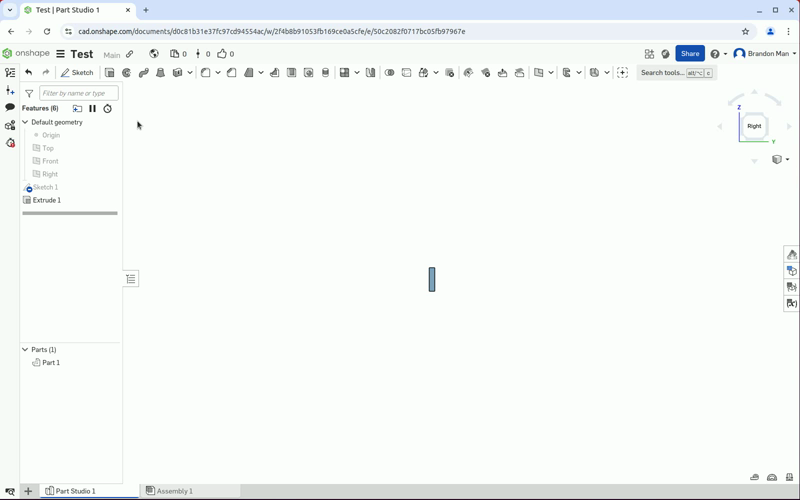
key(shift+h)
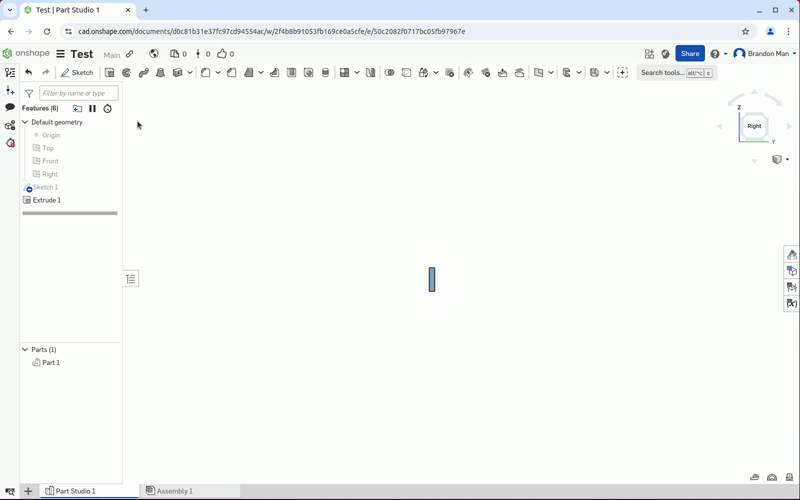
key(shift+h)
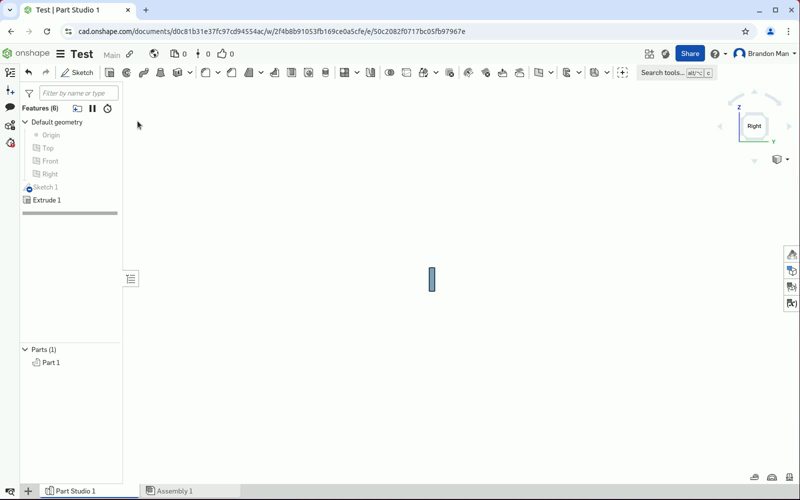
mouse_move(73, 189)
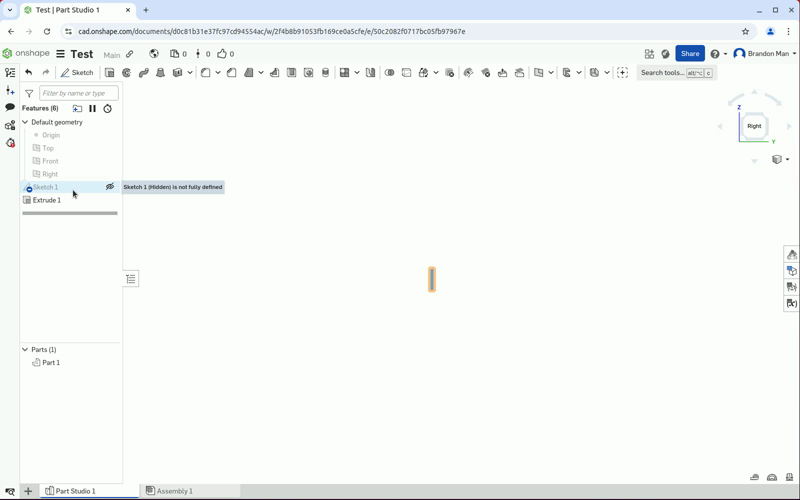
click(73, 189)
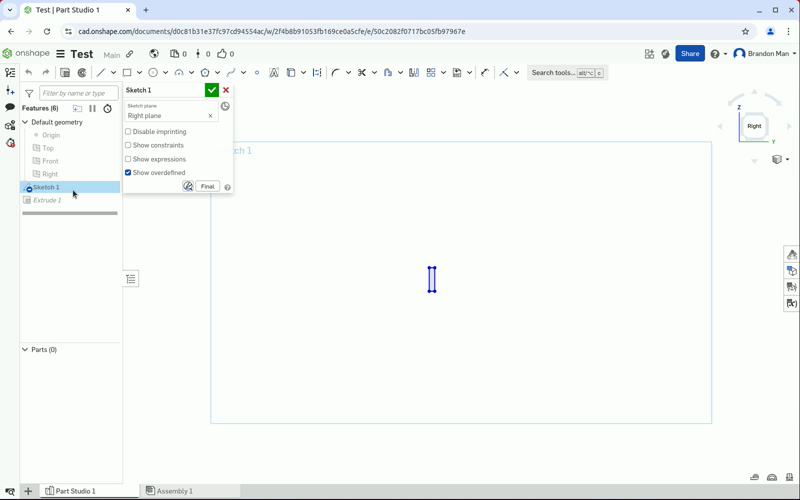
mouse_move(229, 92)
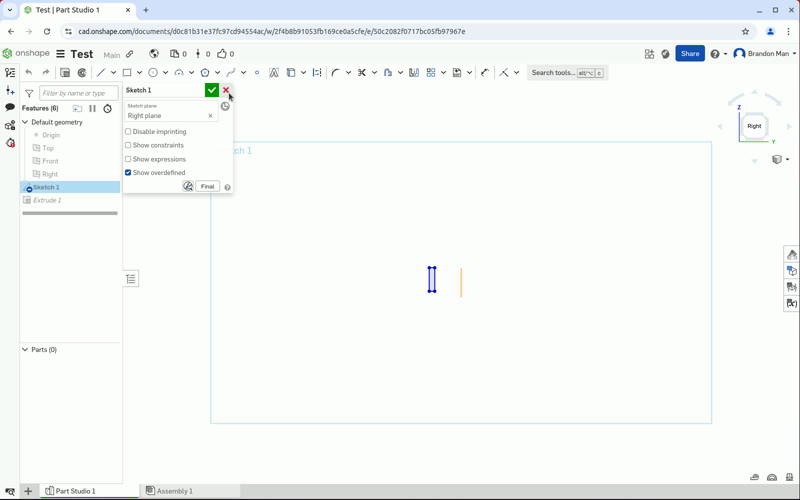
click(229, 92)
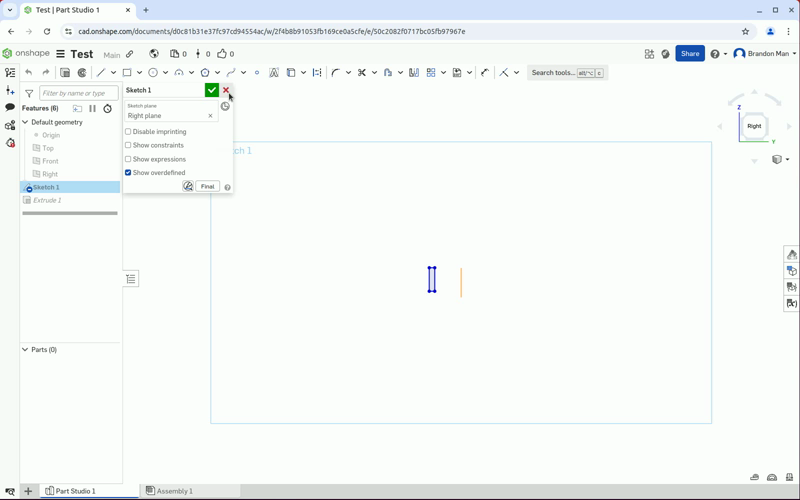
key(shift+s)
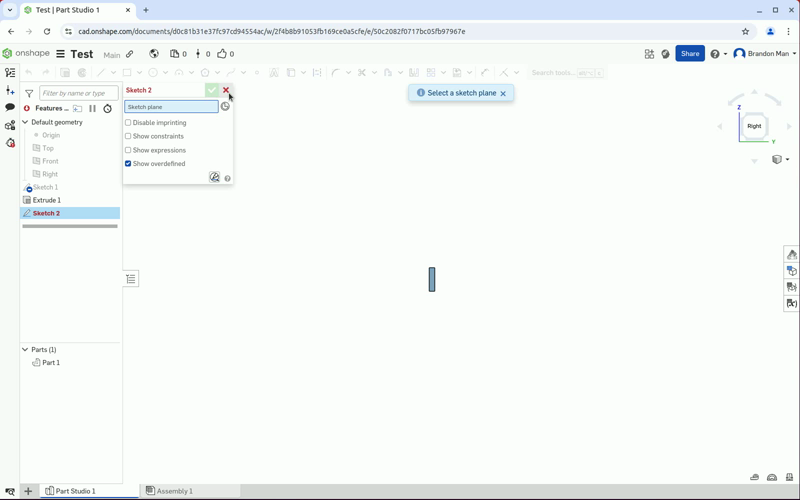
mouse_move(73, 176)
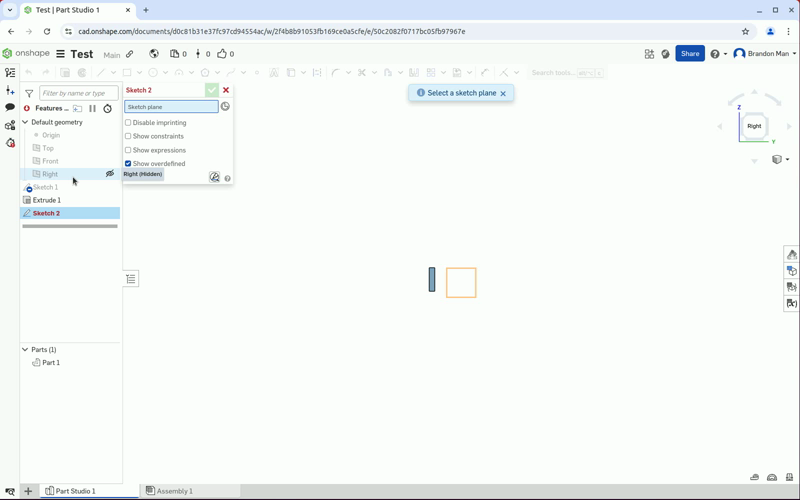
click(73, 176)
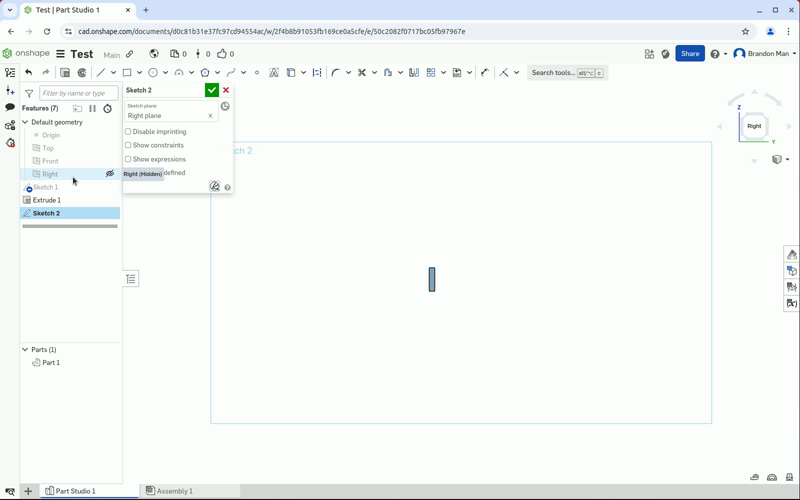
mouse_move(73, 352)
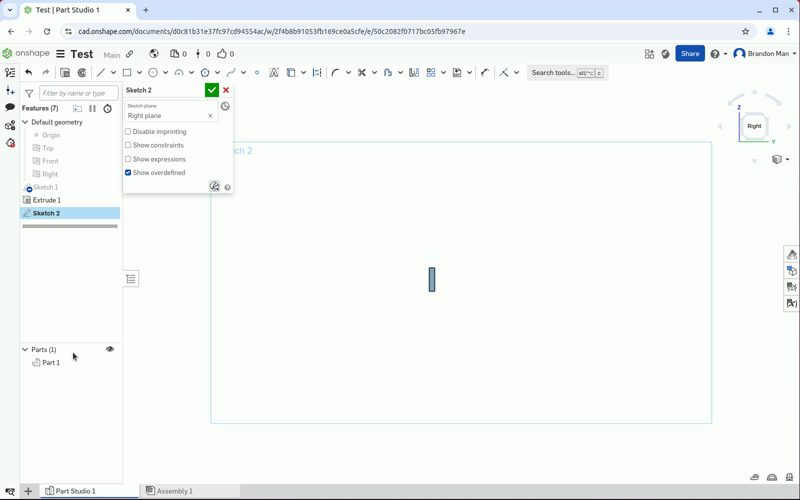
key(y)
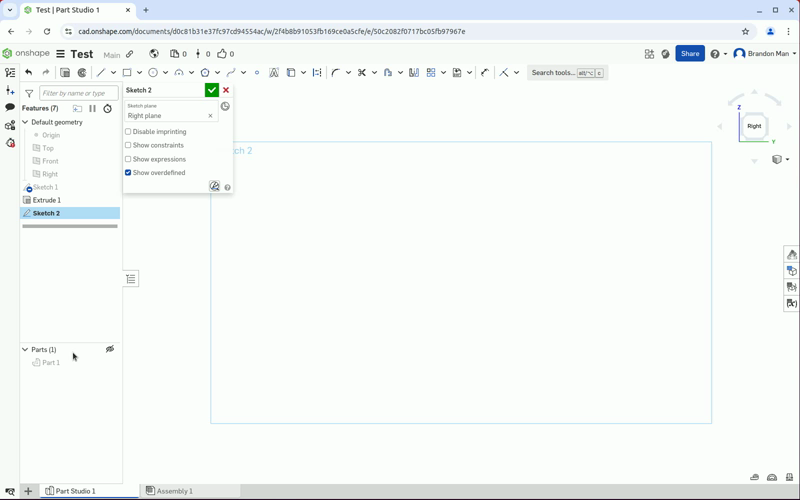
key(l)
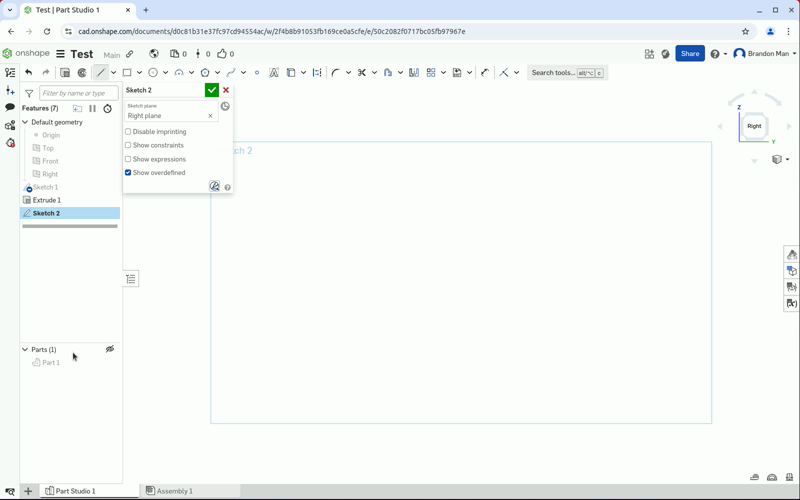
key_down(shift)
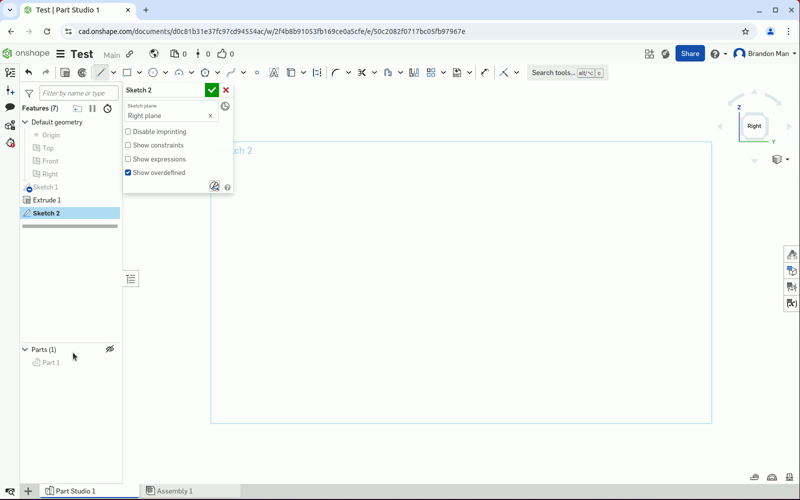
mouse_move(429, 268)
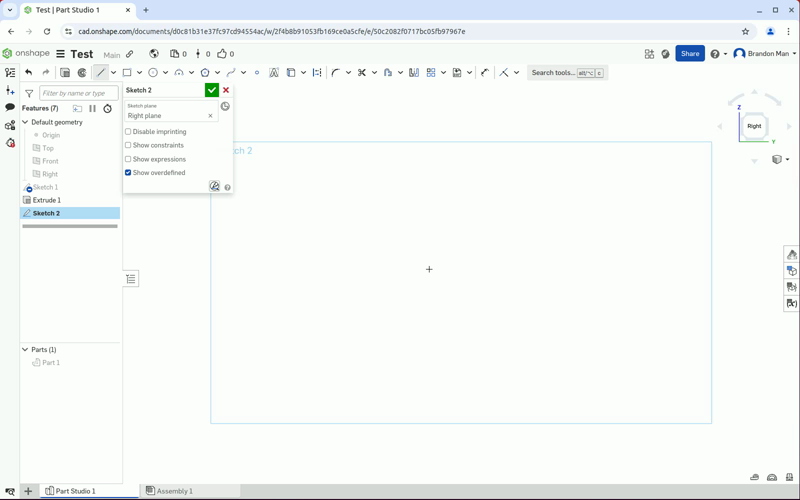
click(429, 268)
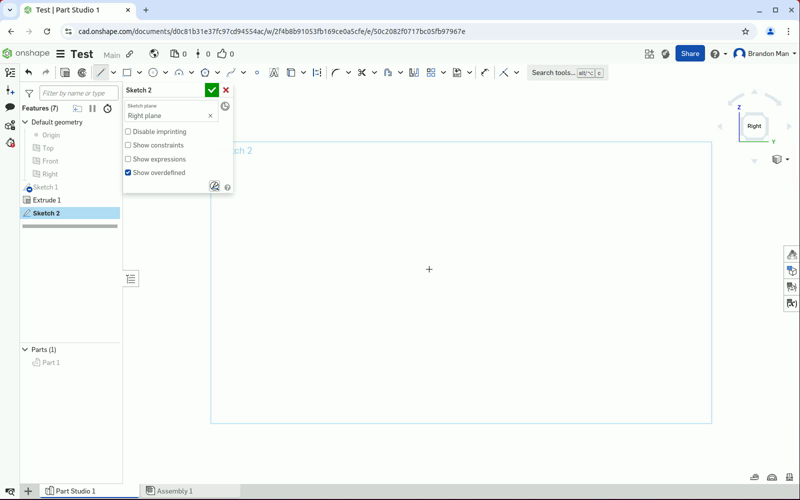
key_up(shift)
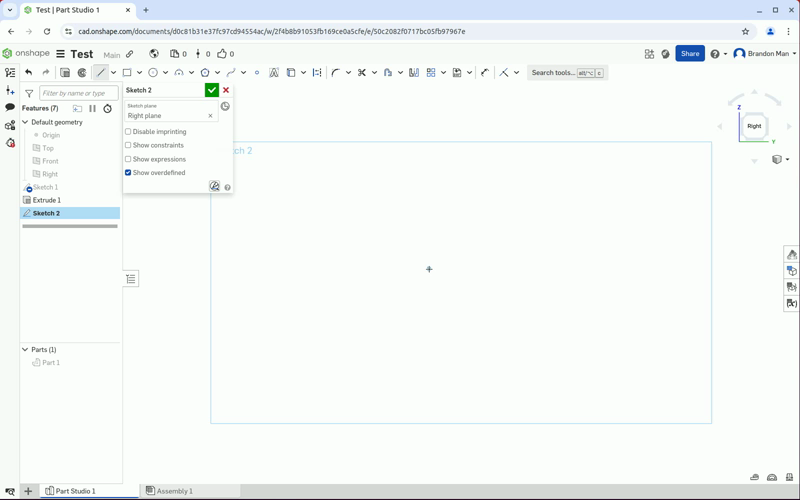
key_down(shift)
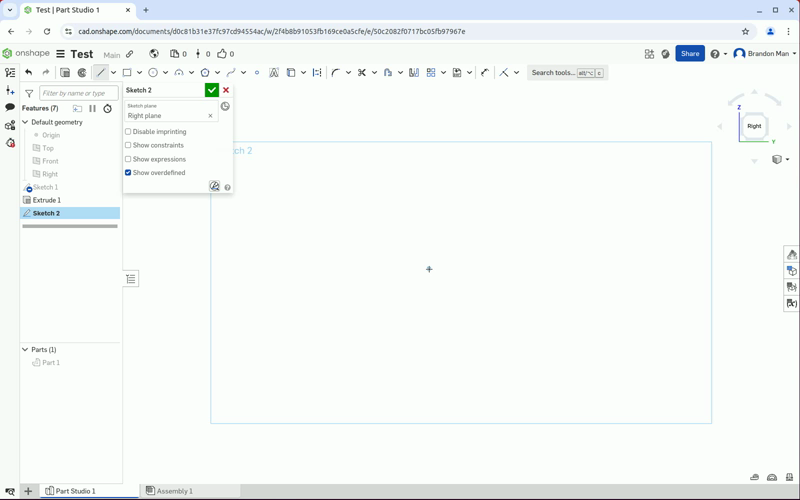
mouse_move(459, 268)
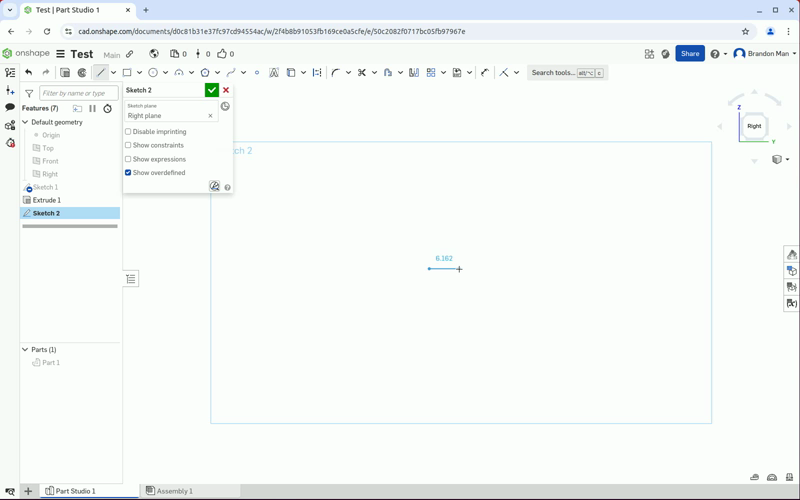
mouse_move(435, 268)
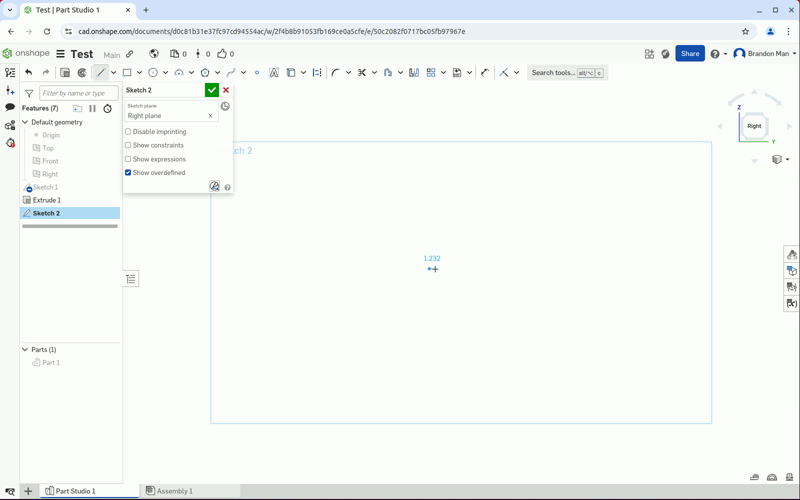
scroll(6)
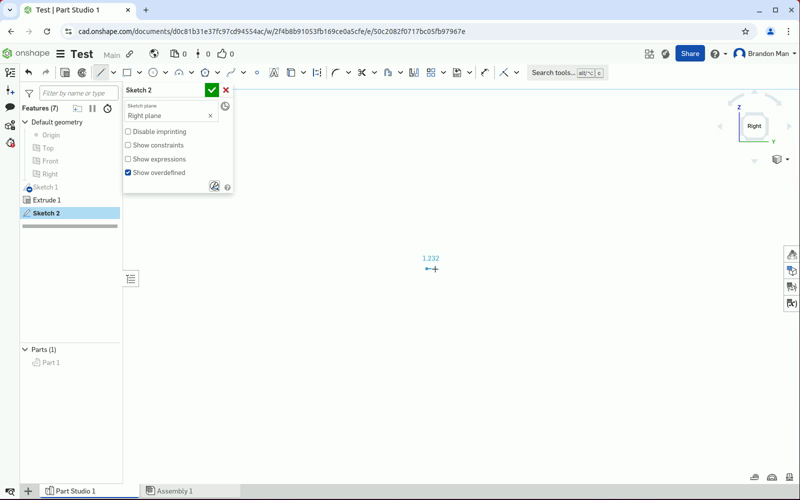
scroll(6)
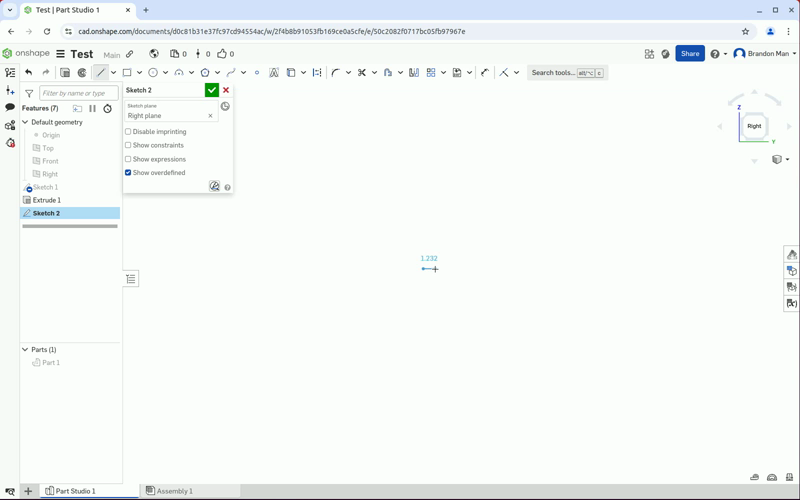
scroll(6)
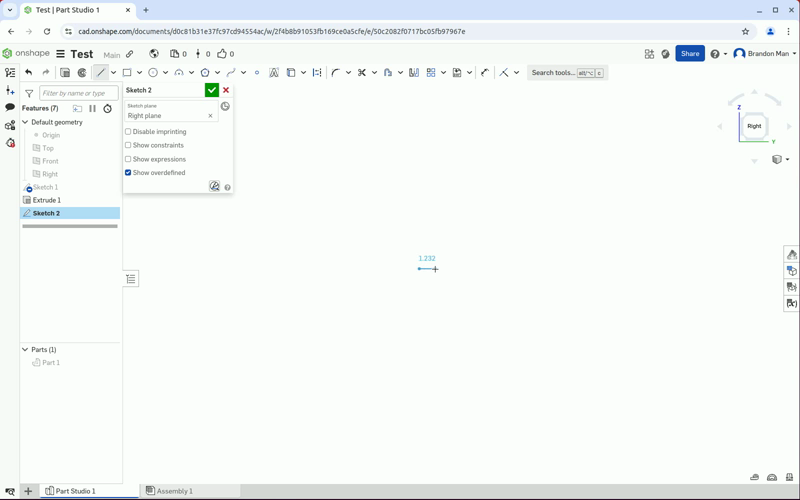
scroll(6)
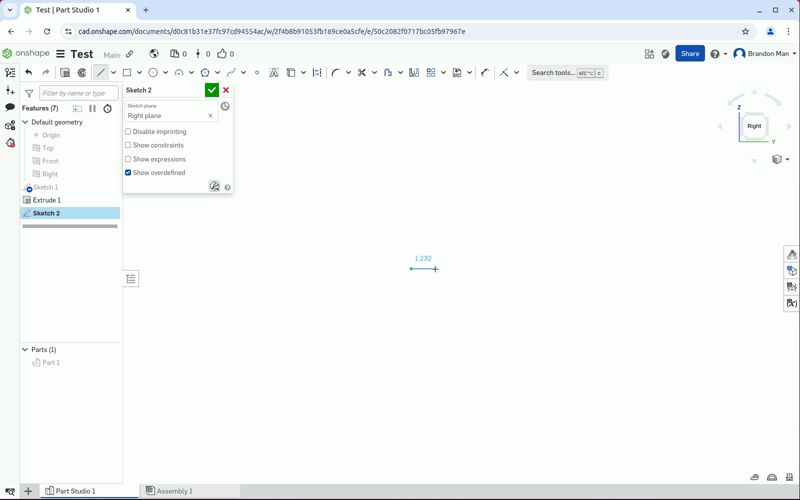
scroll(6)
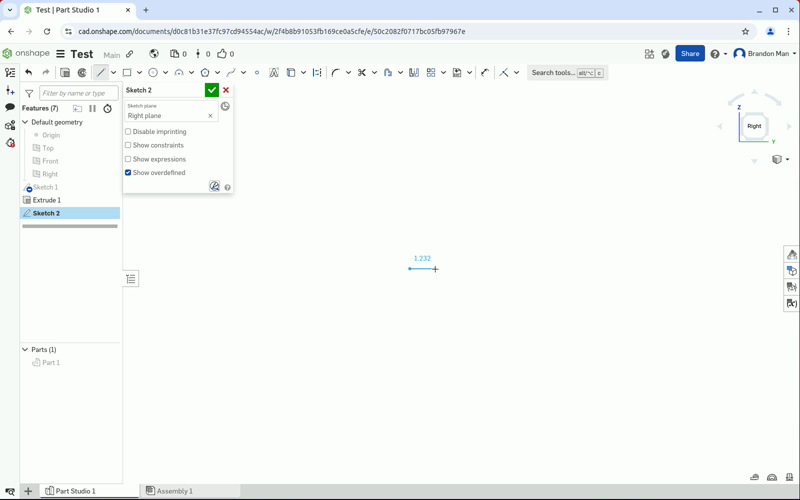
scroll(6)
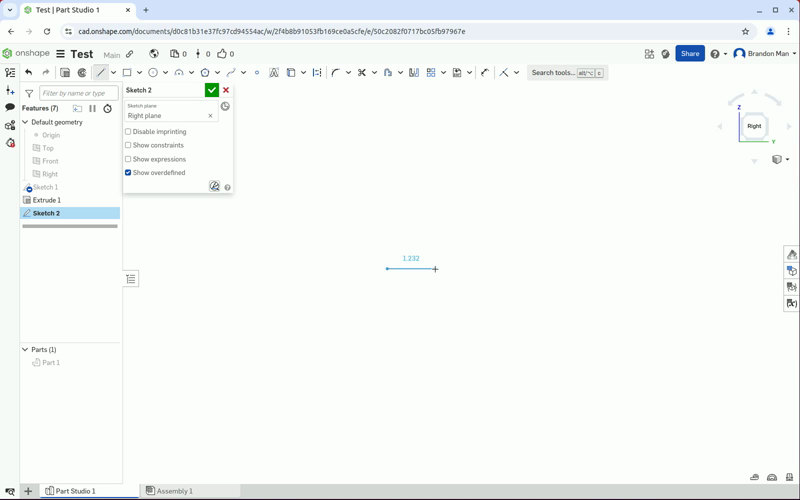
scroll(6)
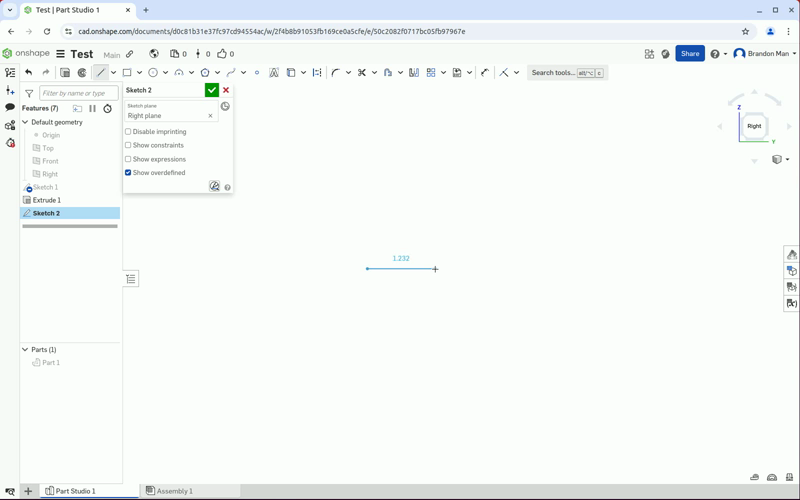
click(435, 268)
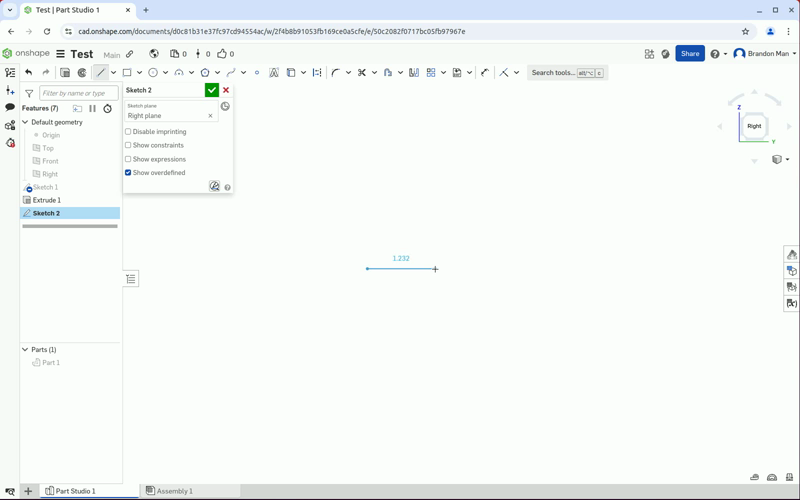
scroll(-6)
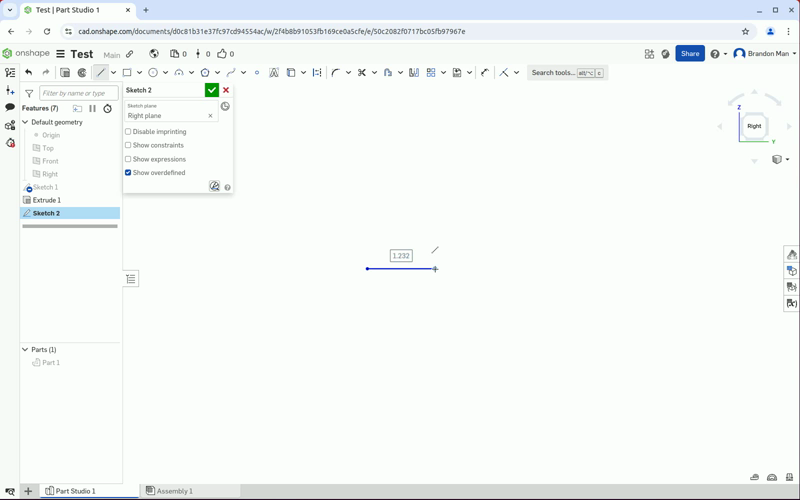
scroll(-6)
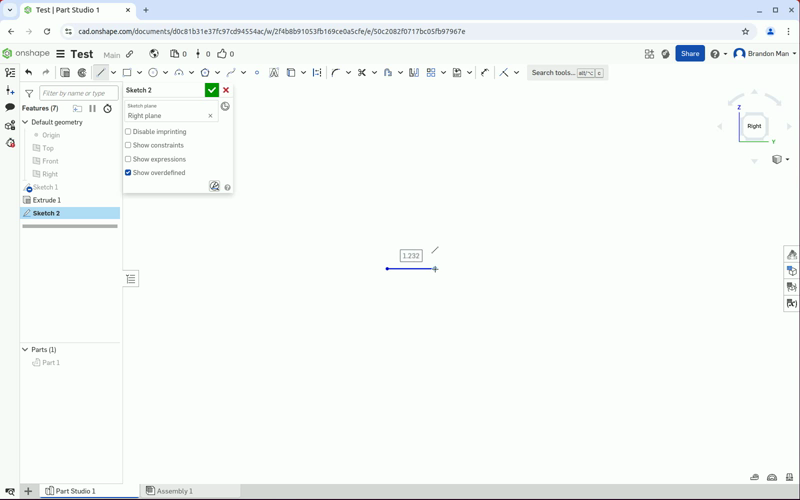
scroll(-6)
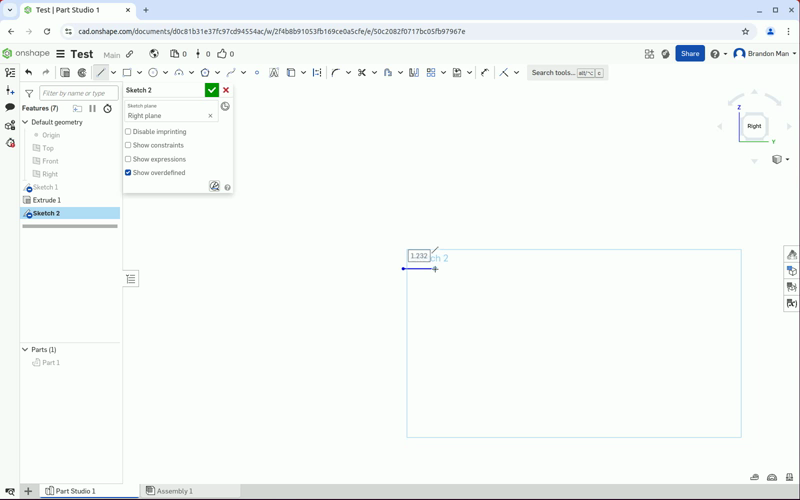
scroll(-6)
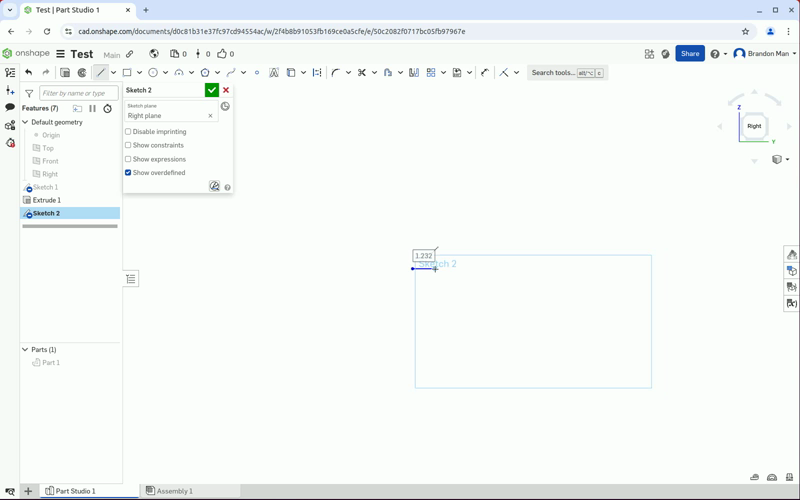
scroll(-6)
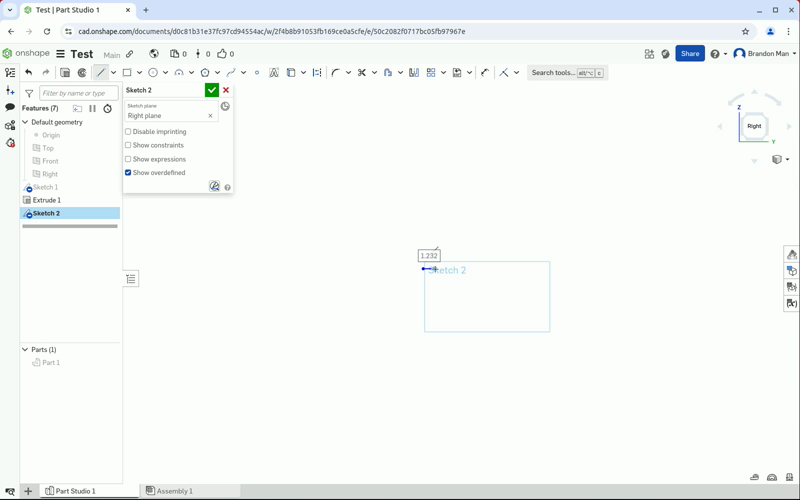
scroll(-6)
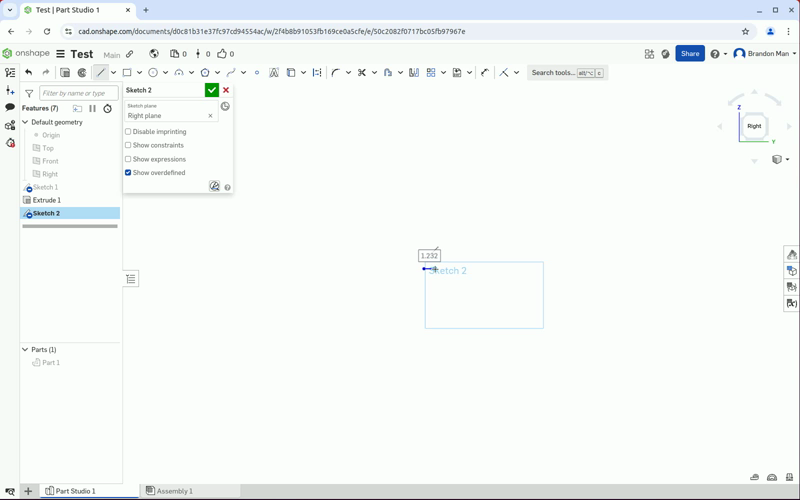
scroll(-6)
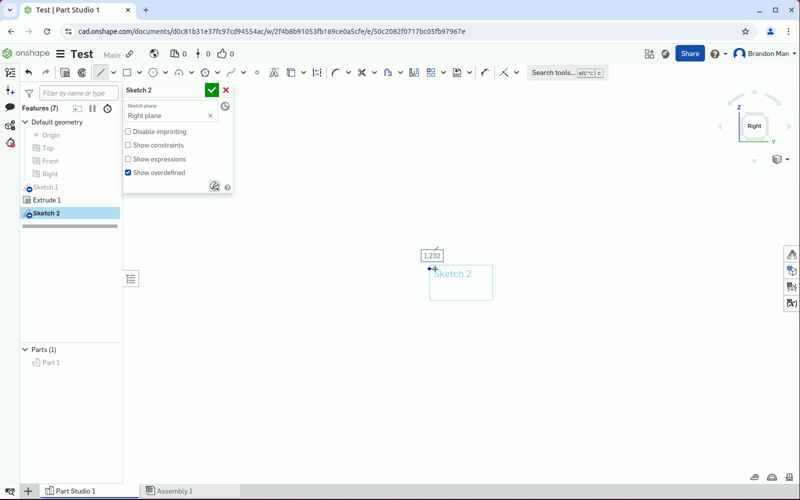
key_up(shift)
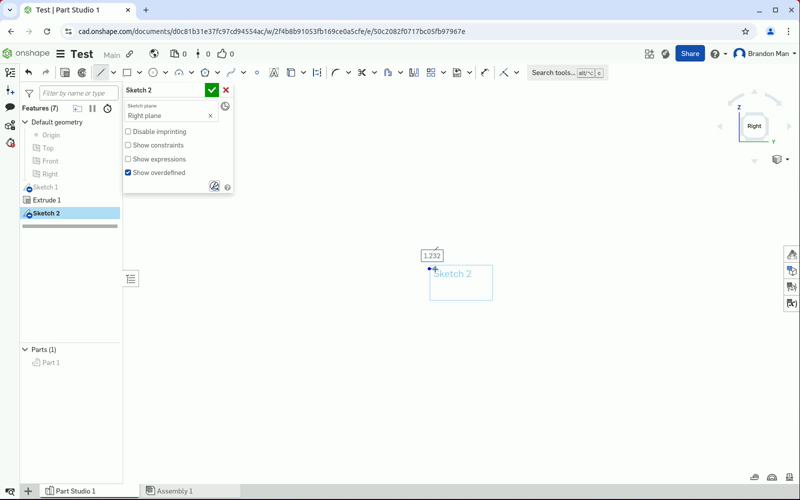
key_down(shift)
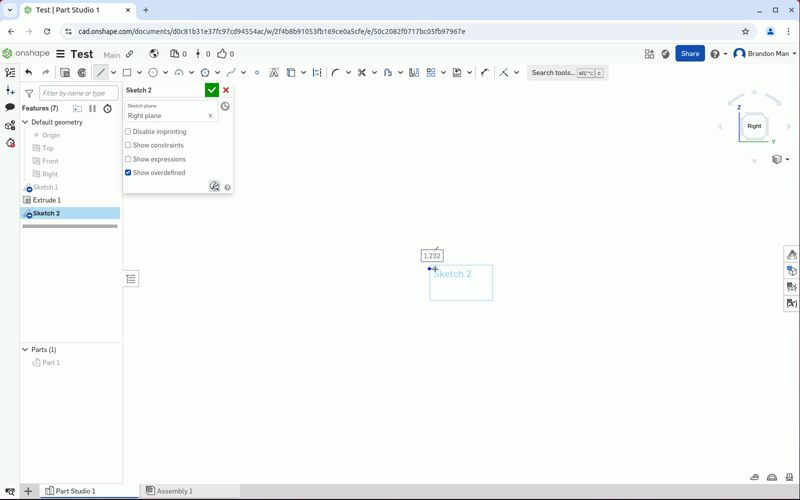
mouse_move(569, 268)
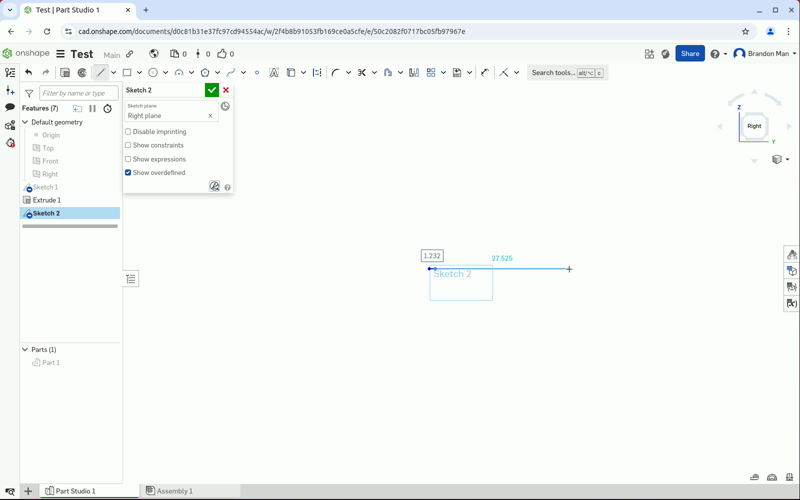
click(569, 268)
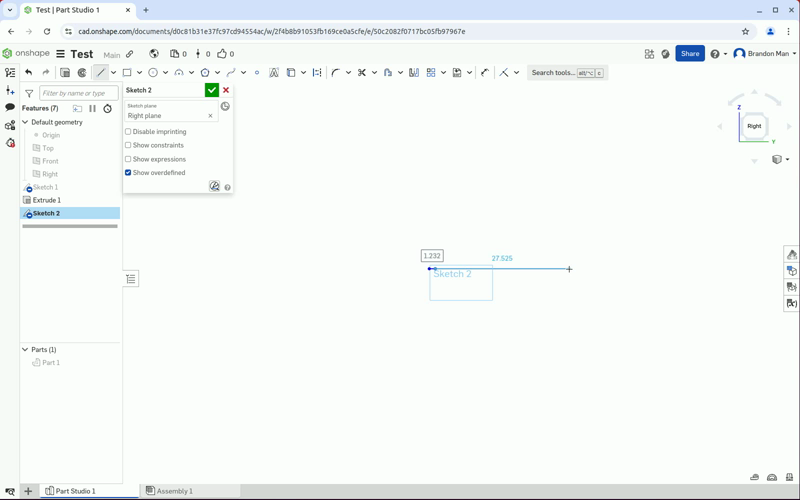
key_up(shift)
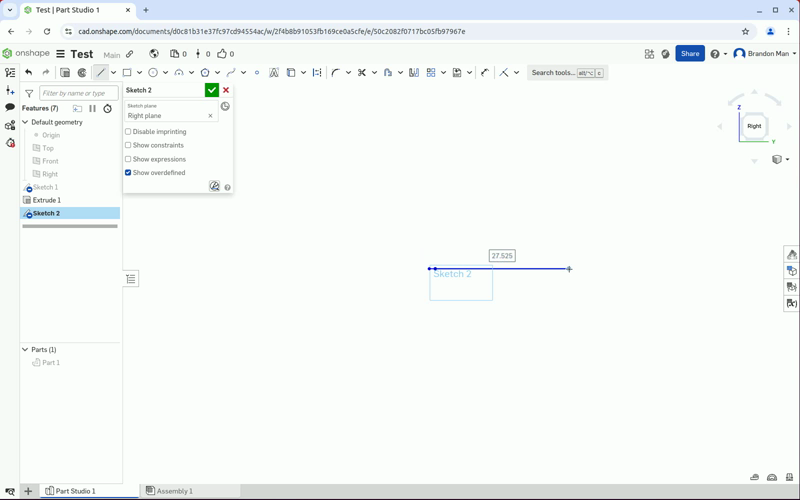
key_down(shift)
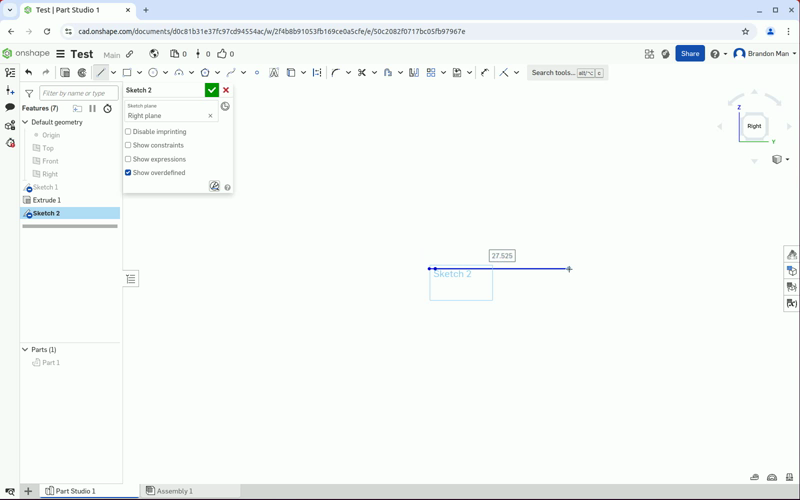
mouse_move(589, 268)
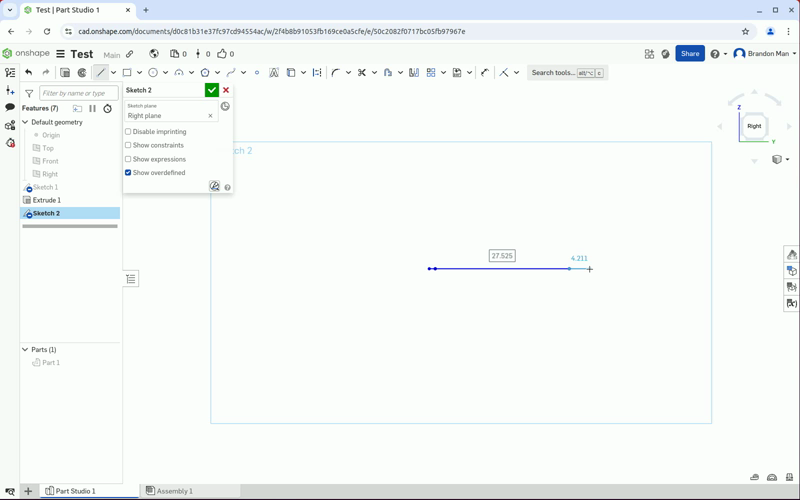
mouse_move(575, 268)
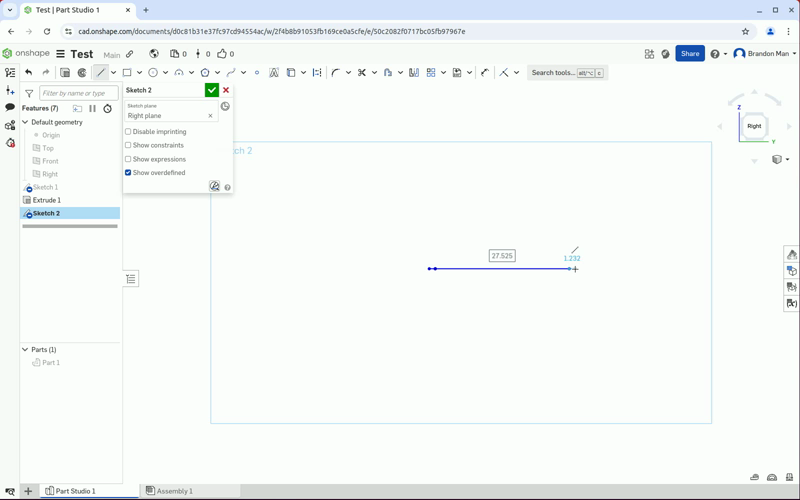
scroll(6)
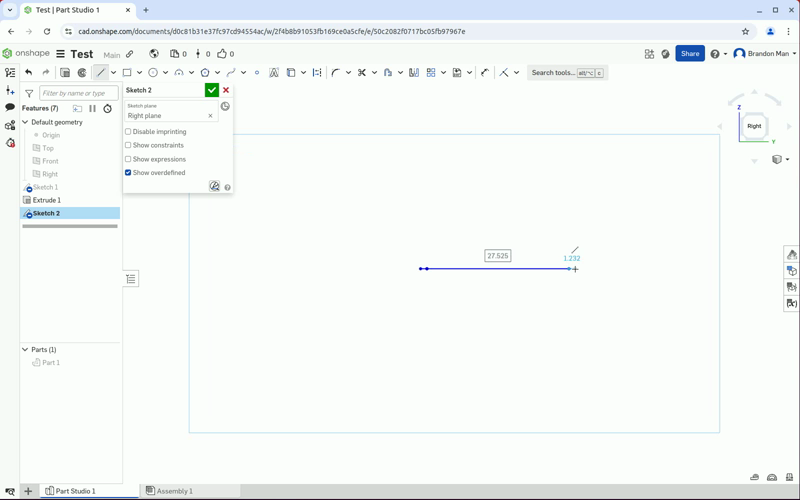
scroll(6)
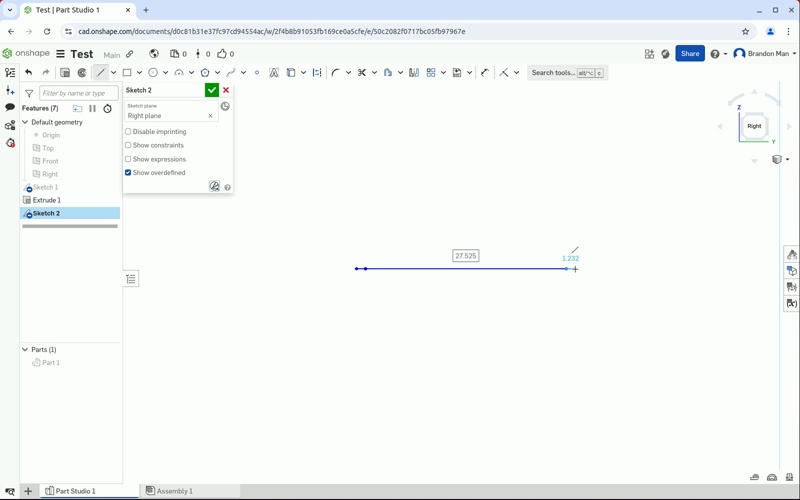
scroll(6)
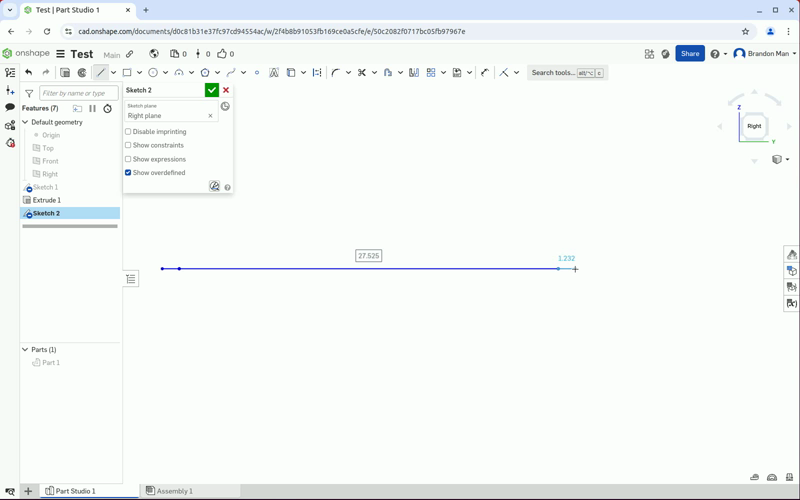
scroll(6)
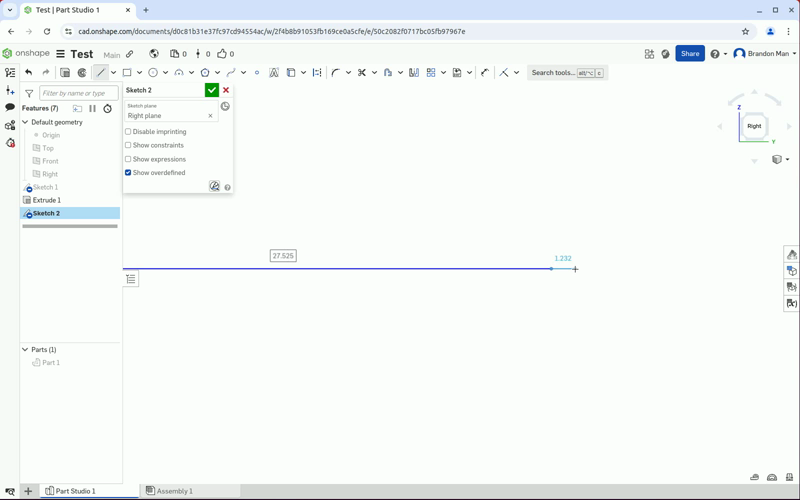
scroll(6)
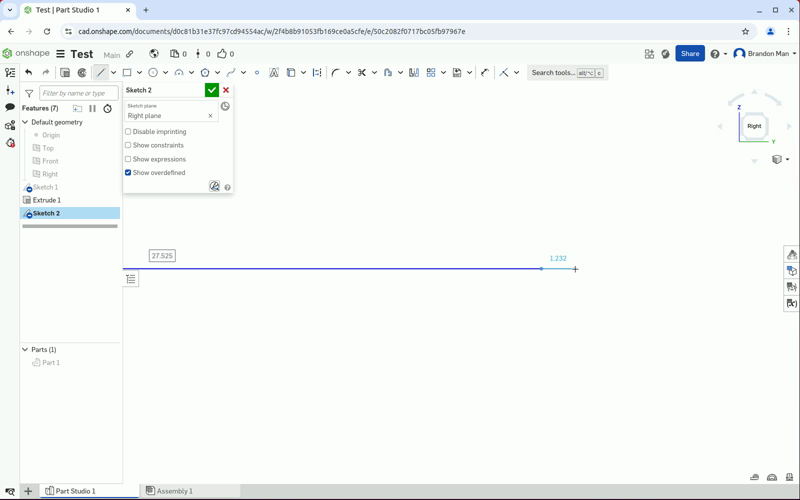
scroll(6)
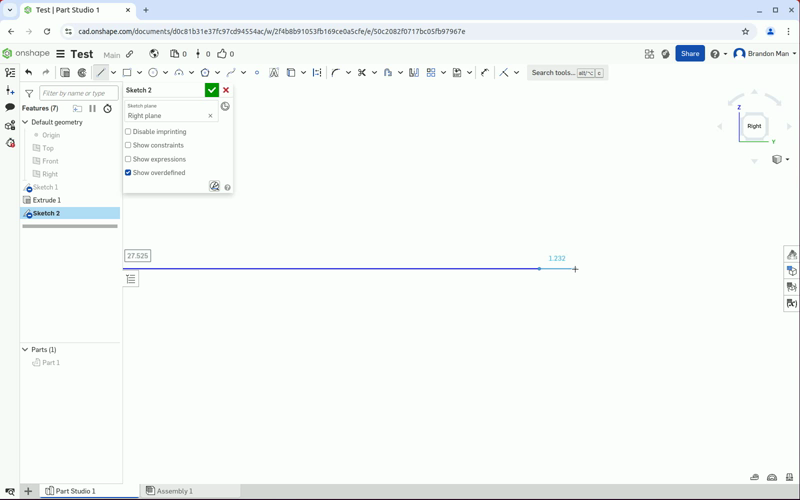
scroll(6)
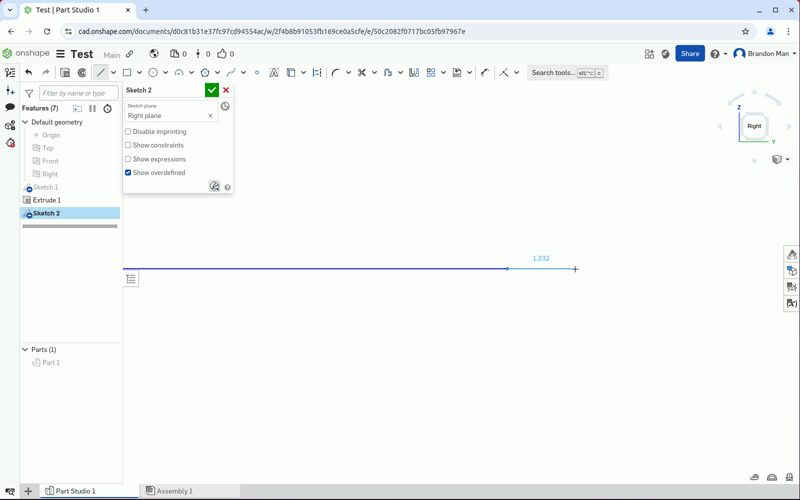
click(575, 268)
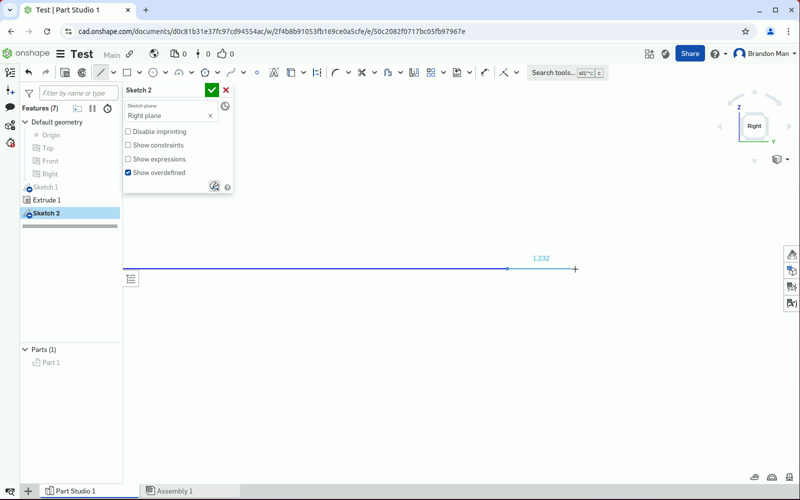
scroll(-6)
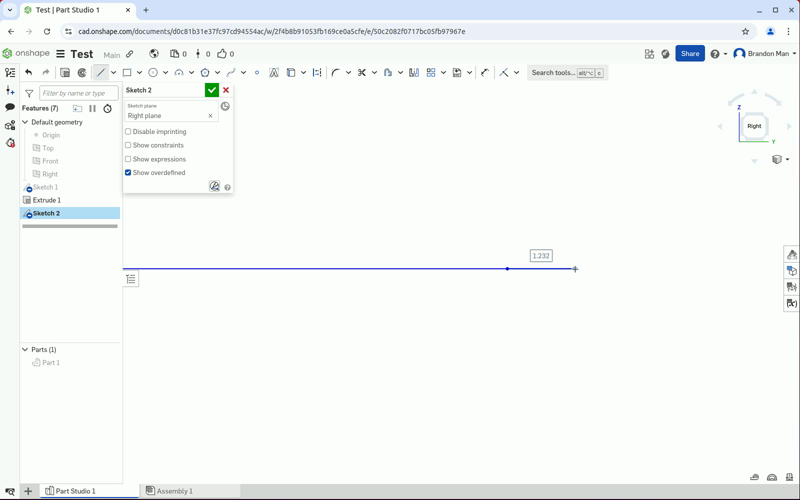
scroll(-6)
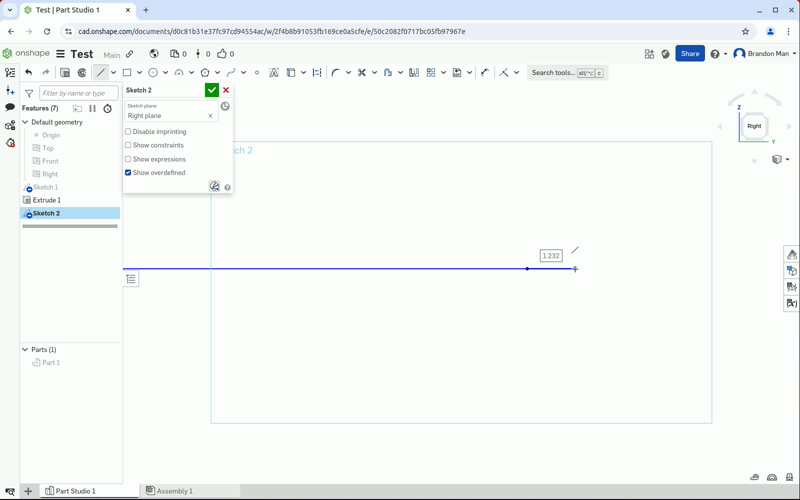
scroll(-6)
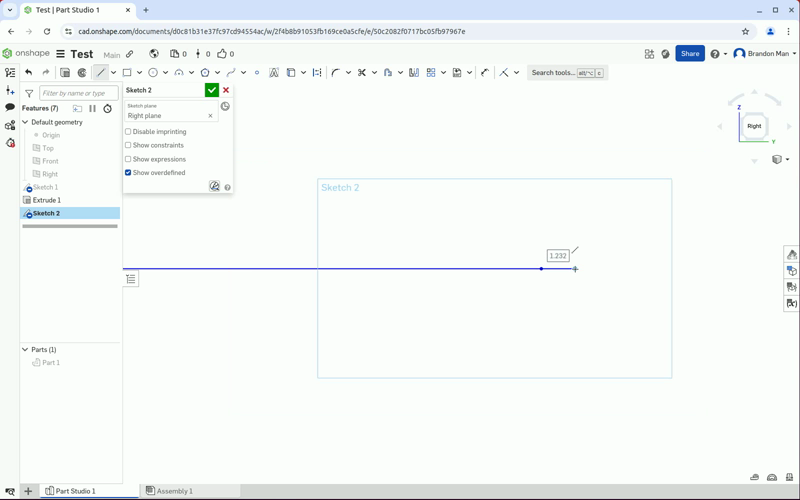
scroll(-6)
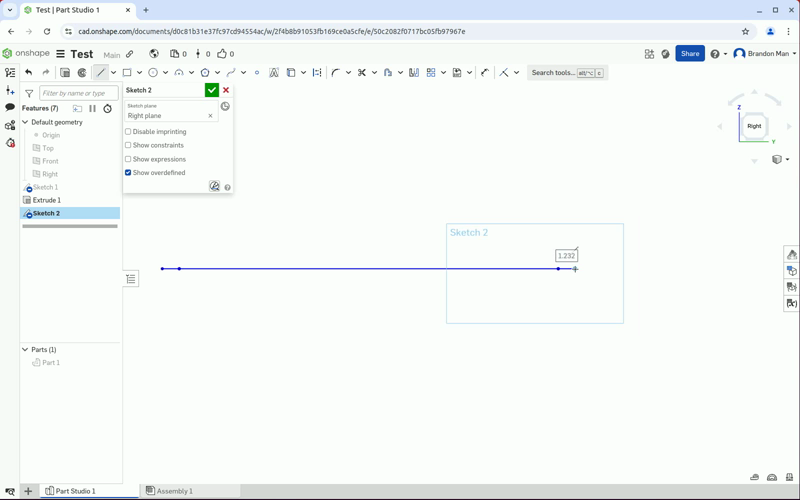
scroll(-6)
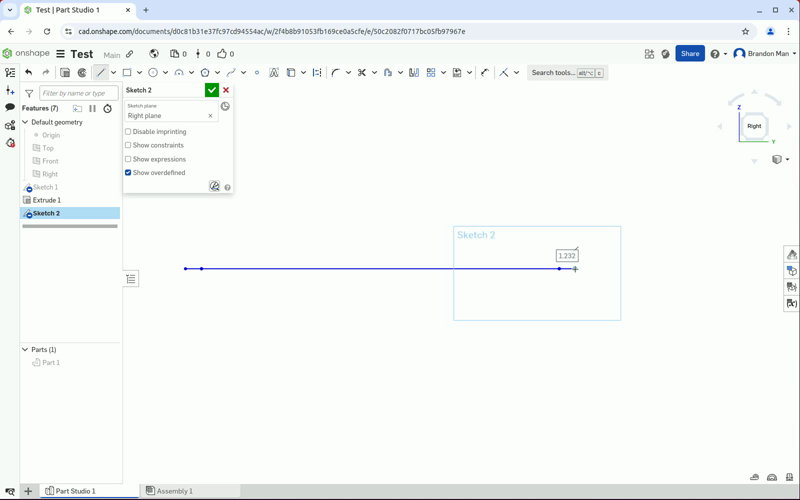
scroll(-6)
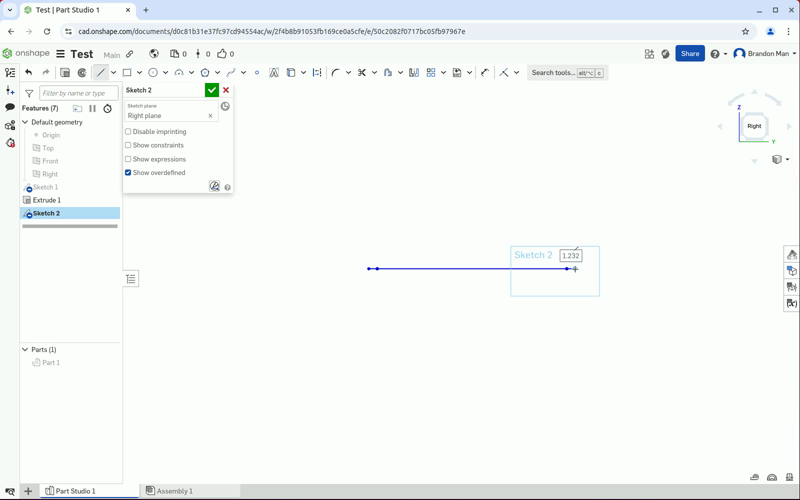
scroll(-6)
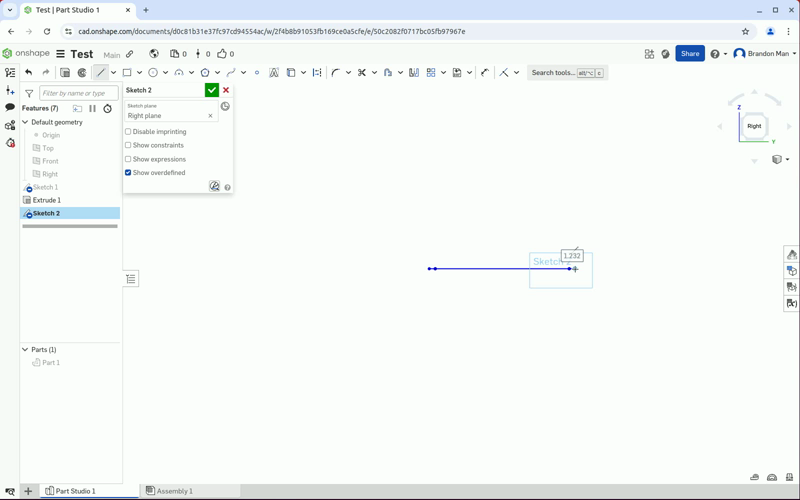
key_up(shift)
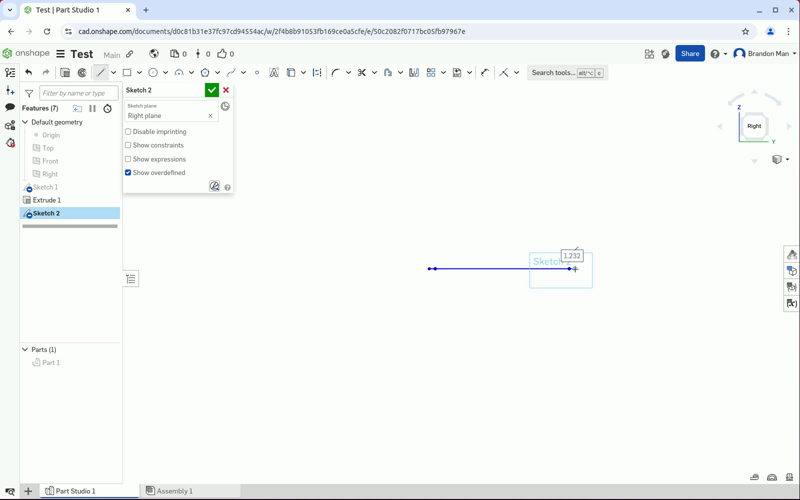
key_down(shift)
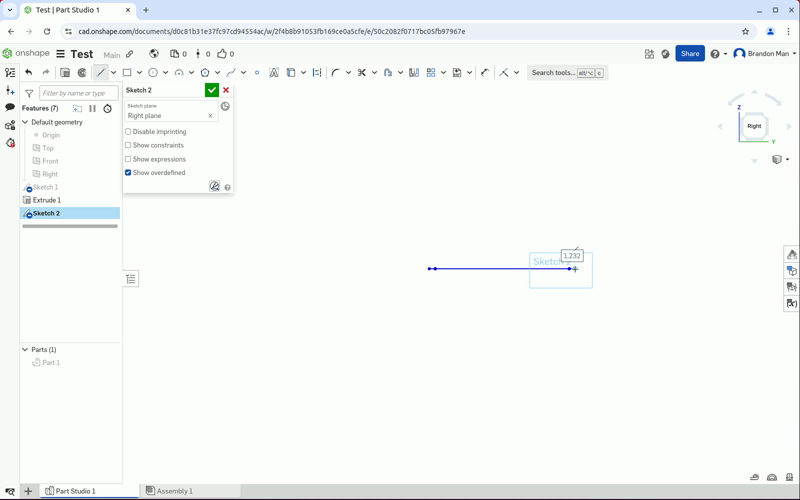
mouse_move(589, 268)
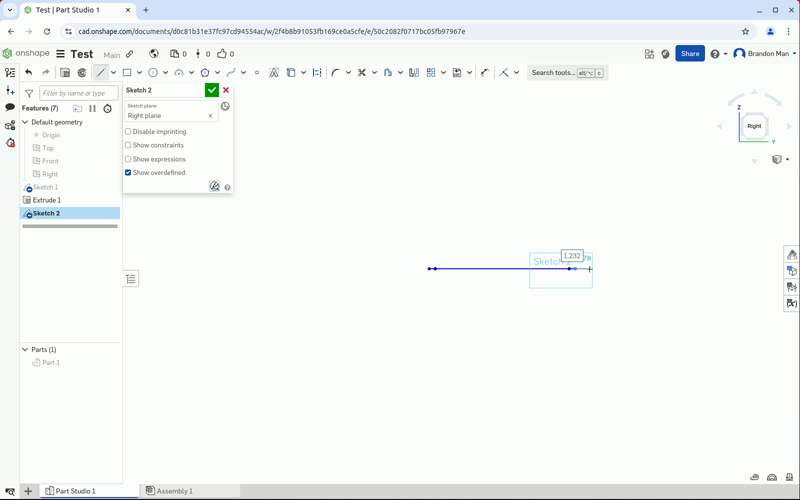
mouse_move(575, 264)
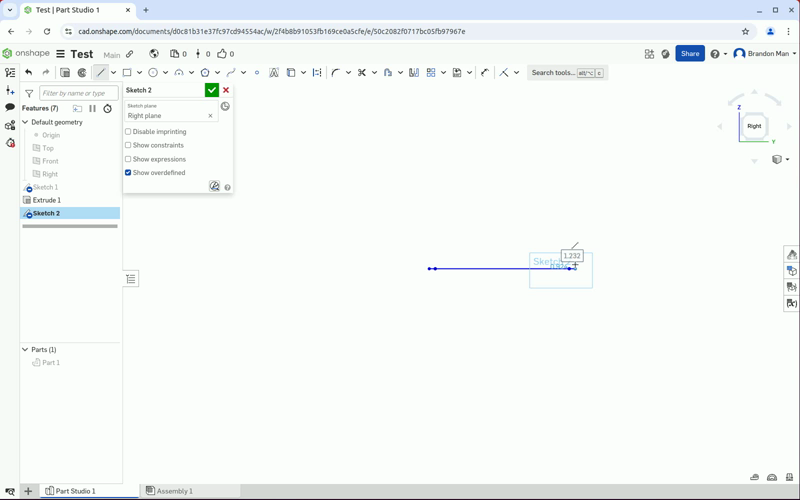
scroll(6)
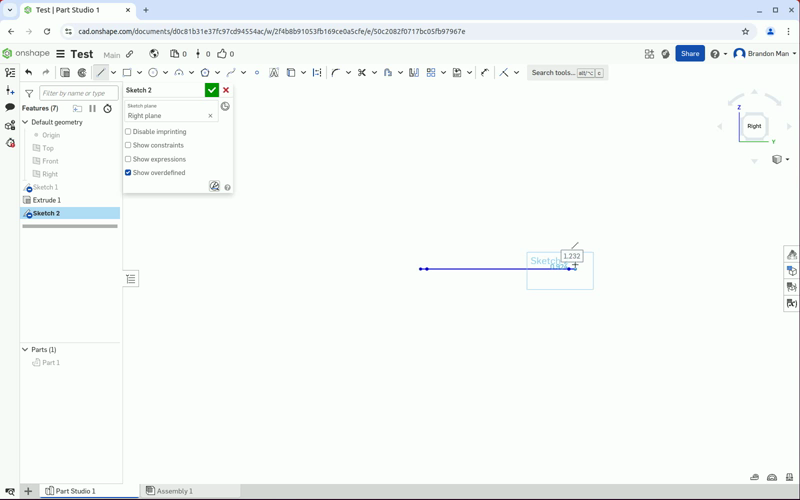
scroll(6)
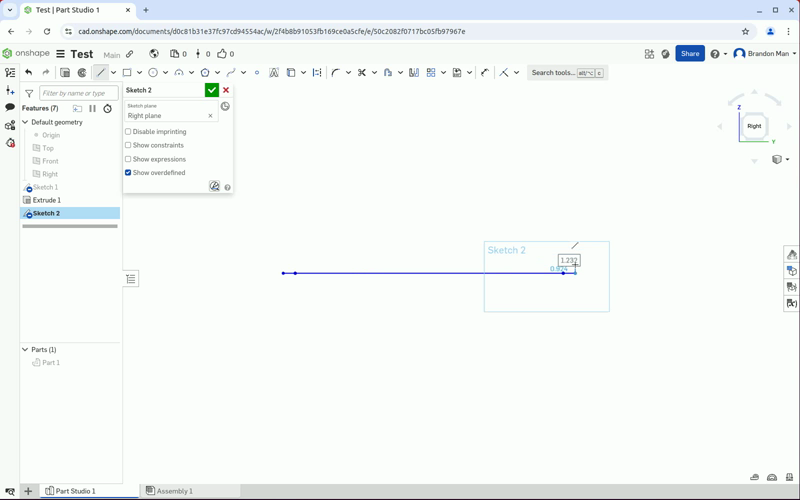
scroll(6)
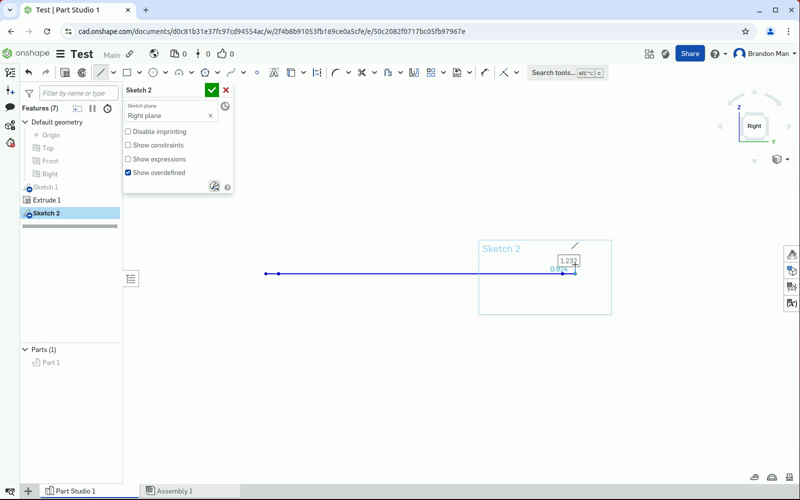
scroll(6)
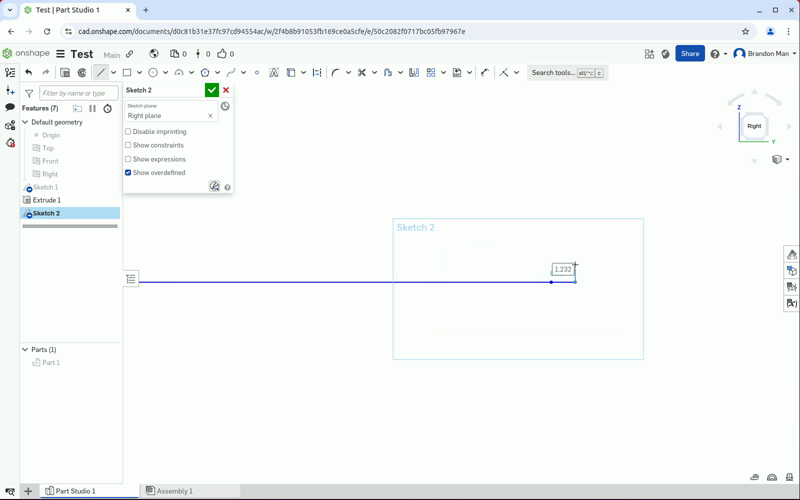
scroll(6)
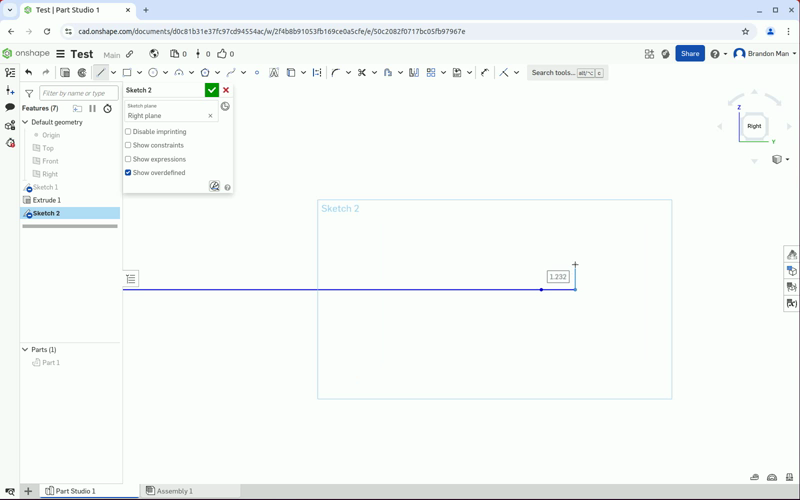
scroll(6)
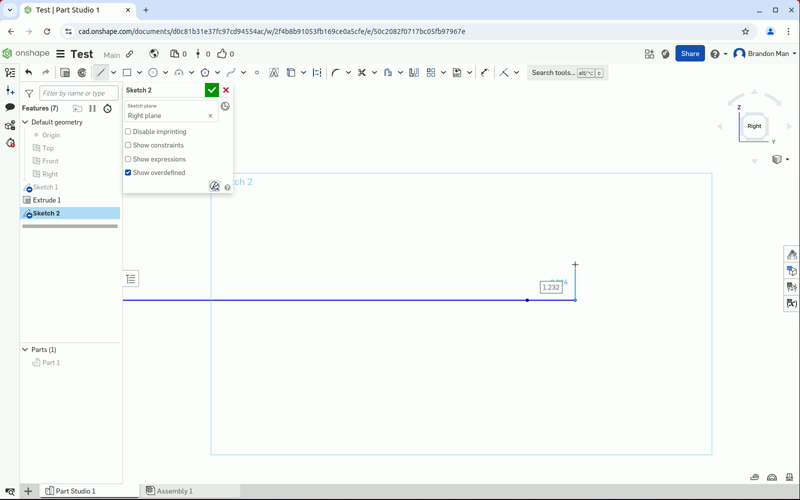
scroll(6)
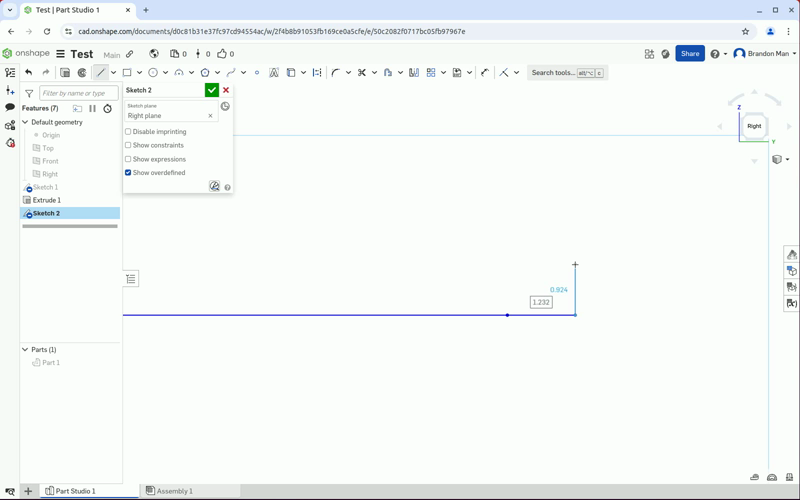
click(575, 264)
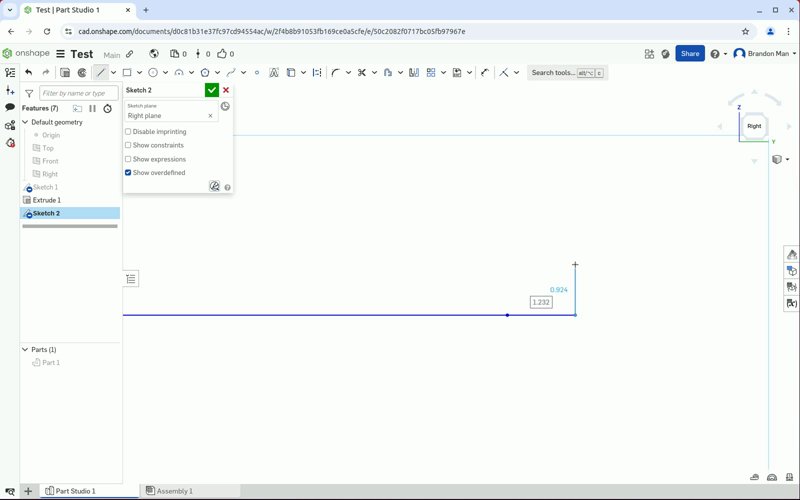
scroll(-6)
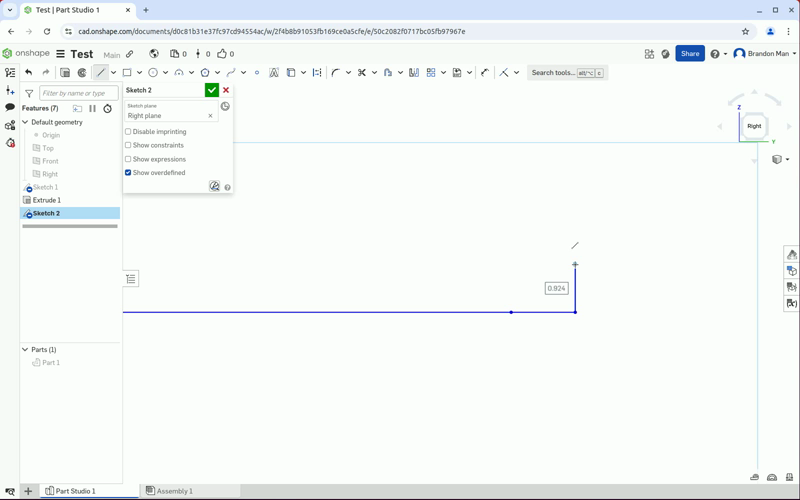
scroll(-6)
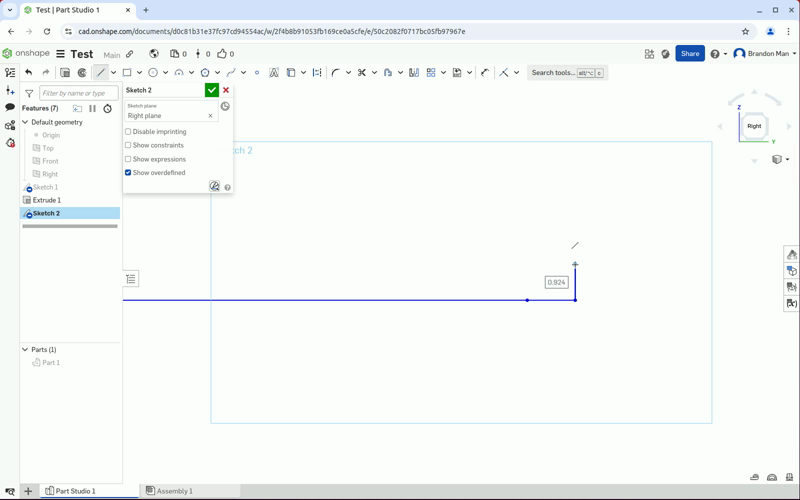
scroll(-6)
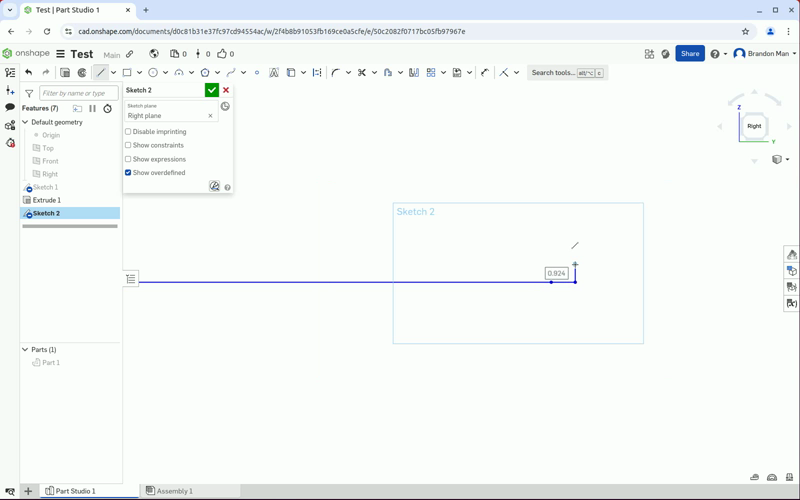
scroll(-6)
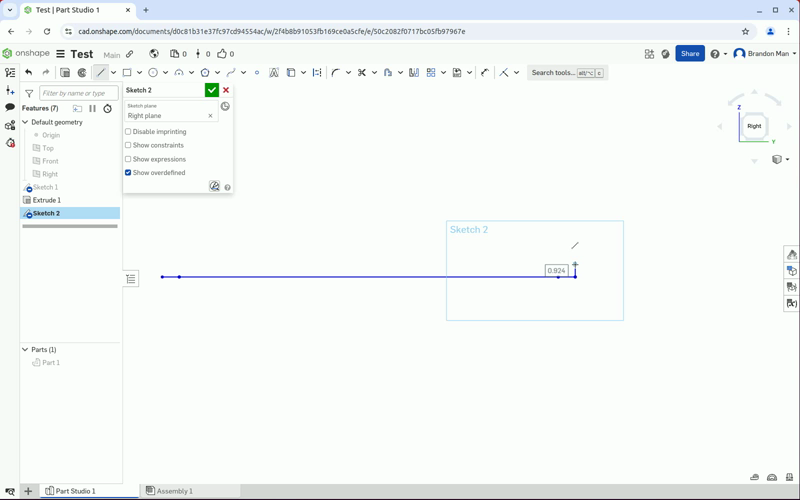
scroll(-6)
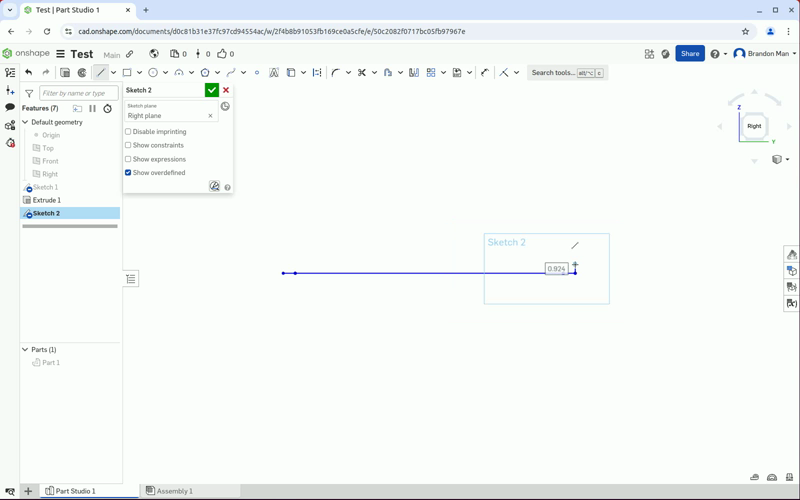
scroll(-6)
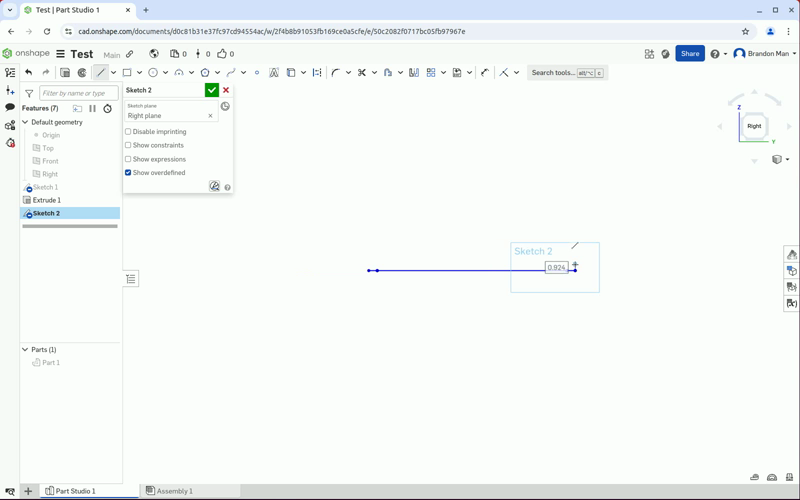
scroll(-6)
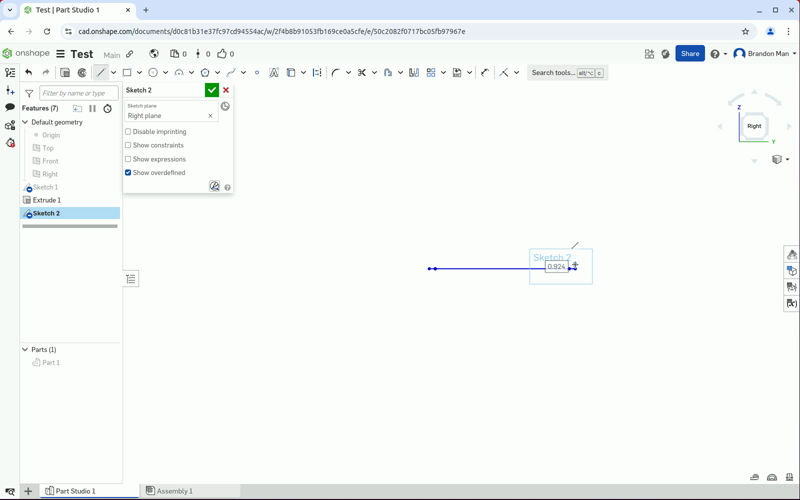
key_up(shift)
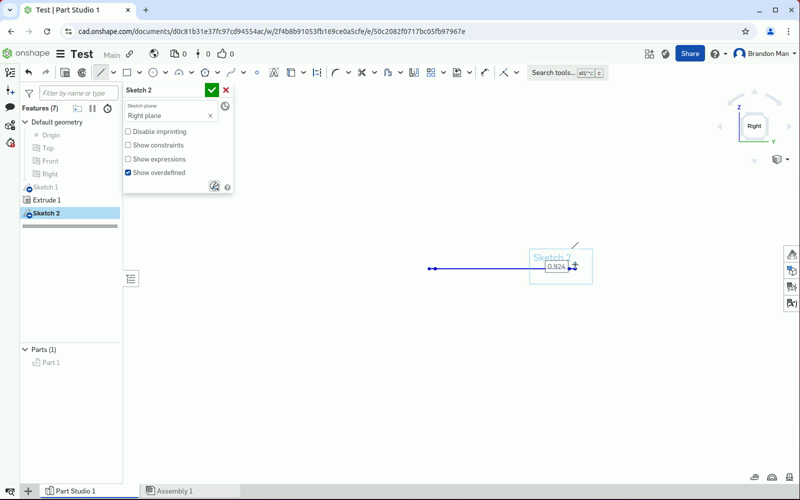
key_down(shift)
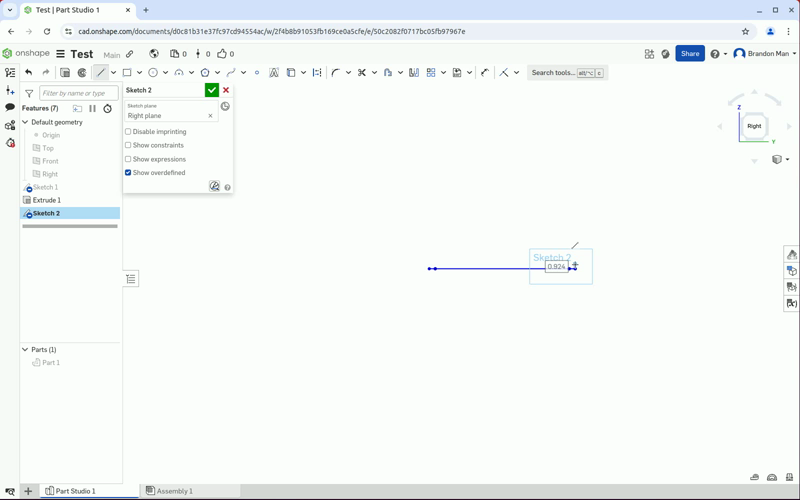
mouse_move(429, 264)
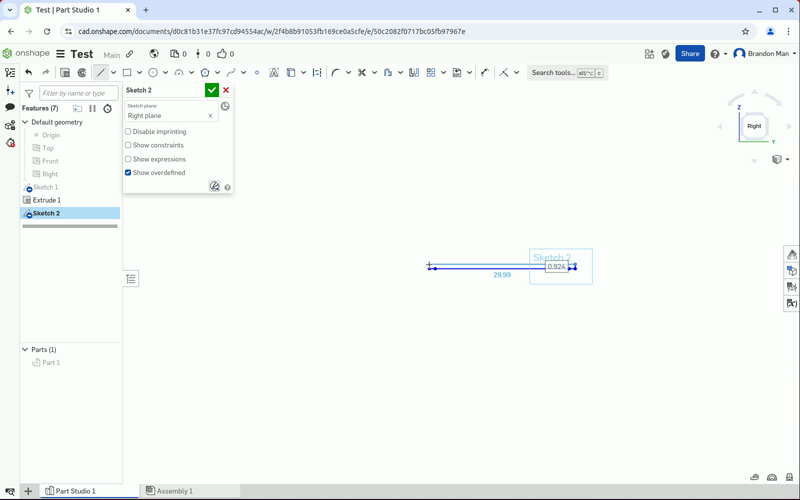
click(429, 264)
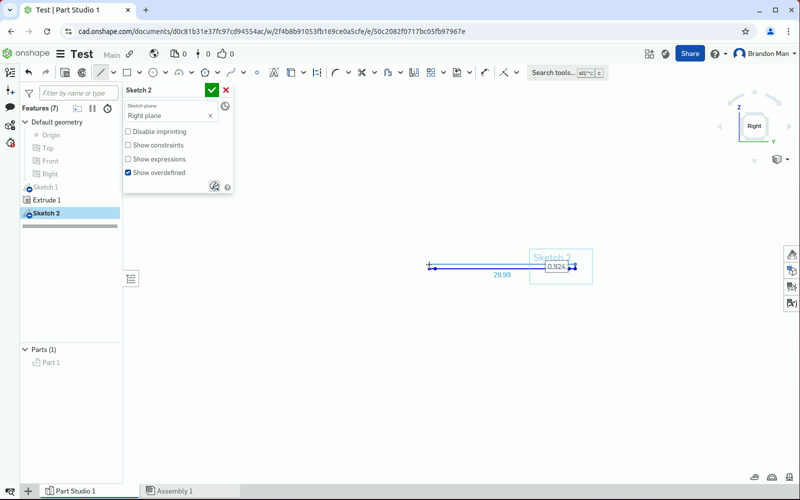
key_up(shift)
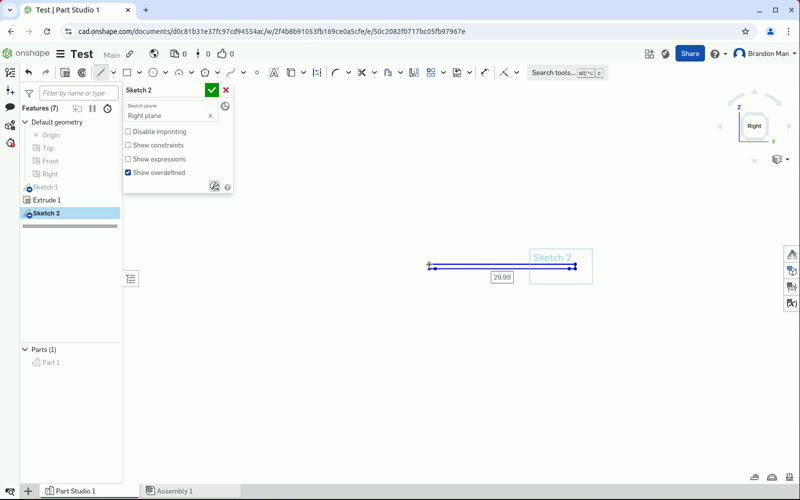
mouse_move(459, 264)
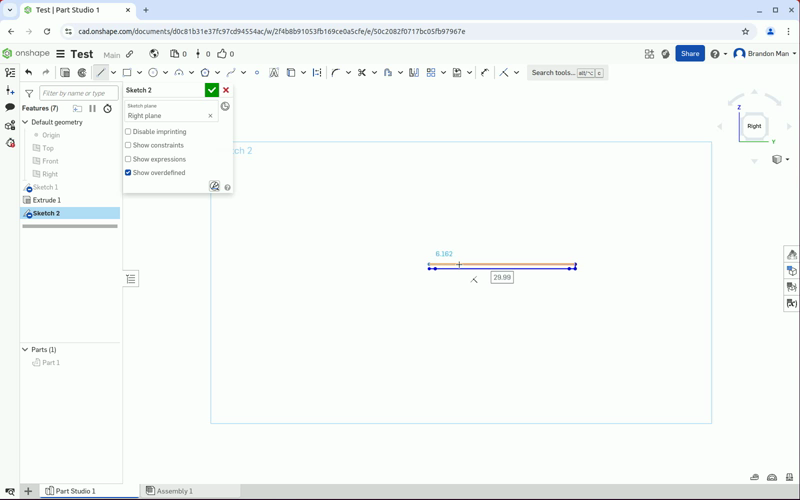
key_down(shift)
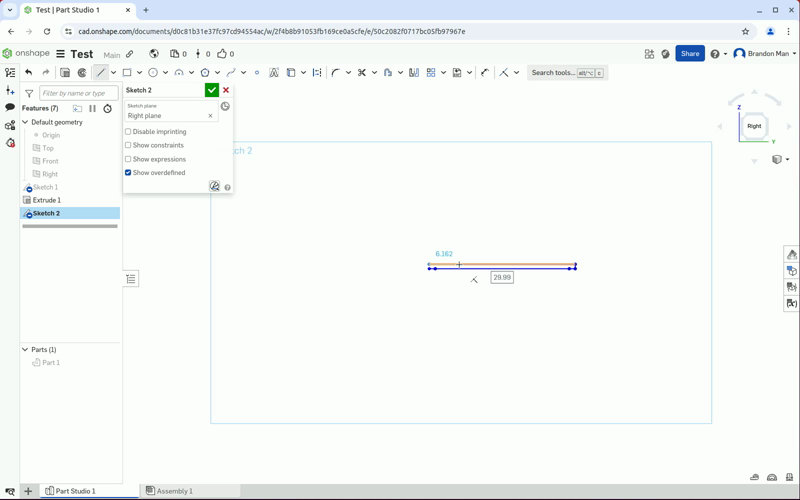
mouse_move(429, 268)
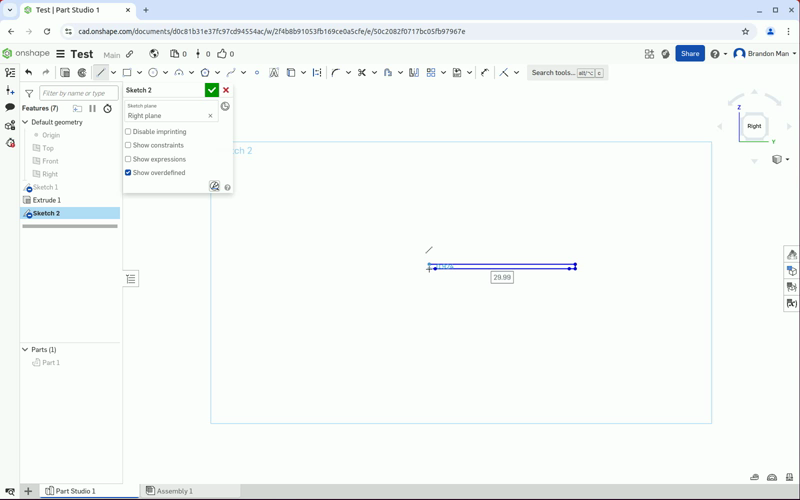
scroll(6)
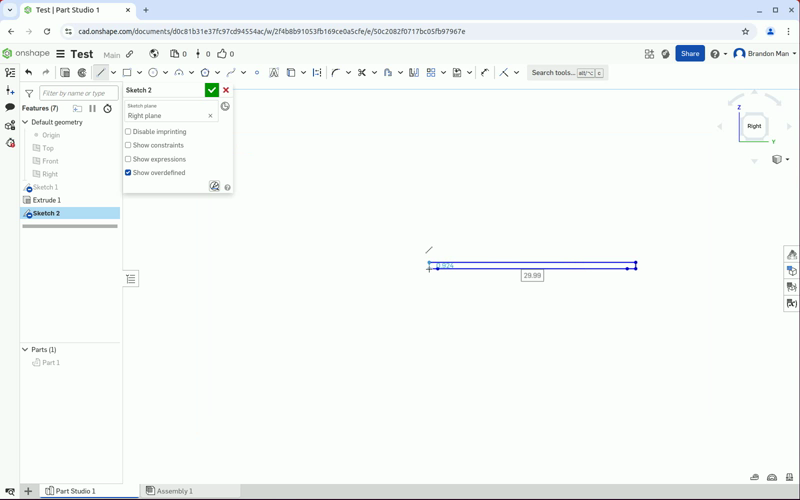
scroll(6)
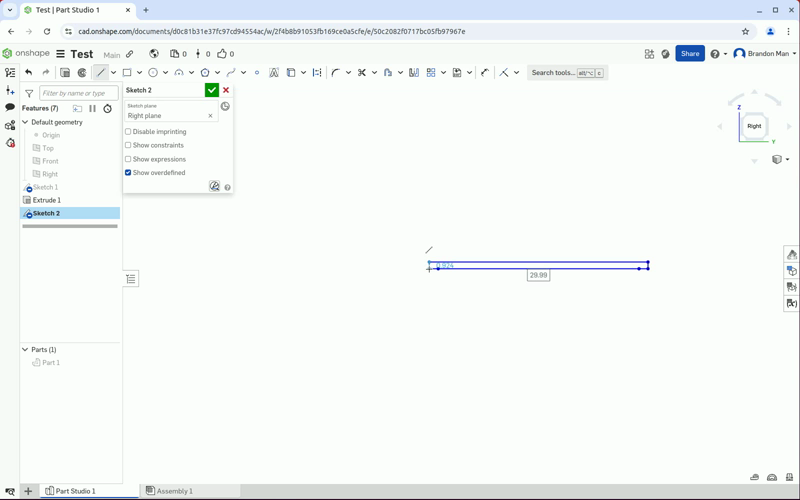
scroll(6)
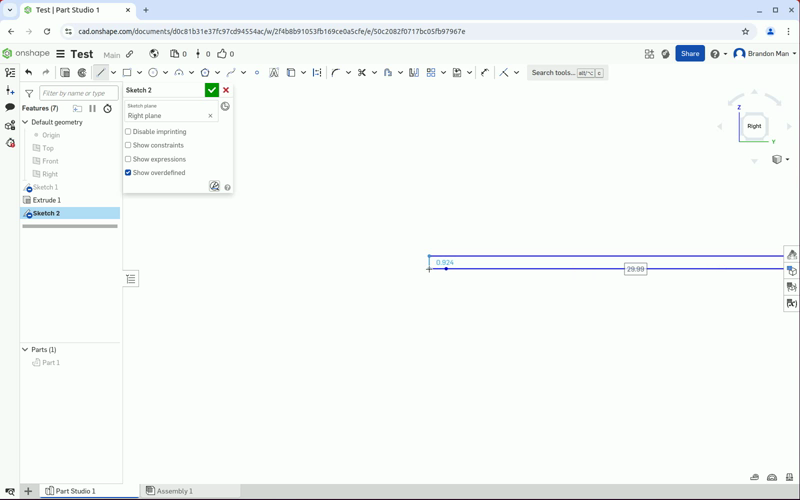
scroll(6)
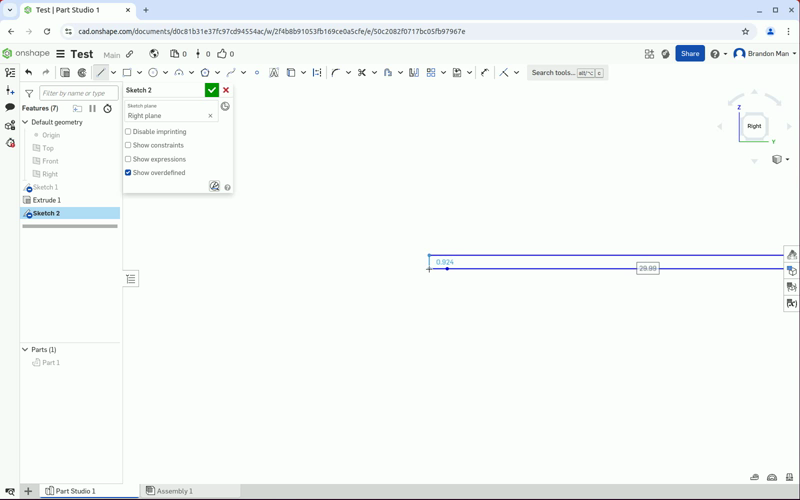
scroll(6)
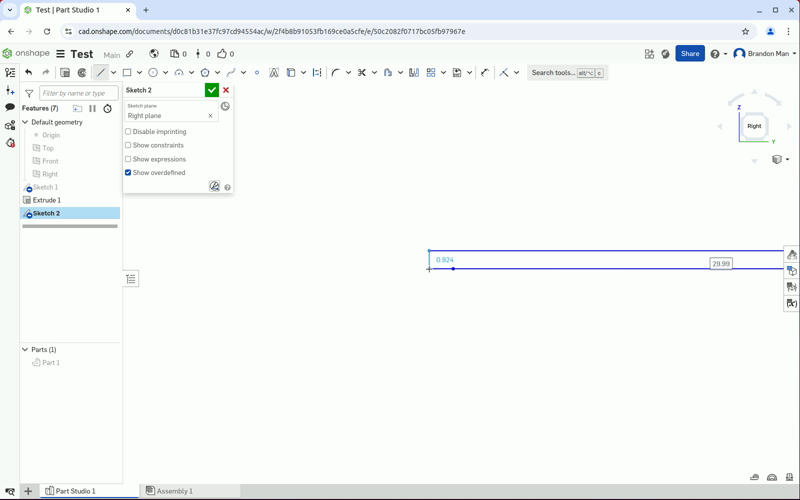
scroll(6)
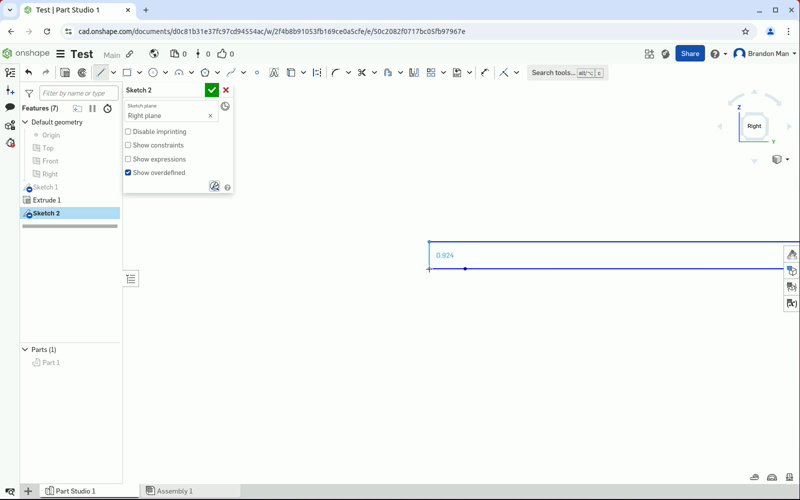
scroll(6)
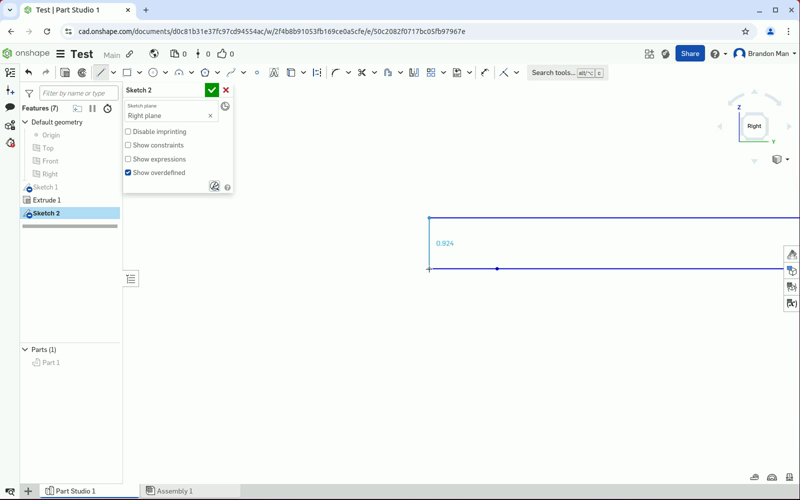
key_up(shift)
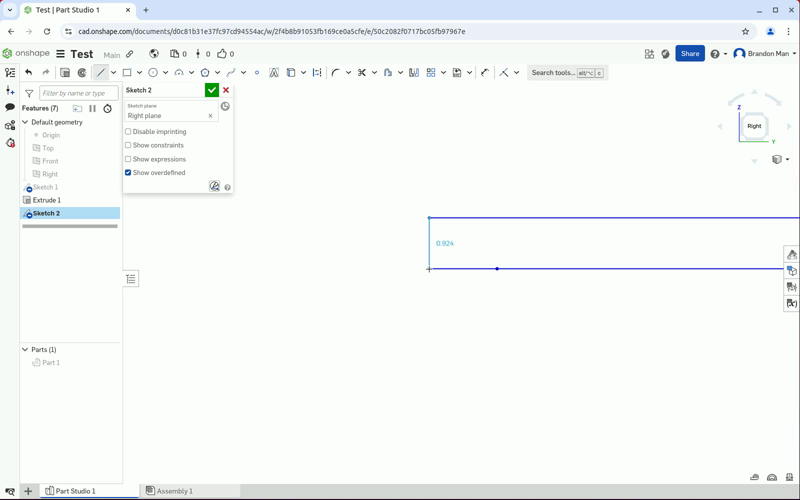
click(429, 268)
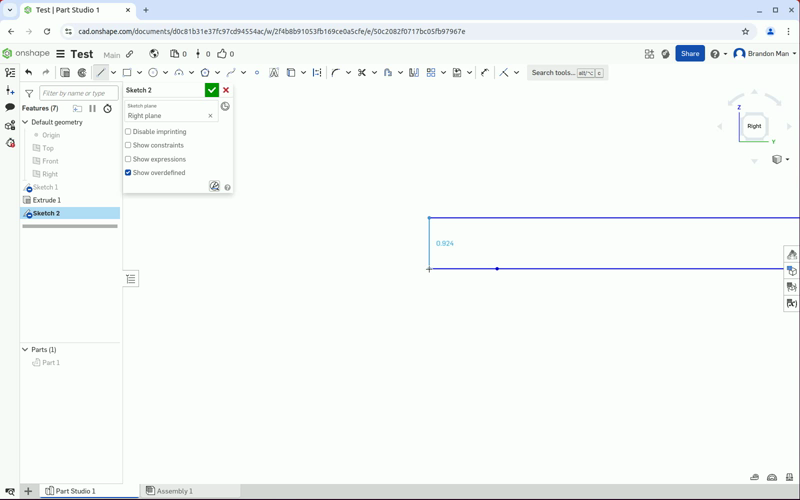
scroll(-6)
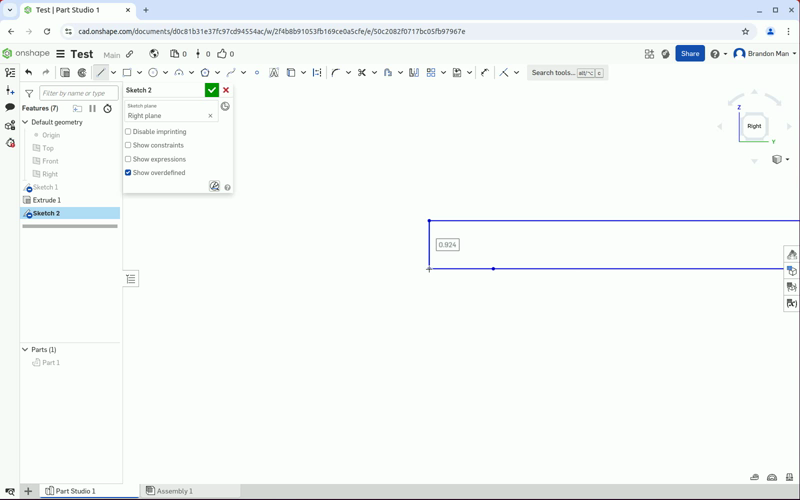
scroll(-6)
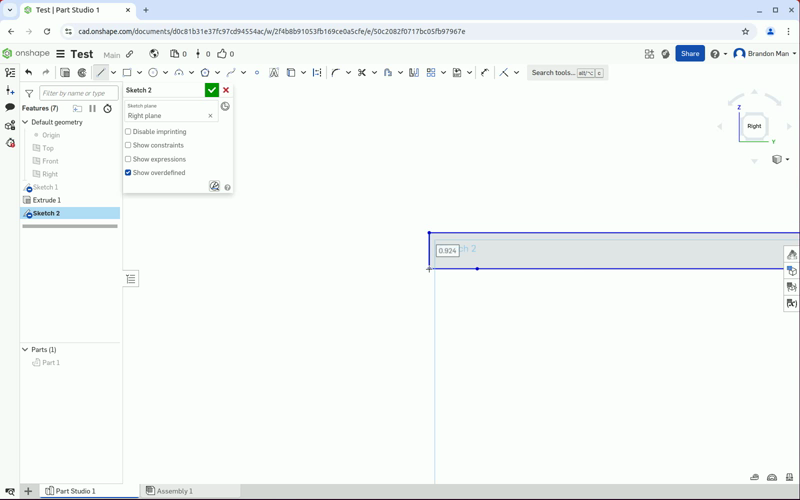
scroll(-6)
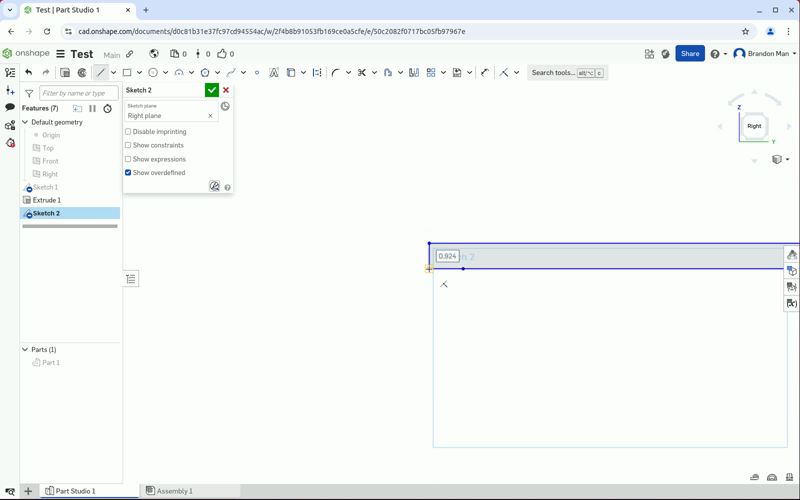
scroll(-6)
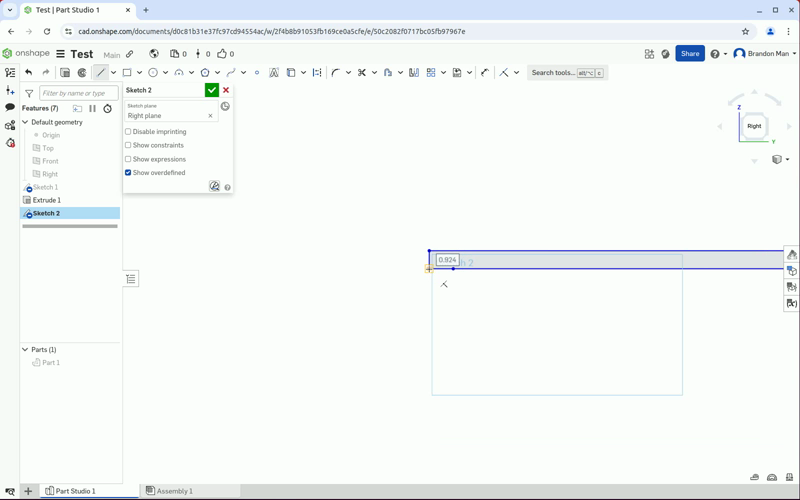
scroll(-6)
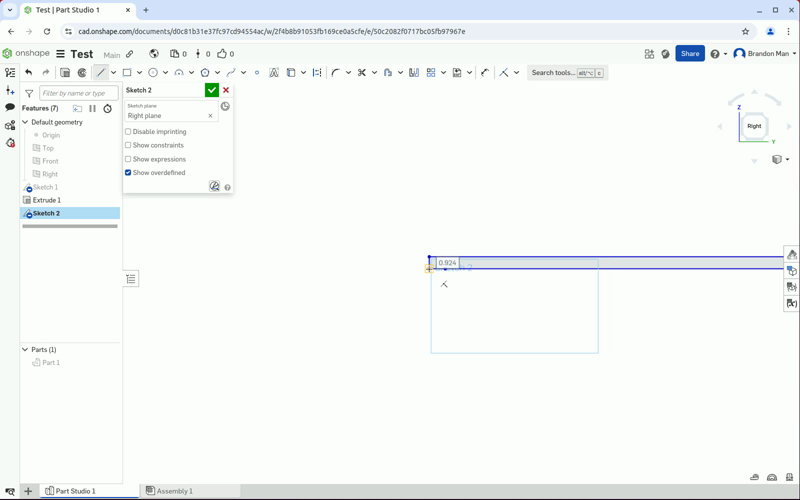
scroll(-6)
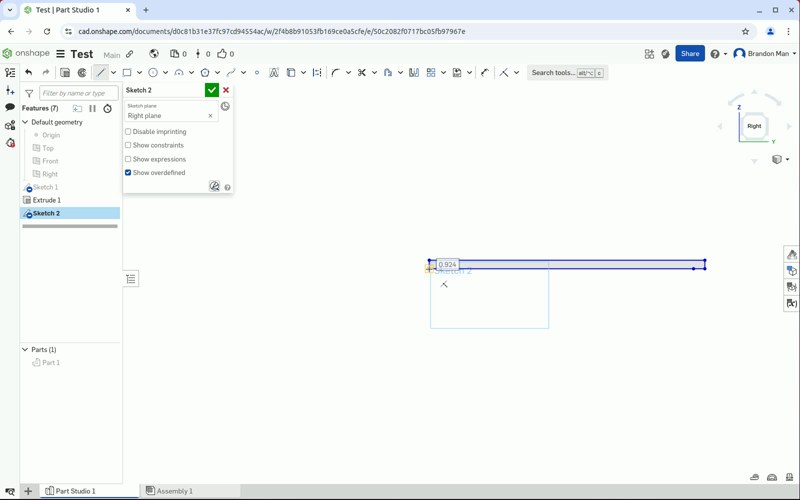
scroll(-6)
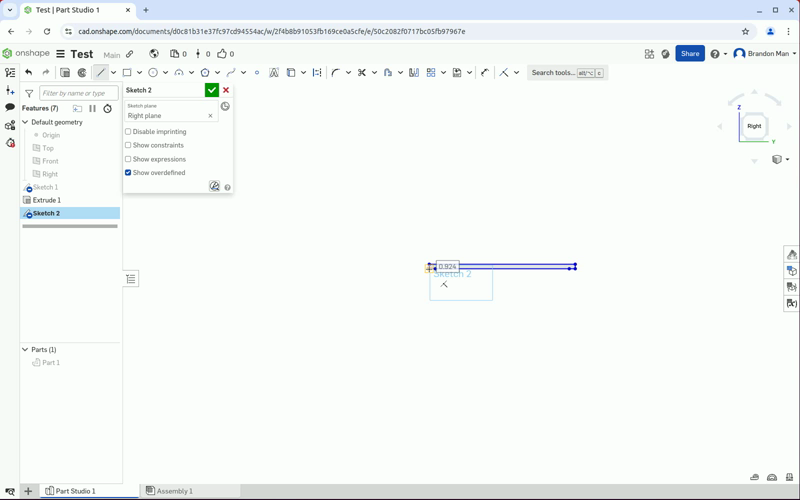
key(esc)
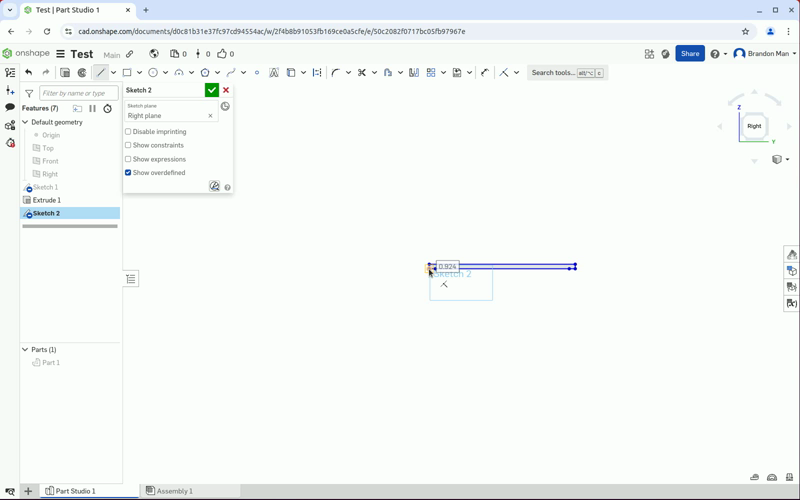
mouse_move(477, 267)
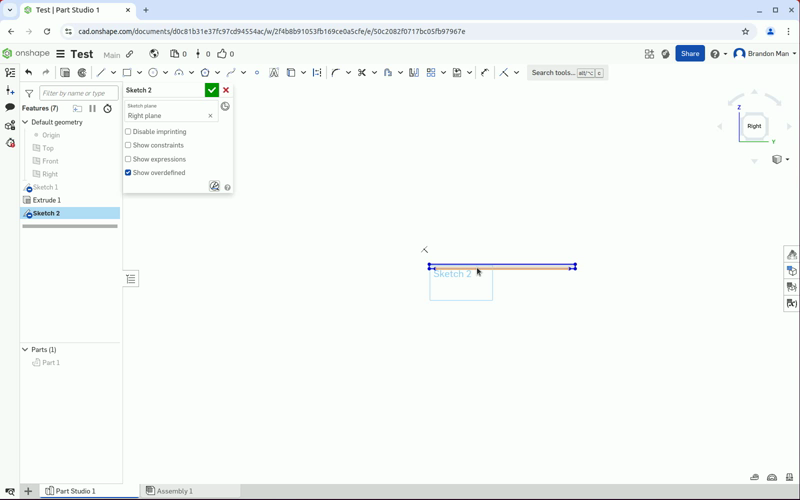
scroll(6)
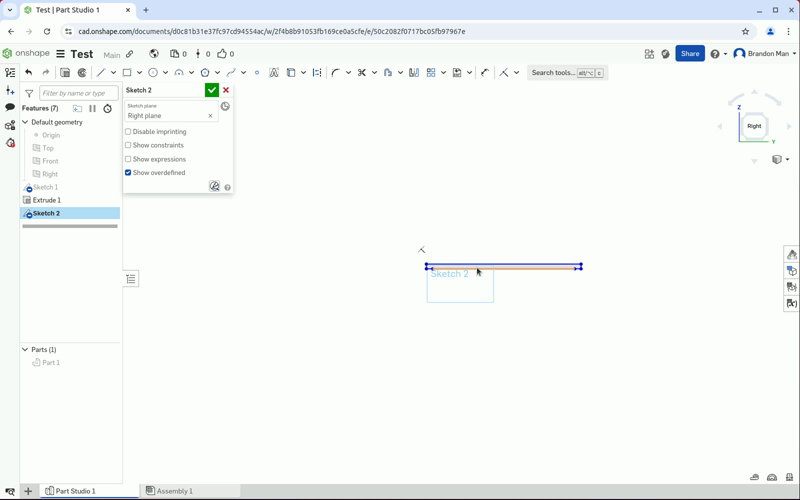
scroll(6)
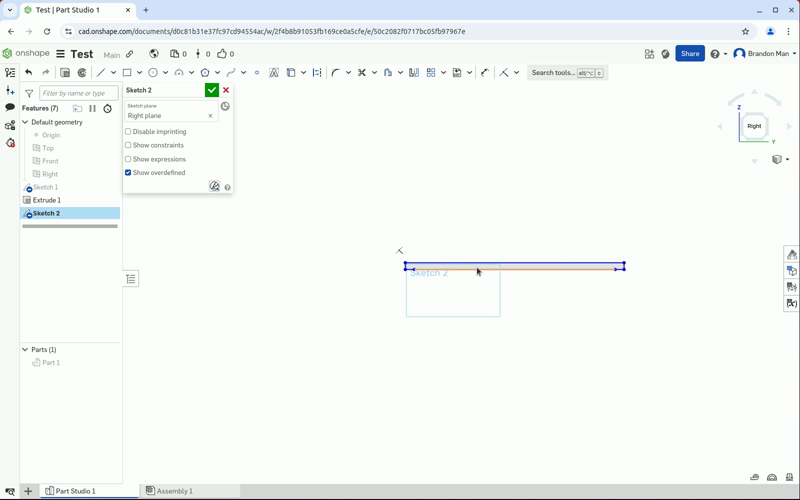
scroll(6)
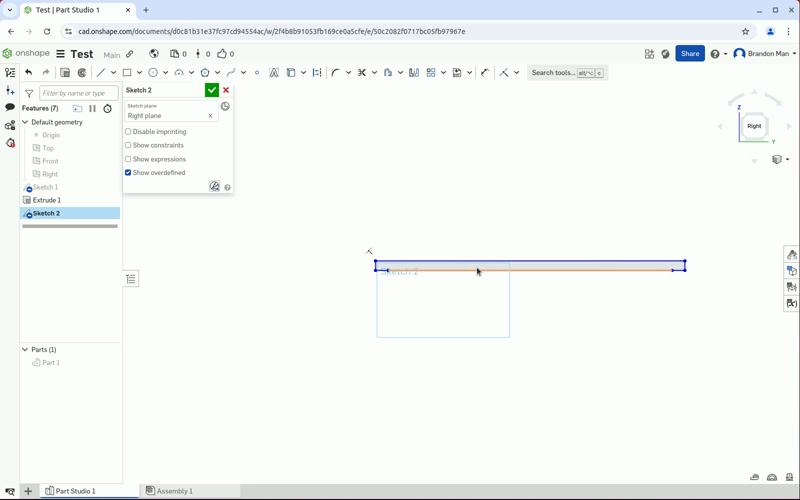
scroll(6)
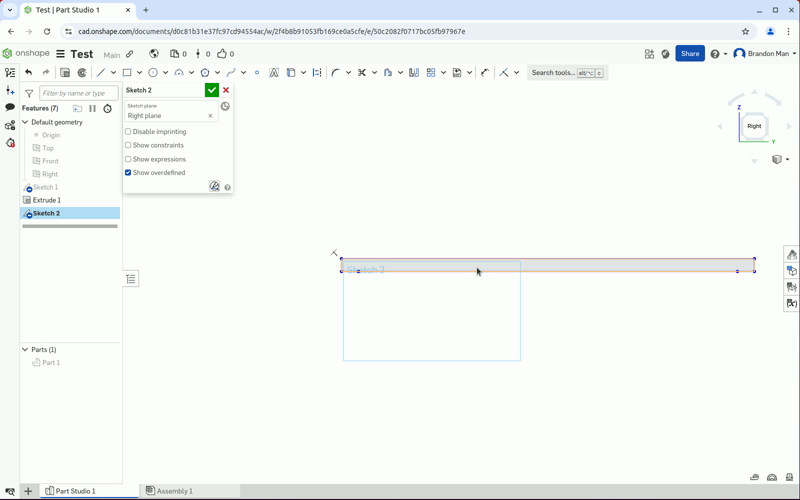
scroll(6)
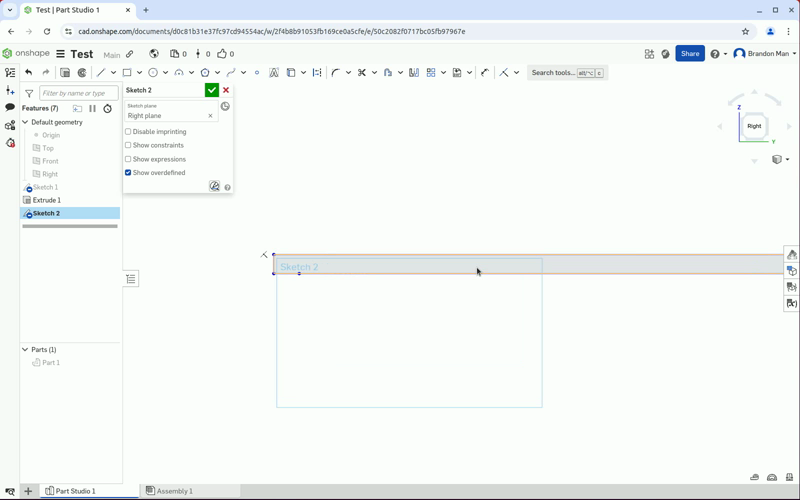
scroll(6)
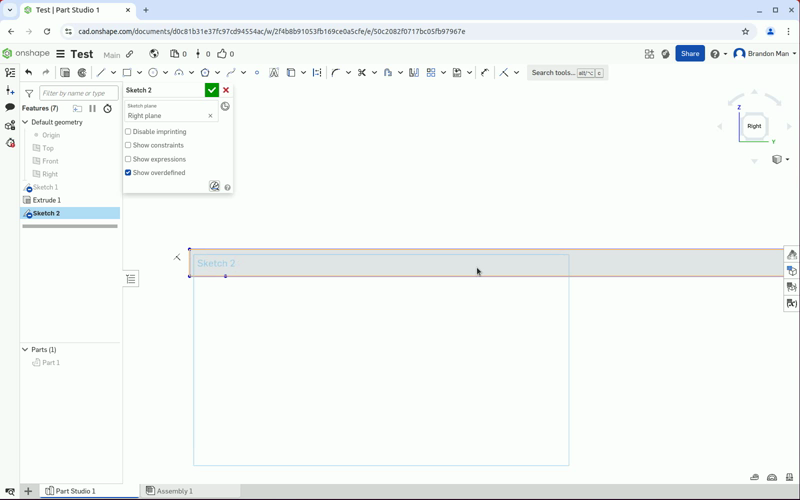
scroll(6)
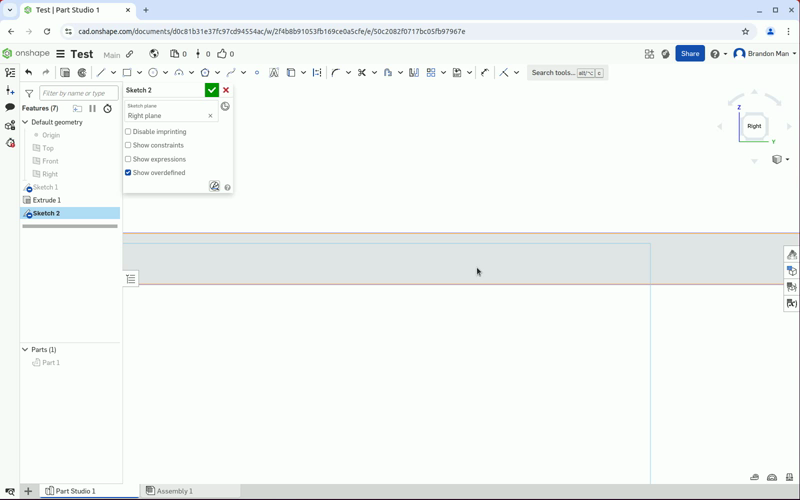
click(477, 267)
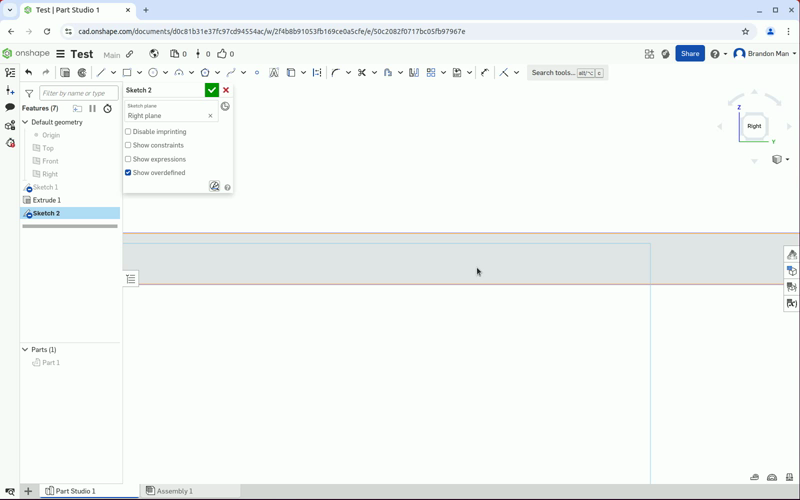
scroll(-6)
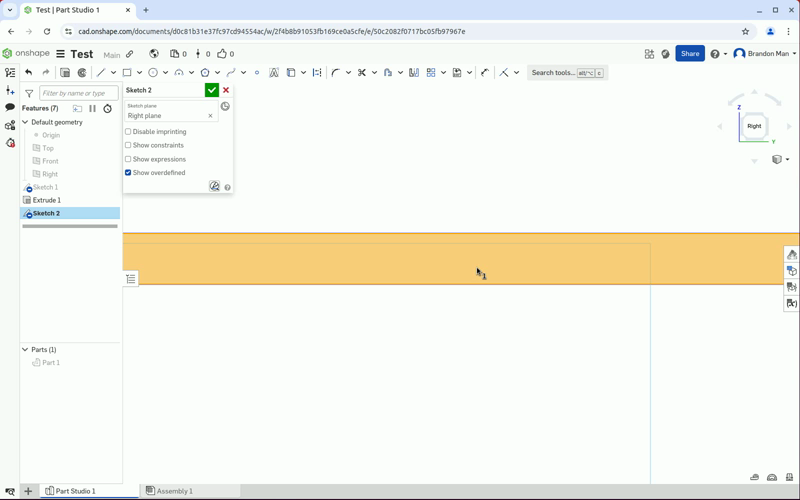
scroll(-6)
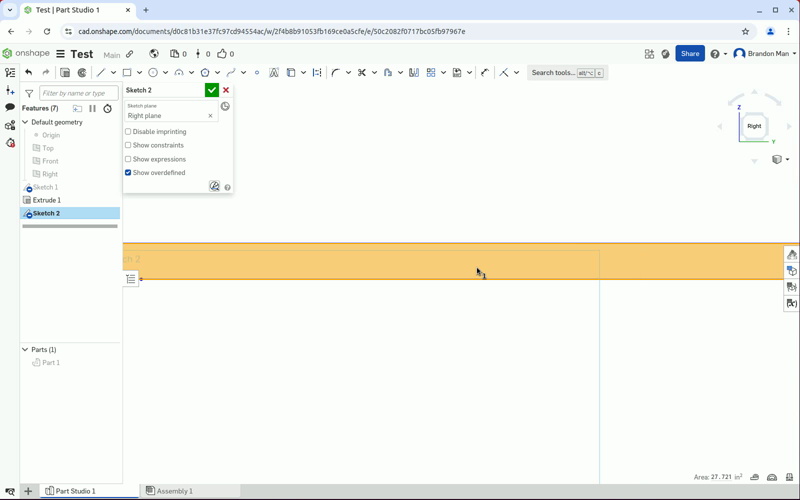
scroll(-6)
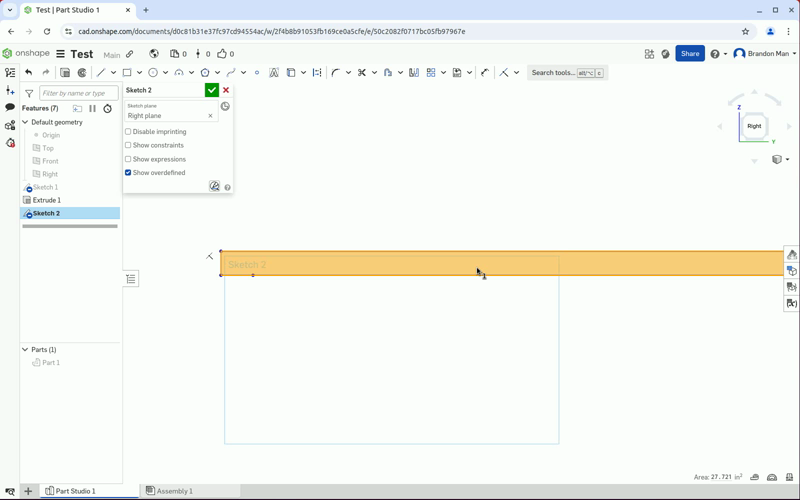
scroll(-6)
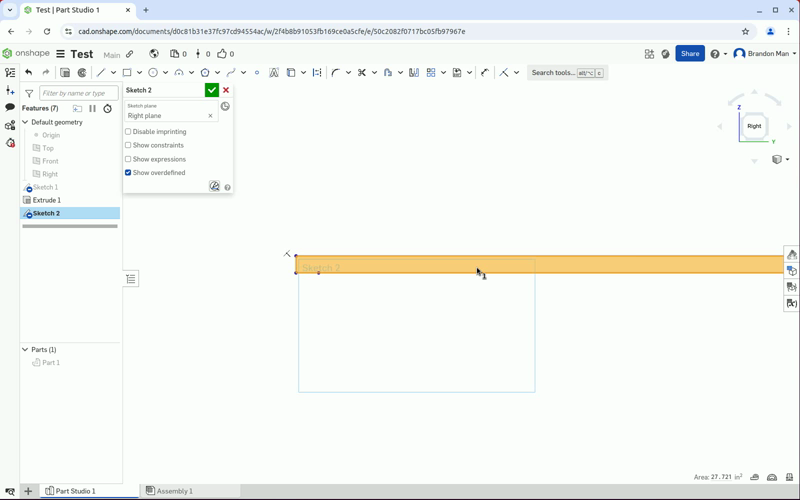
scroll(-6)
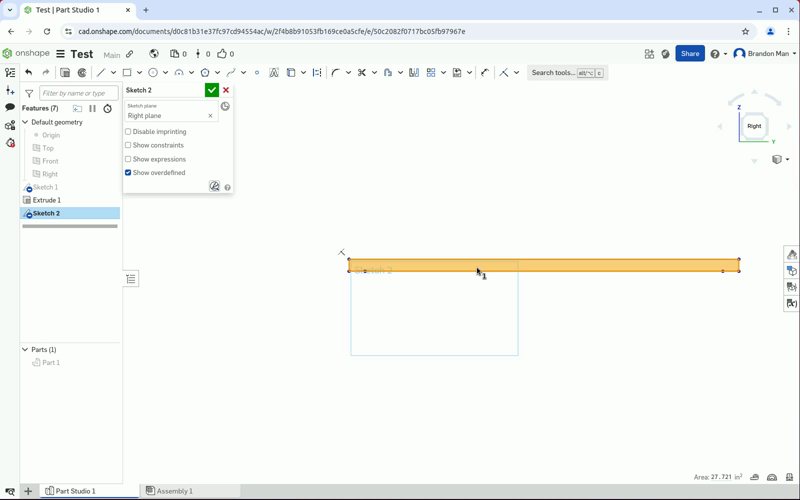
scroll(-6)
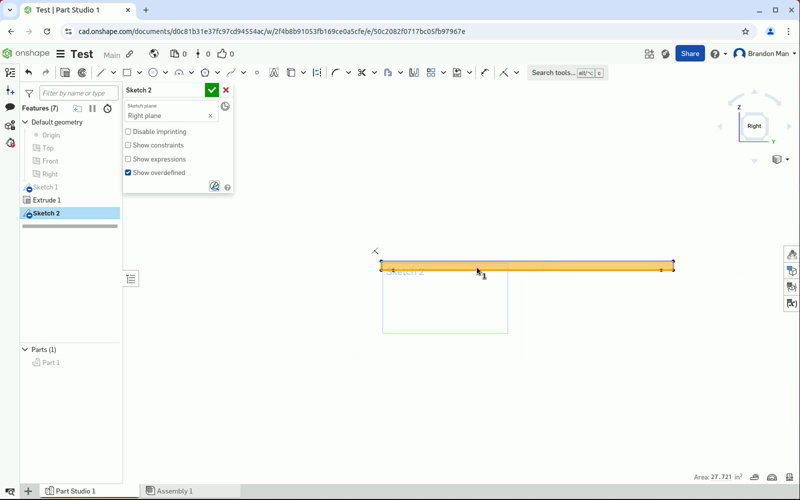
scroll(-6)
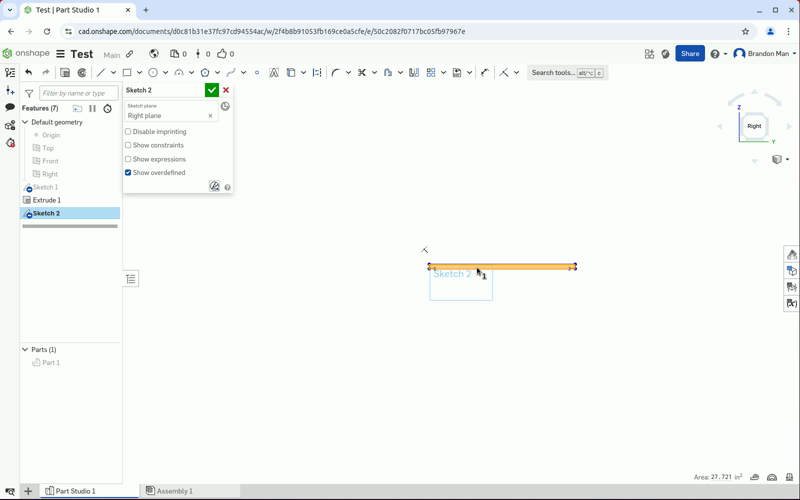
mouse_move(73, 352)
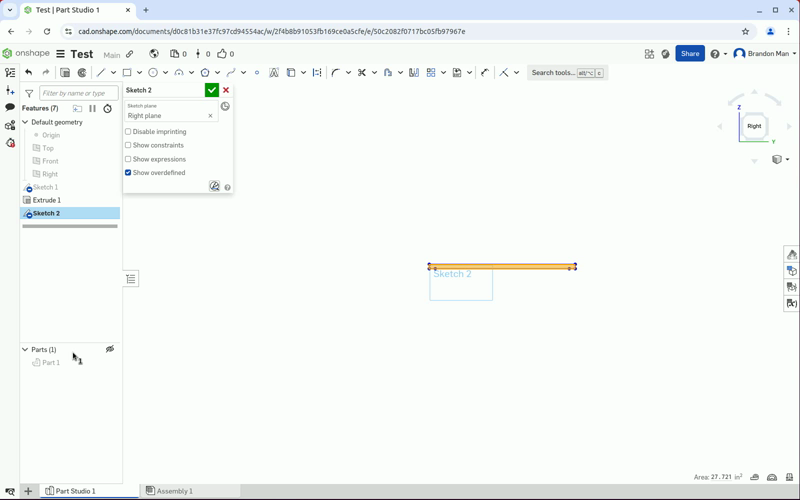
key(shift+y)
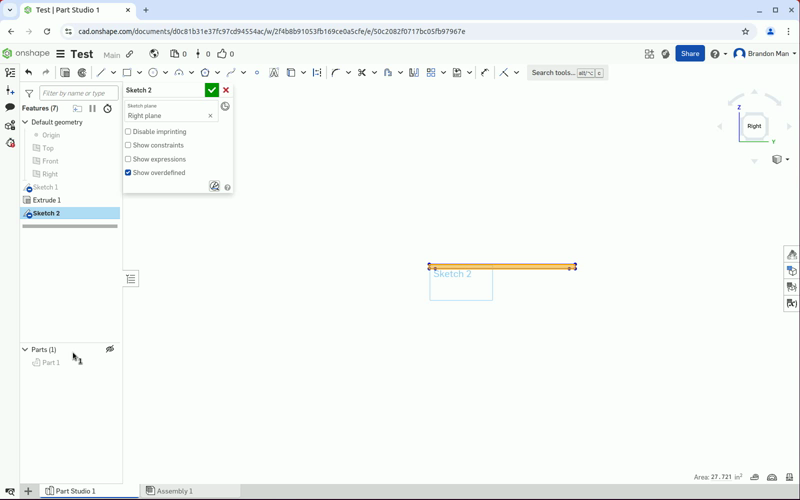
key(shift+e)
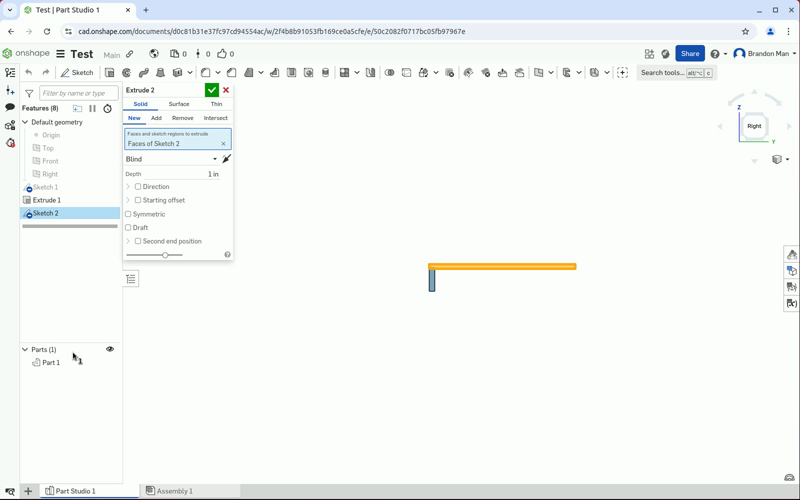
mouse_move(143, 106)
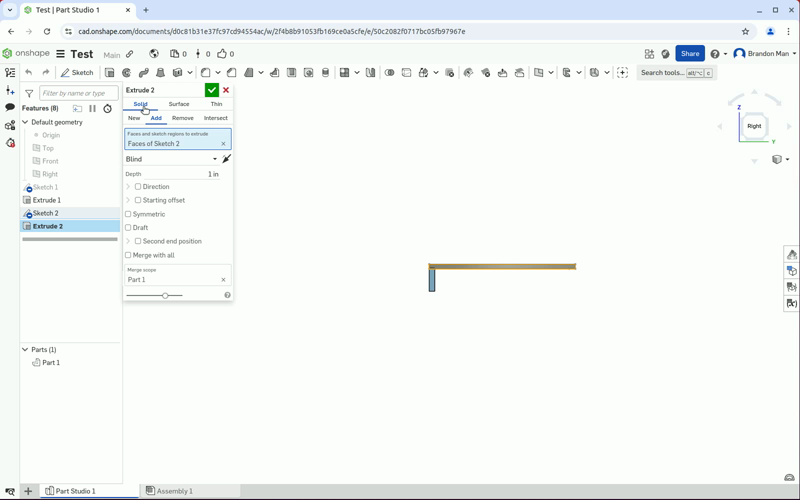
click(143, 106)
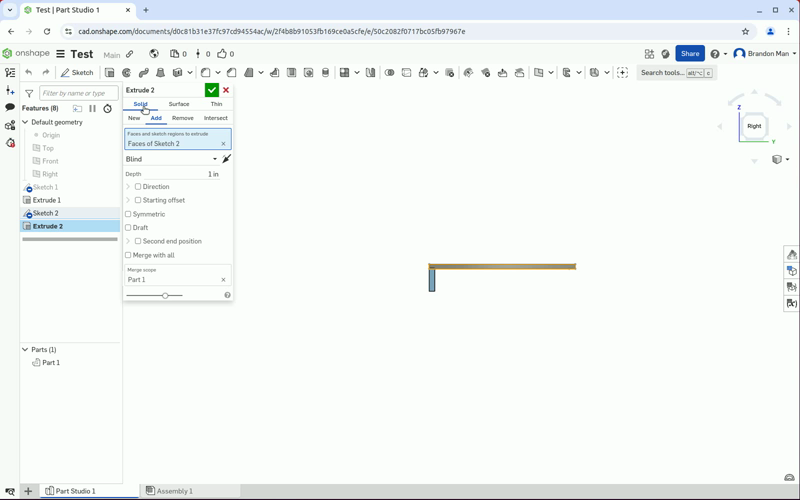
mouse_move(137, 120)
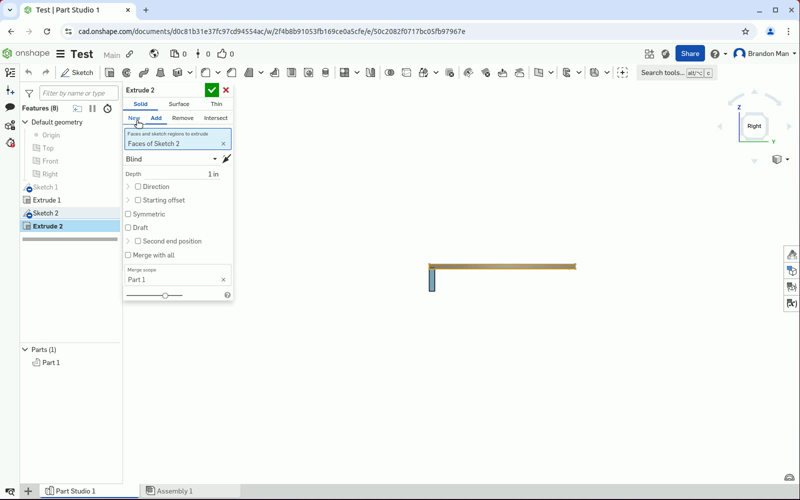
click(137, 120)
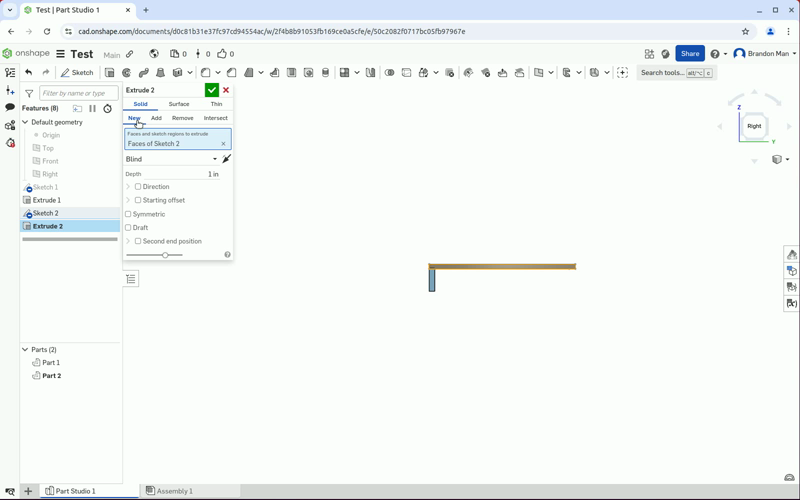
key(tab, 4)
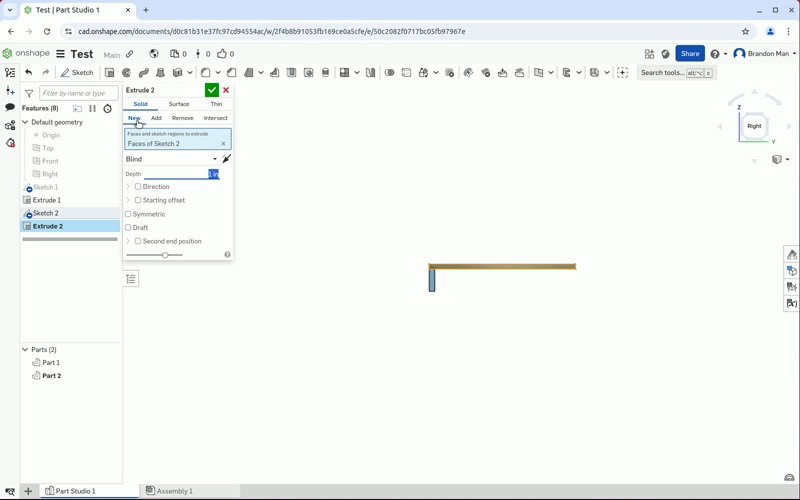
text(5.296)
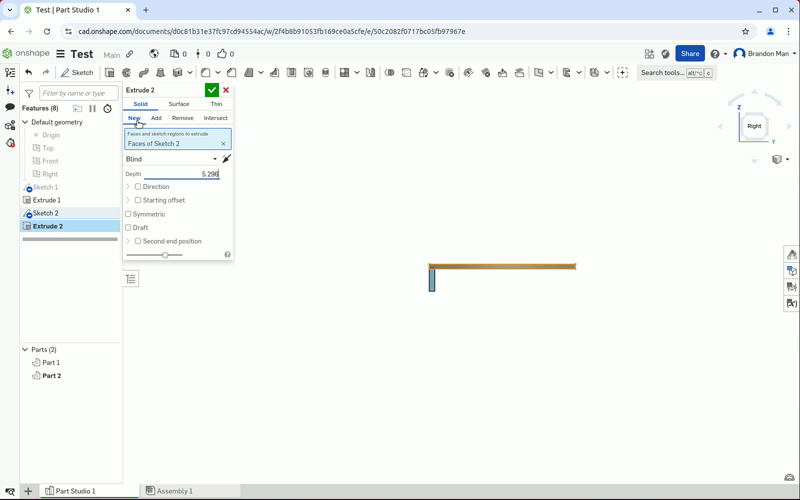
key(tab, 3)
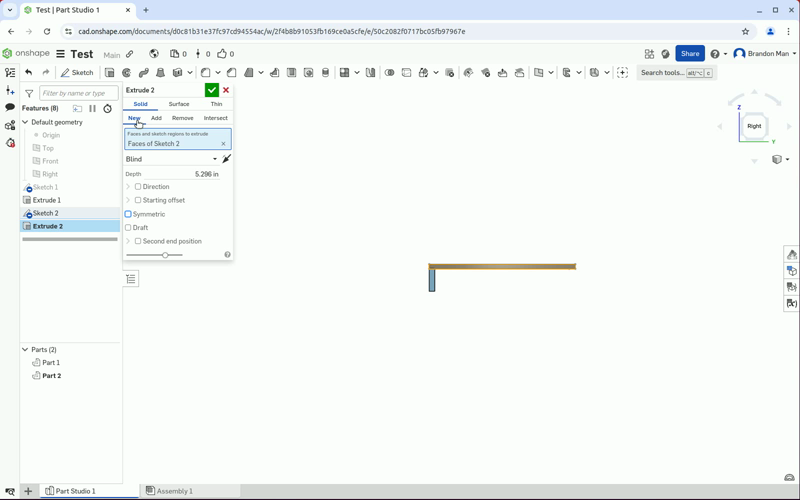
key(space)
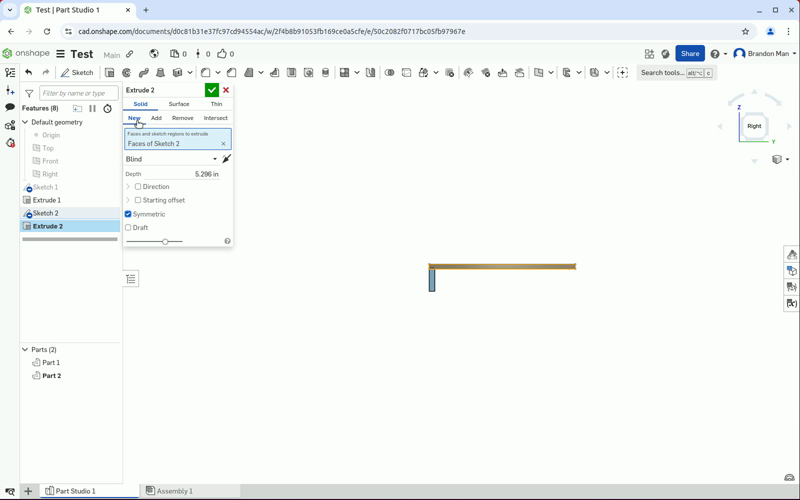
key(enter)
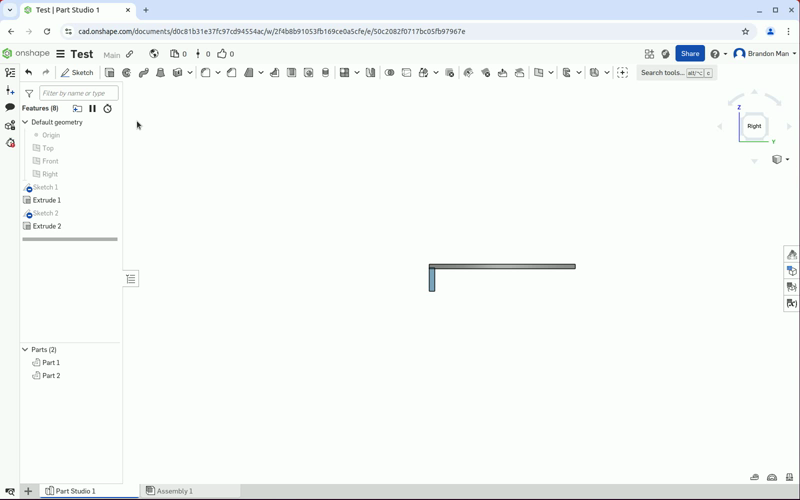
key(shift+h)
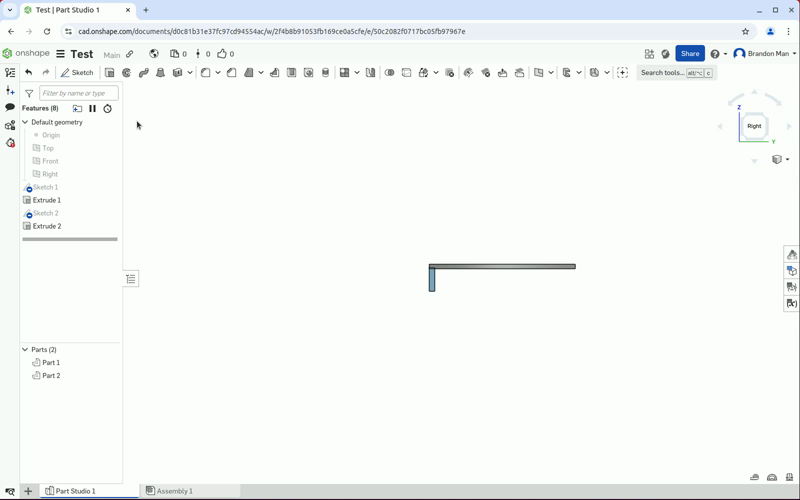
key(shift+h)
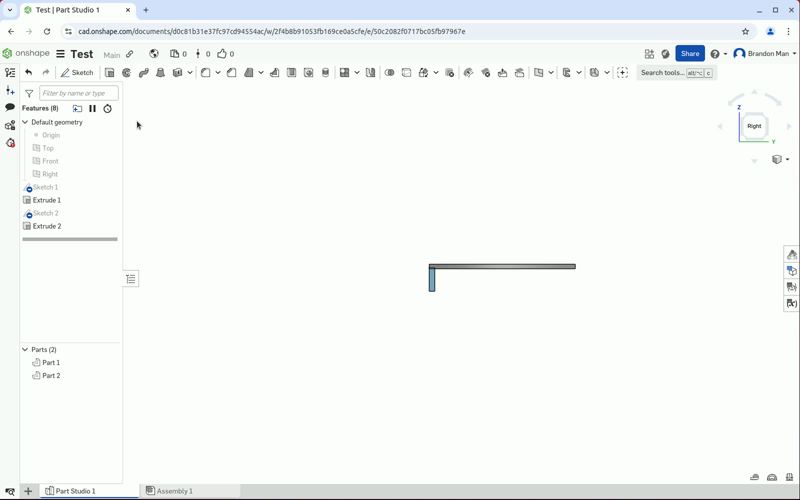
mouse_move(73, 189)
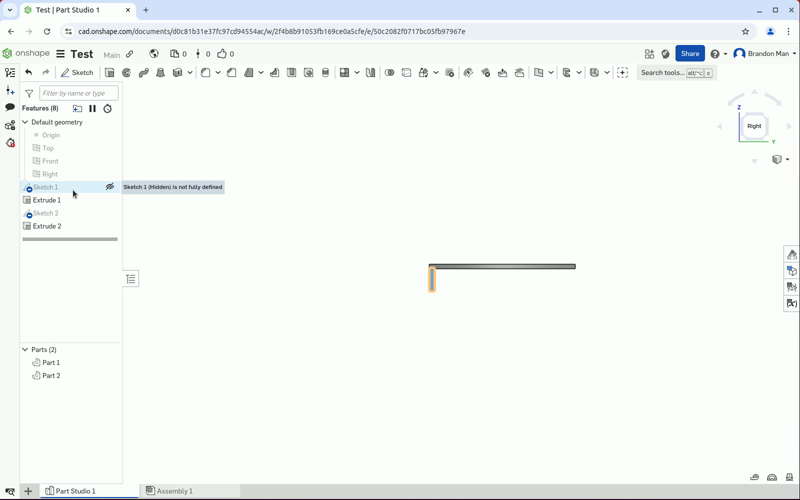
click(73, 189)
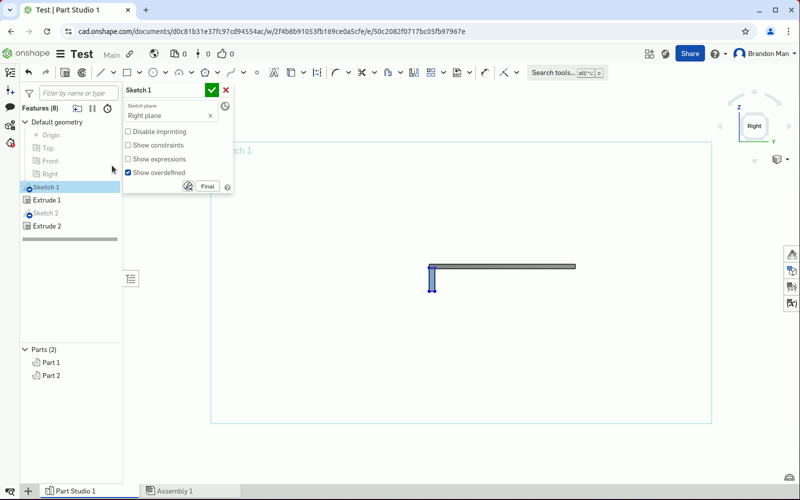
mouse_move(229, 92)
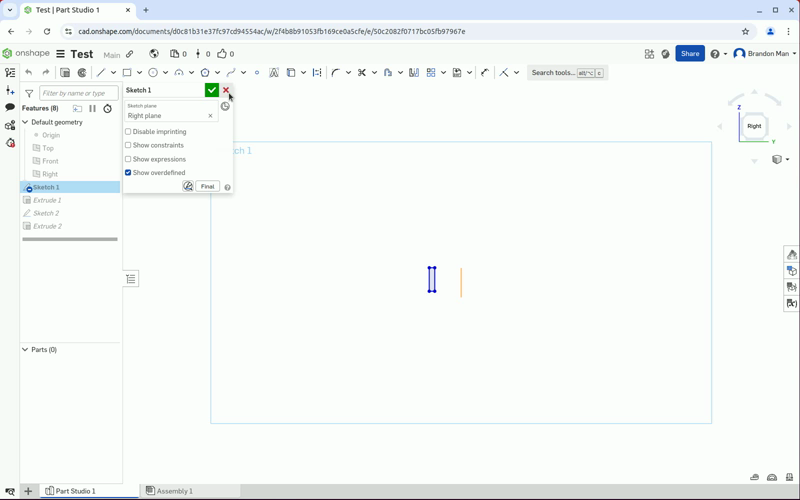
click(229, 92)
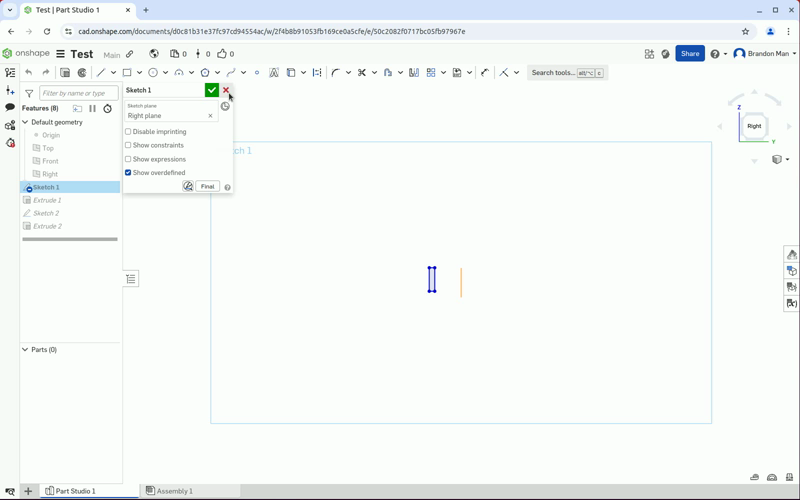
key(shift+s)
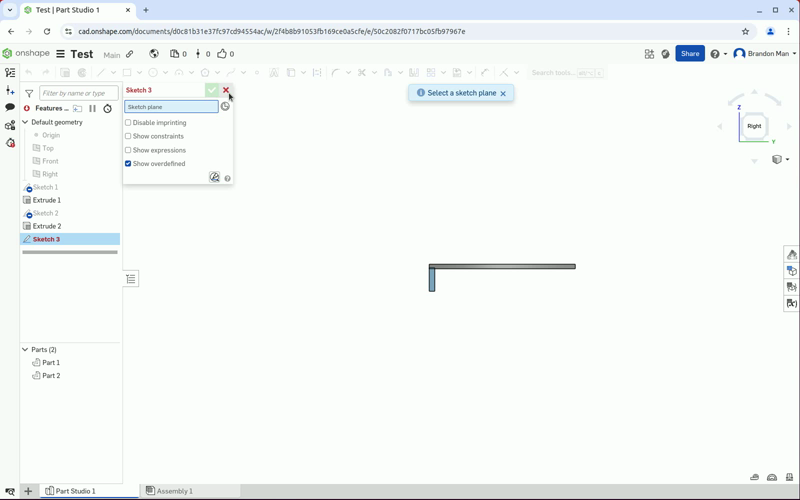
mouse_move(73, 176)
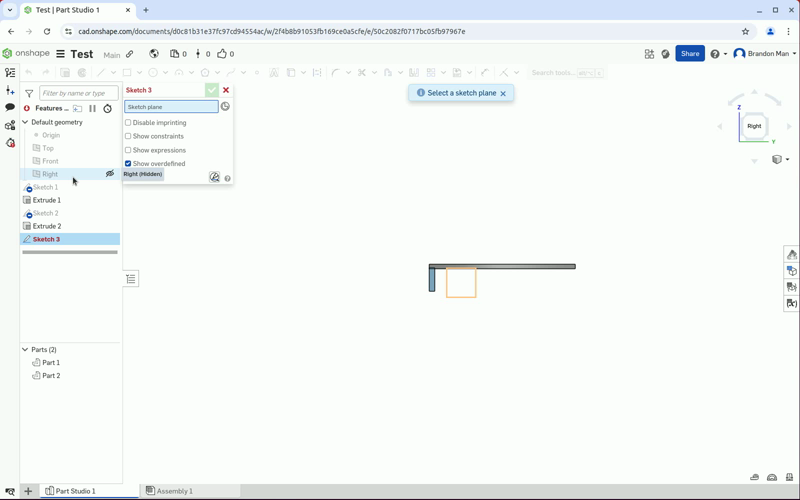
click(73, 176)
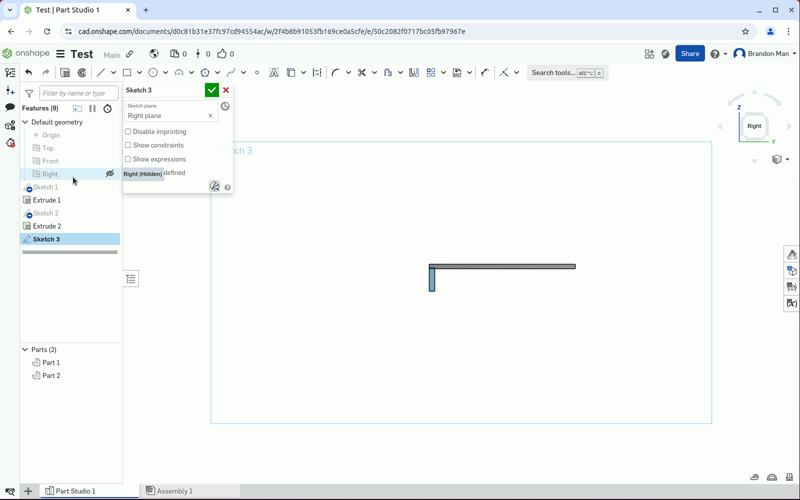
mouse_move(73, 352)
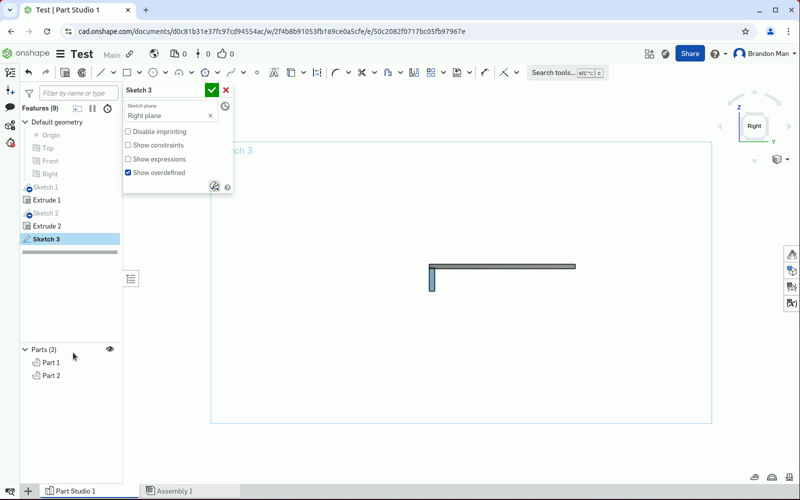
key(y)
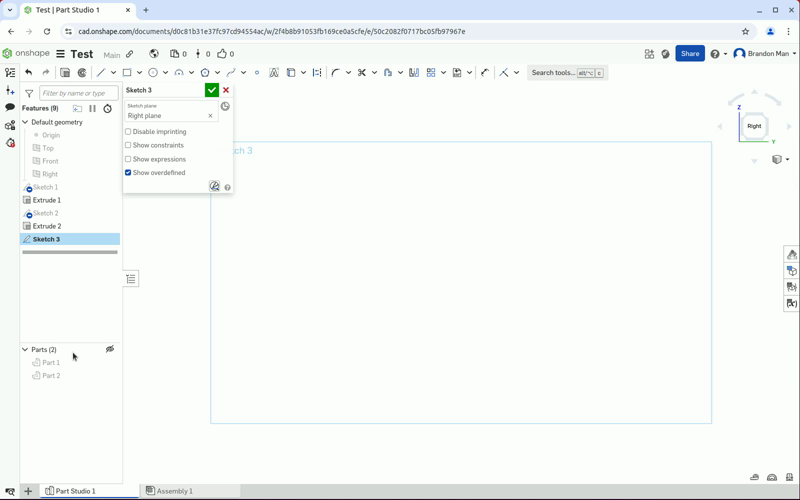
key(l)
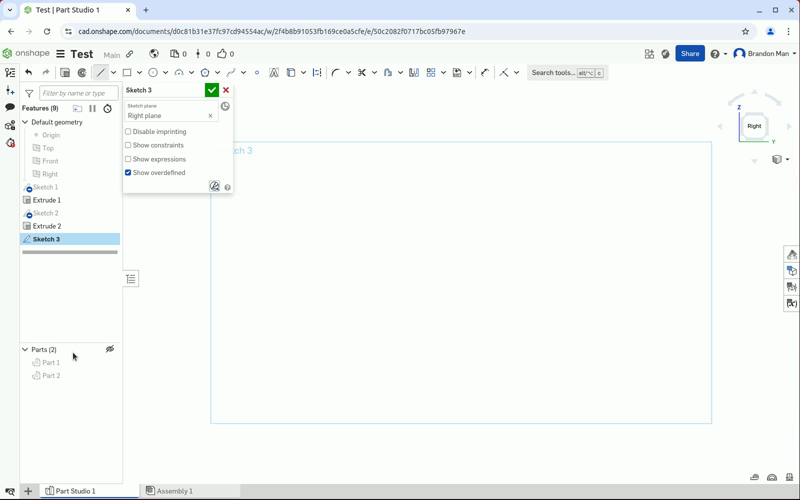
key_down(shift)
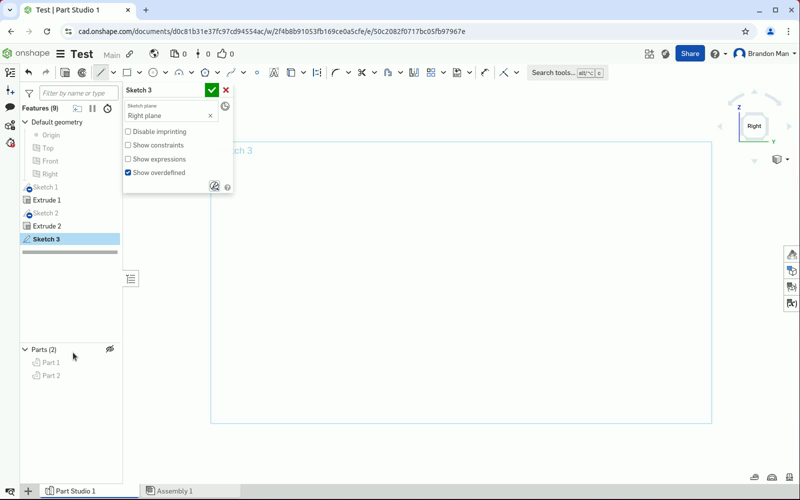
mouse_move(568, 329)
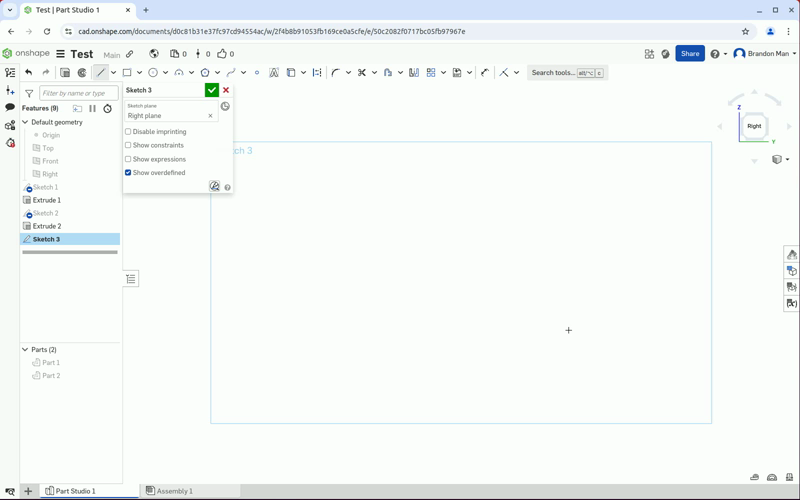
click(568, 329)
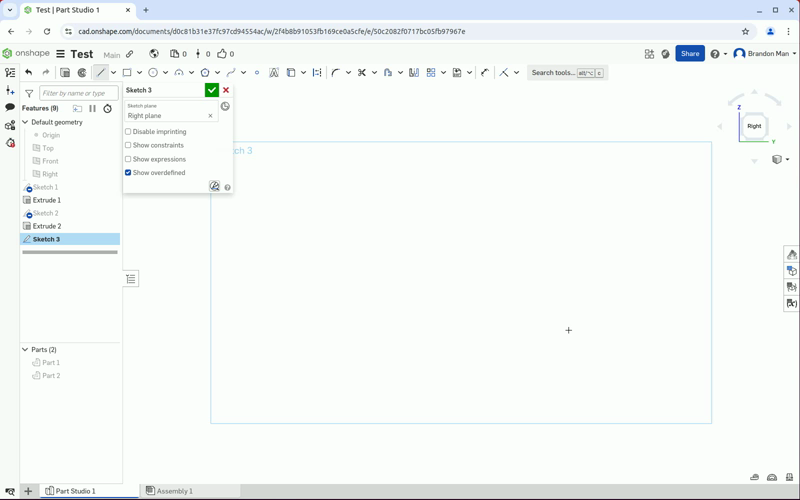
key_up(shift)
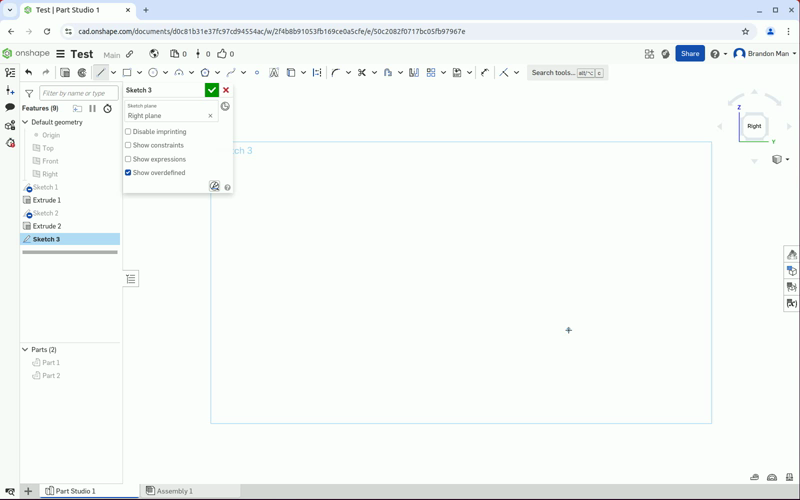
key_down(shift)
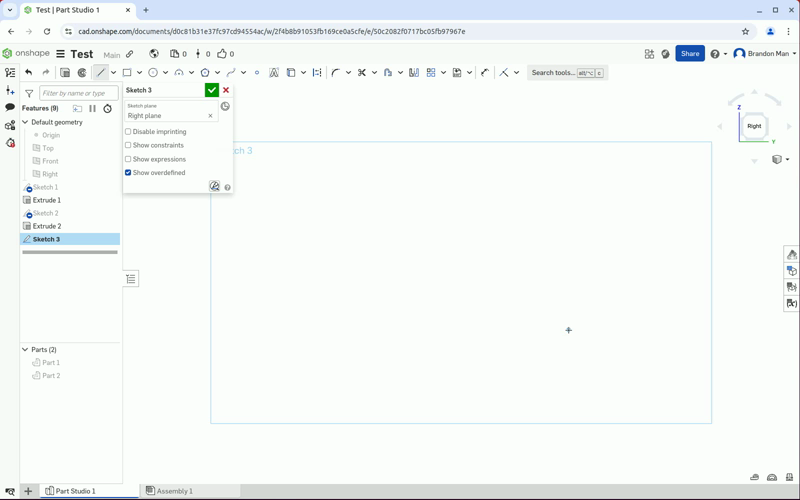
mouse_move(589, 329)
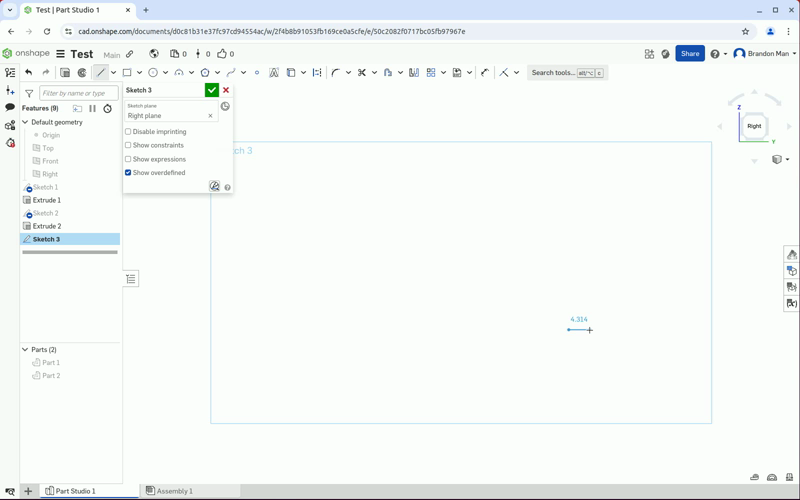
mouse_move(575, 329)
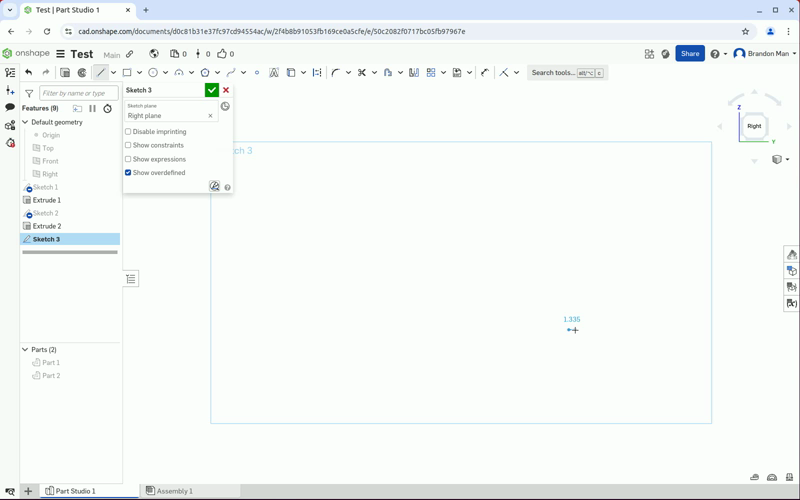
scroll(6)
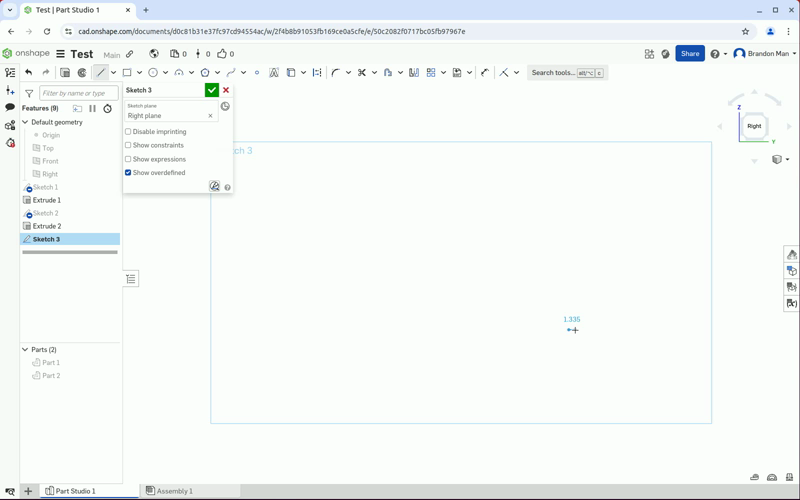
scroll(6)
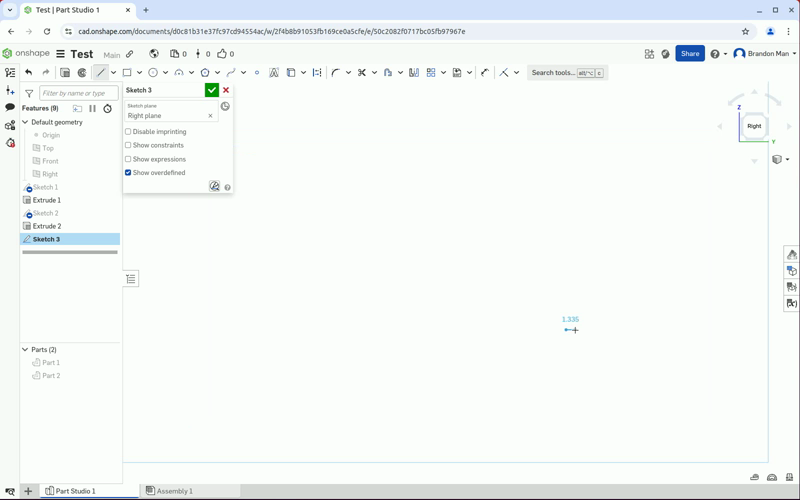
scroll(6)
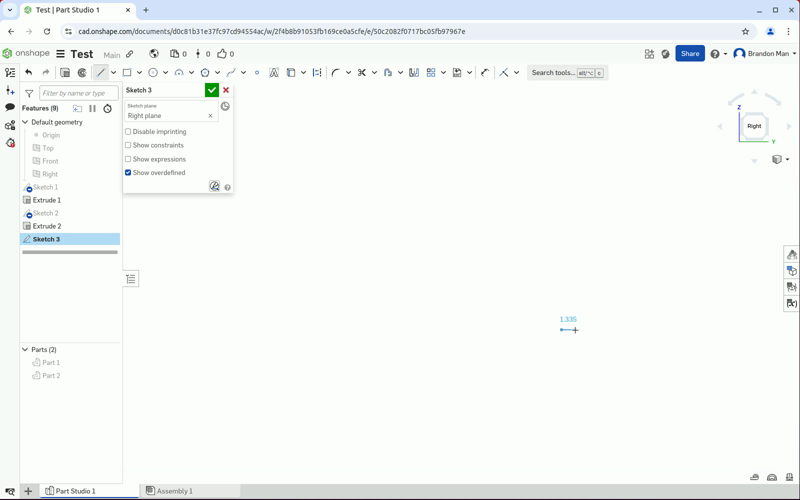
scroll(6)
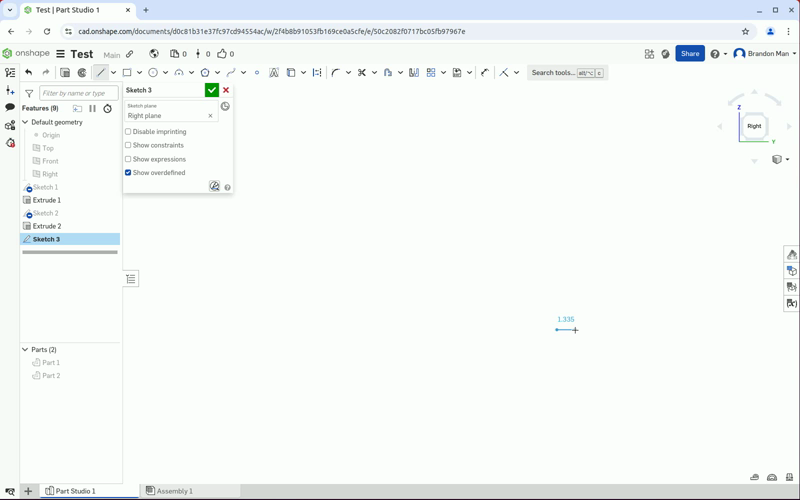
scroll(6)
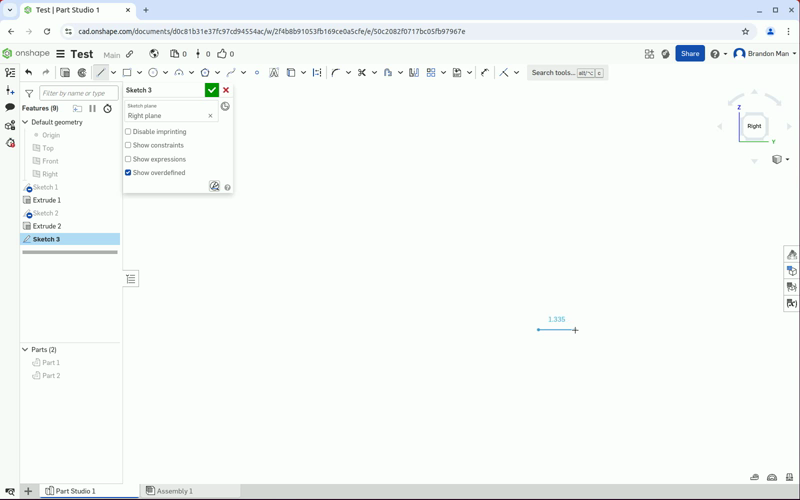
scroll(6)
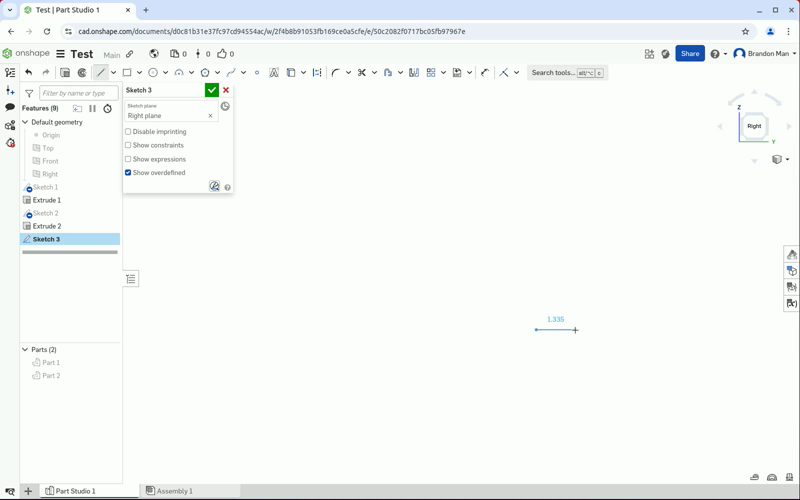
scroll(6)
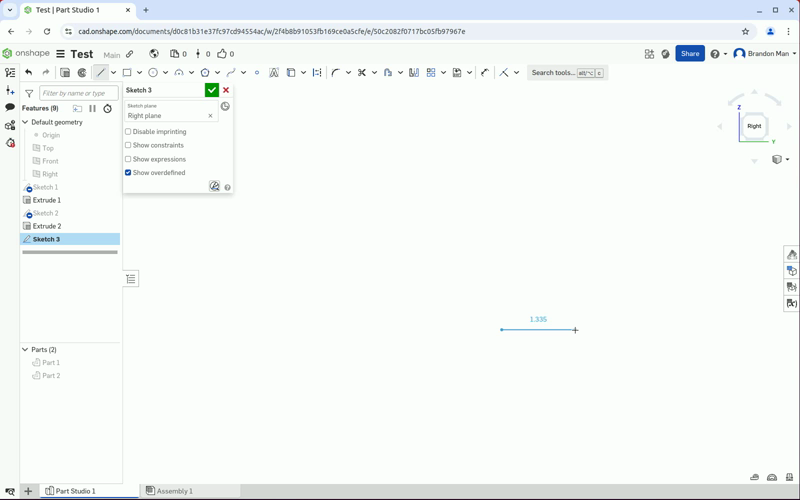
click(575, 329)
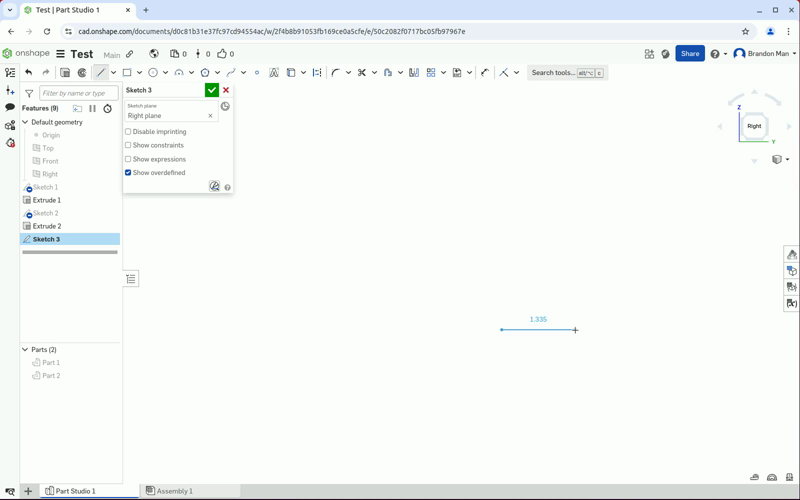
scroll(-6)
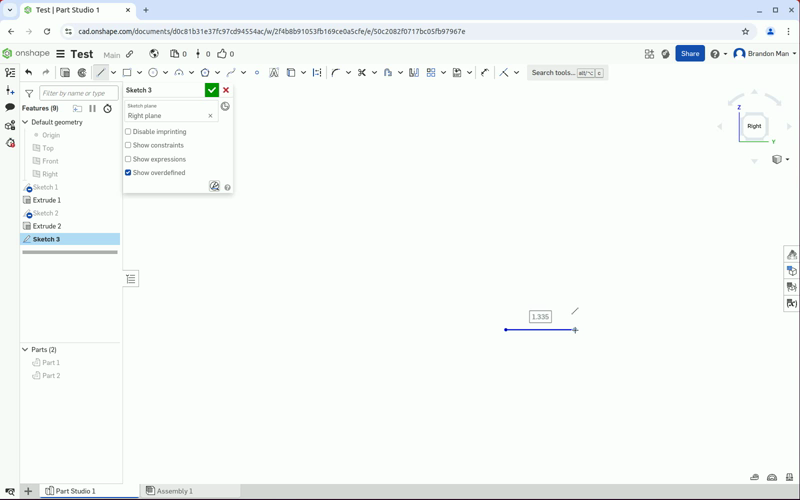
scroll(-6)
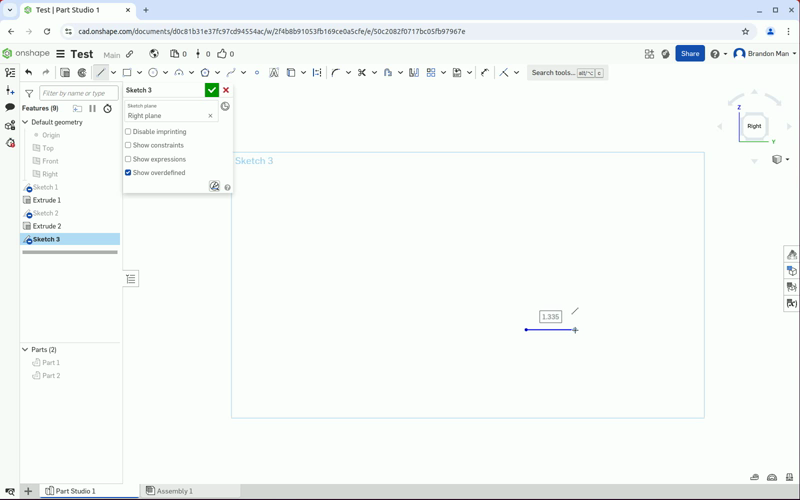
scroll(-6)
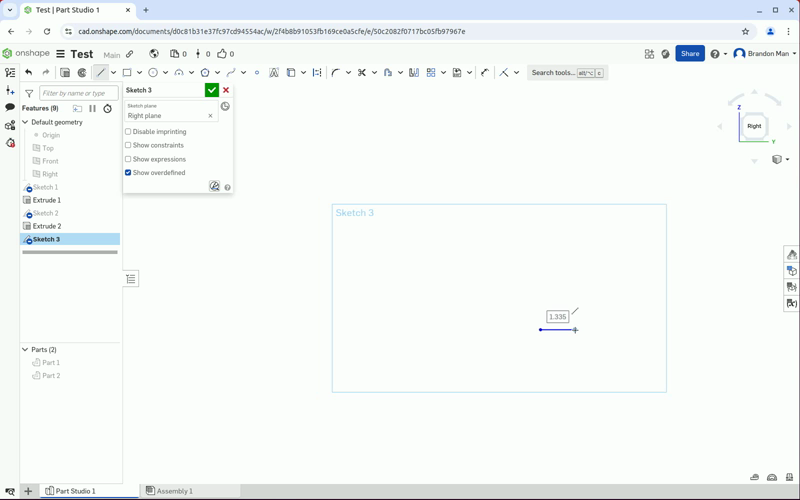
scroll(-6)
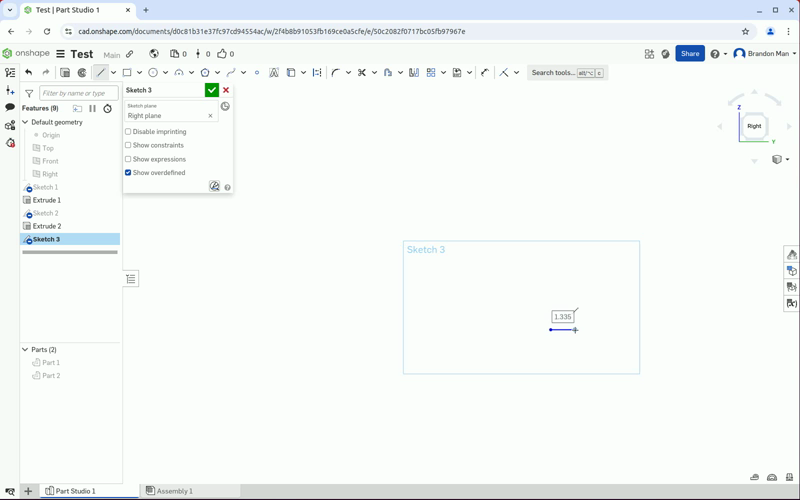
scroll(-6)
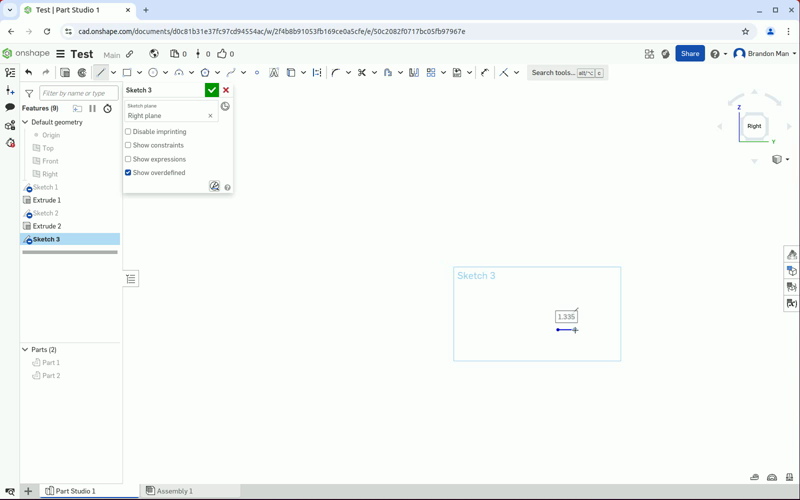
scroll(-6)
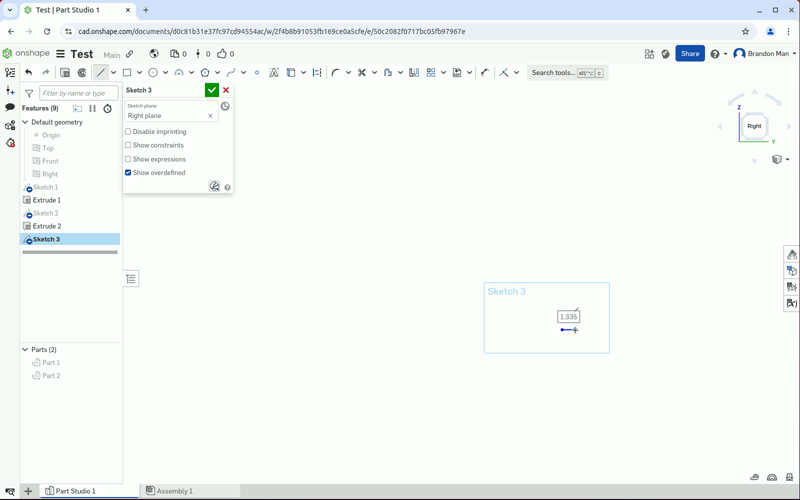
scroll(-6)
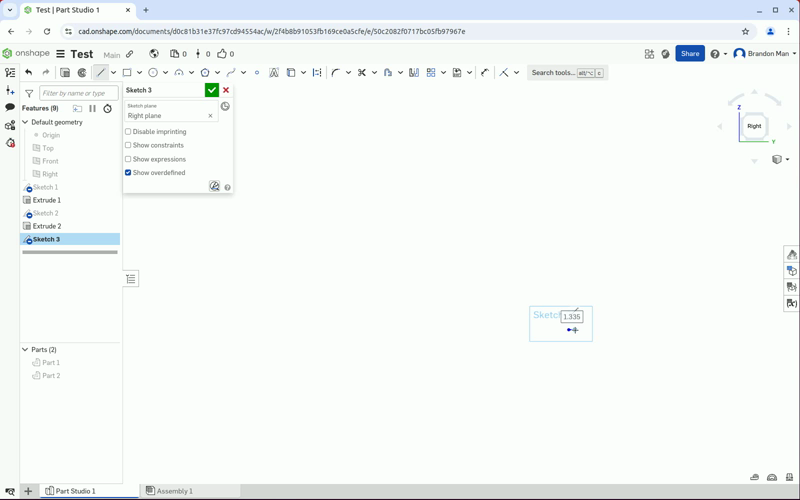
key_up(shift)
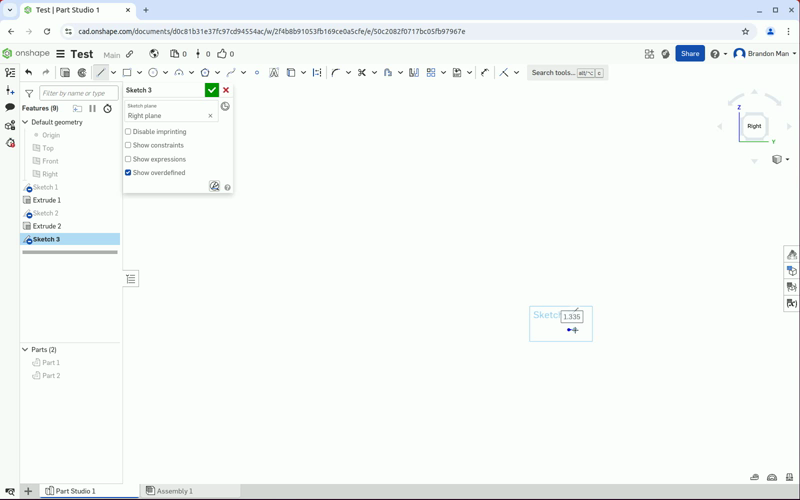
key_down(shift)
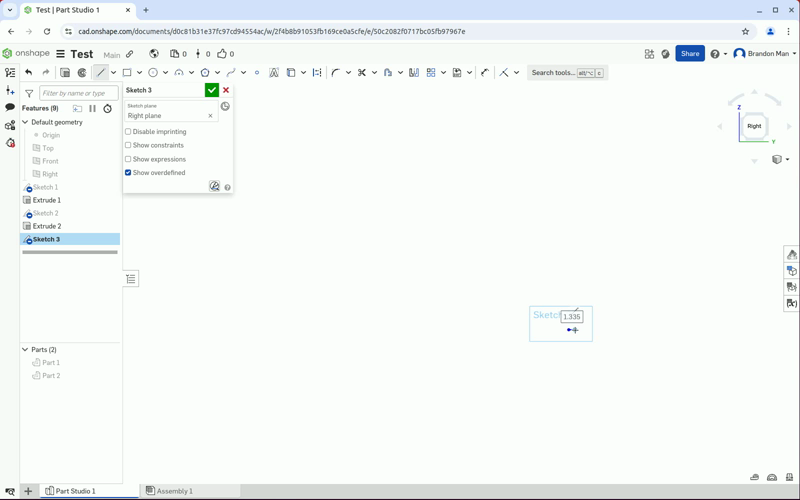
mouse_move(575, 268)
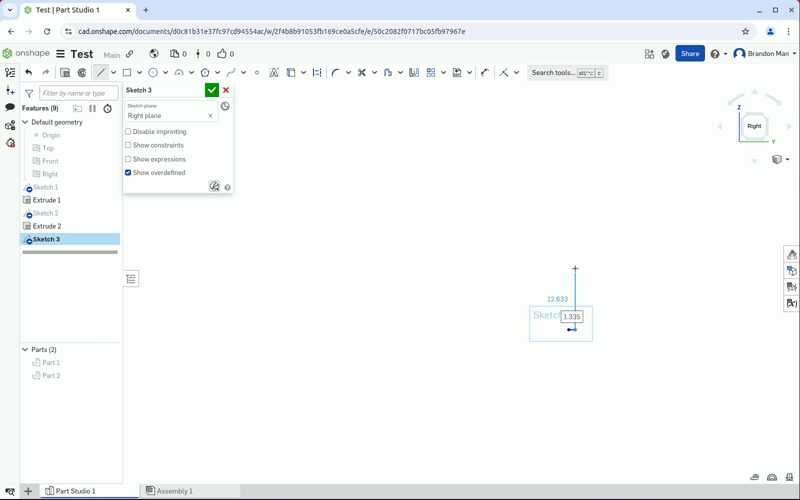
click(575, 268)
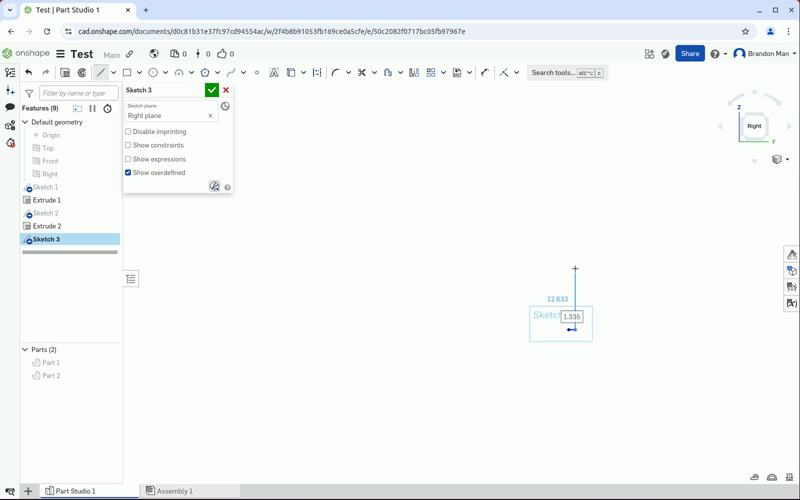
key_up(shift)
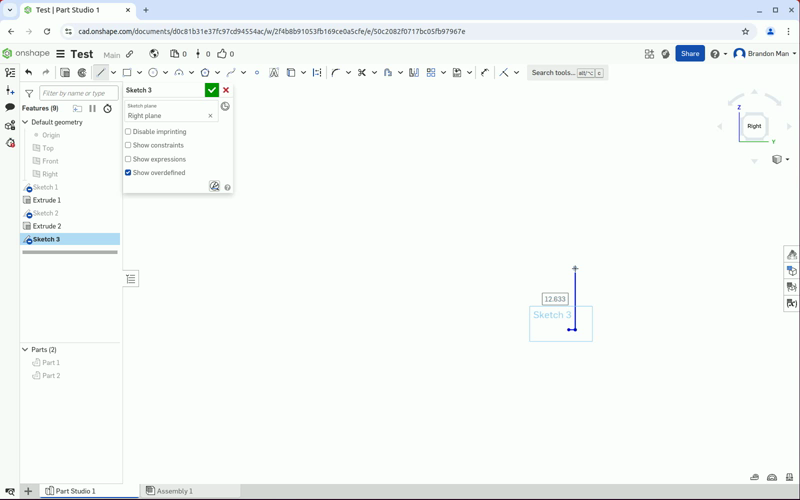
key_down(shift)
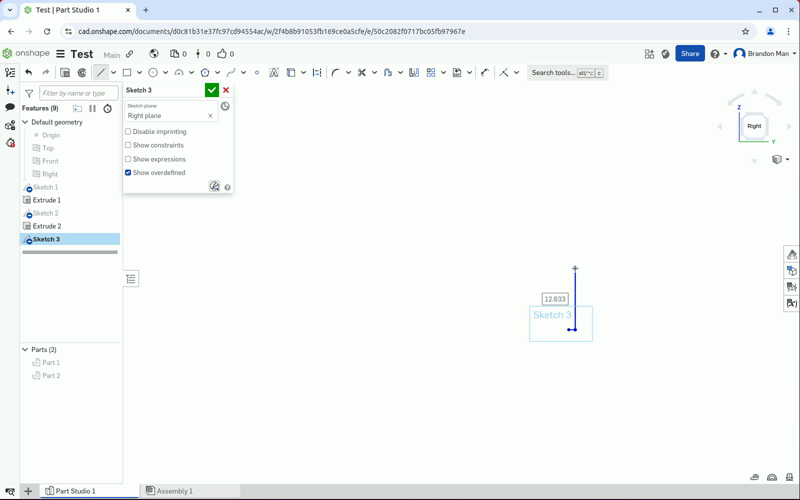
mouse_move(589, 268)
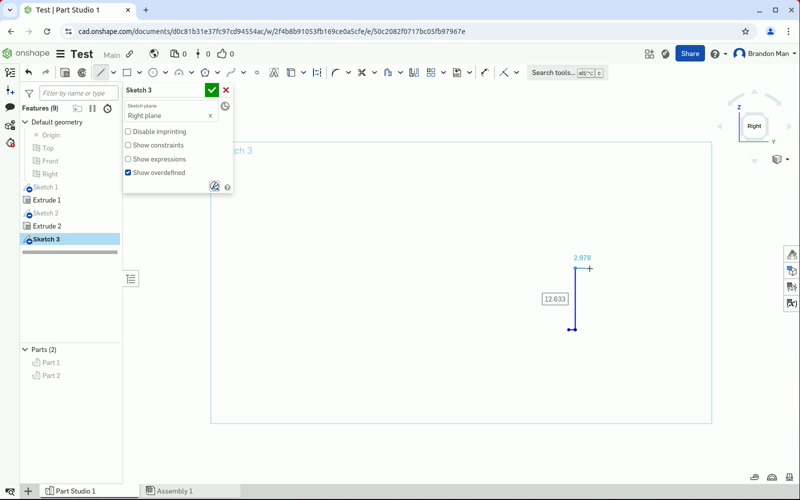
mouse_move(568, 268)
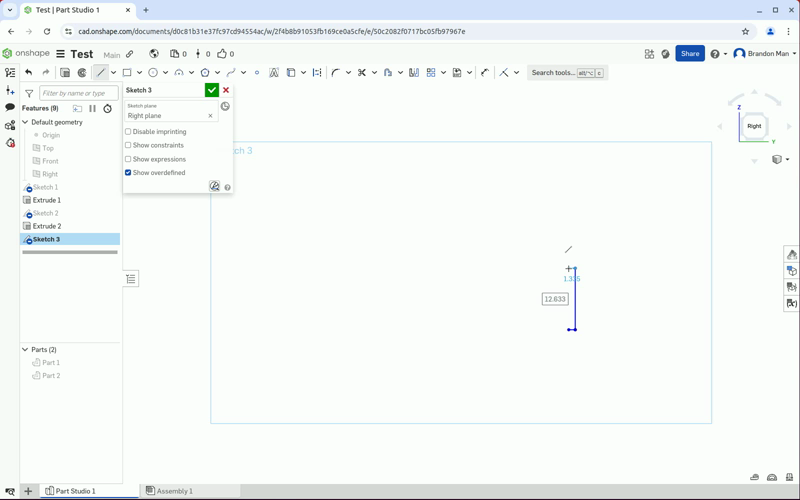
scroll(6)
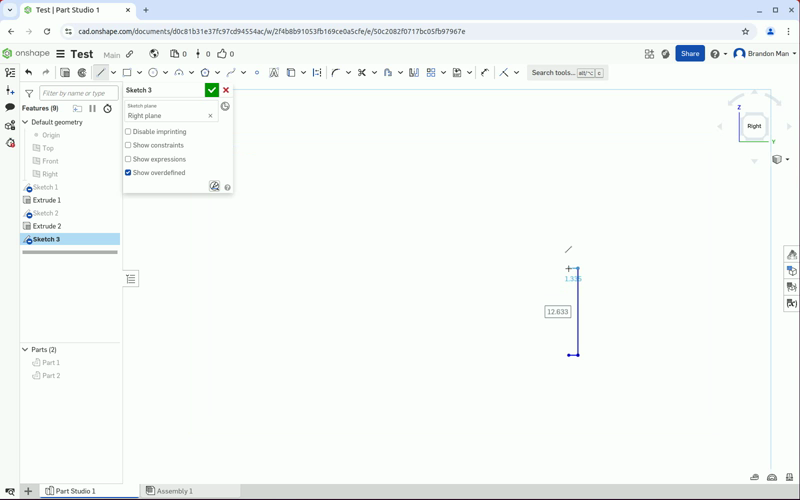
scroll(6)
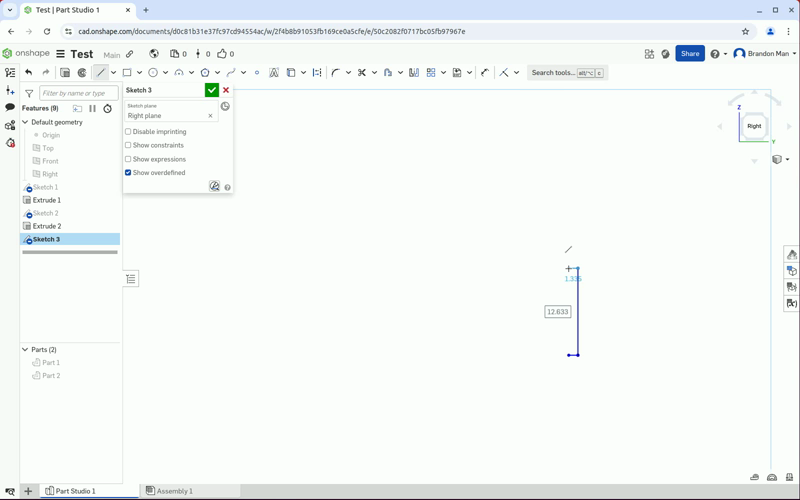
scroll(6)
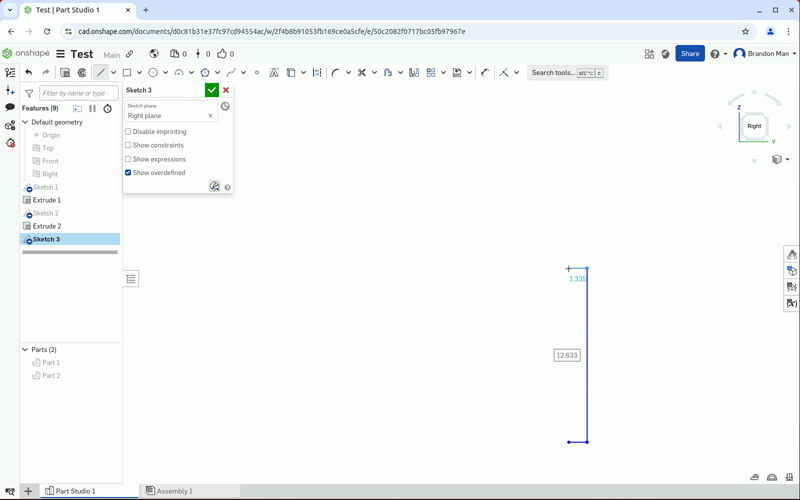
scroll(6)
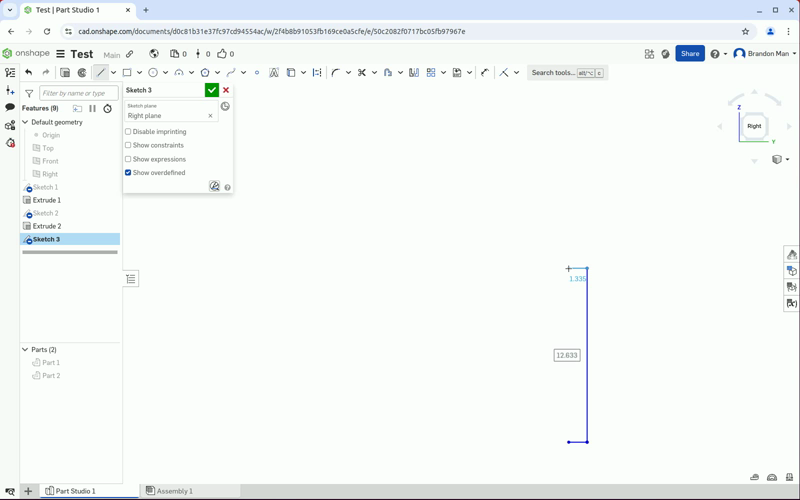
scroll(6)
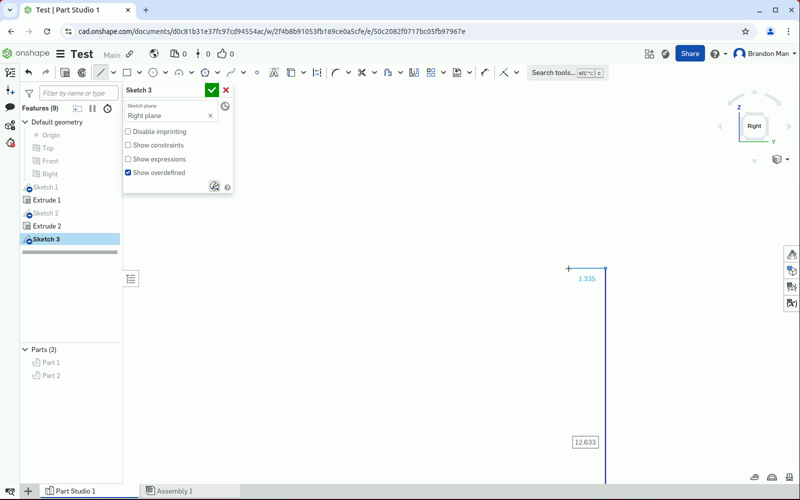
scroll(6)
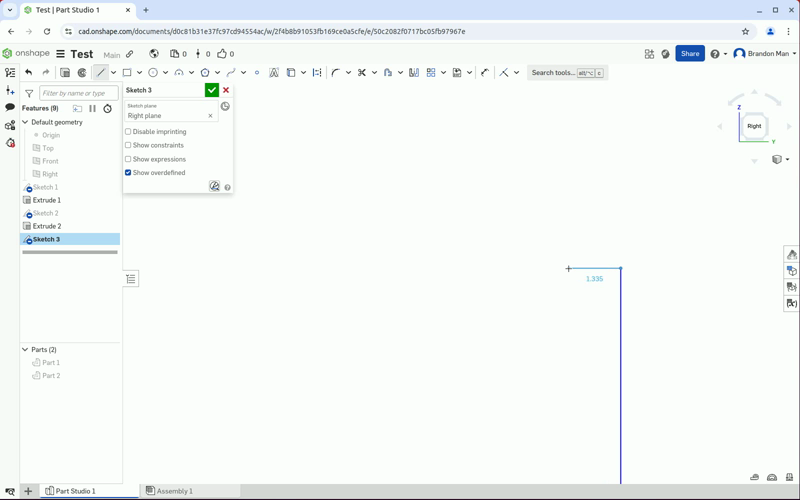
scroll(6)
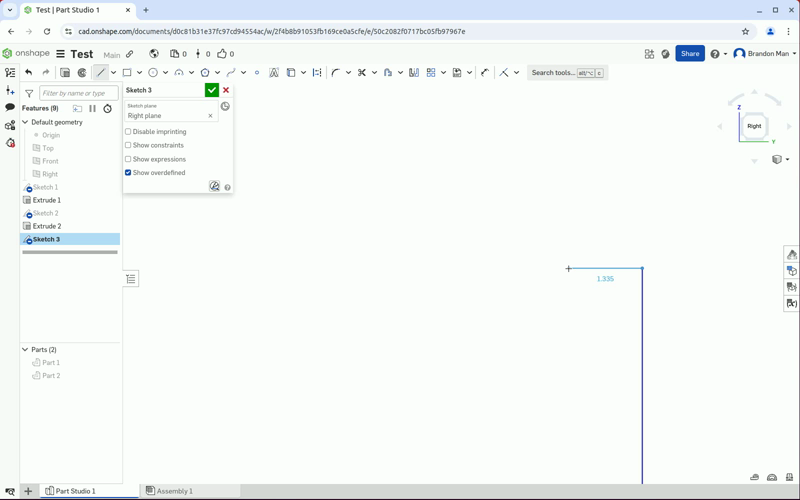
click(568, 268)
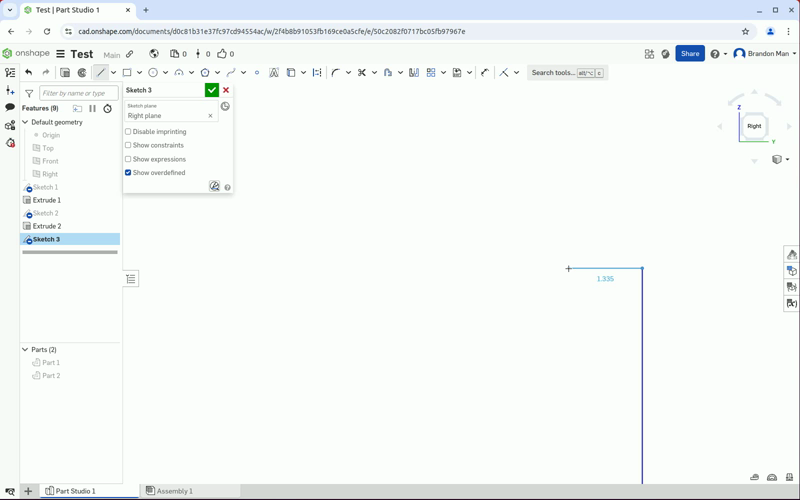
scroll(-6)
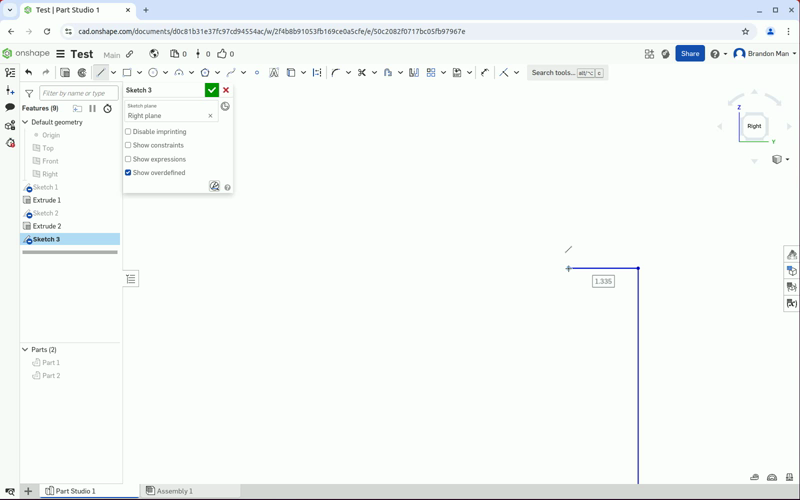
scroll(-6)
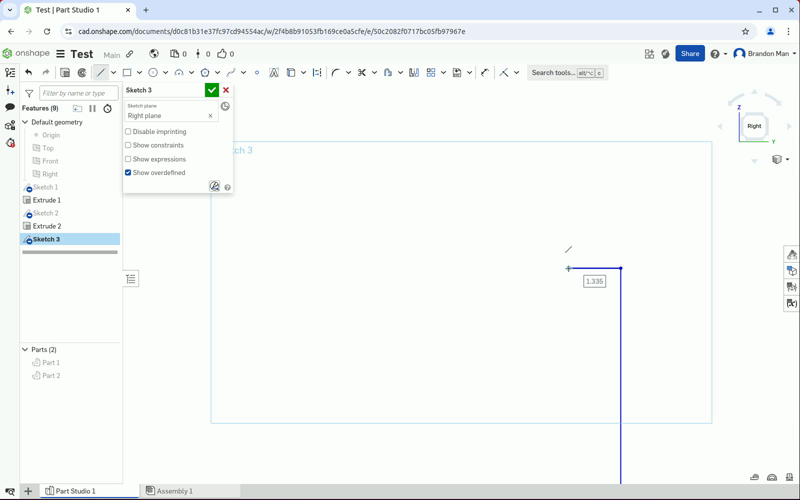
scroll(-6)
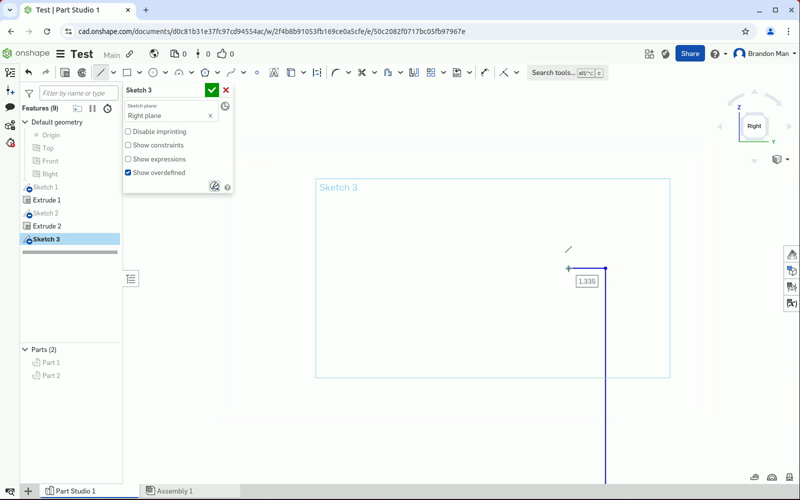
scroll(-6)
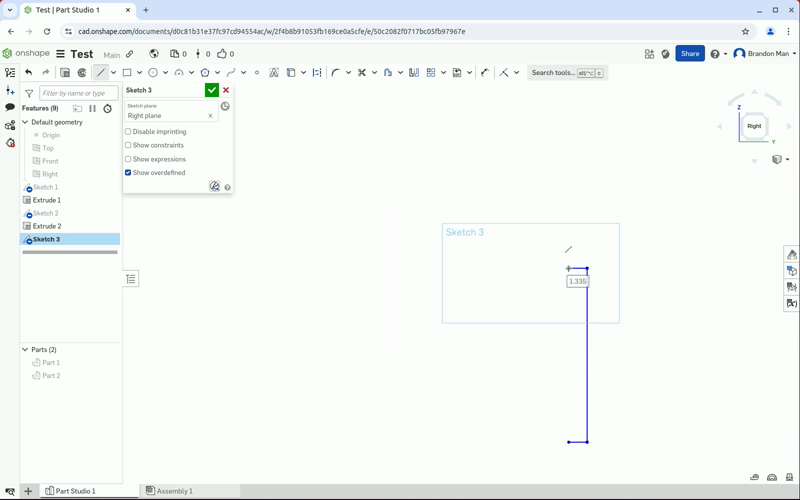
scroll(-6)
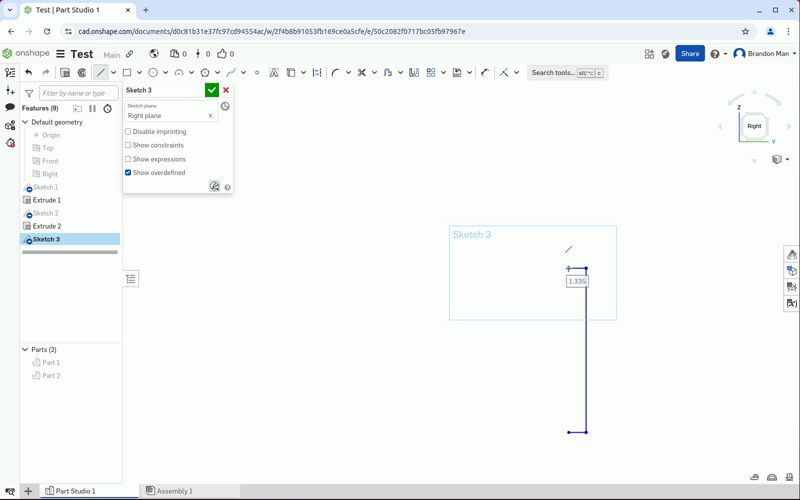
scroll(-6)
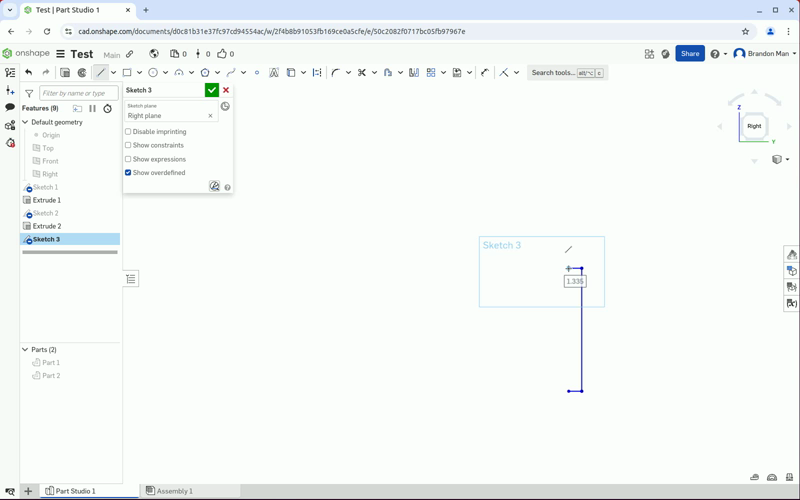
scroll(-6)
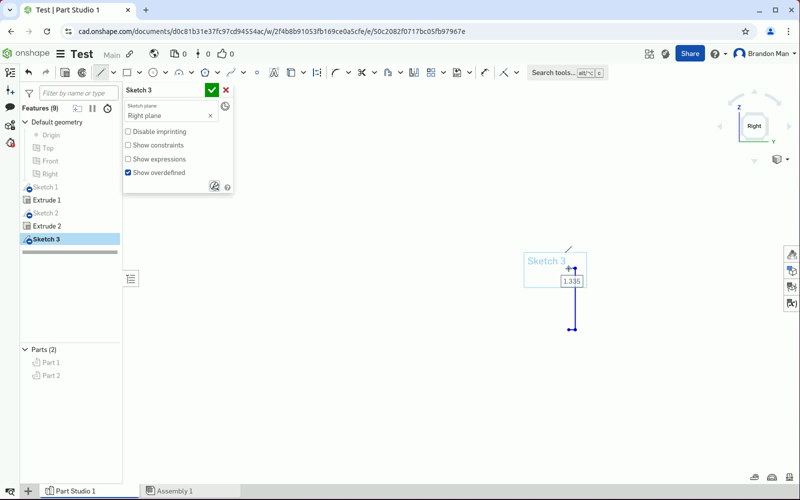
key_up(shift)
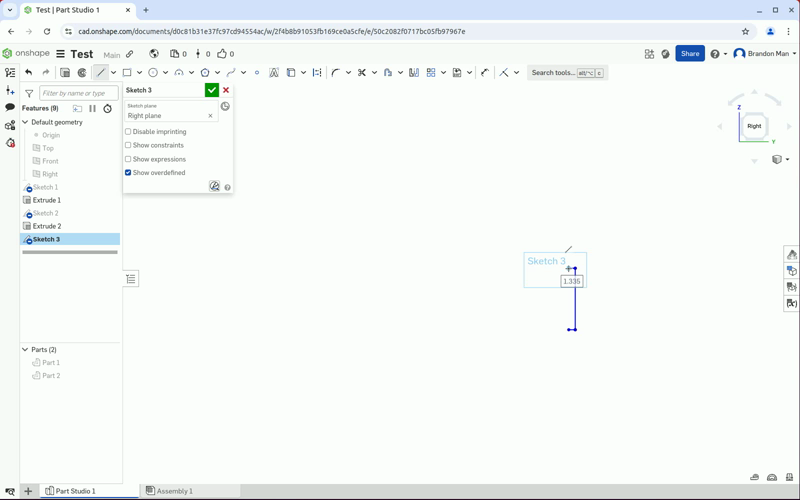
key_down(shift)
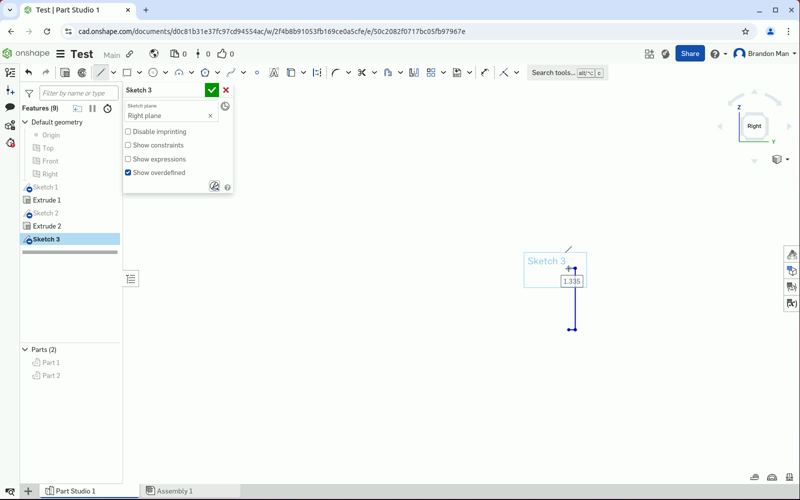
mouse_move(568, 329)
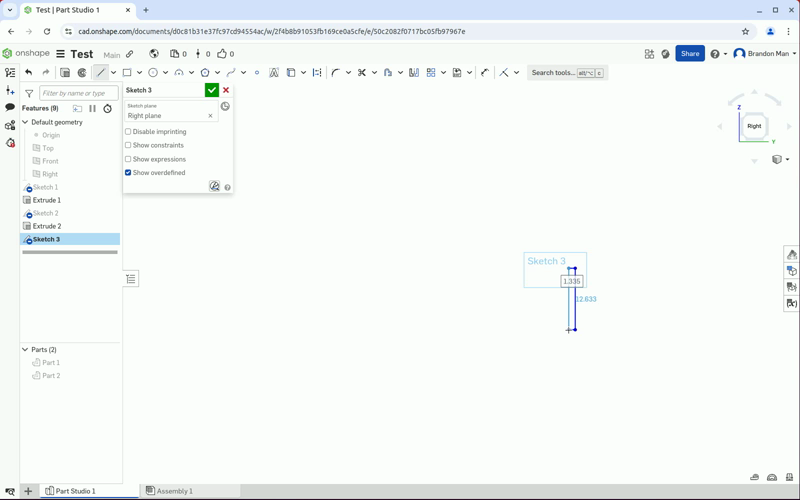
key_up(shift)
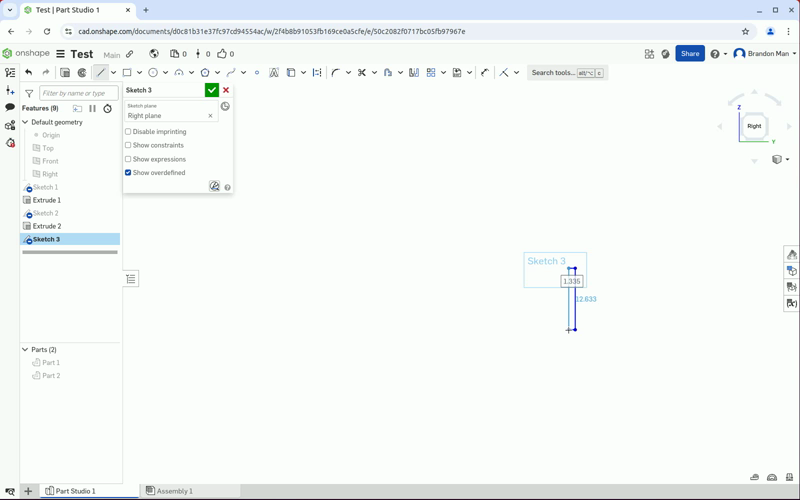
click(568, 329)
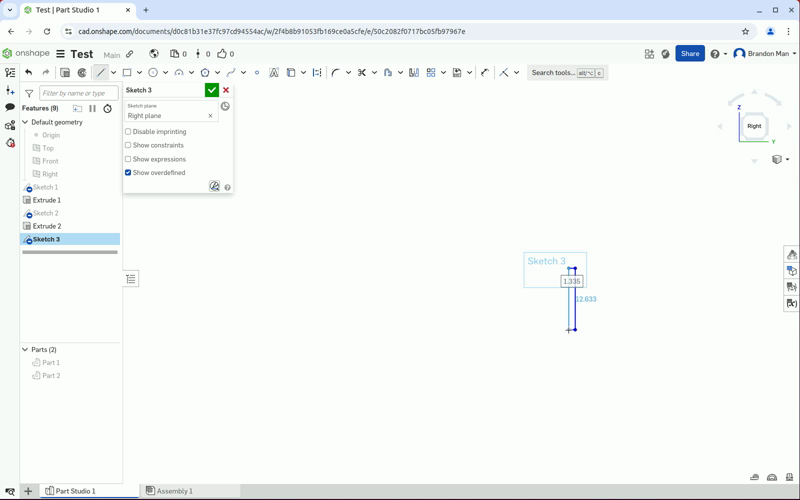
key(esc)
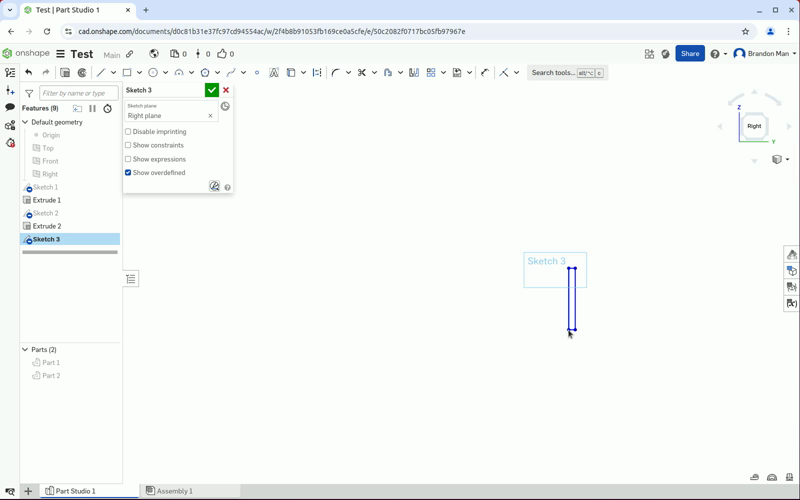
mouse_move(573, 328)
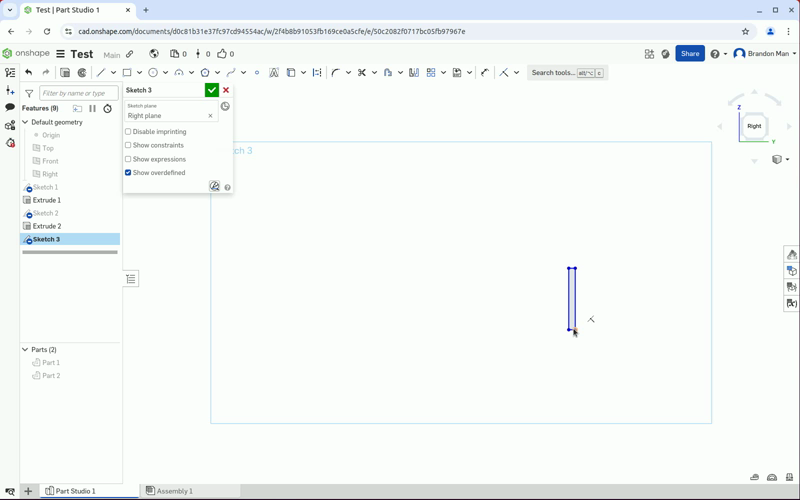
scroll(6)
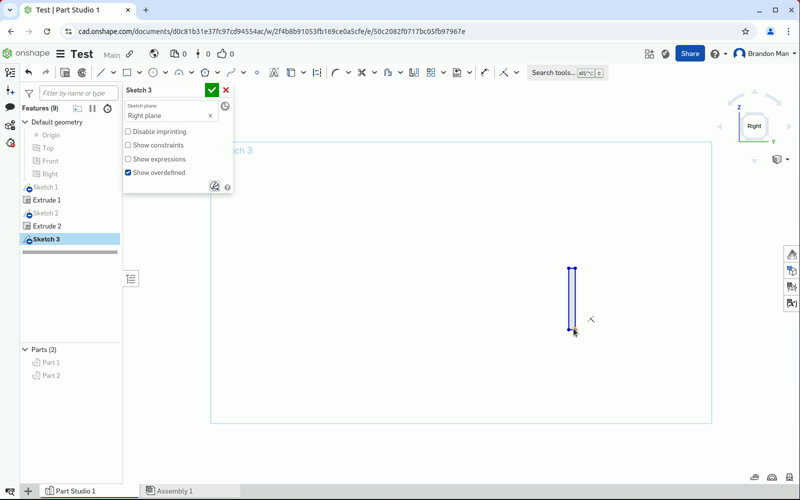
scroll(6)
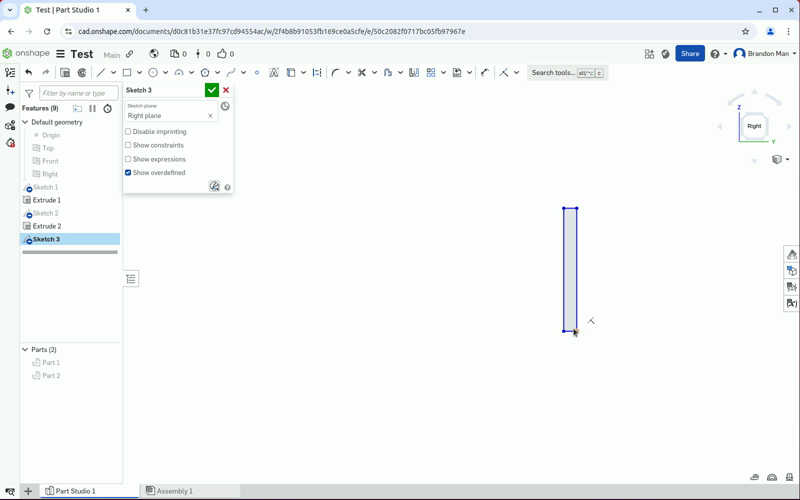
scroll(6)
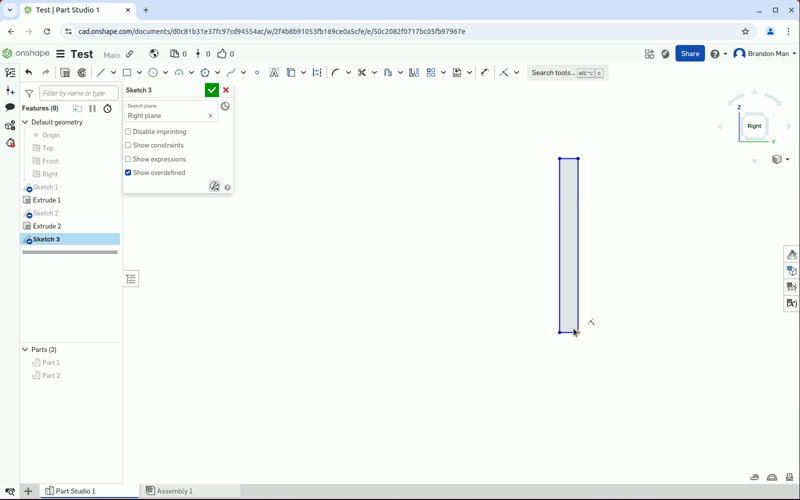
scroll(6)
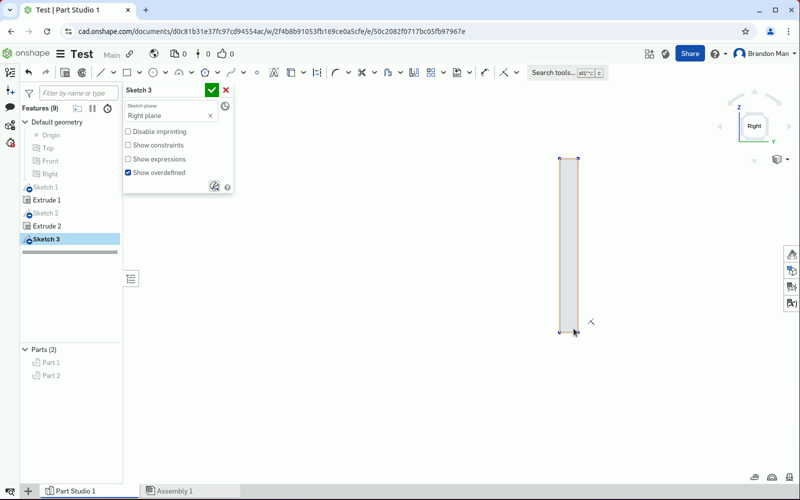
scroll(6)
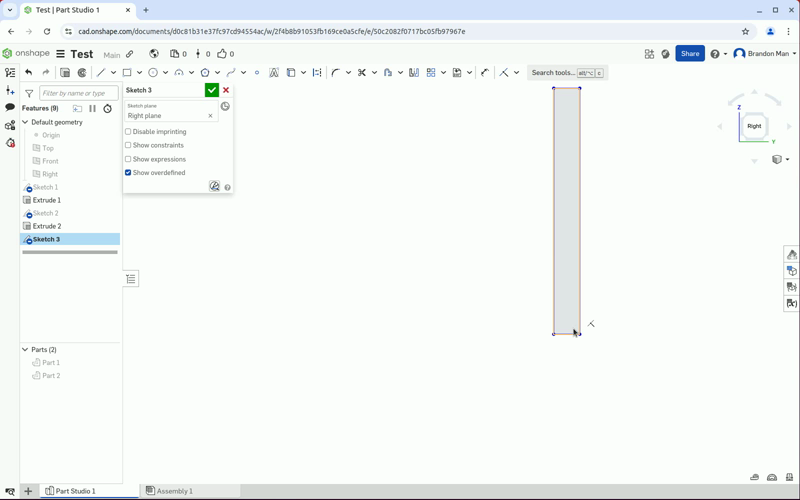
scroll(6)
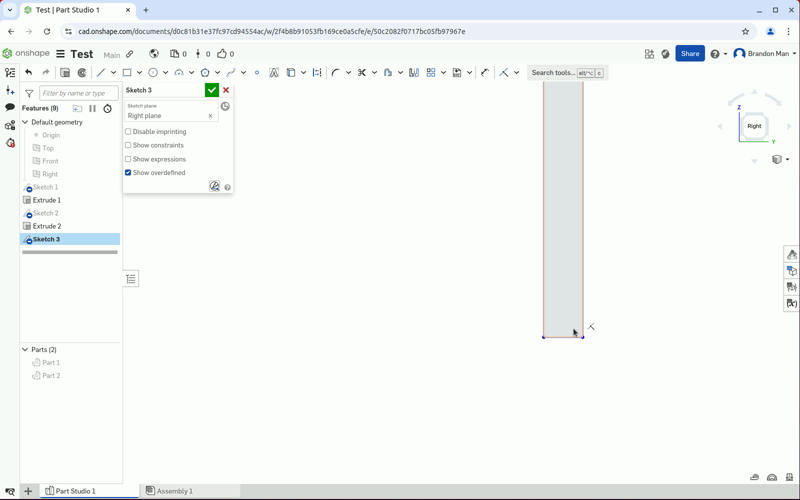
scroll(6)
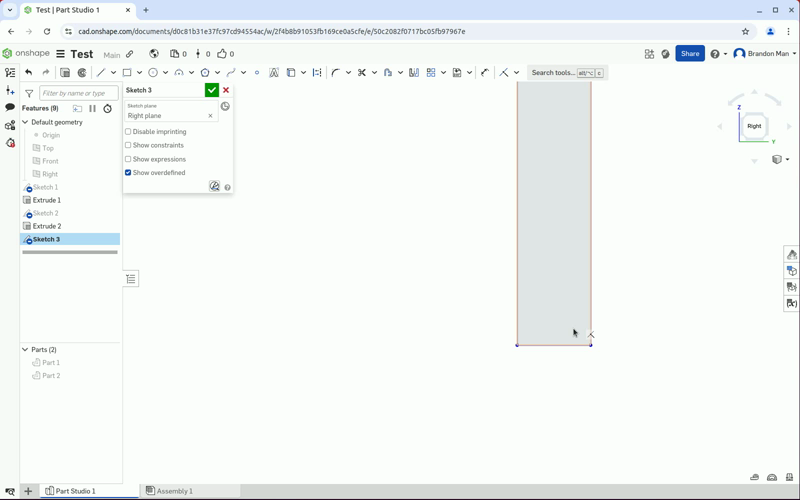
click(573, 328)
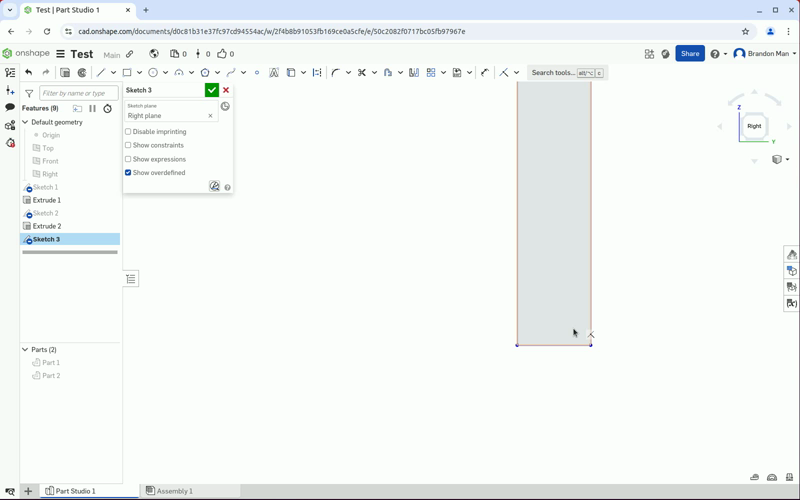
scroll(-6)
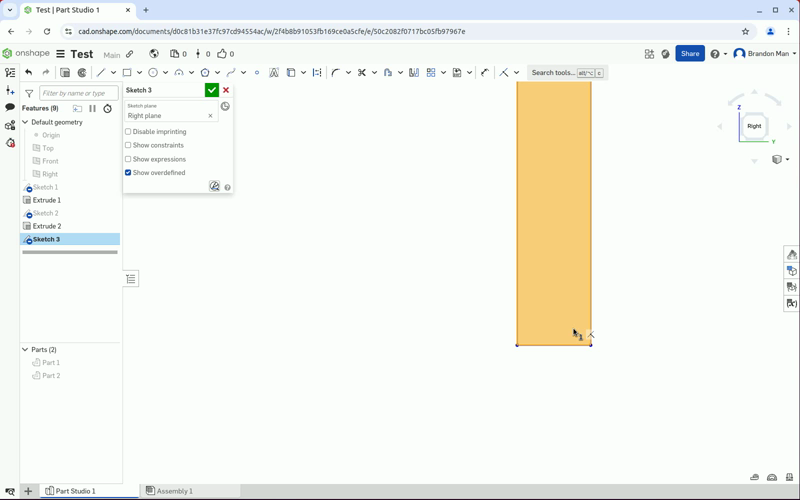
scroll(-6)
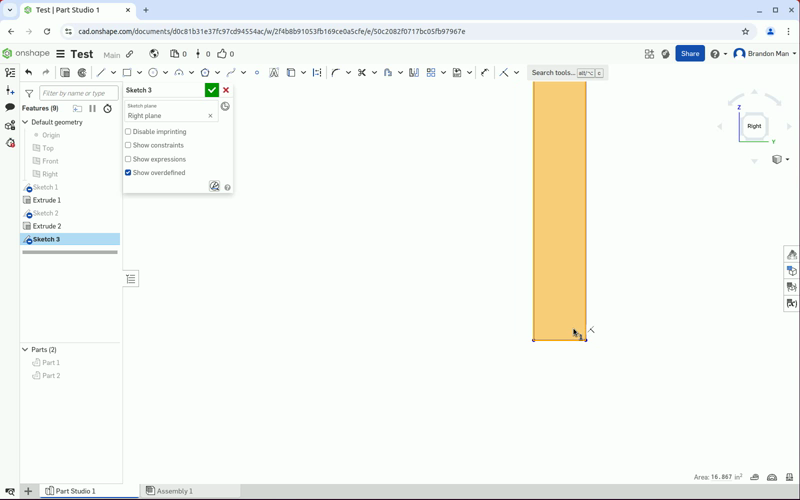
scroll(-6)
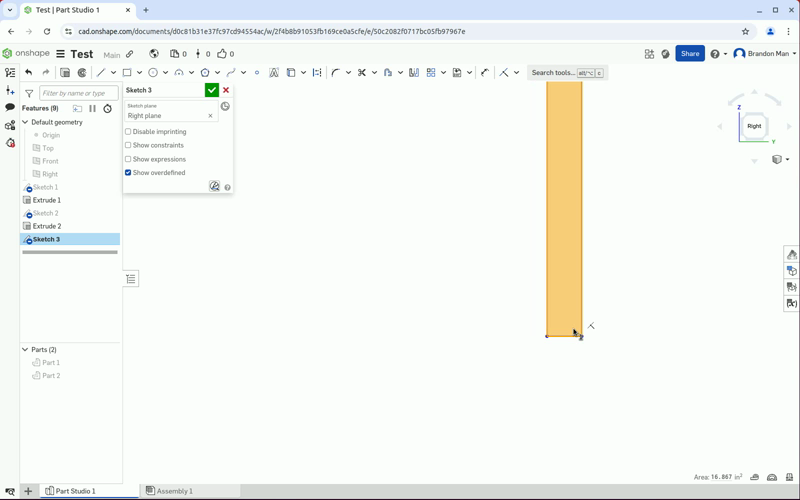
scroll(-6)
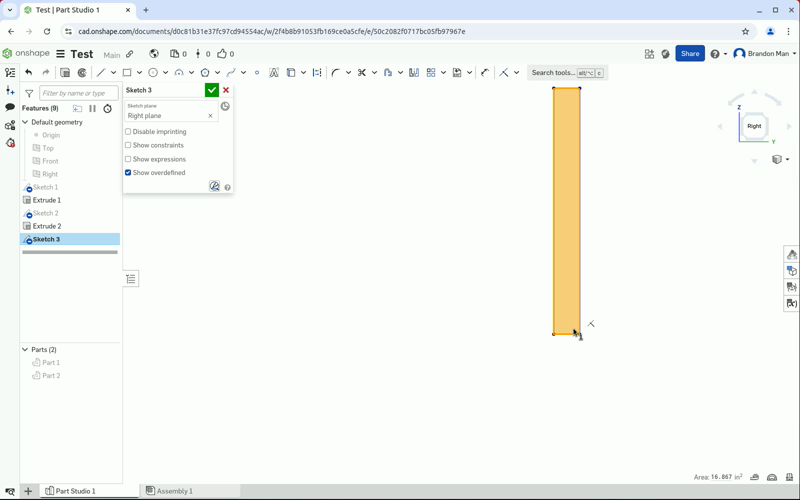
scroll(-6)
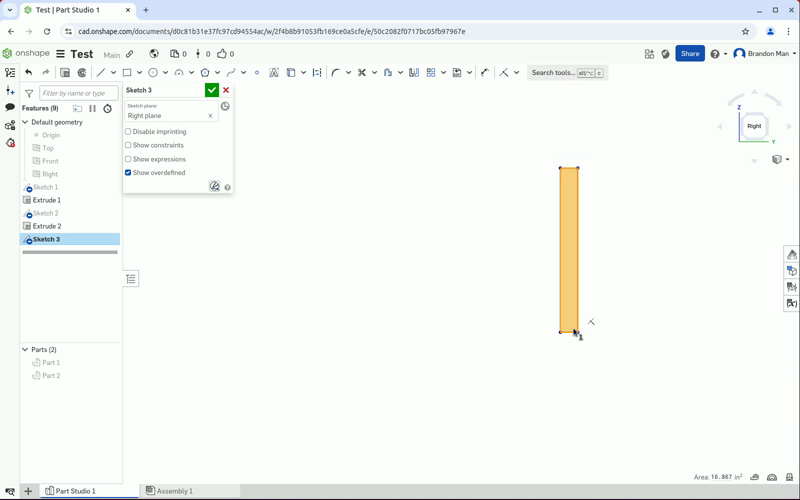
scroll(-6)
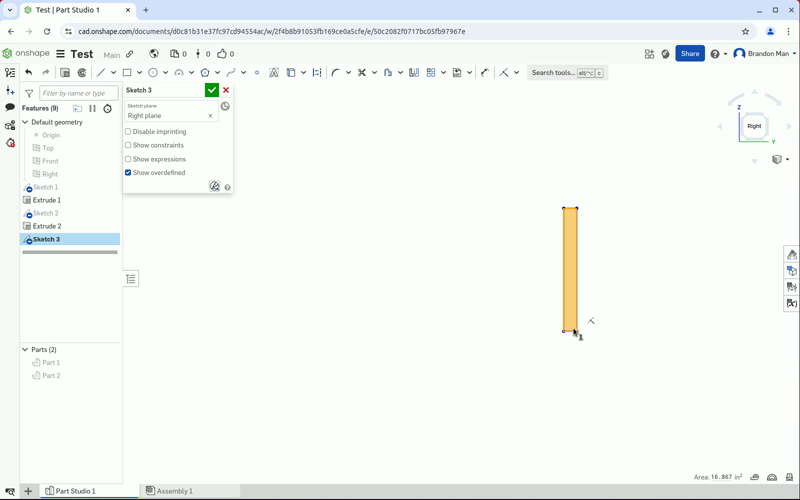
scroll(-6)
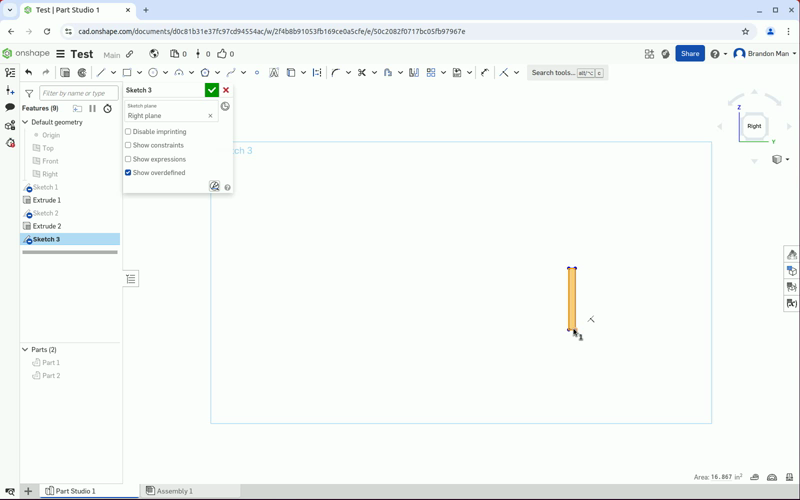
mouse_move(73, 352)
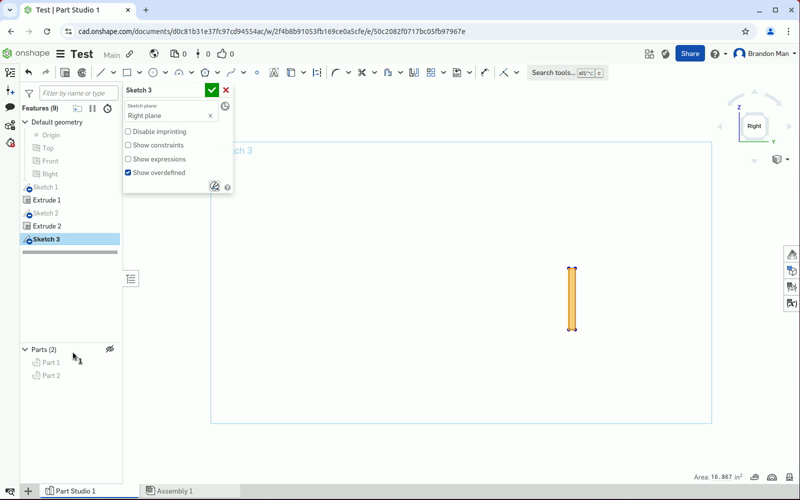
key(shift+y)
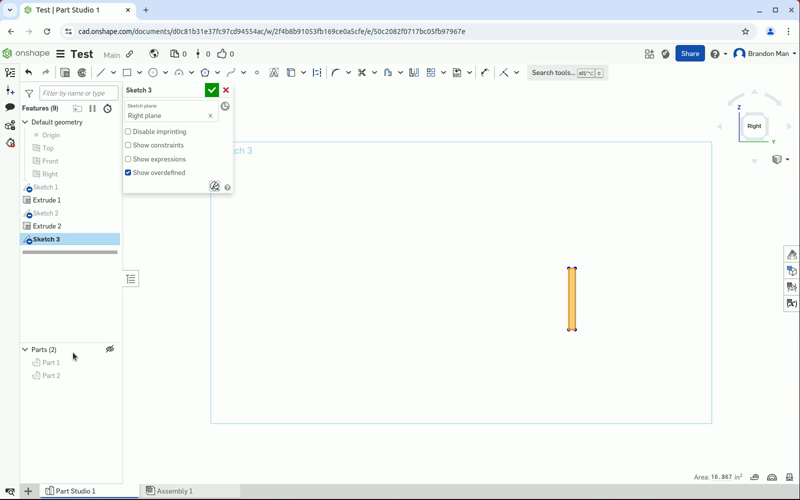
key(shift+e)
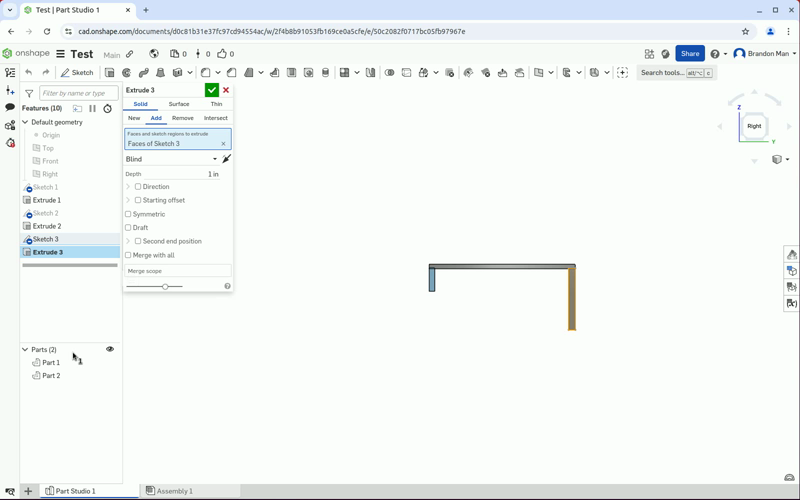
mouse_move(143, 106)
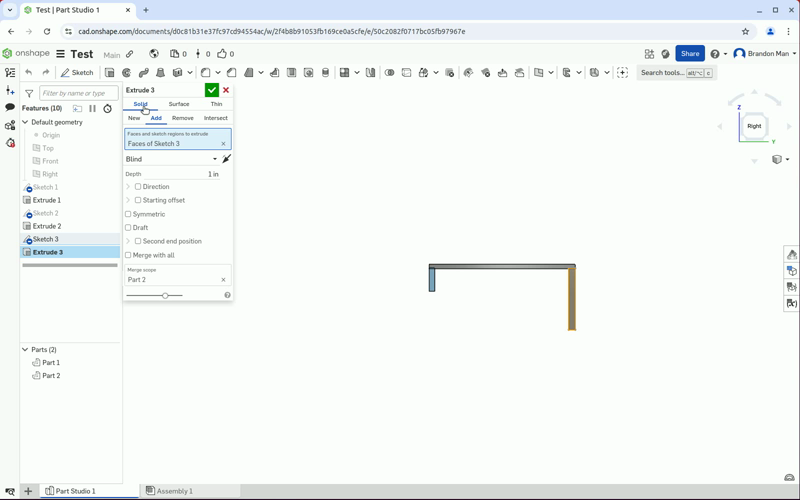
click(143, 106)
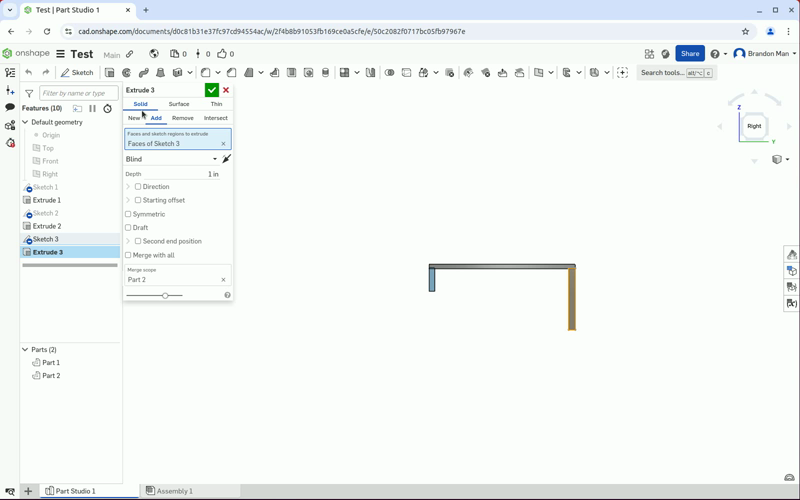
mouse_move(137, 120)
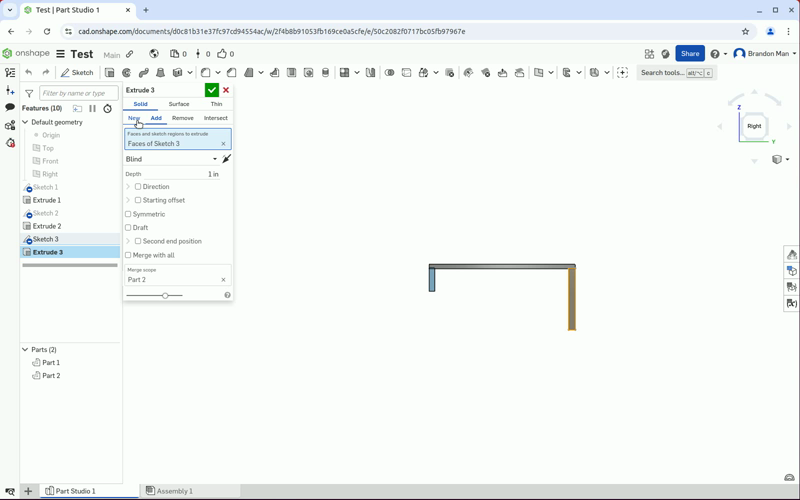
click(137, 120)
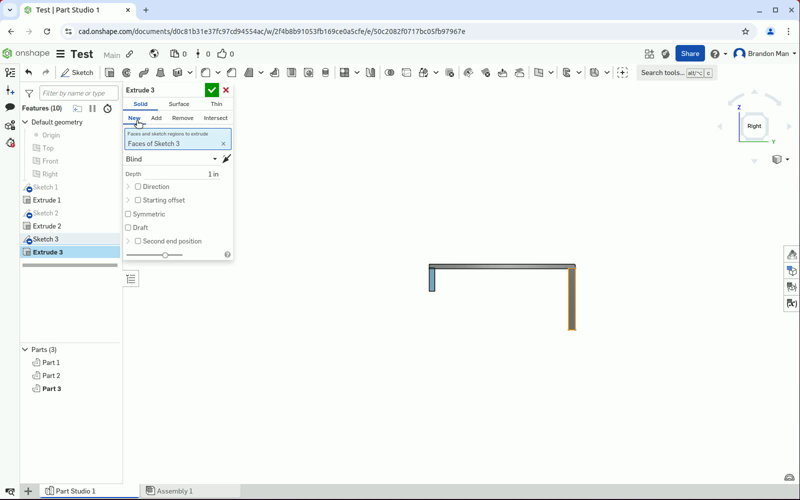
key(tab, 4)
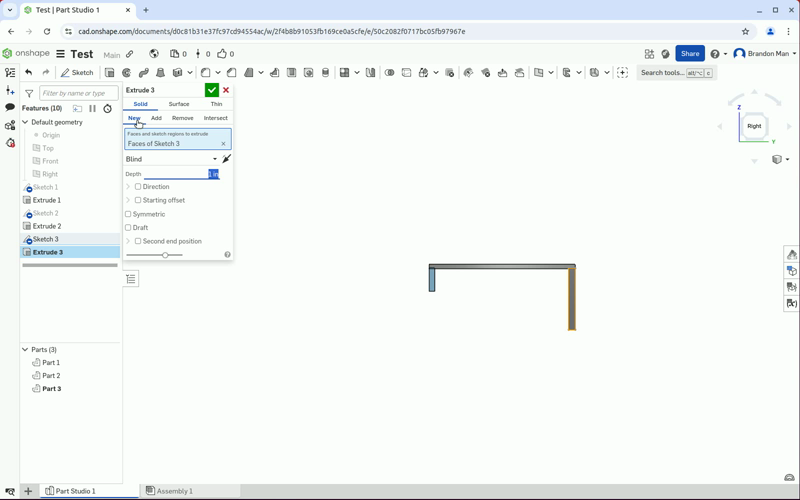
text(5.296)
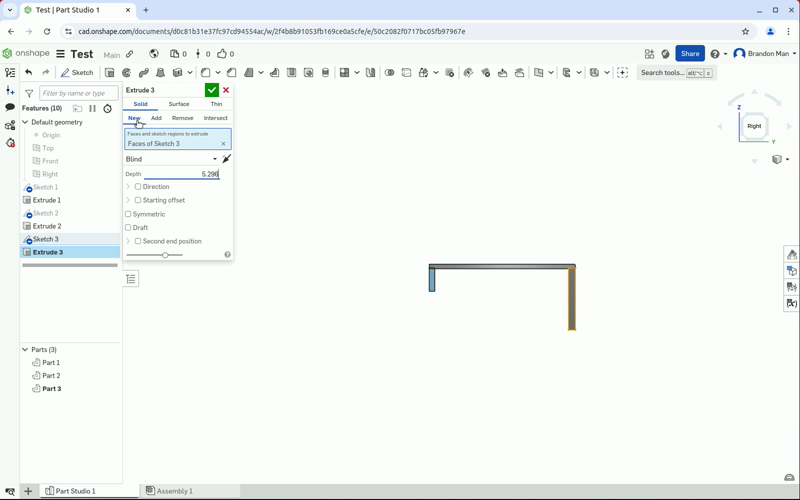
key(tab, 3)
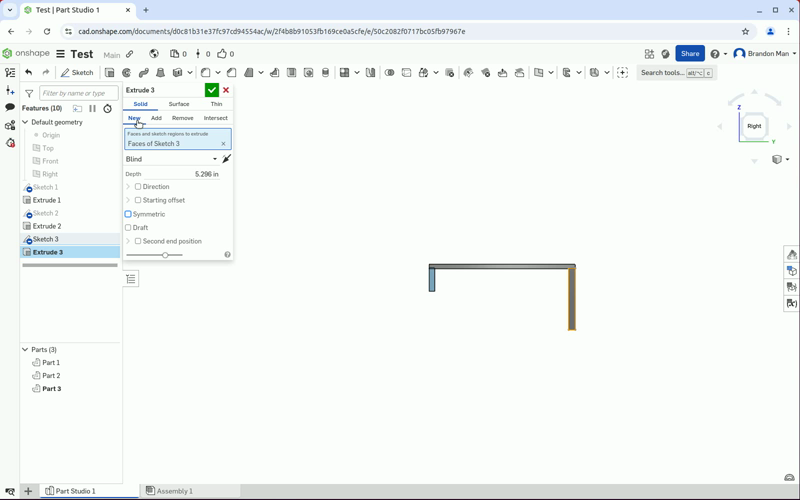
key(space)
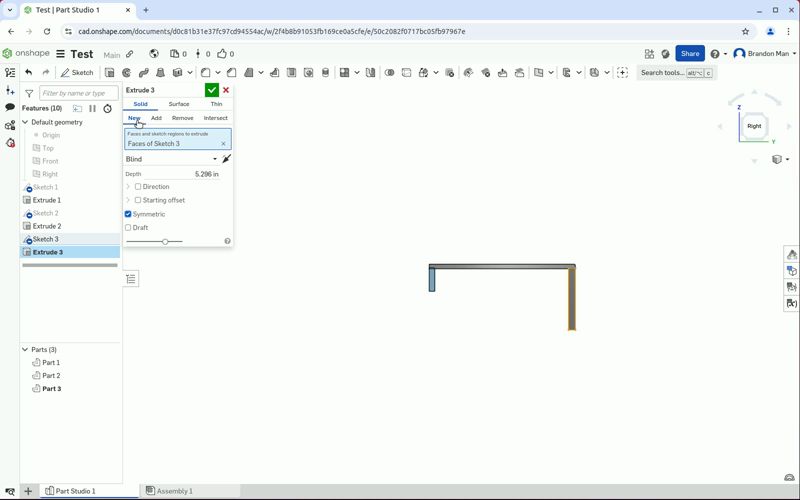
key(enter)
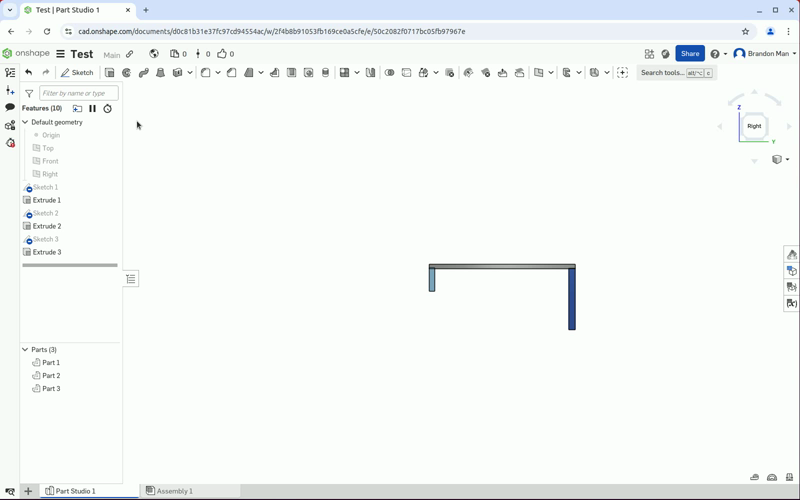
key(shift+h)
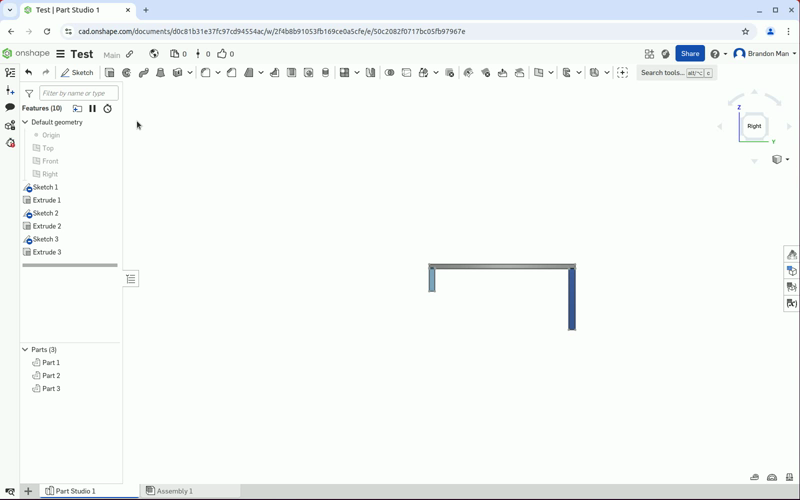
key(shift+h)
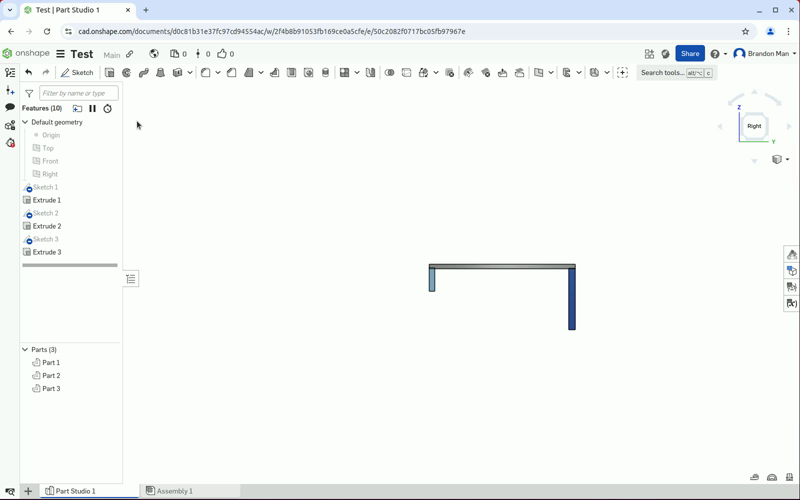
mouse_move(73, 189)
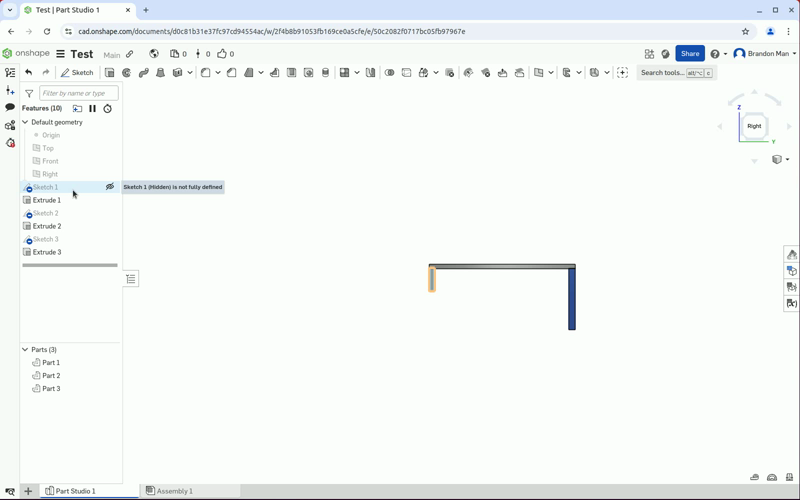
click(73, 189)
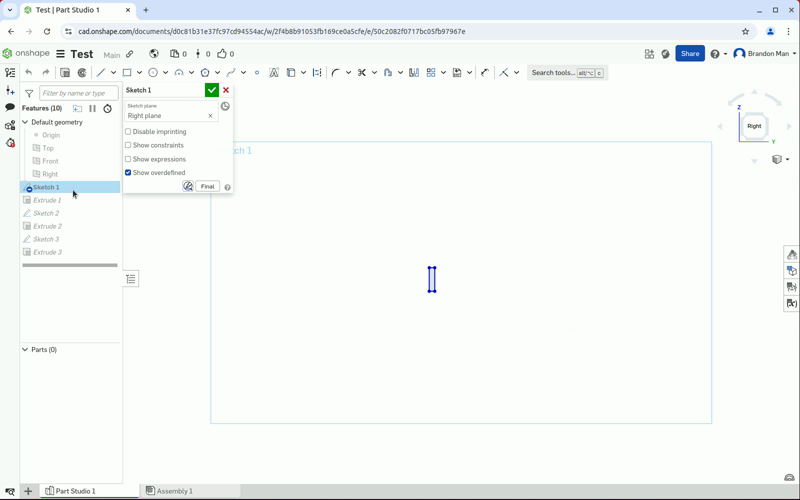
mouse_move(229, 92)
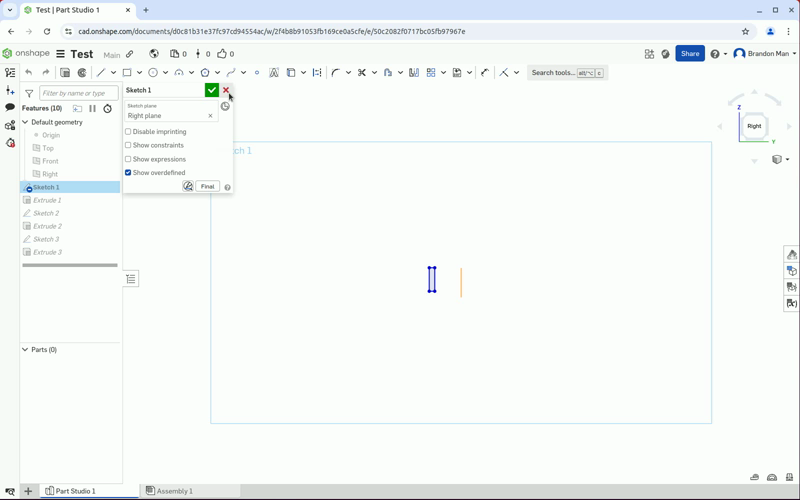
click(229, 92)
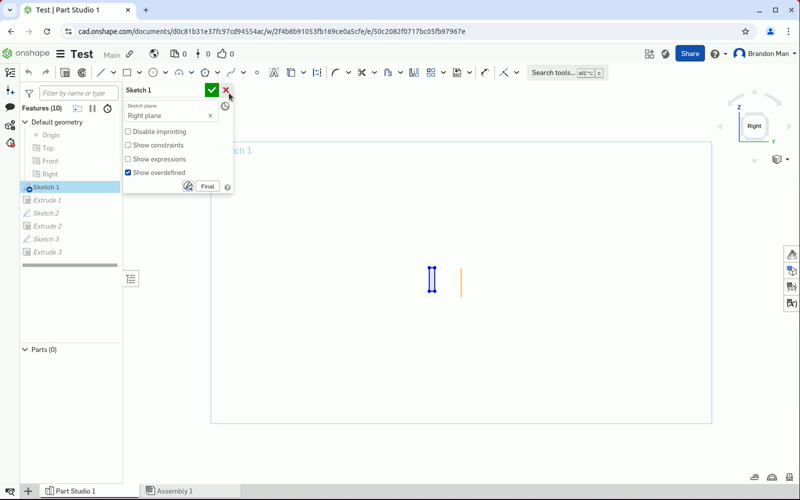
key(shift+s)
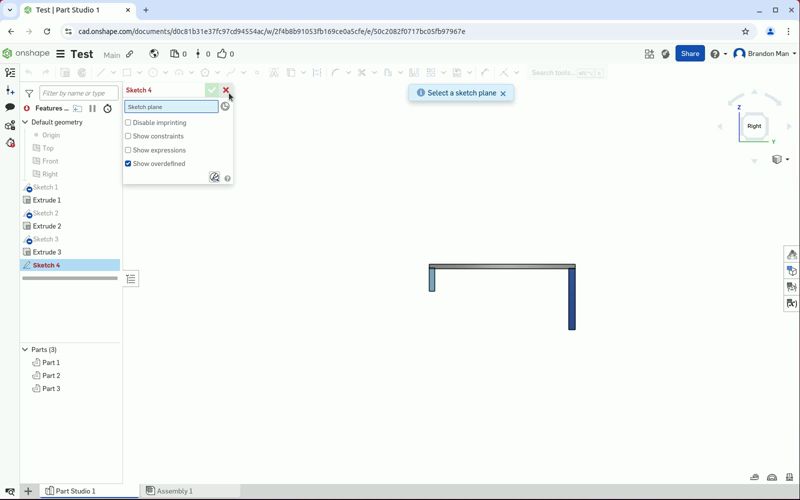
mouse_move(73, 176)
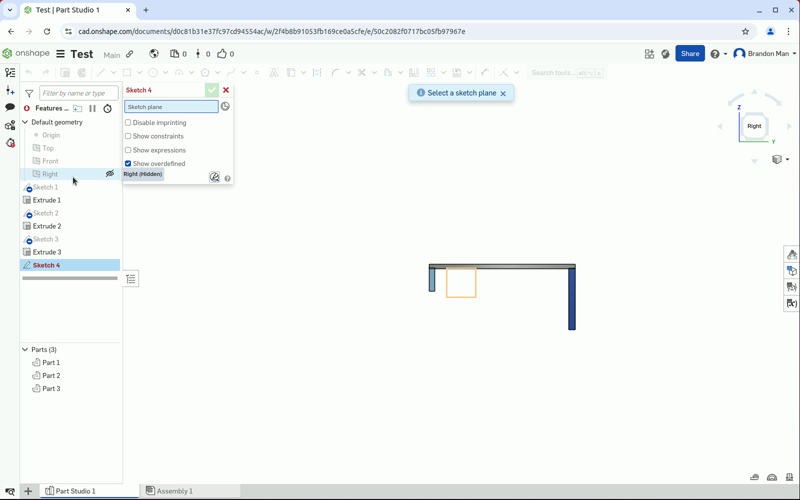
click(73, 176)
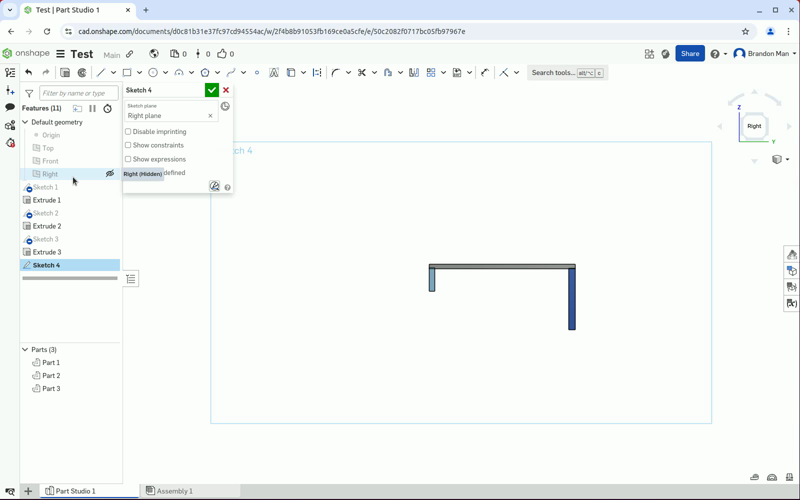
mouse_move(73, 352)
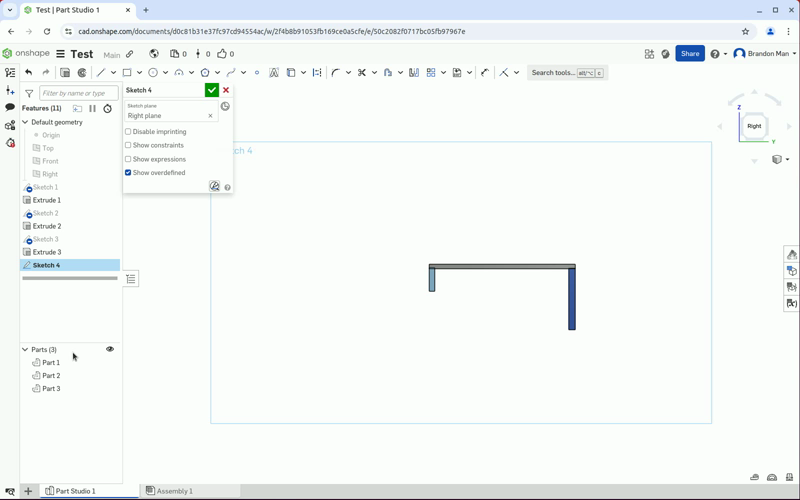
key(y)
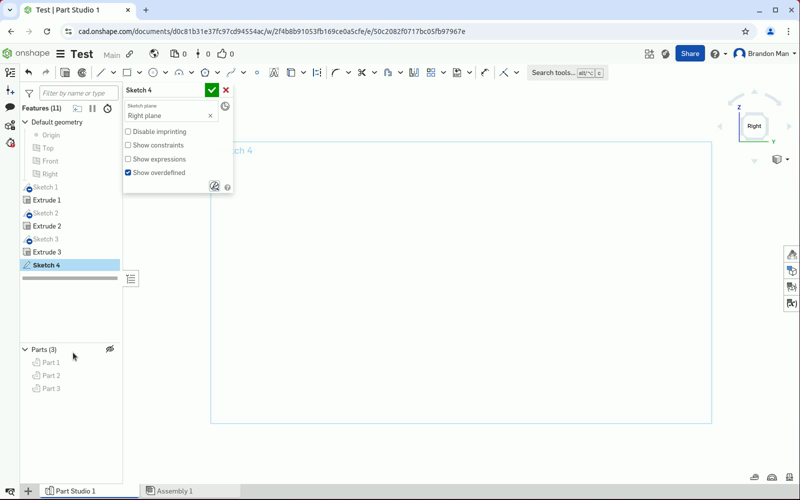
key(l)
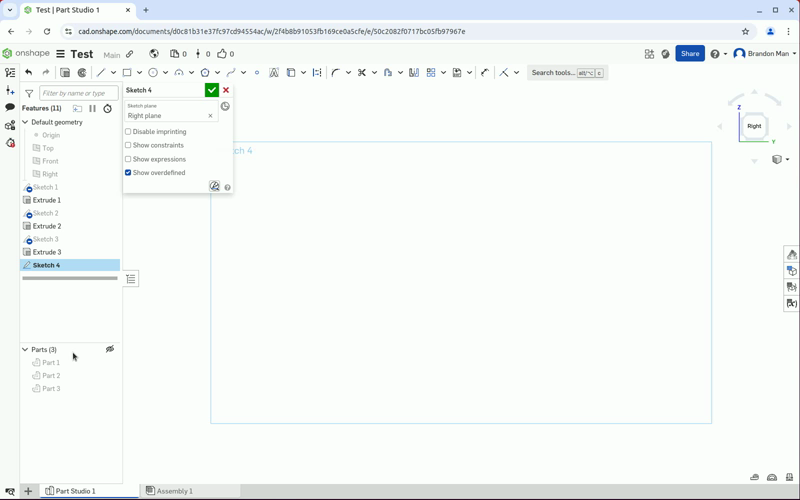
key_down(shift)
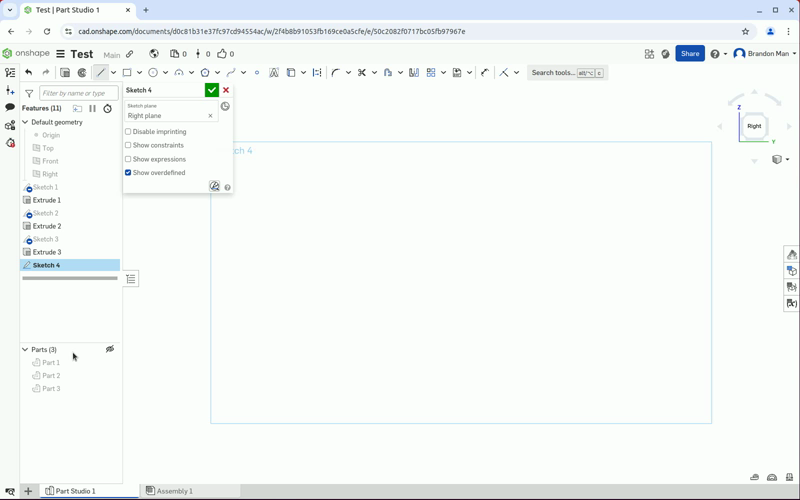
mouse_move(568, 329)
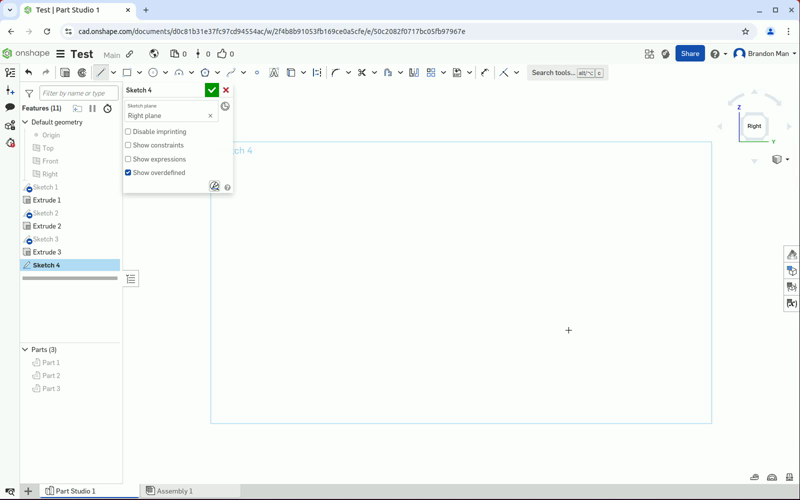
click(568, 329)
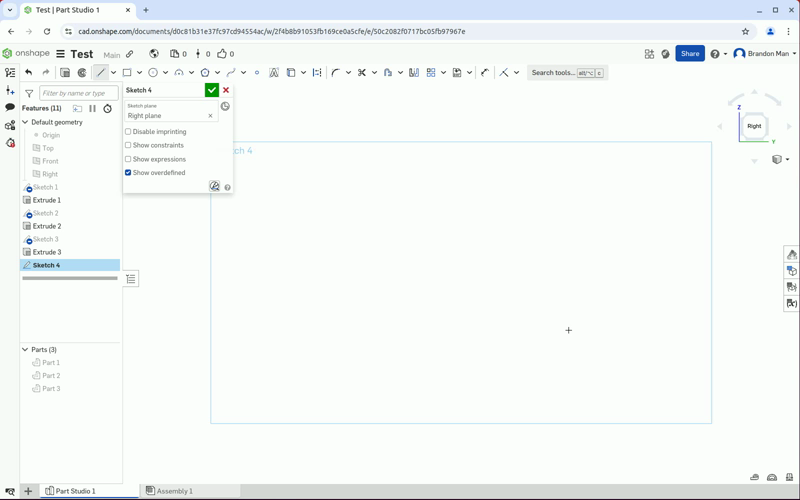
key_up(shift)
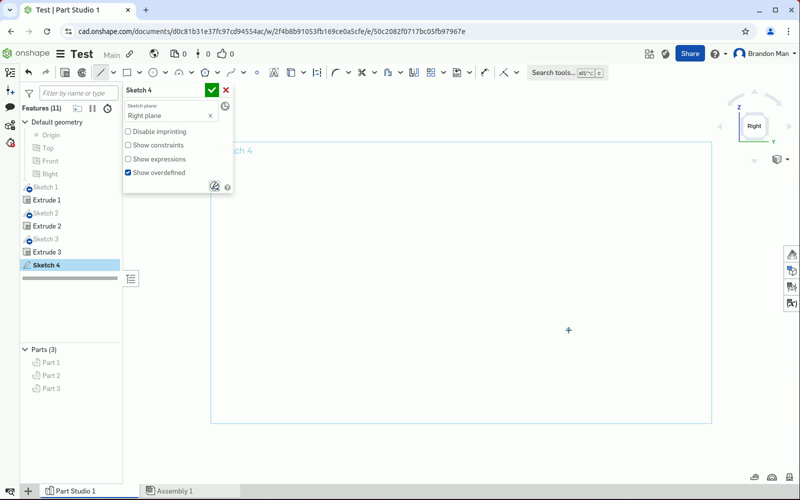
key_down(shift)
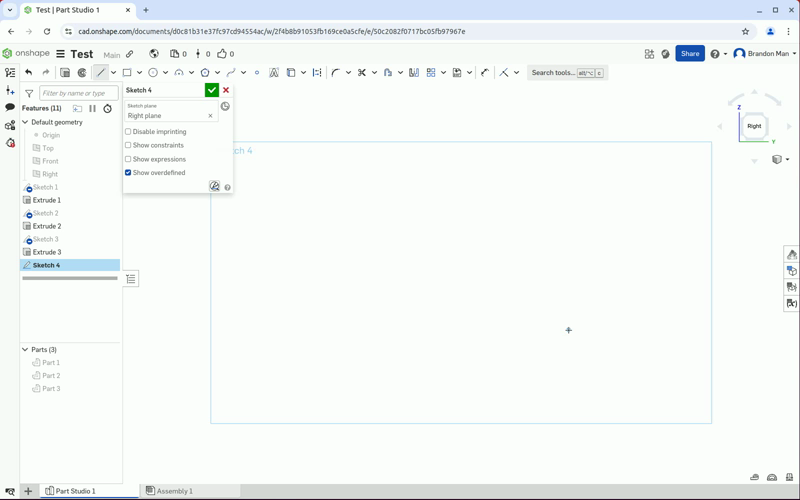
mouse_move(589, 329)
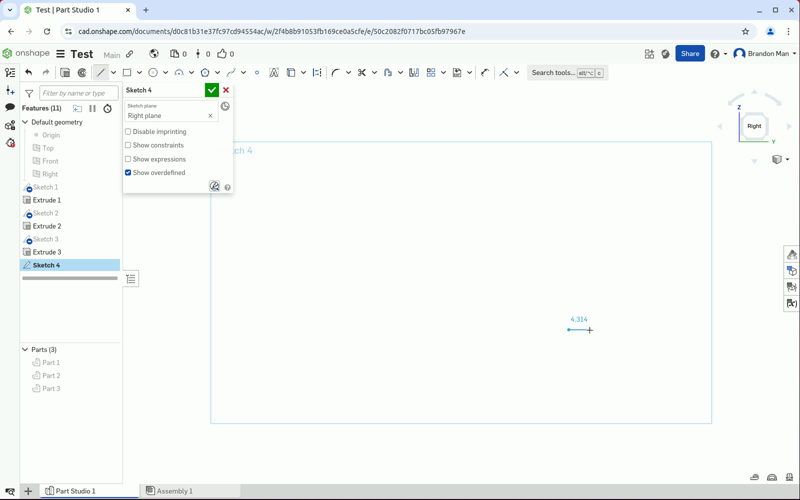
mouse_move(575, 329)
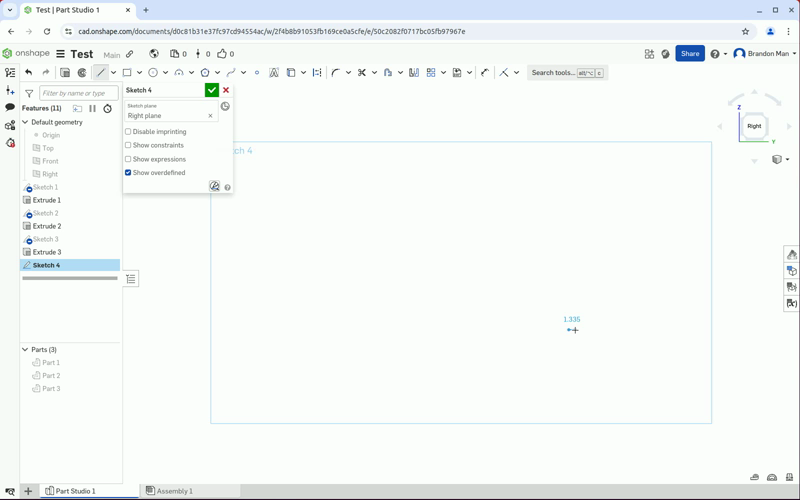
scroll(6)
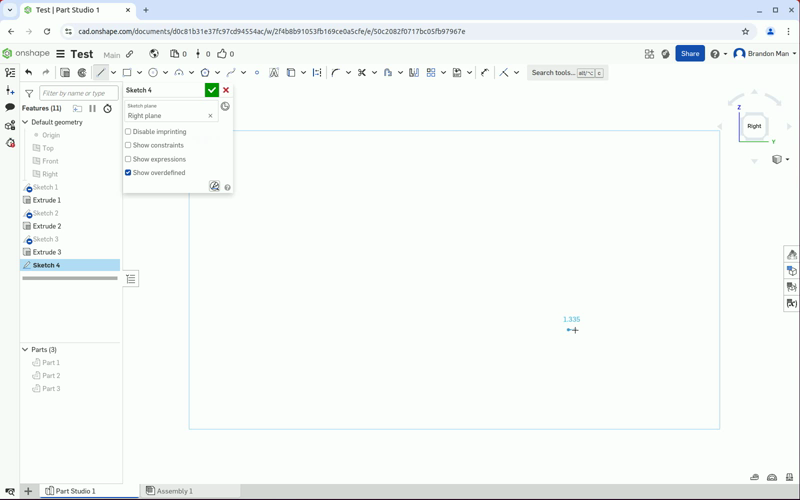
scroll(6)
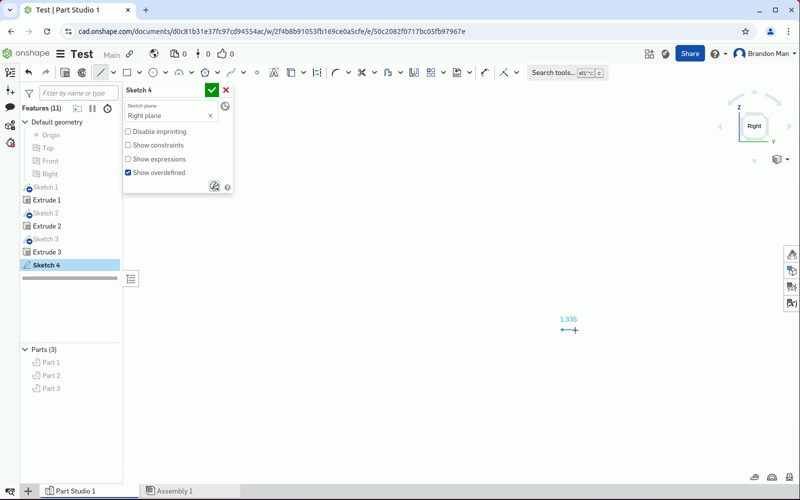
scroll(6)
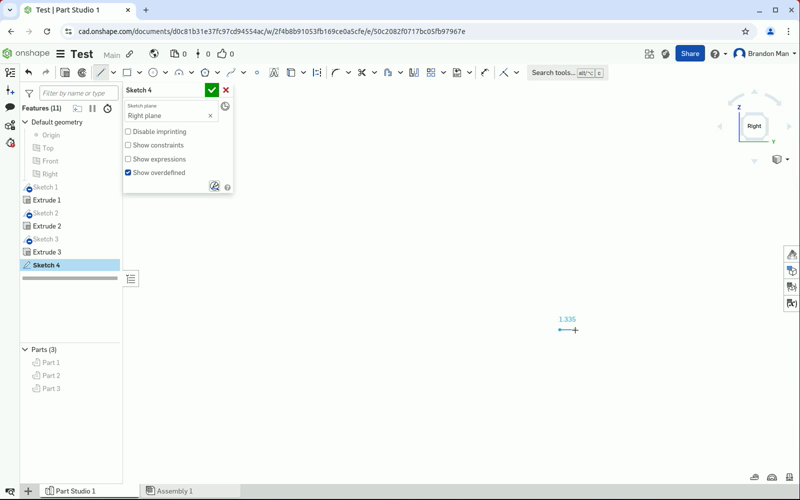
scroll(6)
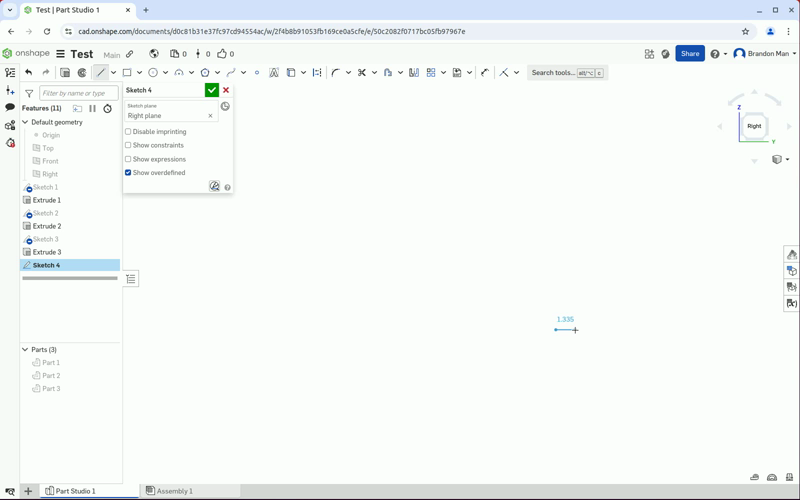
scroll(6)
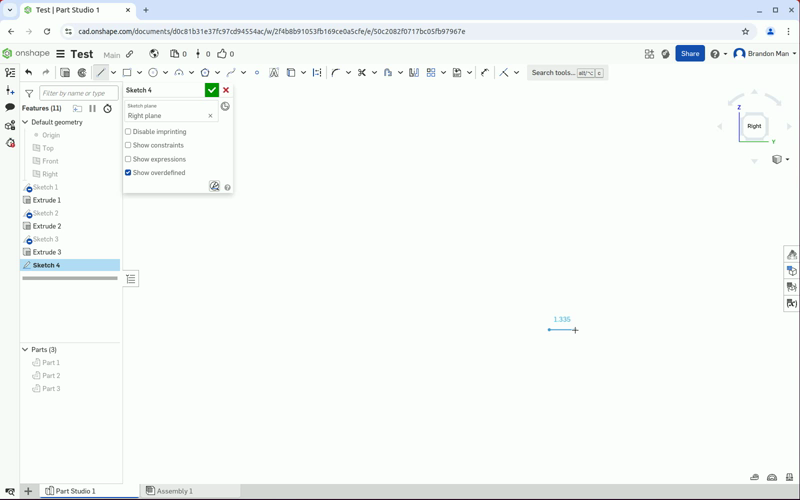
scroll(6)
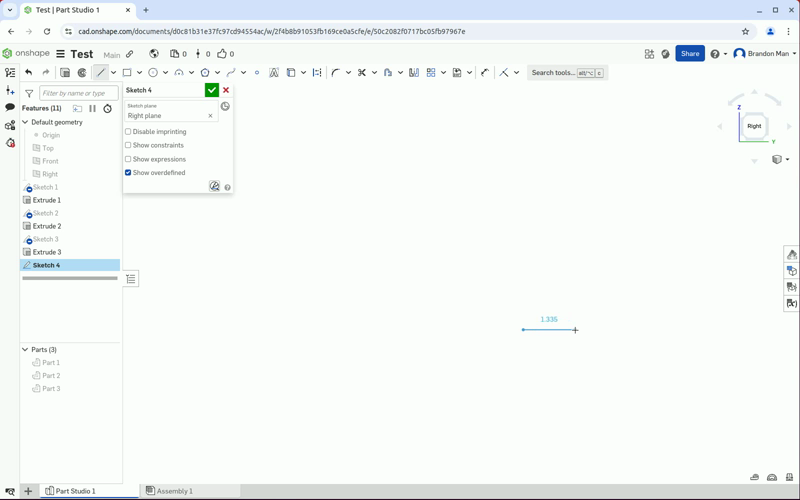
scroll(6)
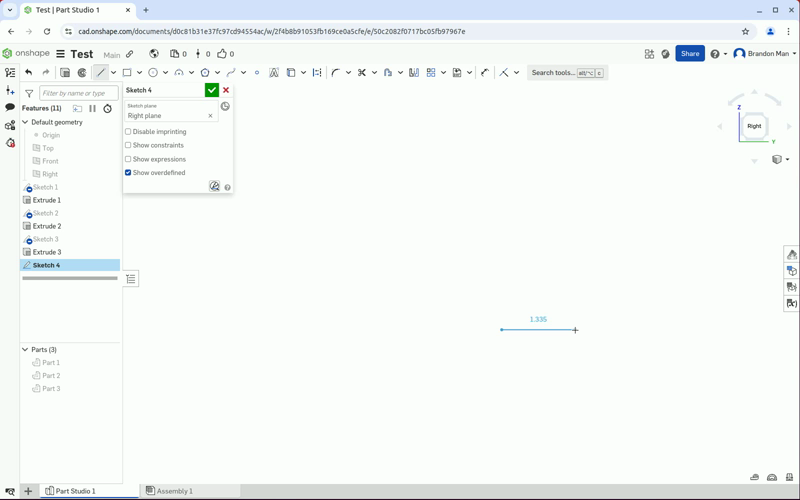
click(575, 329)
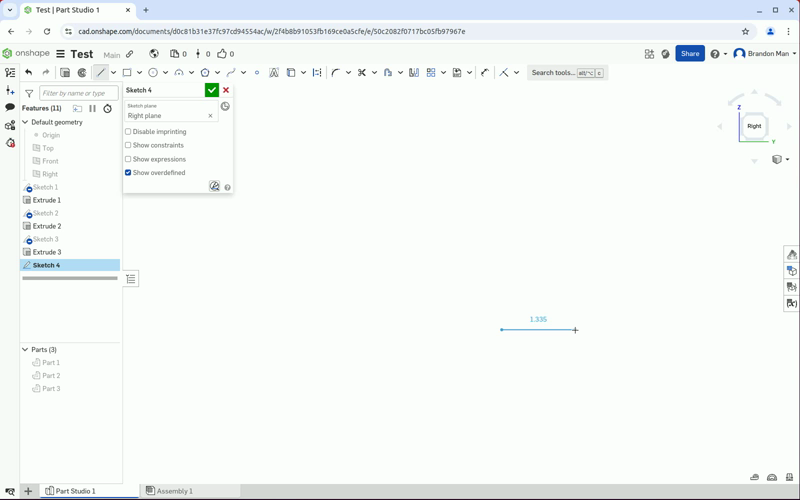
scroll(-6)
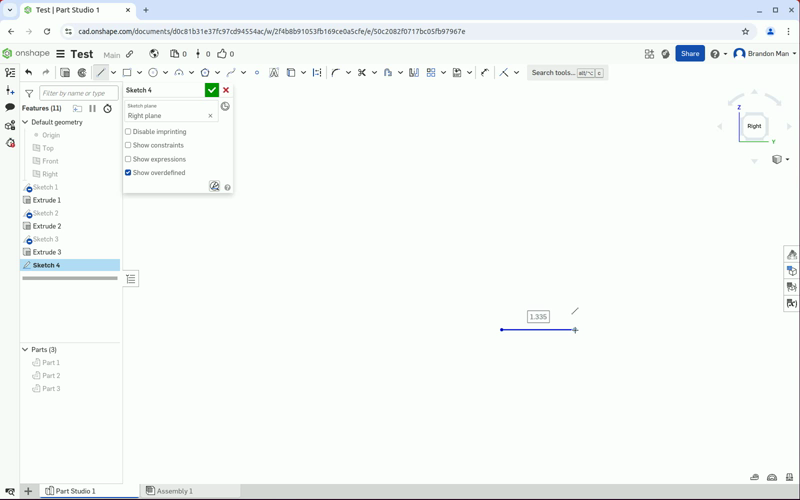
scroll(-6)
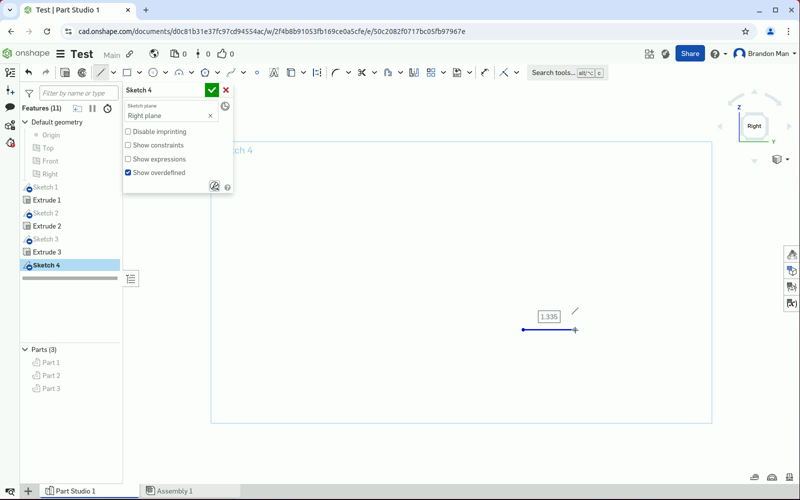
scroll(-6)
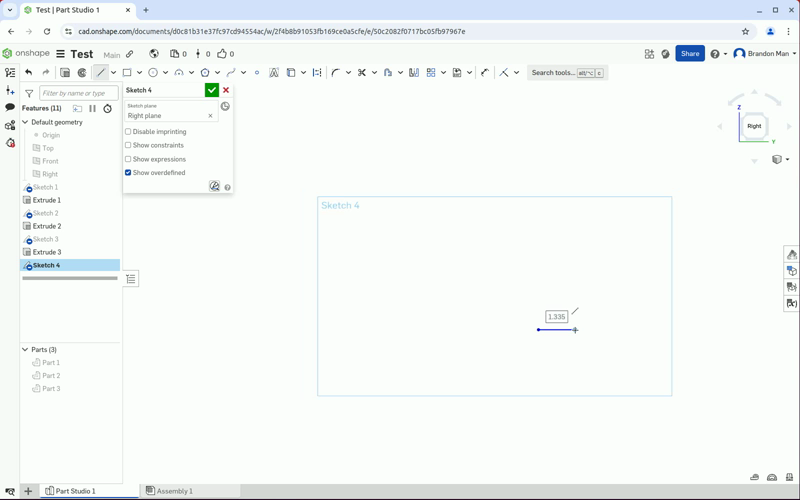
scroll(-6)
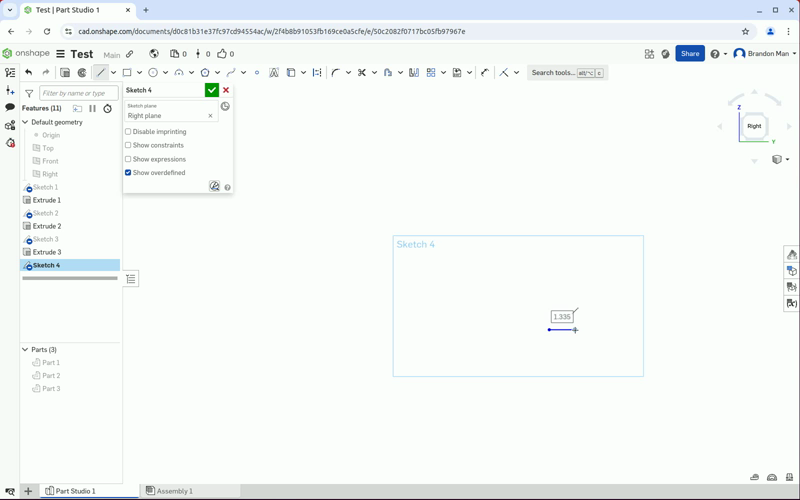
scroll(-6)
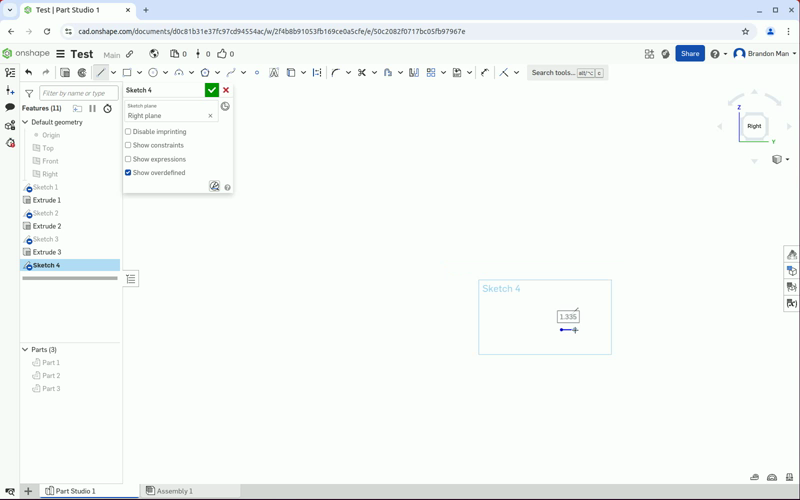
scroll(-6)
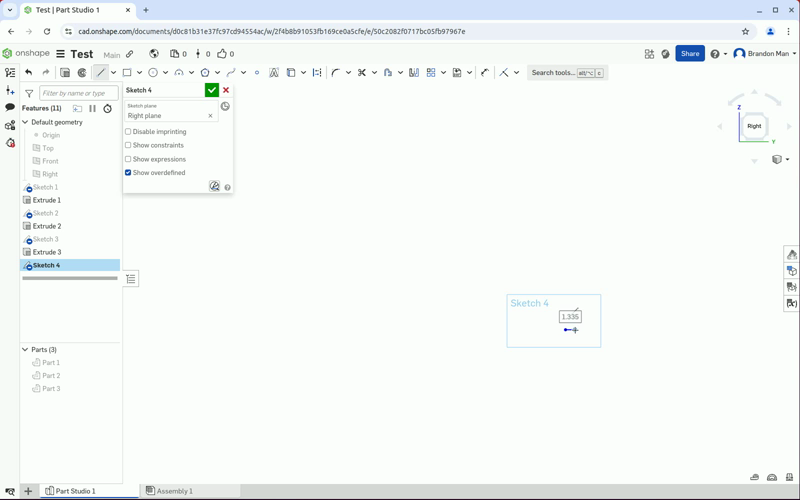
scroll(-6)
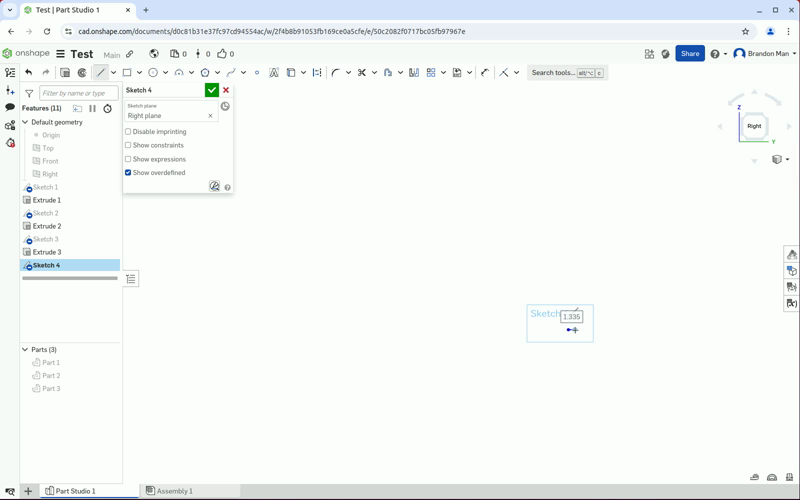
key_up(shift)
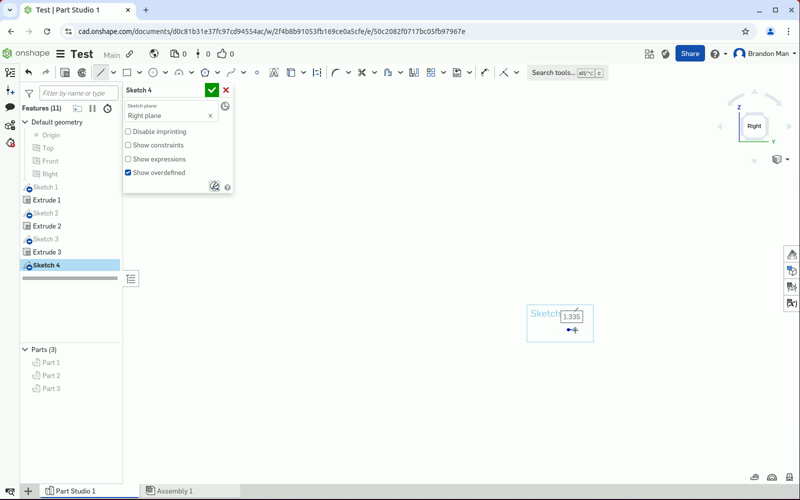
key_down(shift)
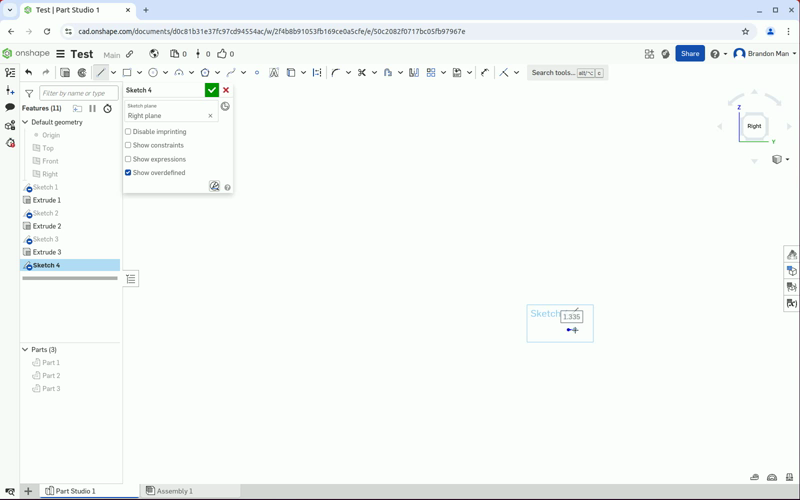
mouse_move(575, 268)
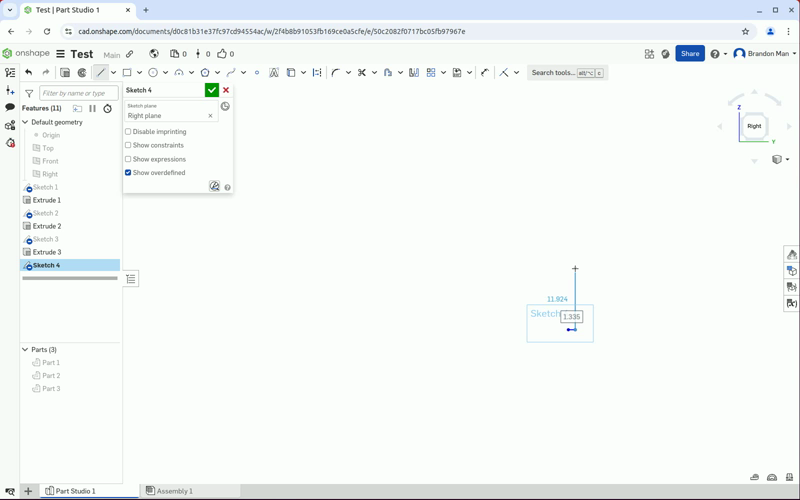
click(575, 268)
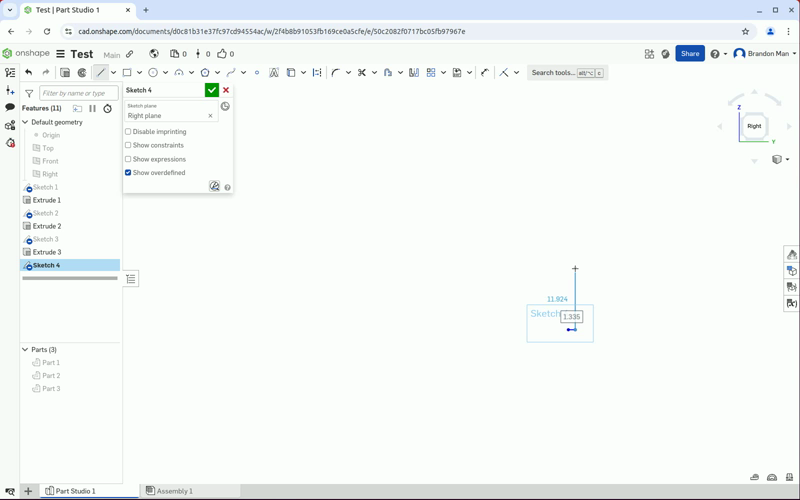
key_up(shift)
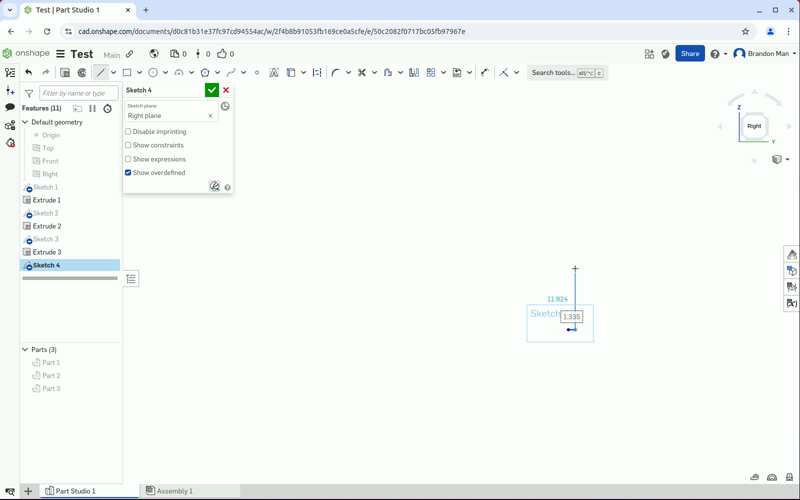
key_down(shift)
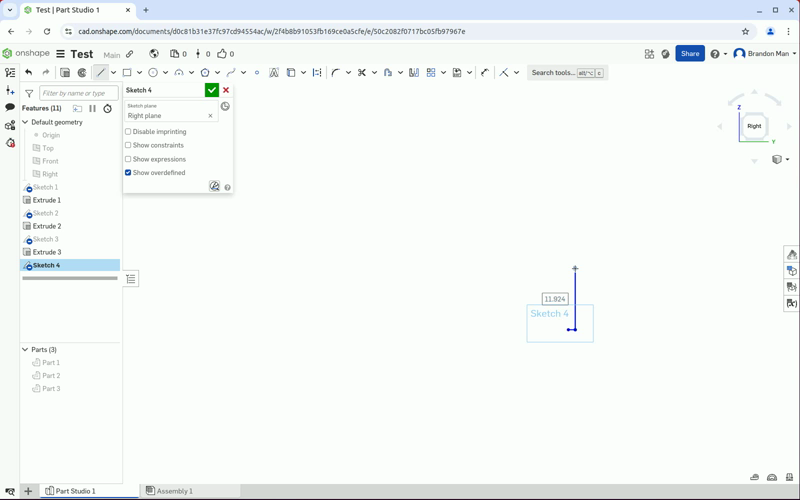
mouse_move(589, 268)
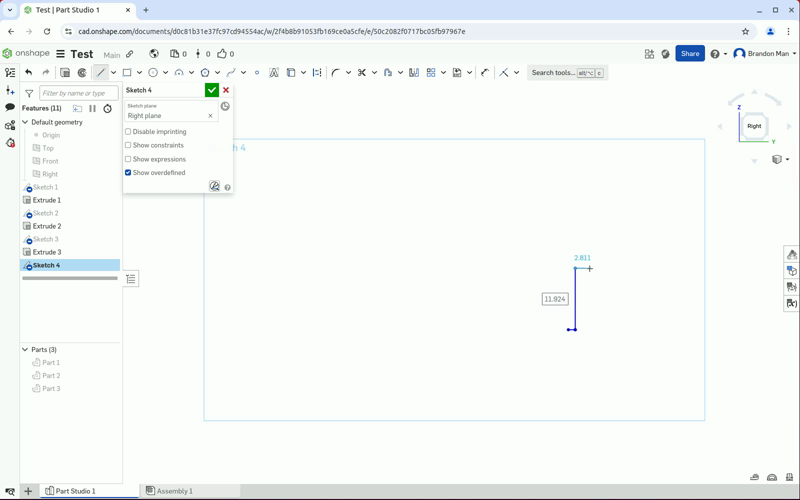
mouse_move(568, 268)
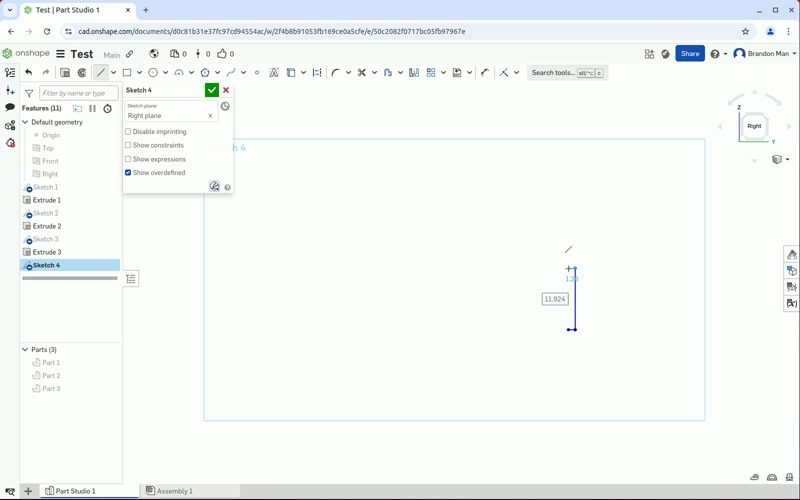
scroll(6)
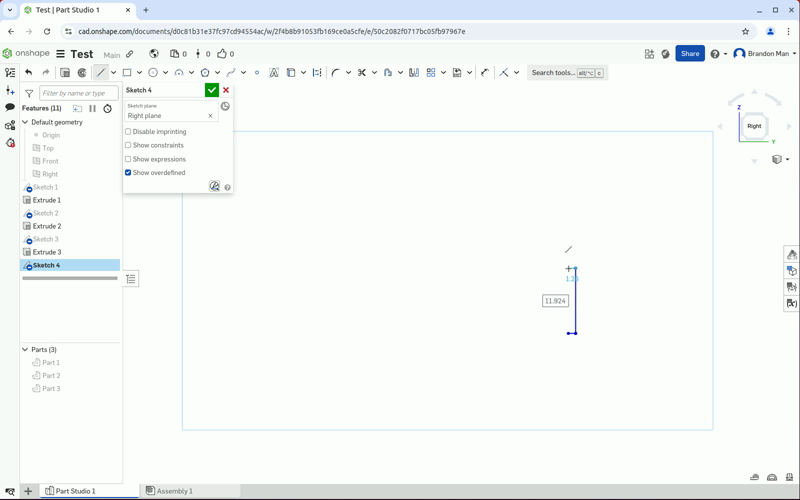
scroll(6)
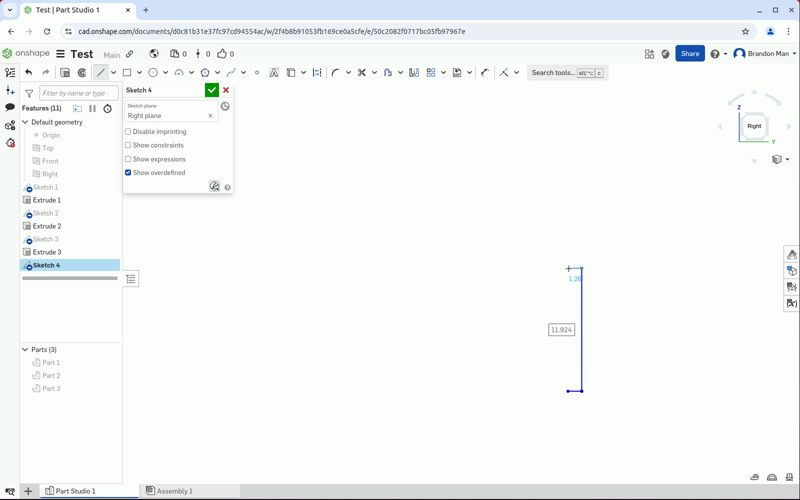
scroll(6)
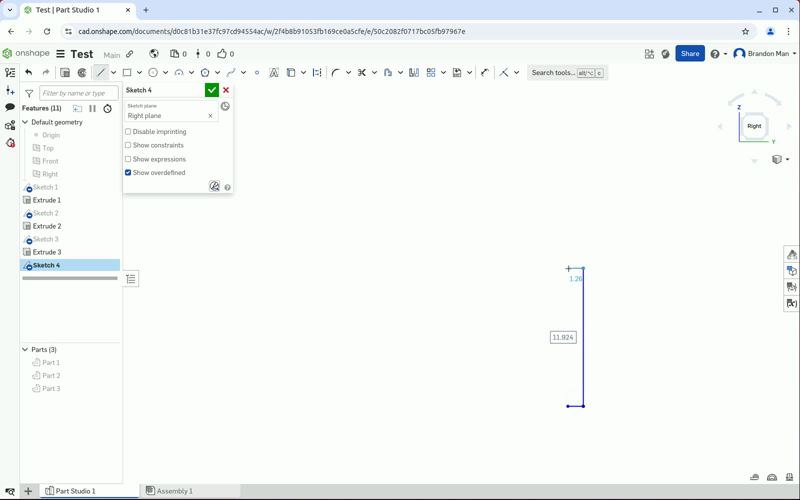
scroll(6)
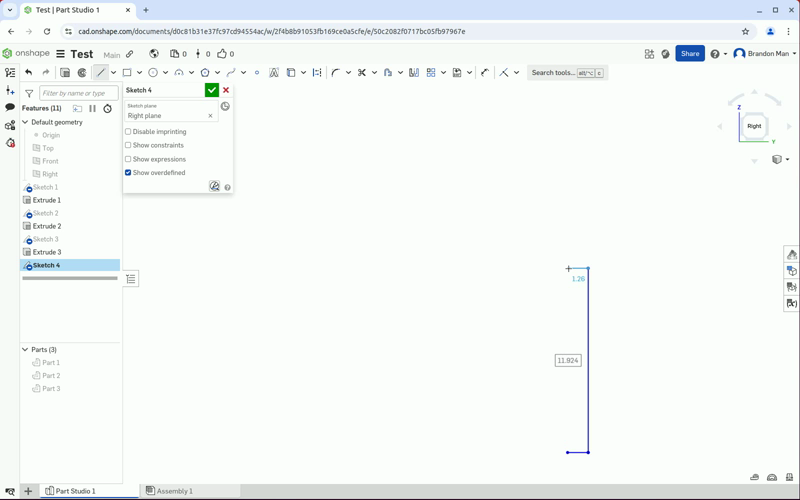
scroll(6)
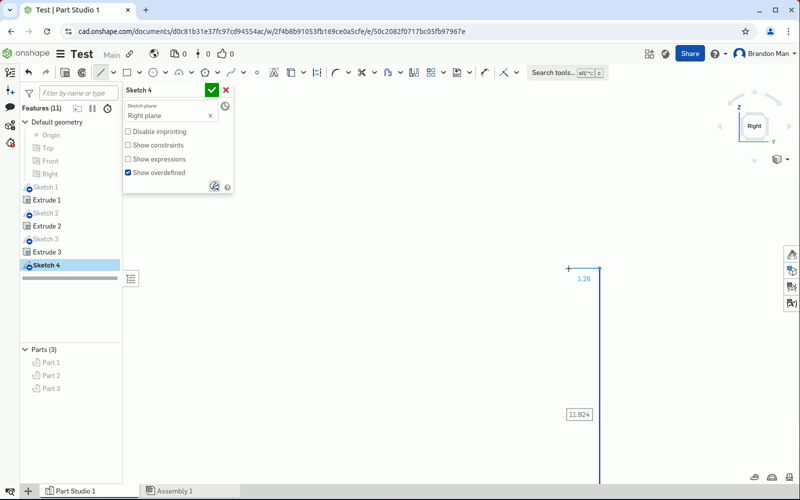
scroll(6)
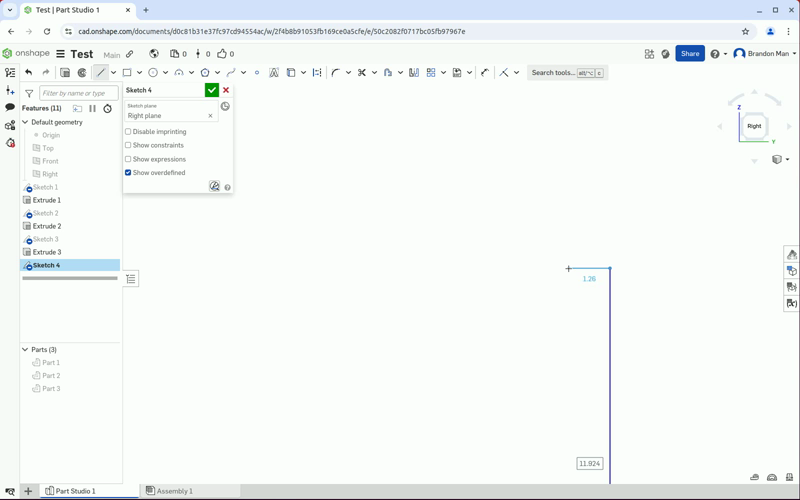
scroll(6)
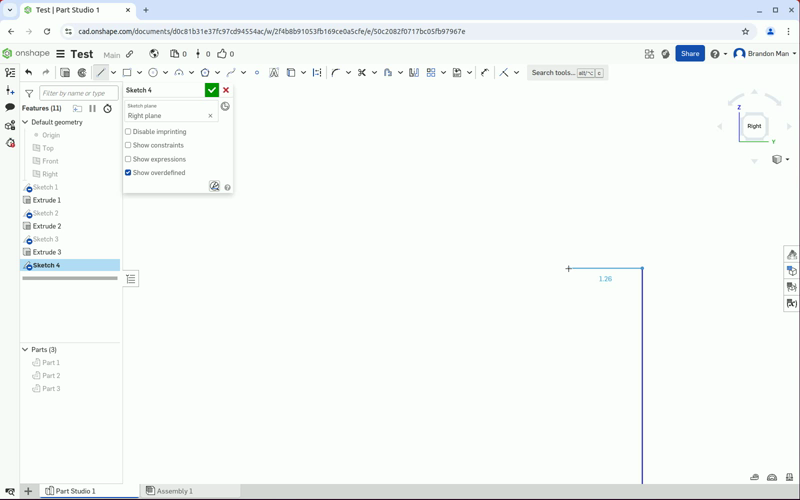
click(568, 268)
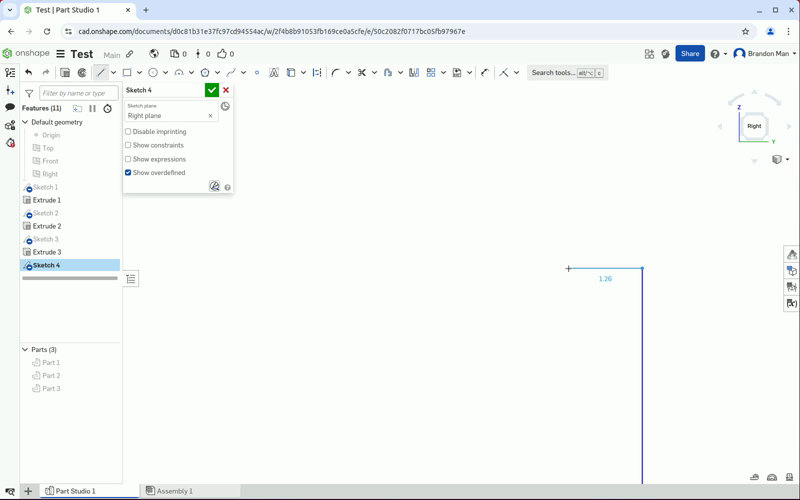
scroll(-6)
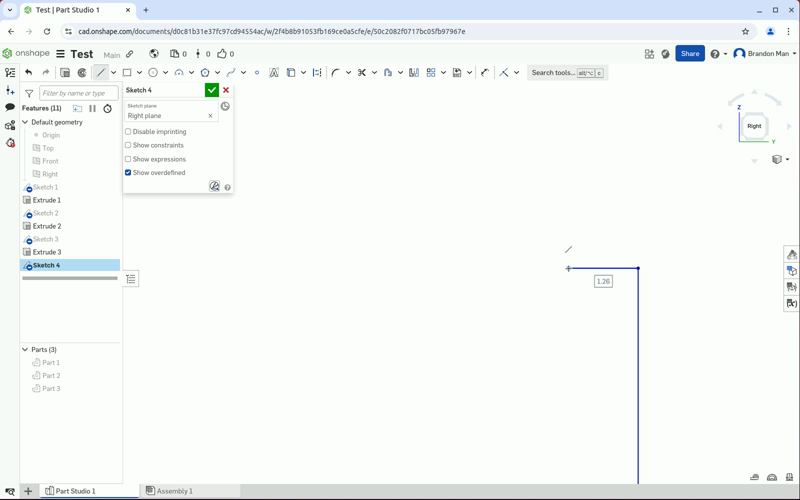
scroll(-6)
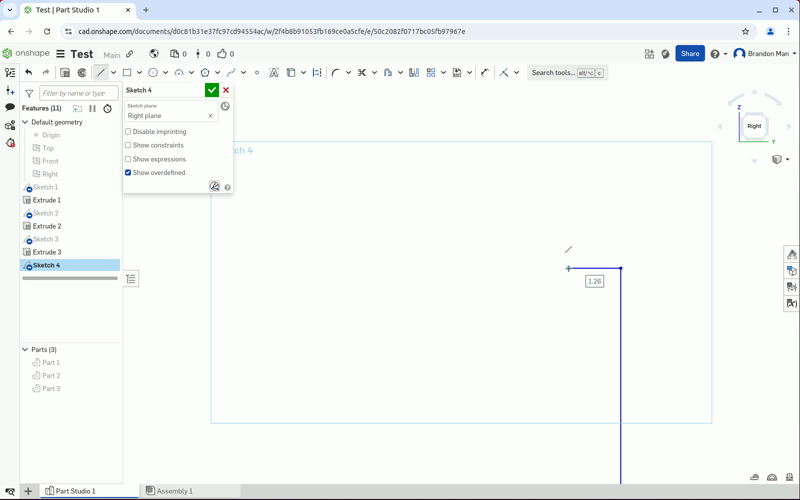
scroll(-6)
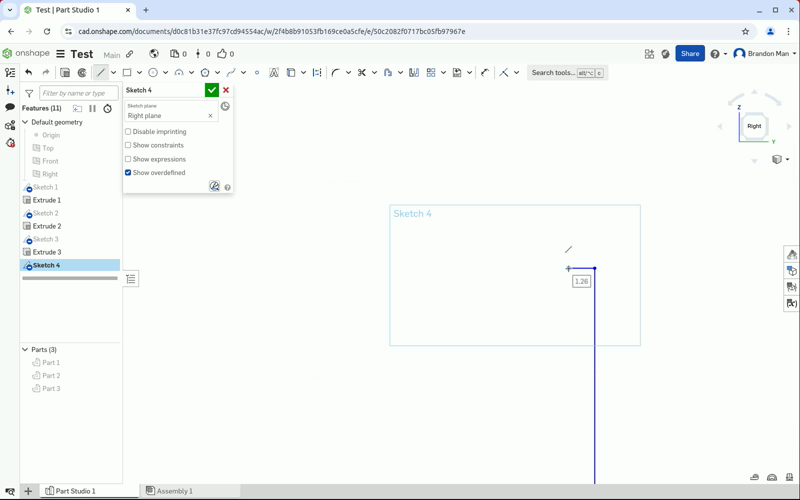
scroll(-6)
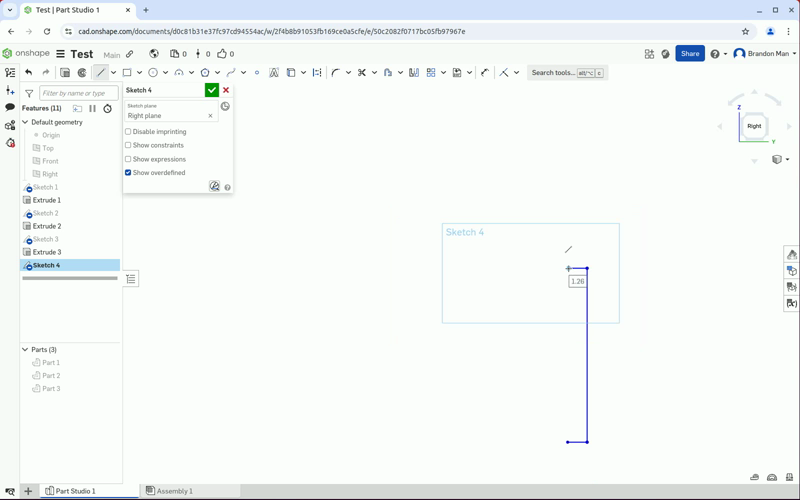
scroll(-6)
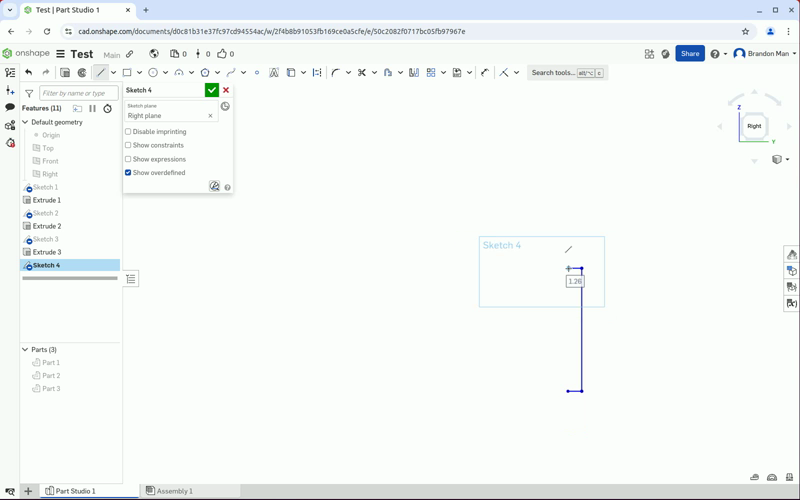
scroll(-6)
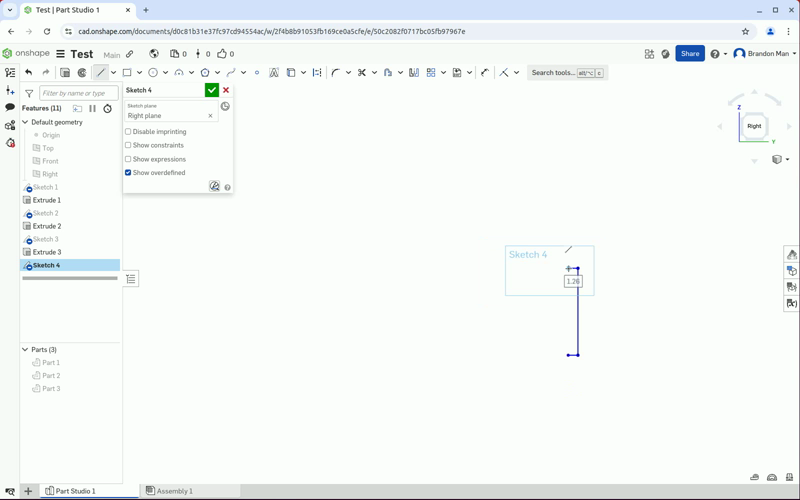
scroll(-6)
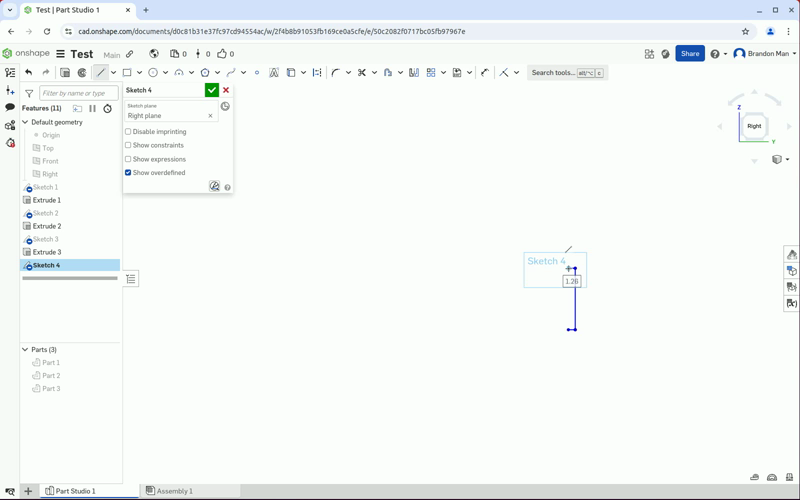
key_up(shift)
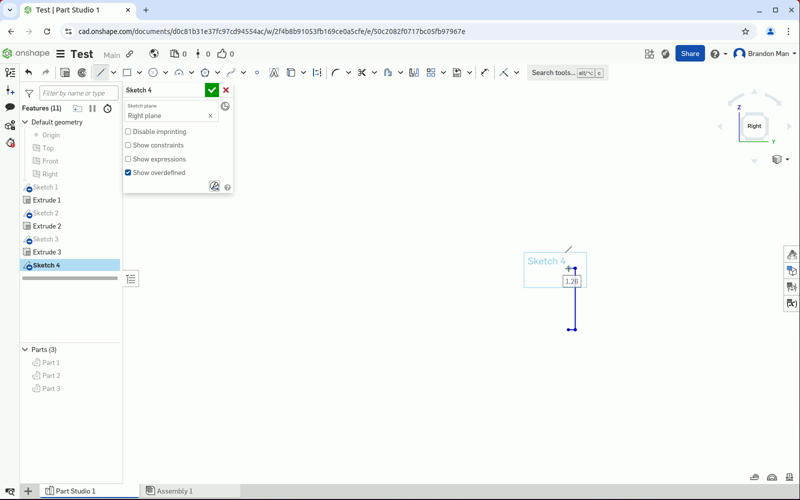
key_down(shift)
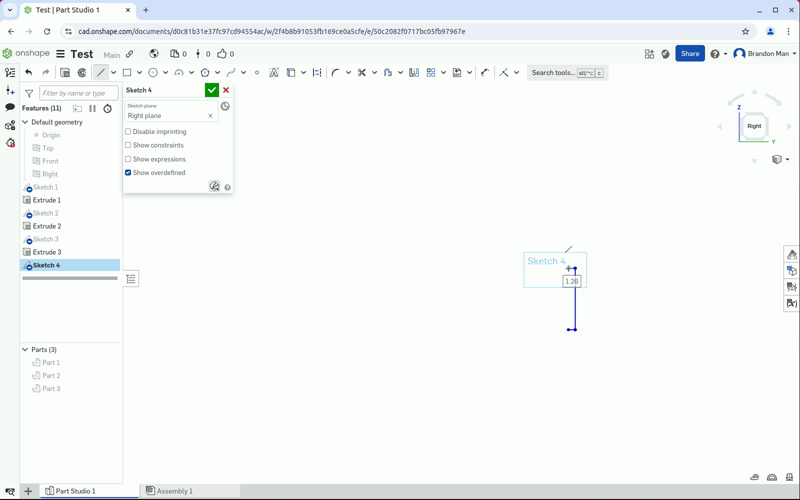
mouse_move(568, 329)
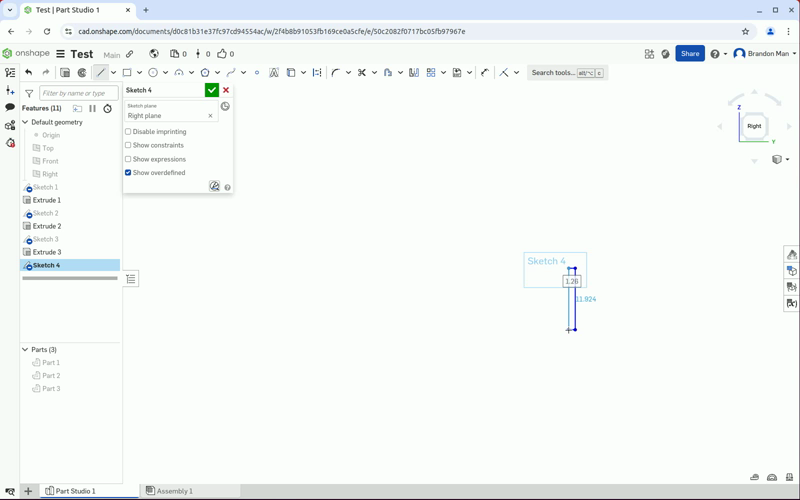
key_up(shift)
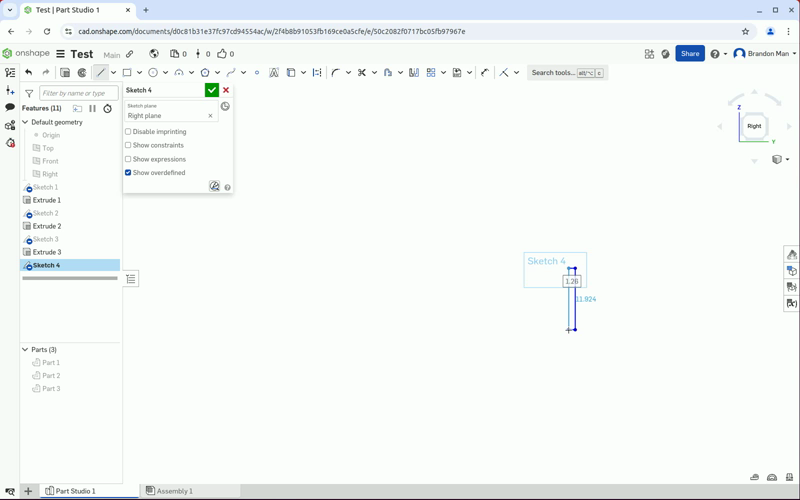
click(568, 329)
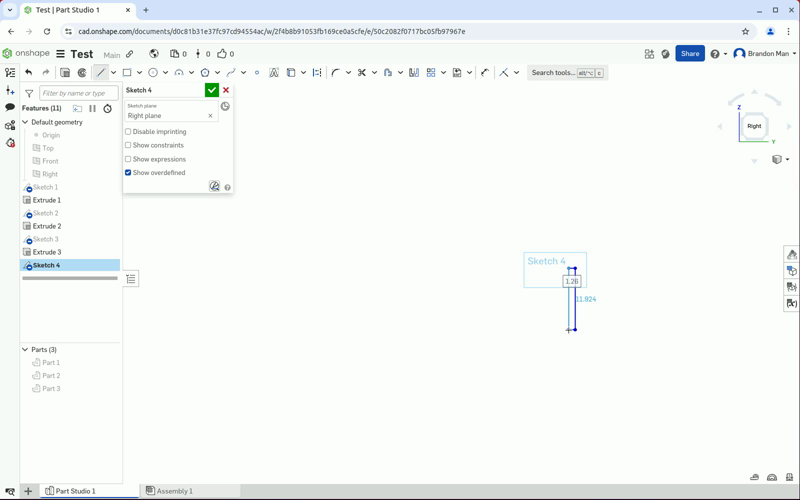
key(esc)
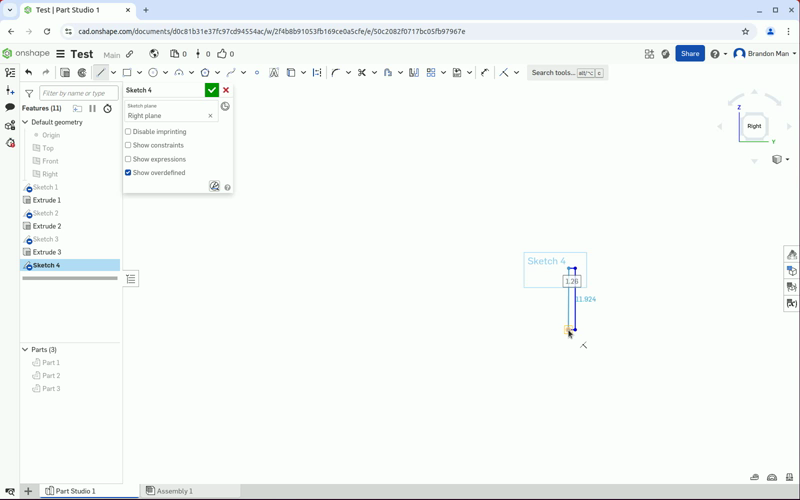
mouse_move(572, 323)
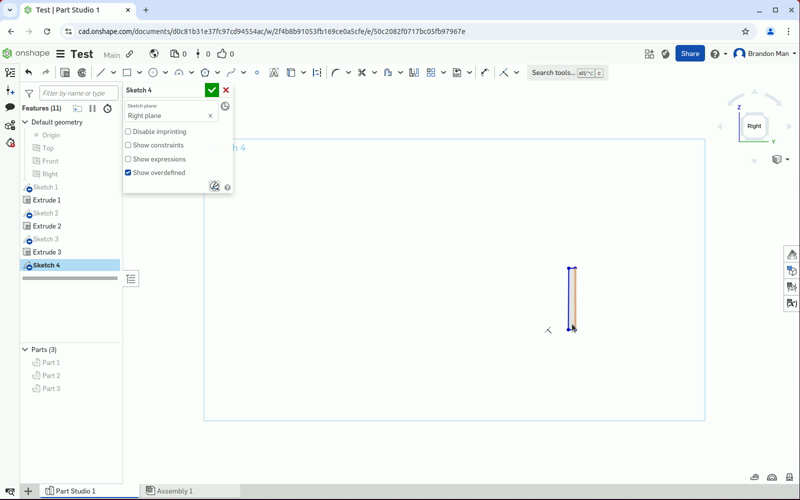
scroll(6)
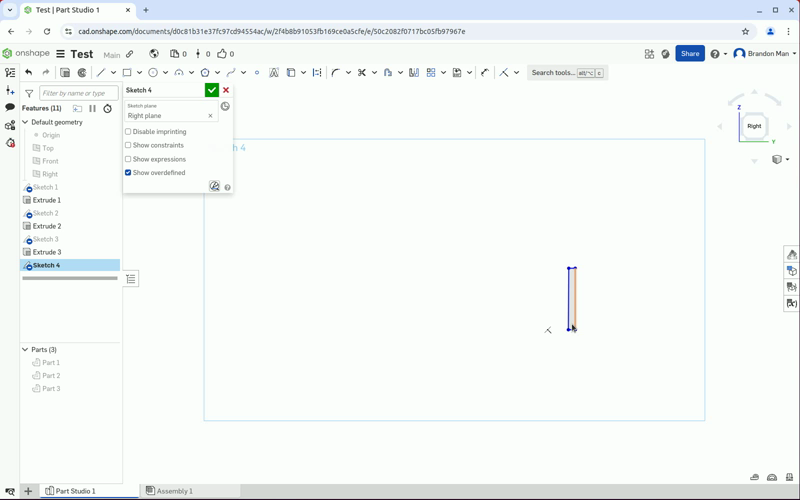
scroll(6)
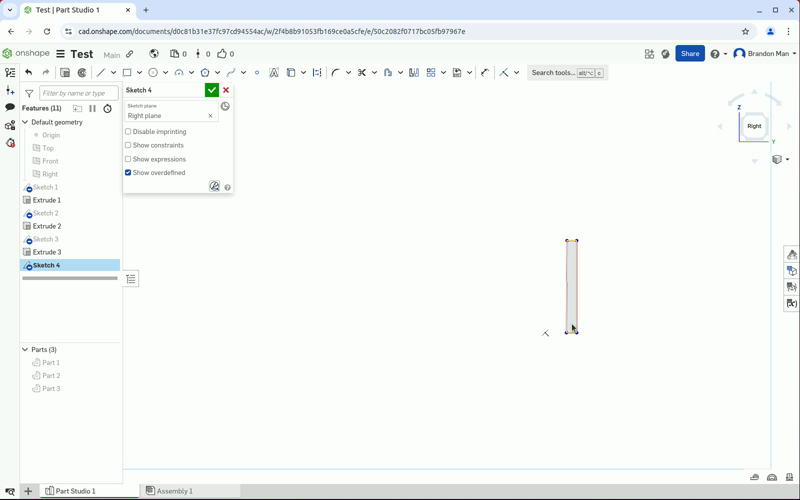
scroll(6)
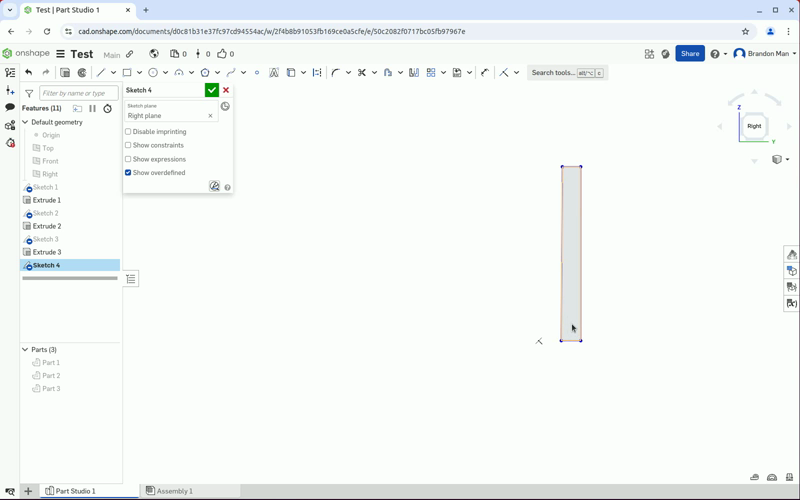
scroll(6)
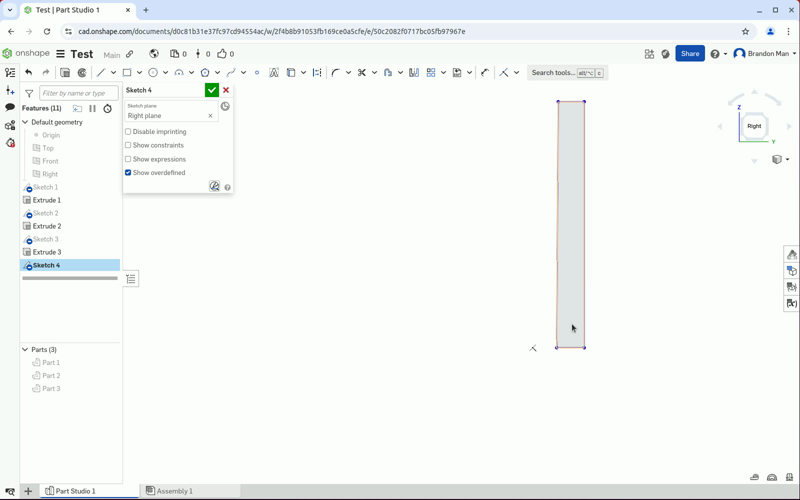
scroll(6)
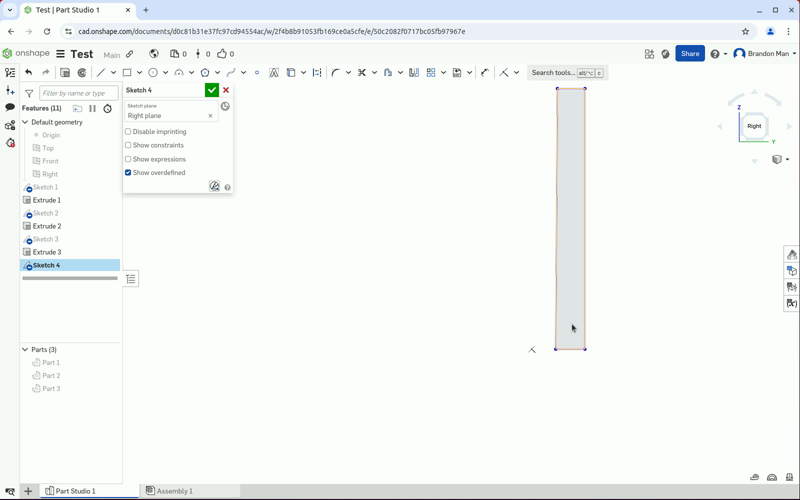
scroll(6)
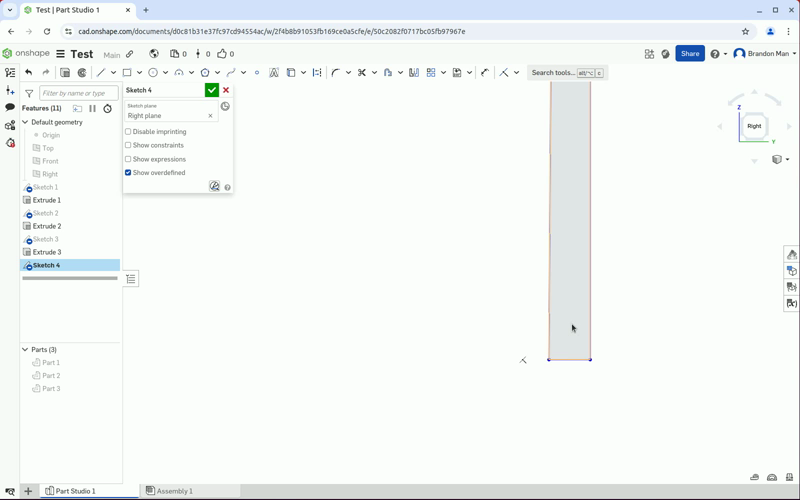
scroll(6)
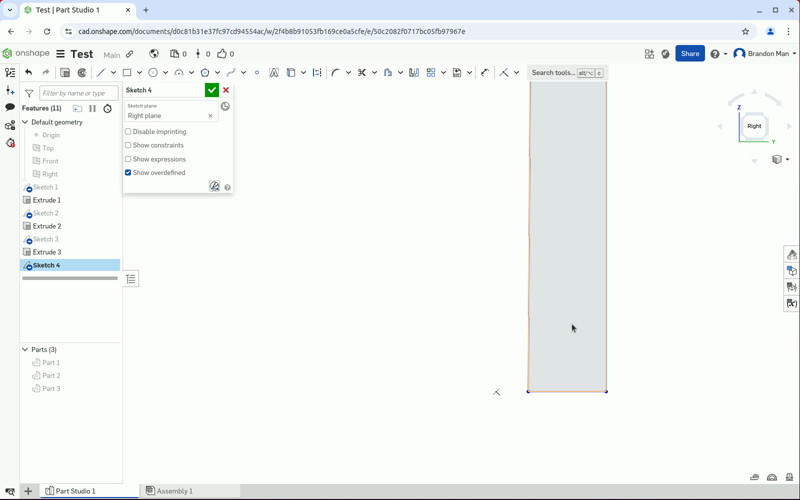
click(572, 323)
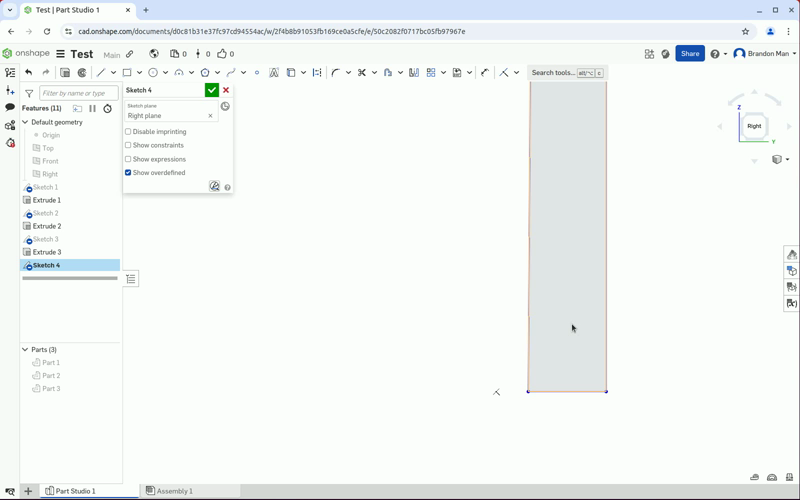
scroll(-6)
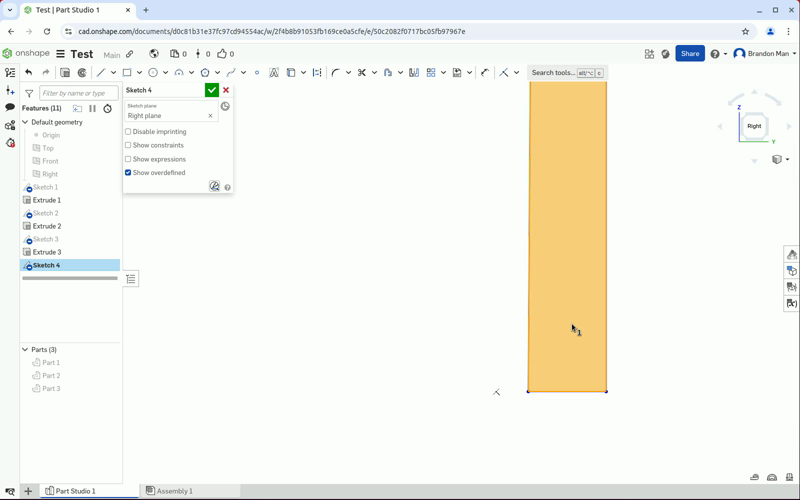
scroll(-6)
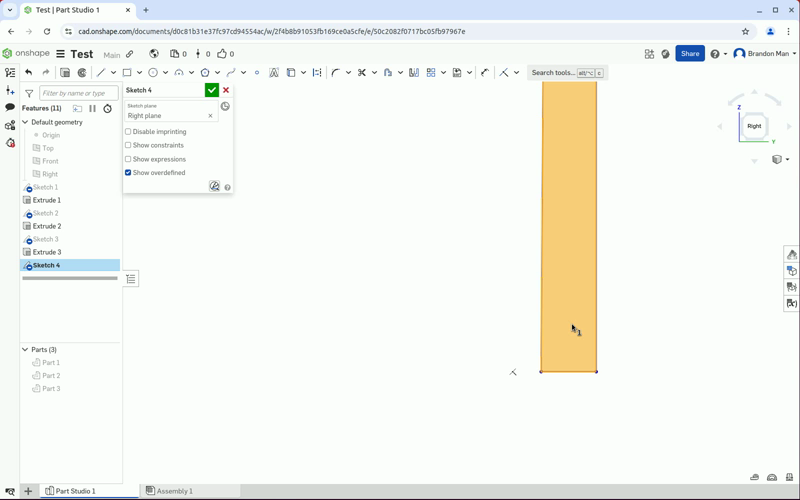
scroll(-6)
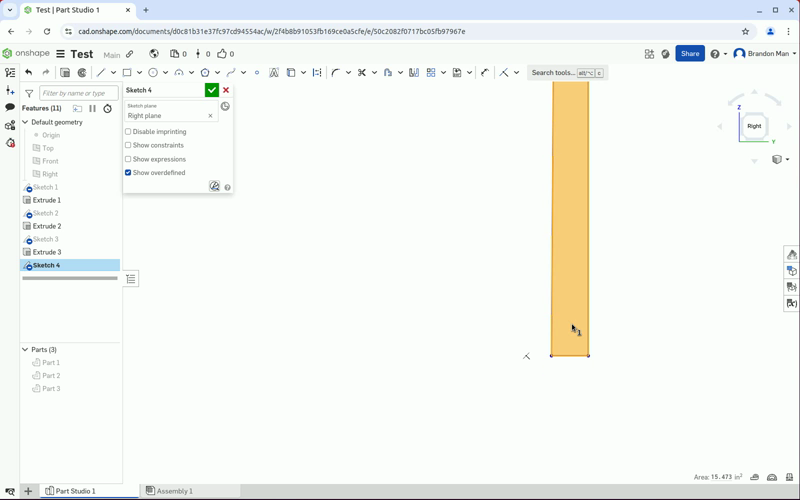
scroll(-6)
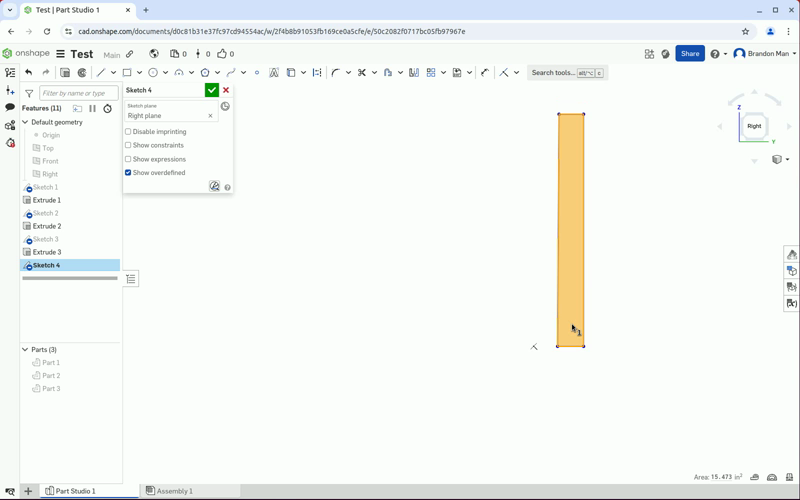
scroll(-6)
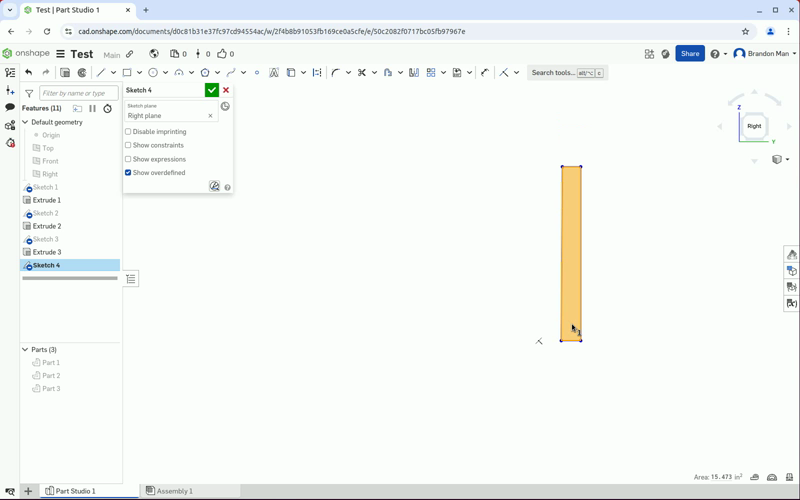
scroll(-6)
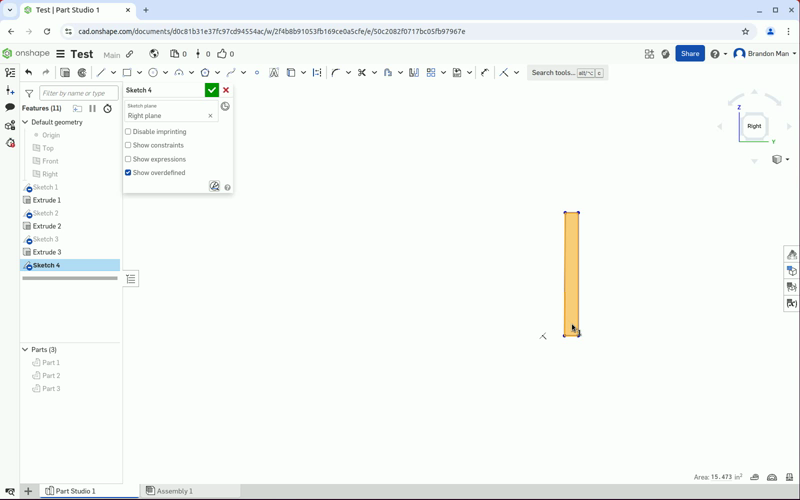
scroll(-6)
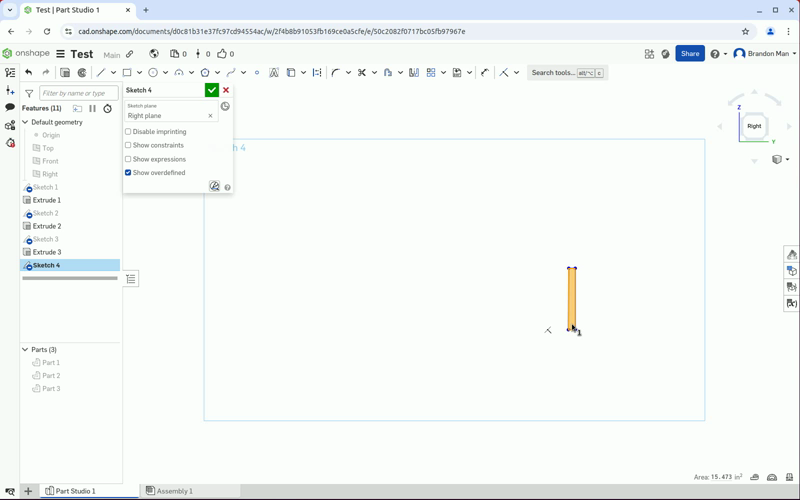
mouse_move(73, 352)
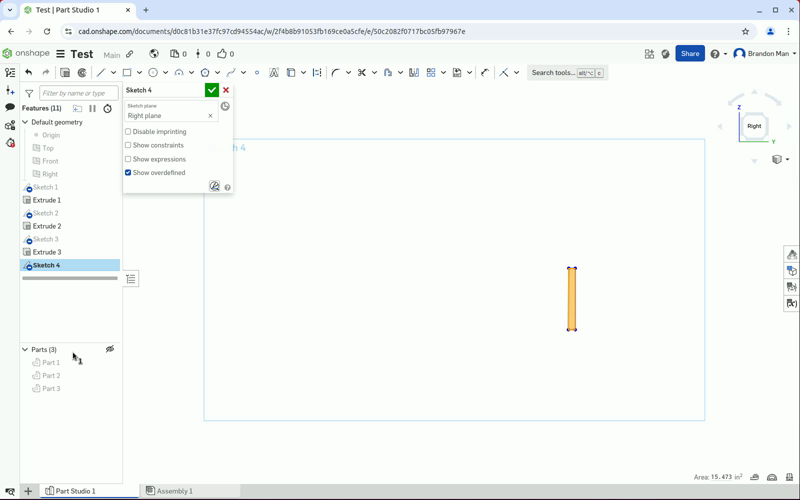
key(shift+y)
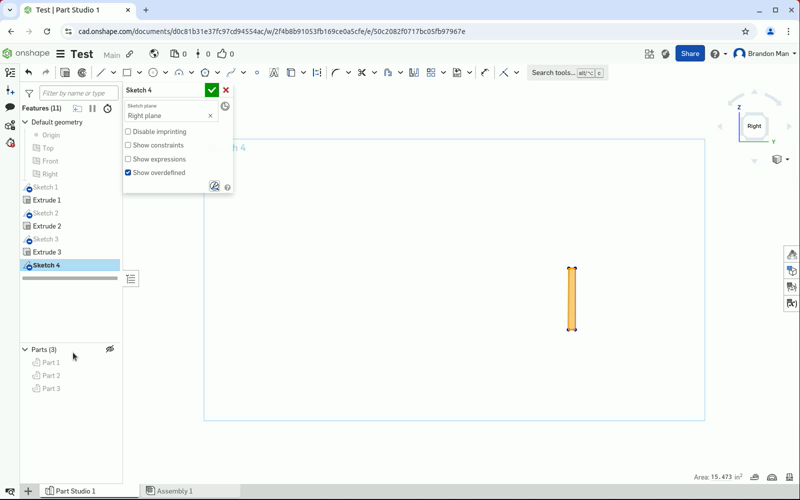
key(shift+e)
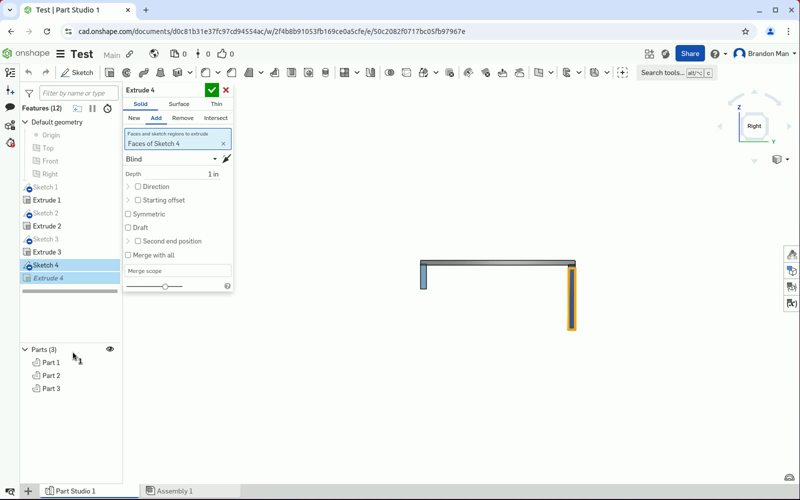
mouse_move(143, 106)
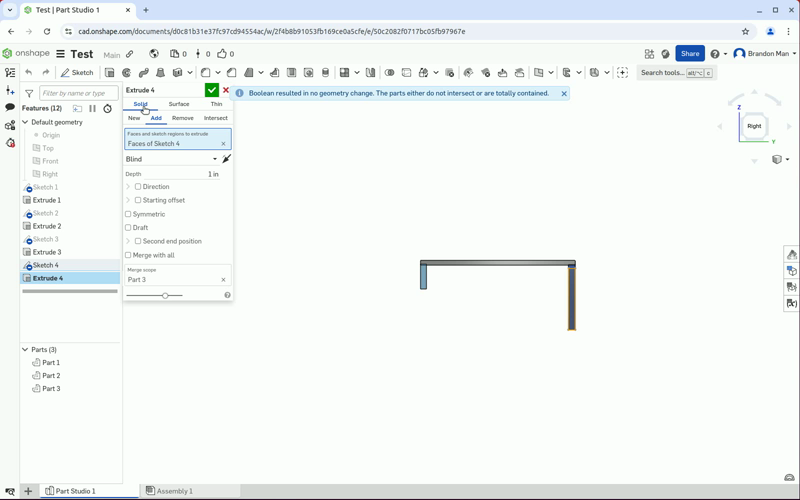
click(143, 106)
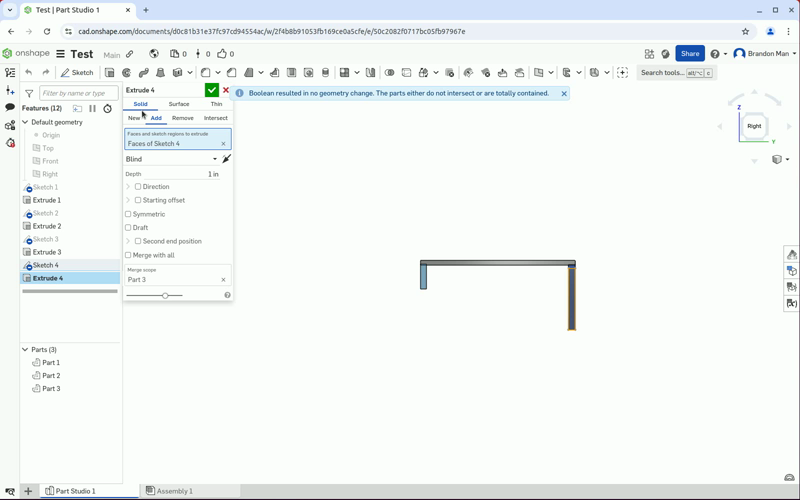
mouse_move(137, 120)
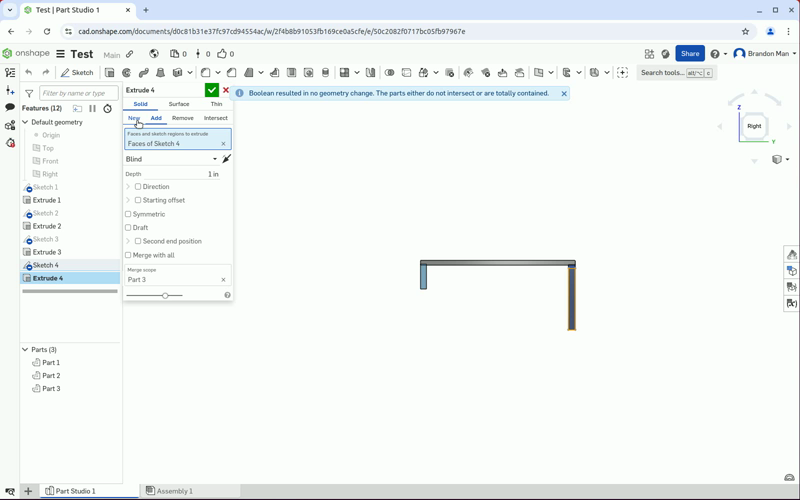
click(137, 120)
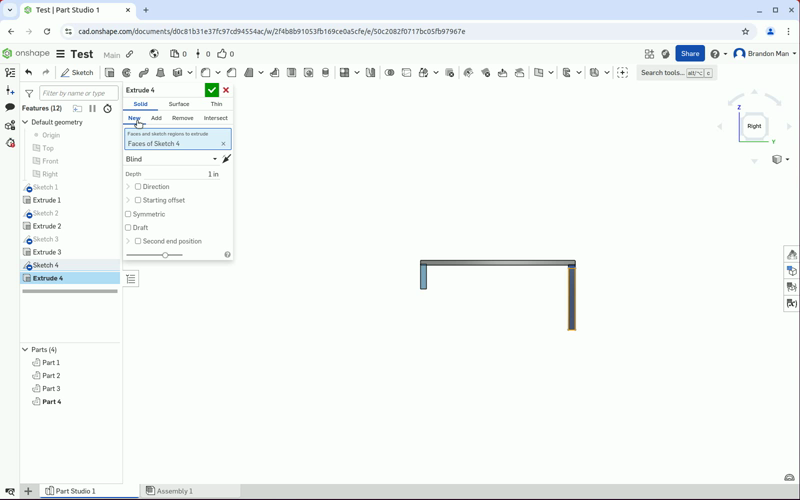
key(tab, 4)
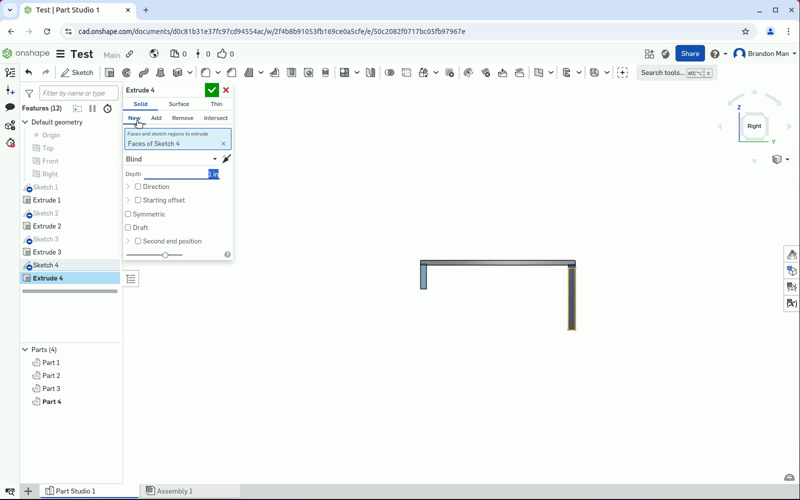
text(5.296)
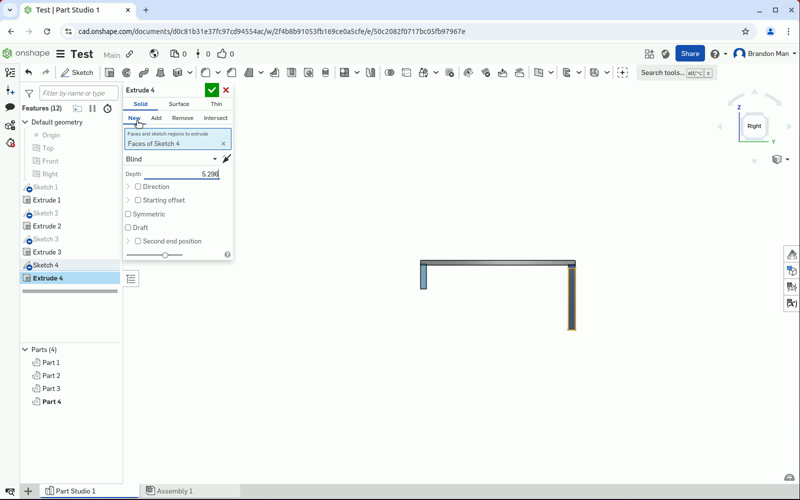
key(tab, 3)
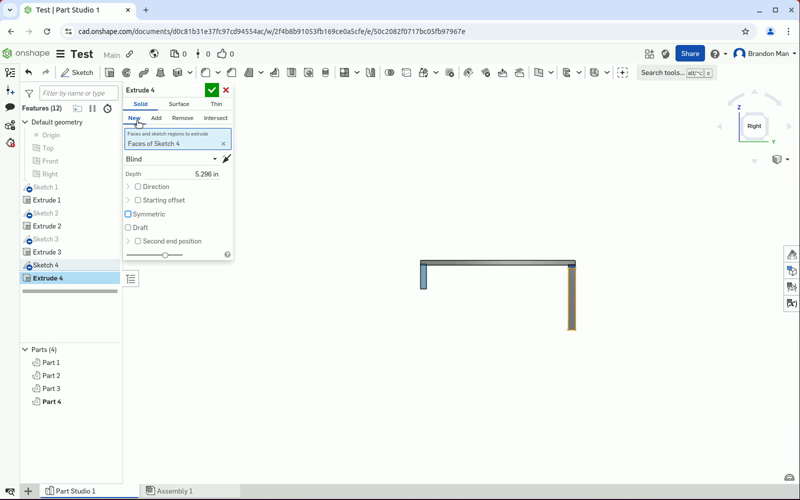
key(space)
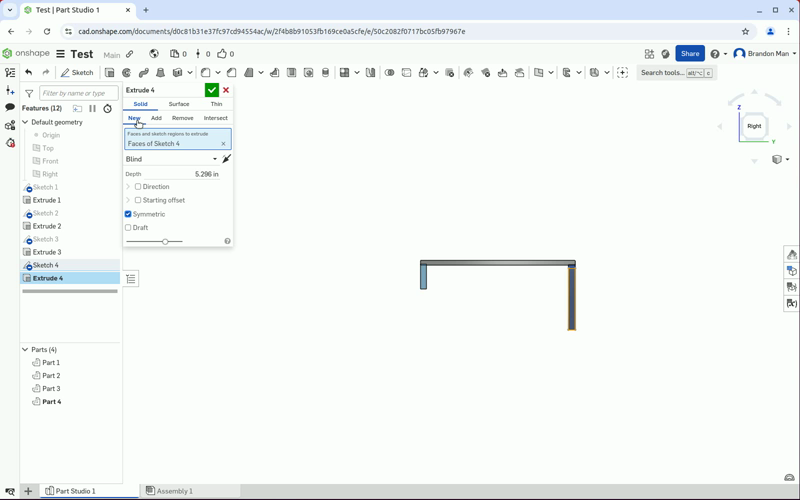
key(enter)
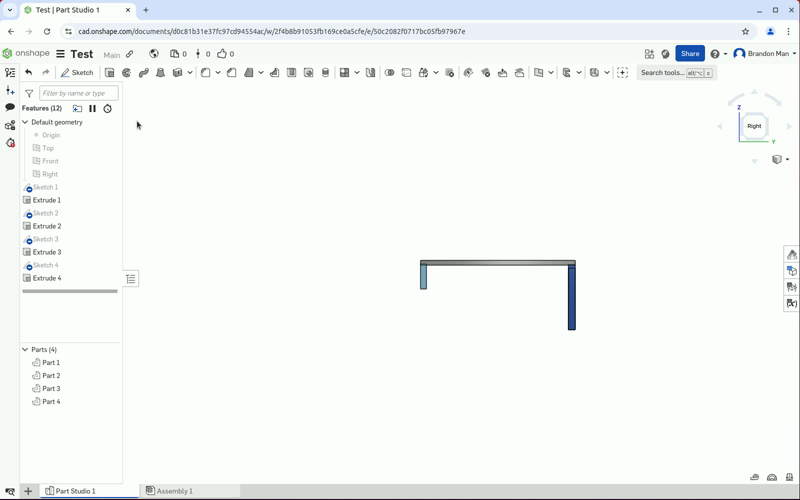
key(shift+h)
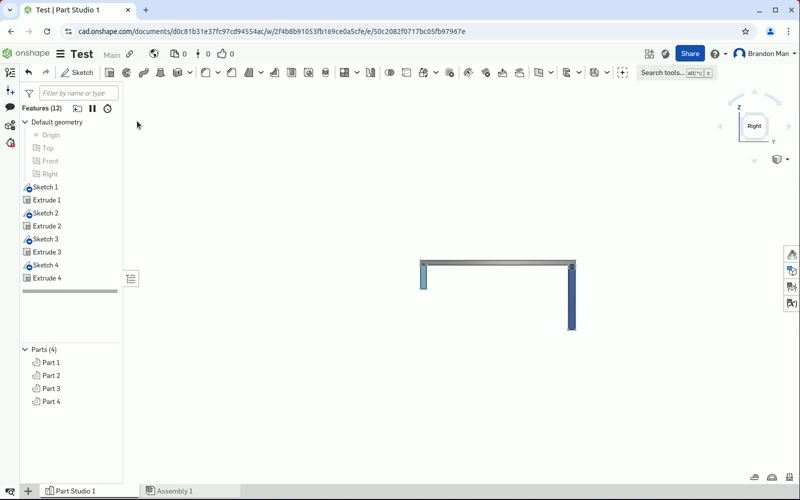
key(shift+h)
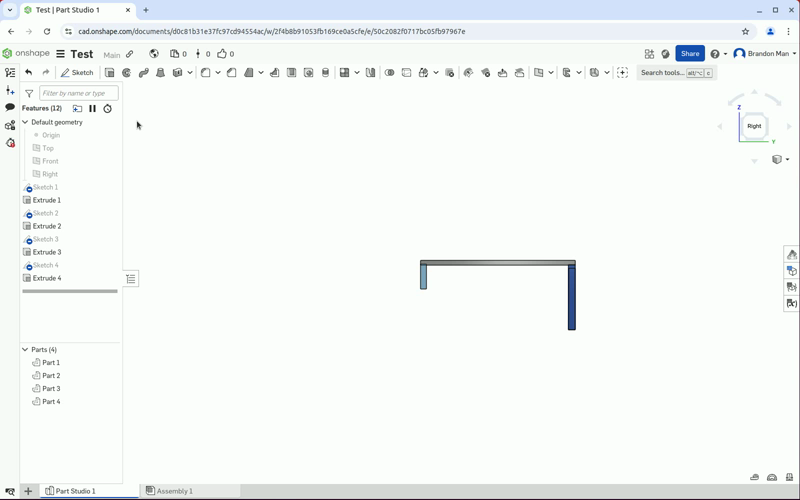
mouse_move(73, 189)
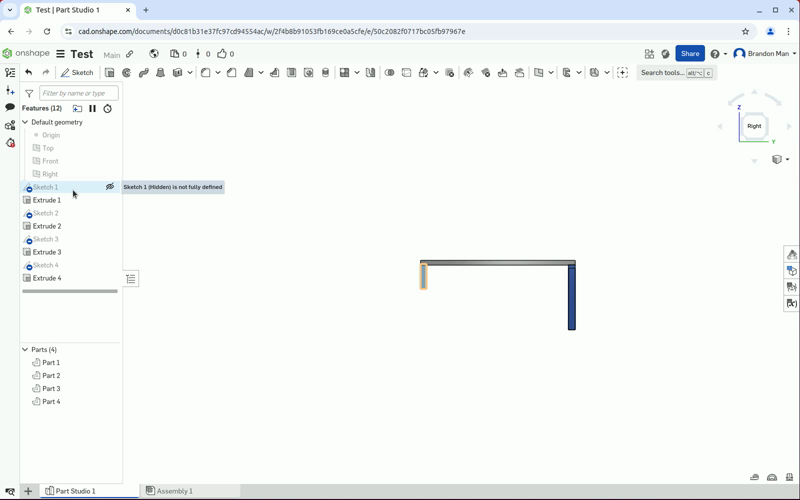
click(73, 189)
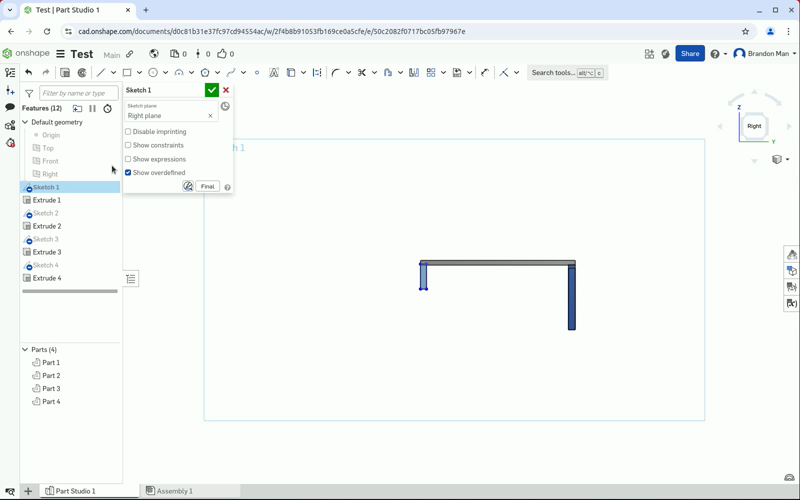
mouse_move(229, 92)
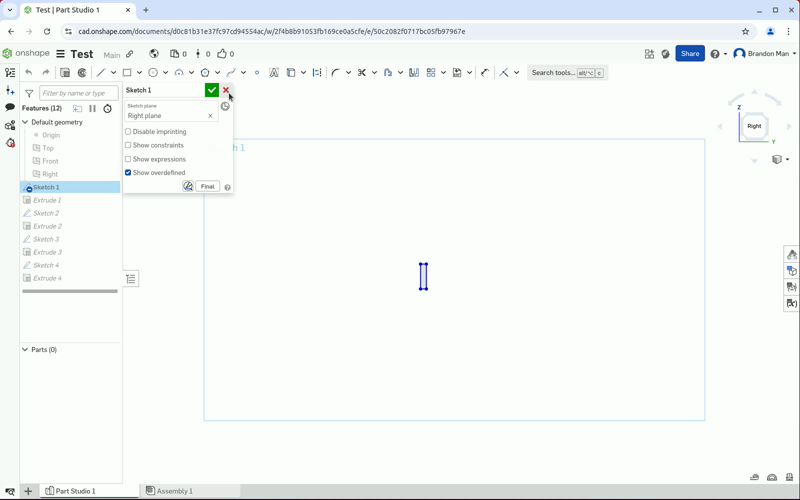
click(229, 92)
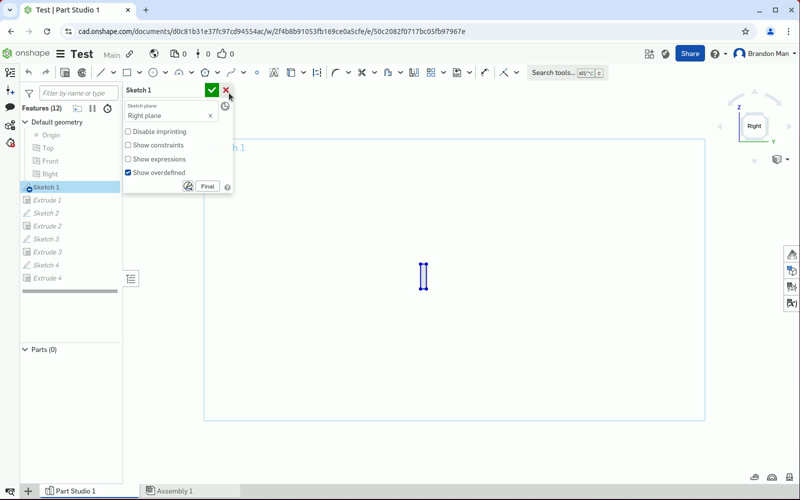
key(shift+s)
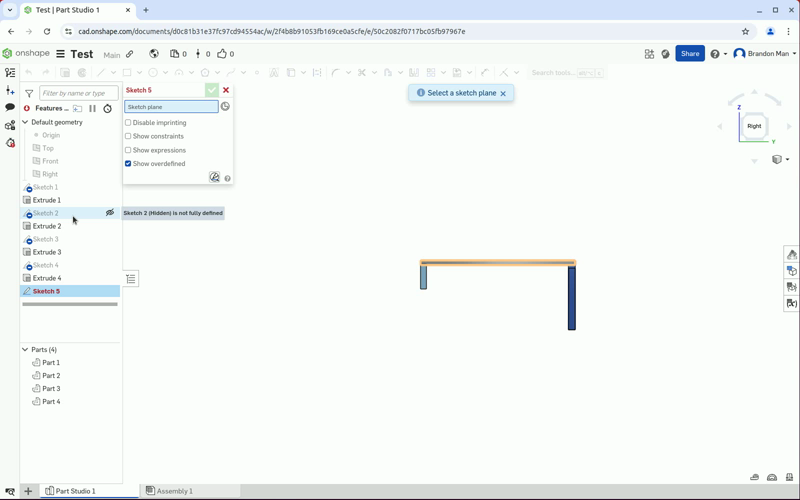
scroll(3)
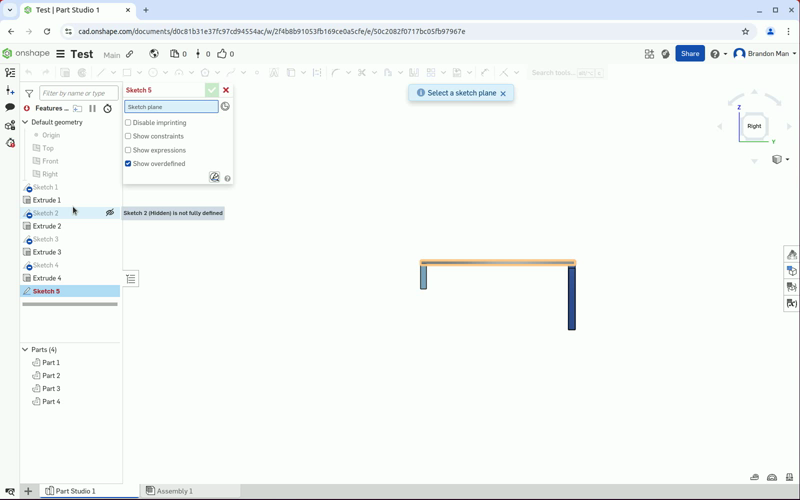
mouse_move(73, 176)
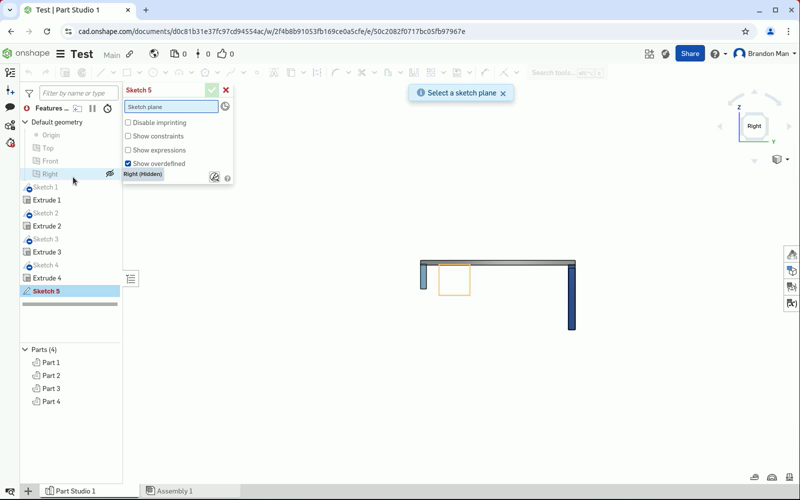
click(73, 176)
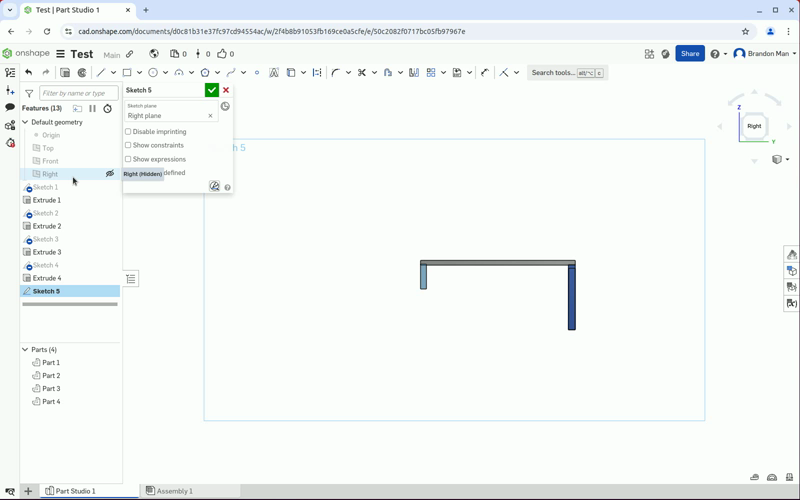
mouse_move(73, 352)
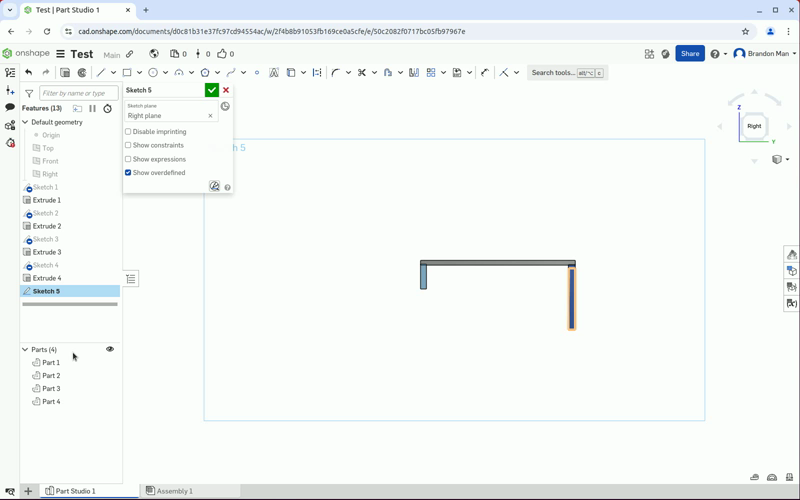
key(y)
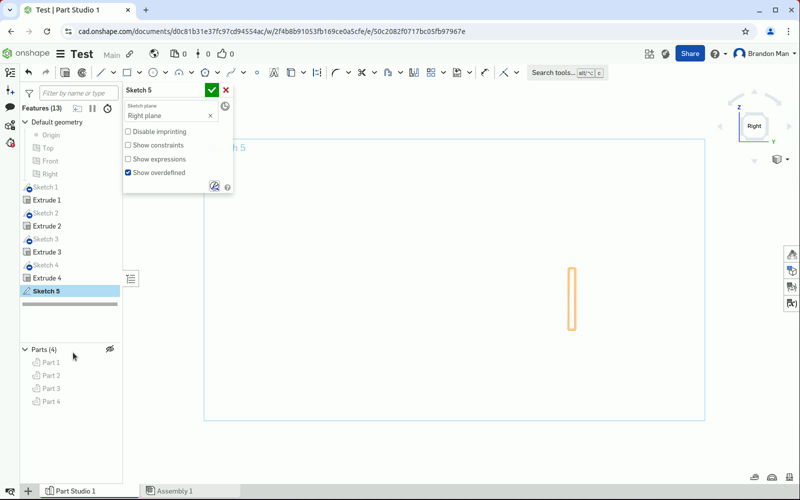
key(l)
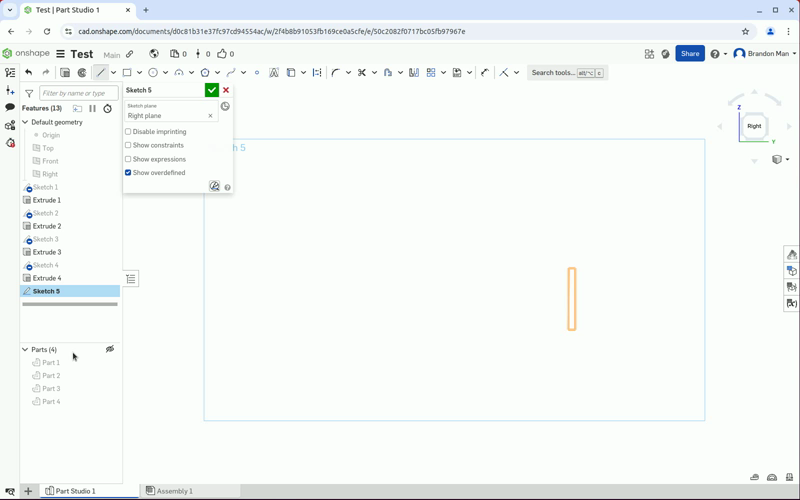
key_down(shift)
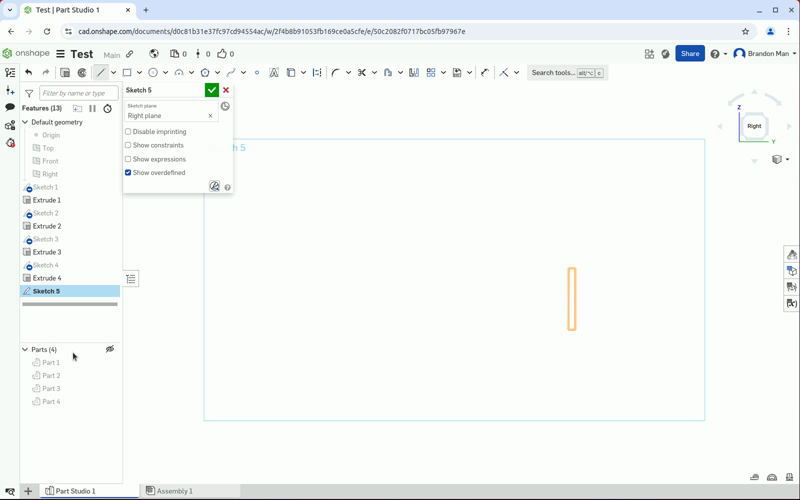
mouse_move(429, 291)
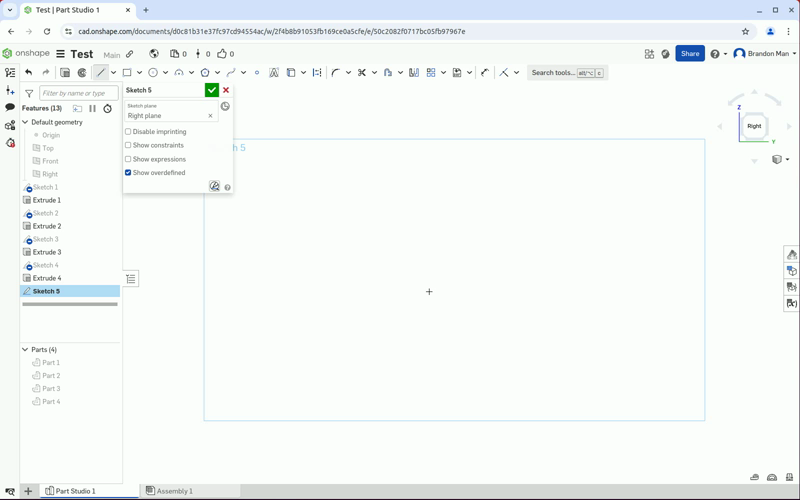
click(429, 291)
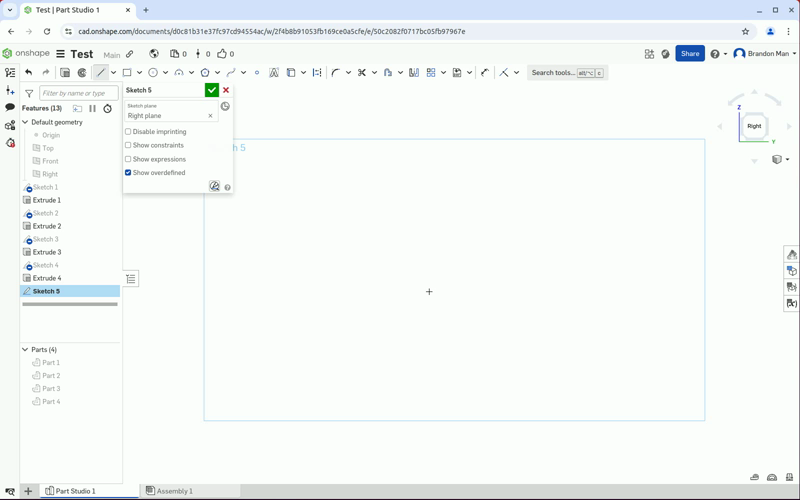
key_up(shift)
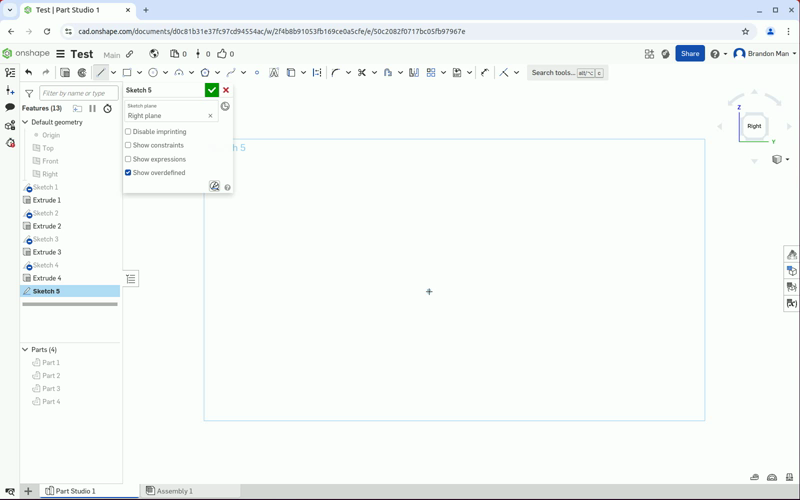
key_down(shift)
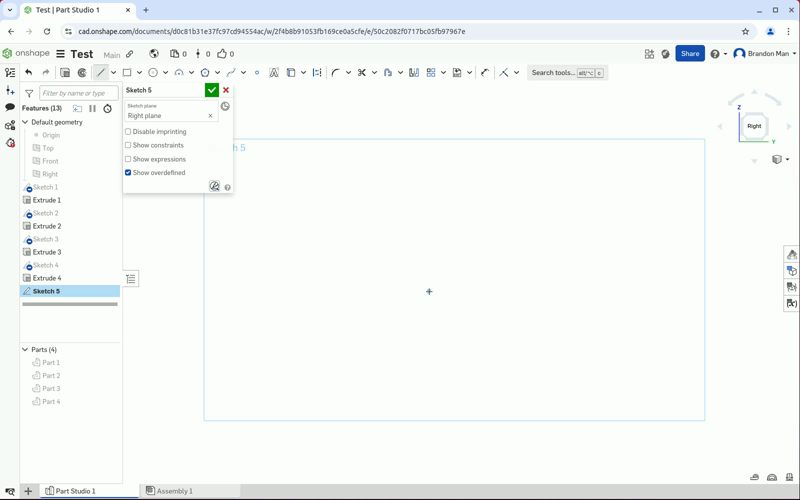
mouse_move(459, 291)
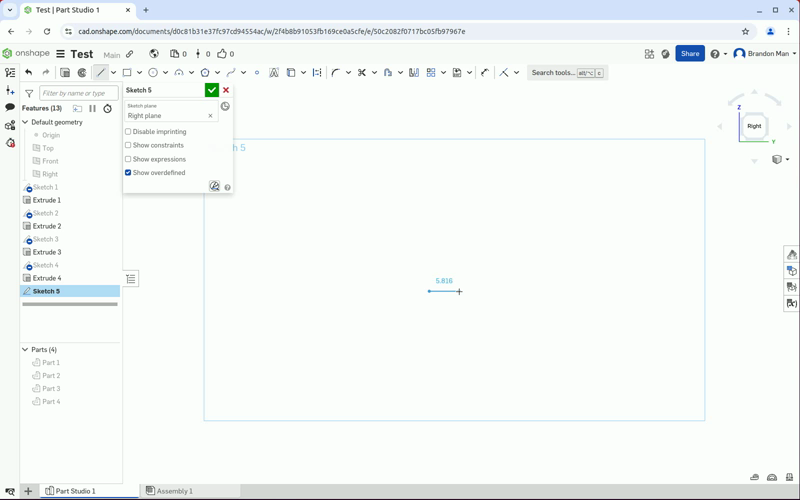
mouse_move(434, 291)
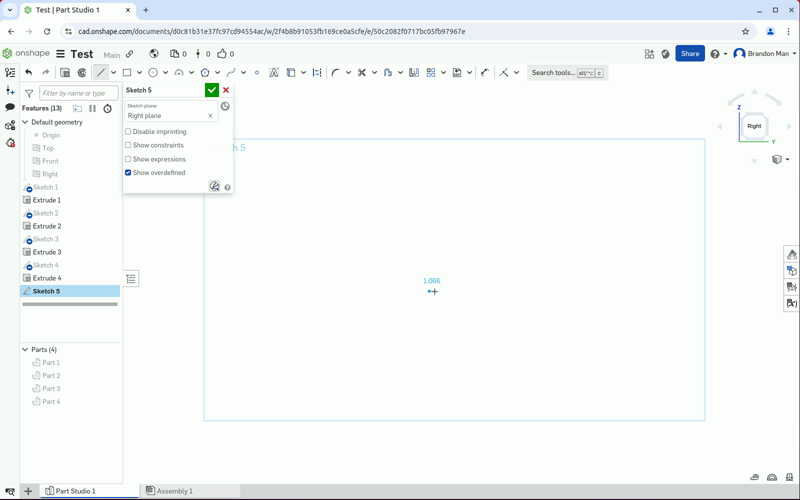
scroll(6)
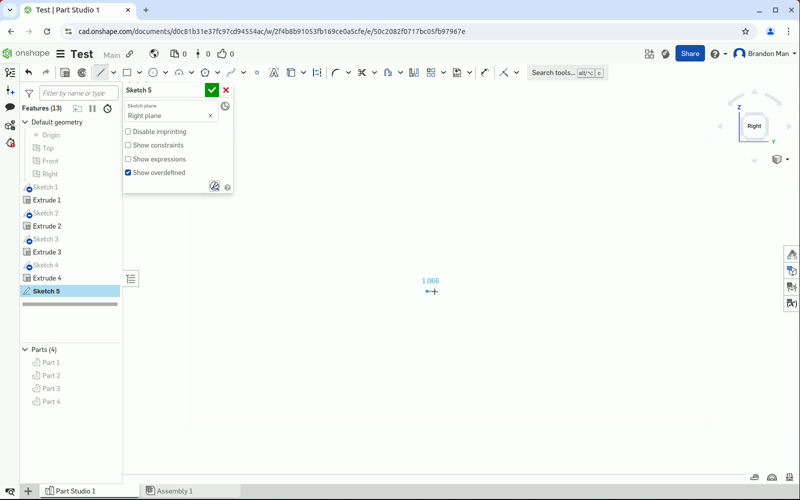
scroll(6)
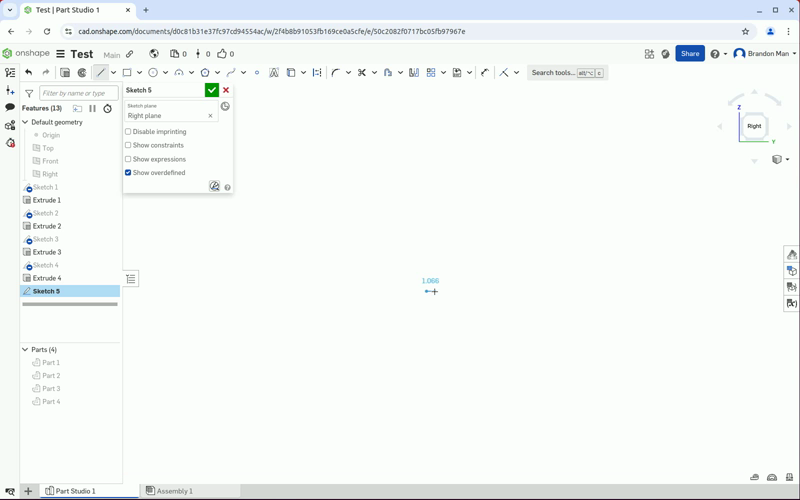
scroll(6)
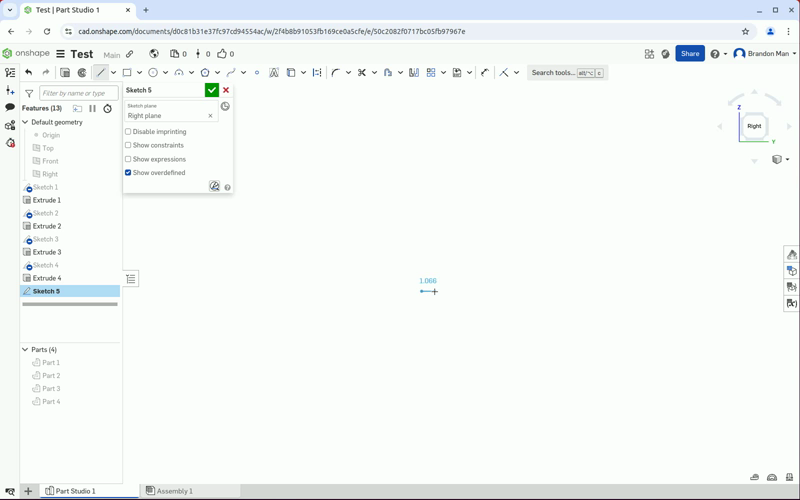
scroll(6)
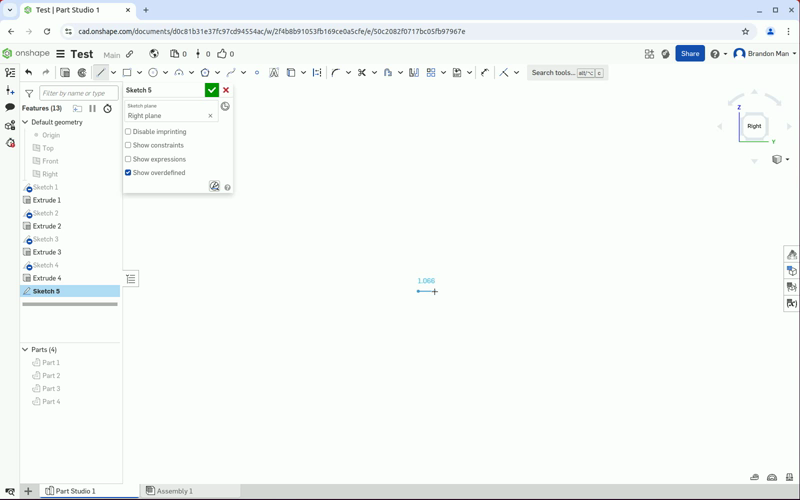
scroll(6)
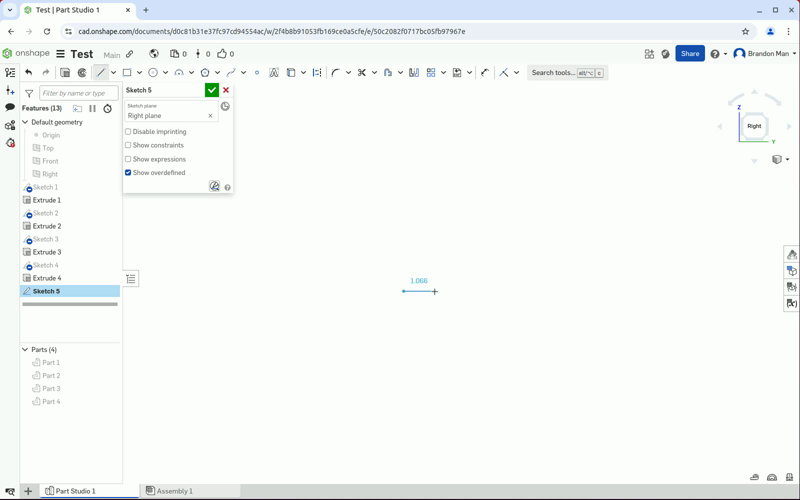
scroll(6)
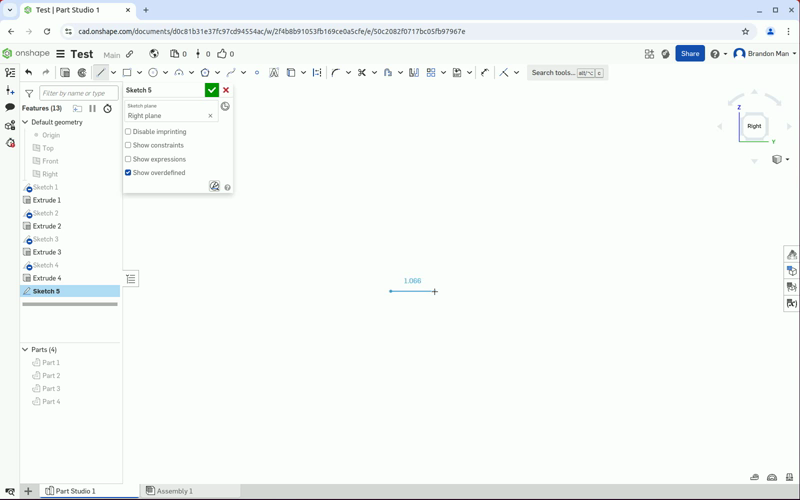
scroll(6)
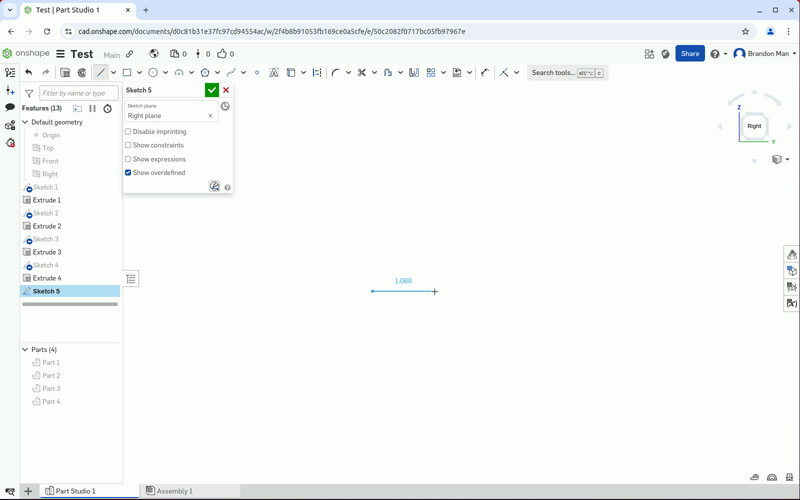
click(434, 291)
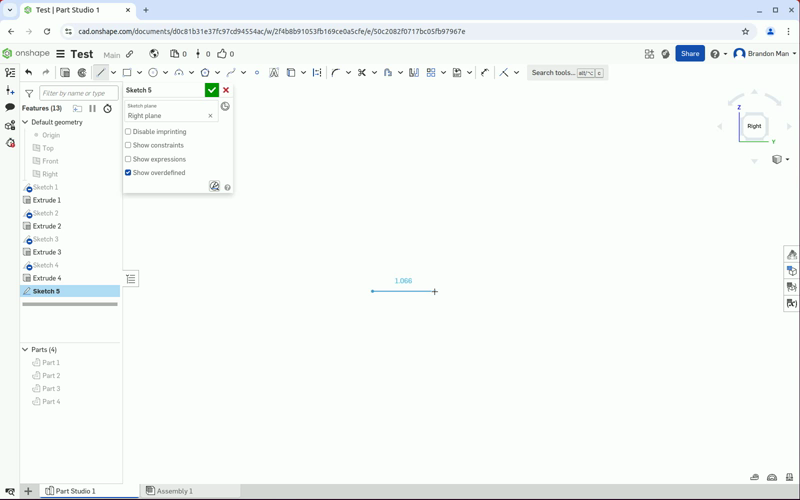
scroll(-6)
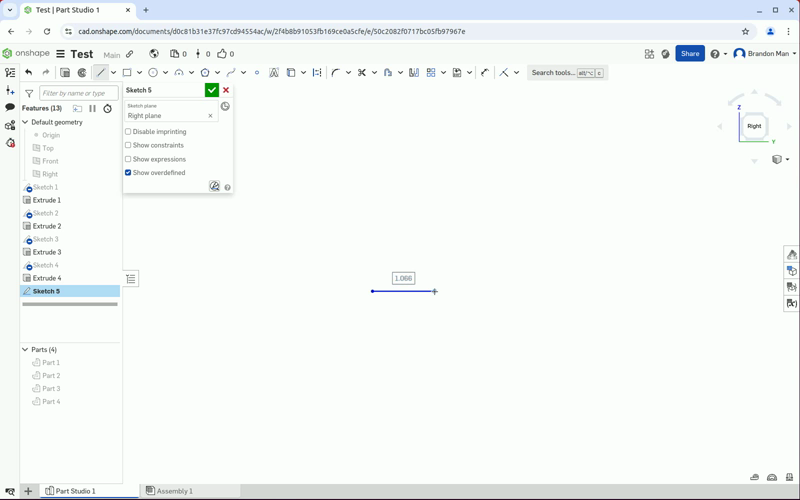
scroll(-6)
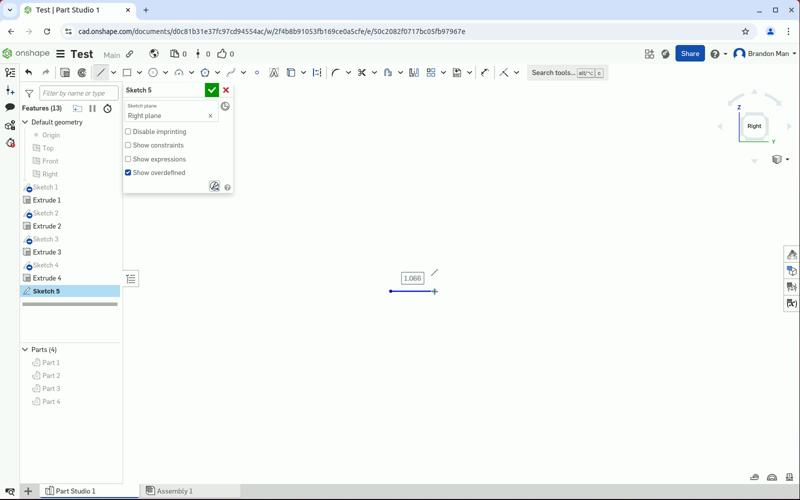
scroll(-6)
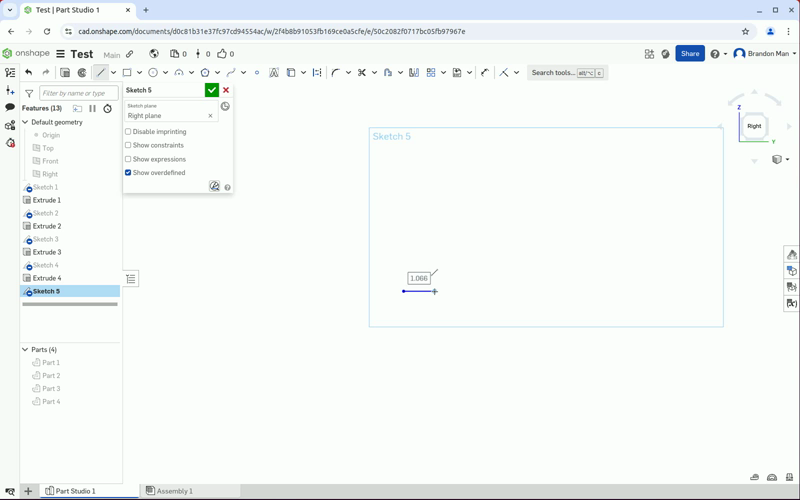
scroll(-6)
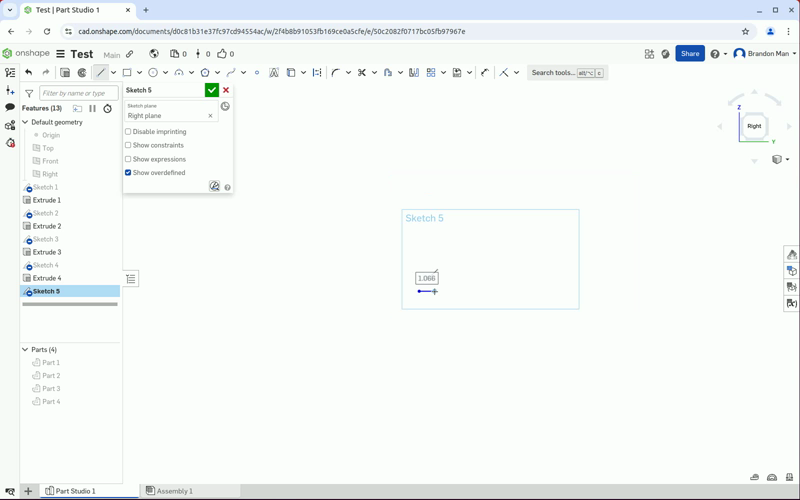
scroll(-6)
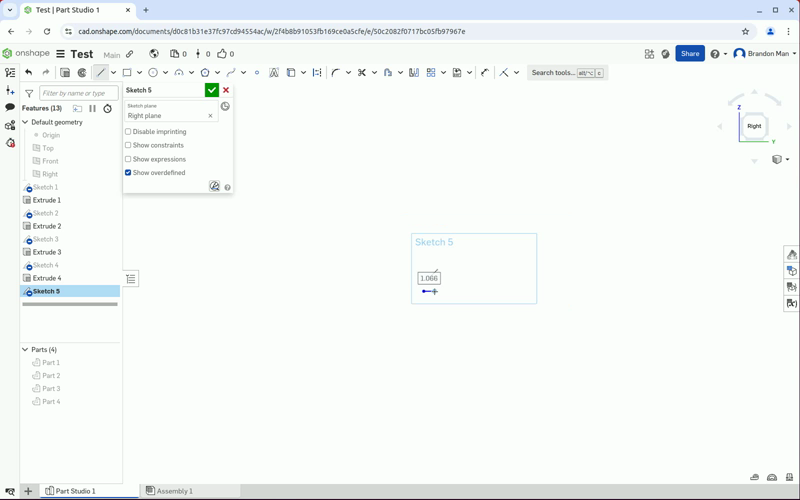
scroll(-6)
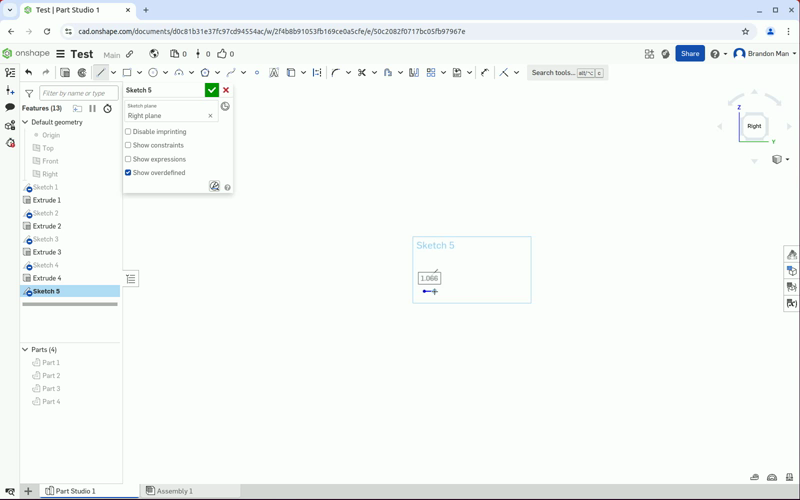
scroll(-6)
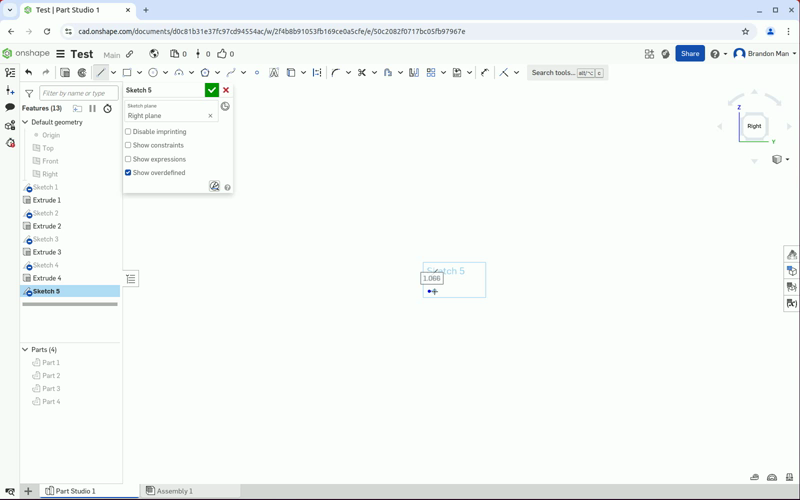
key_up(shift)
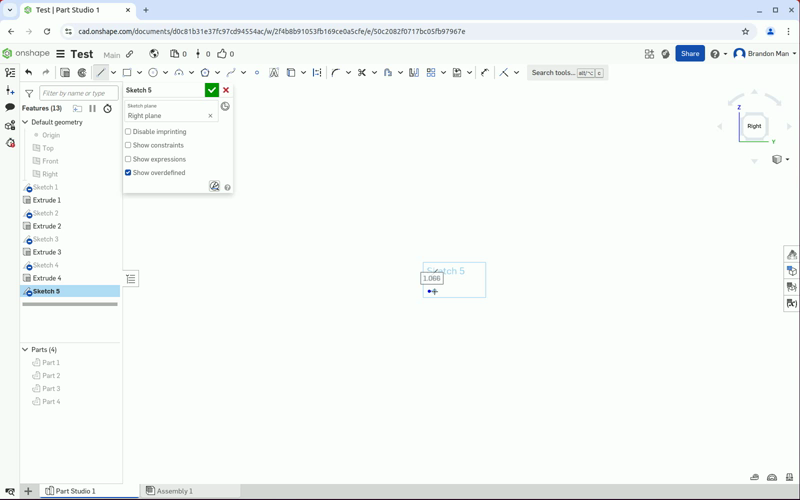
key_down(shift)
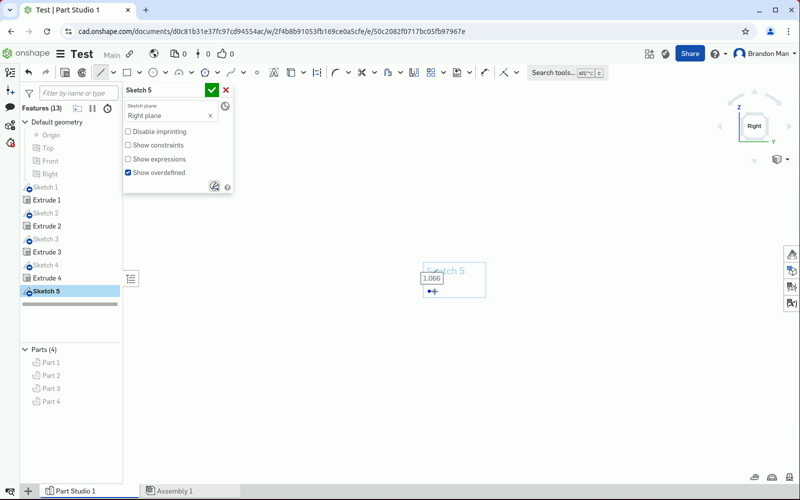
mouse_move(464, 291)
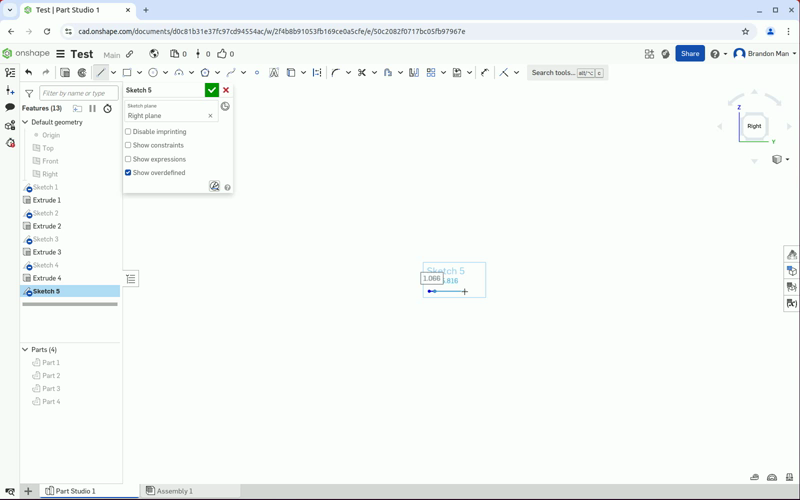
mouse_move(434, 267)
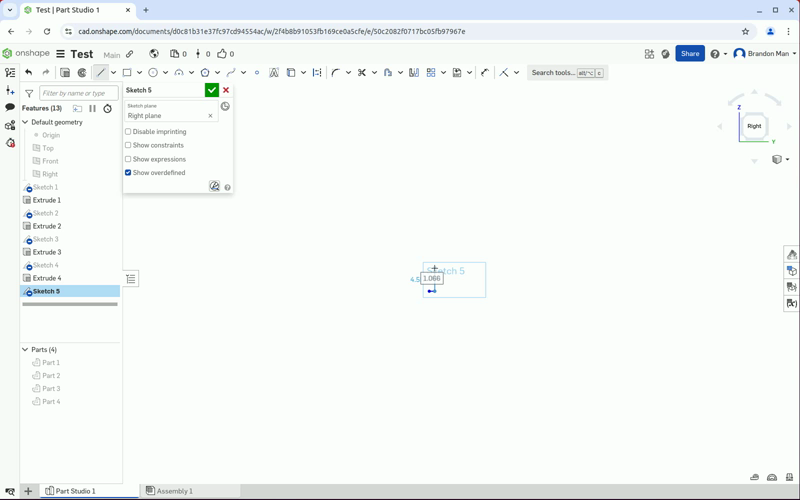
click(434, 267)
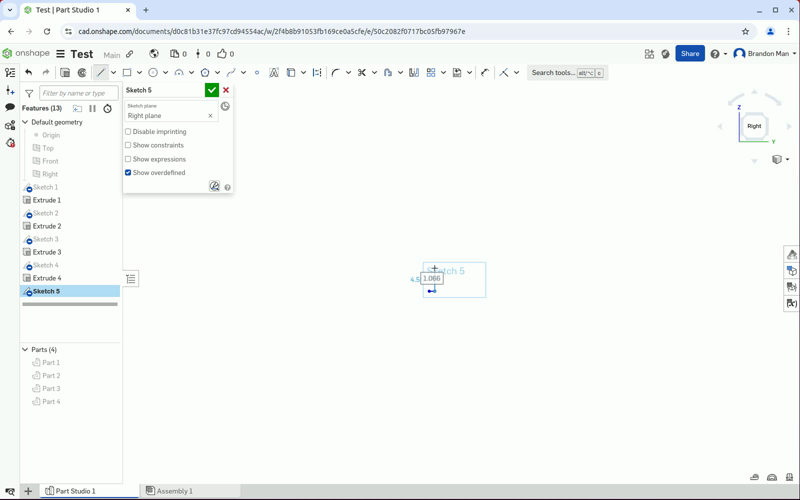
key_up(shift)
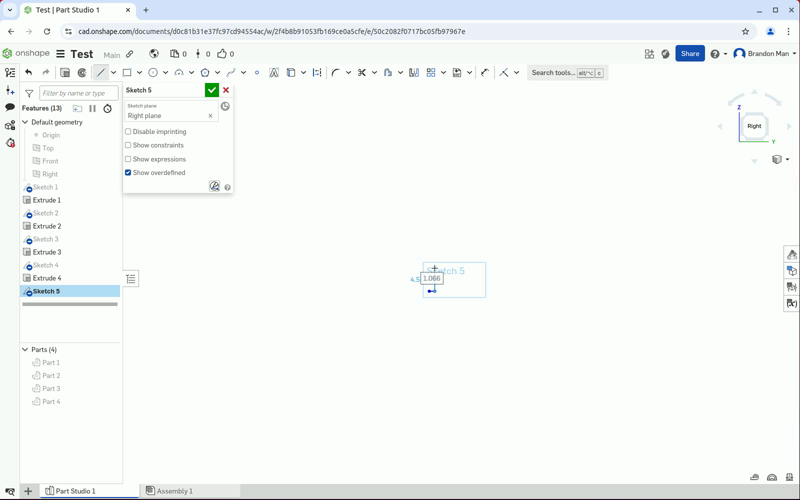
key_down(shift)
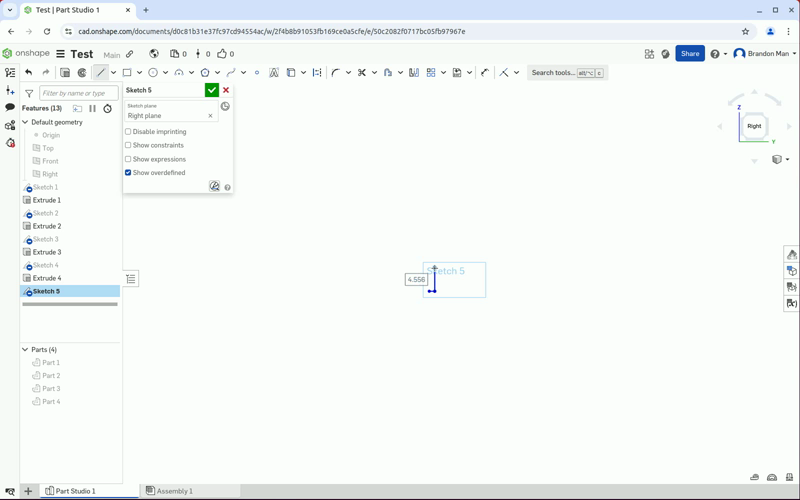
mouse_move(464, 267)
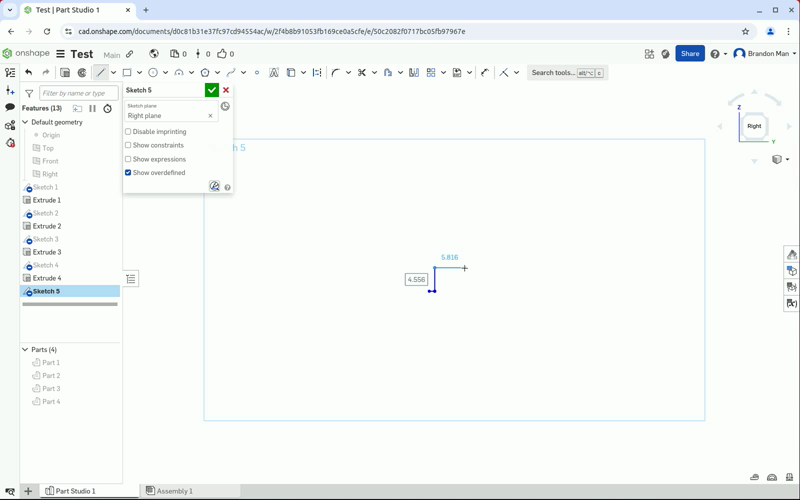
mouse_move(429, 267)
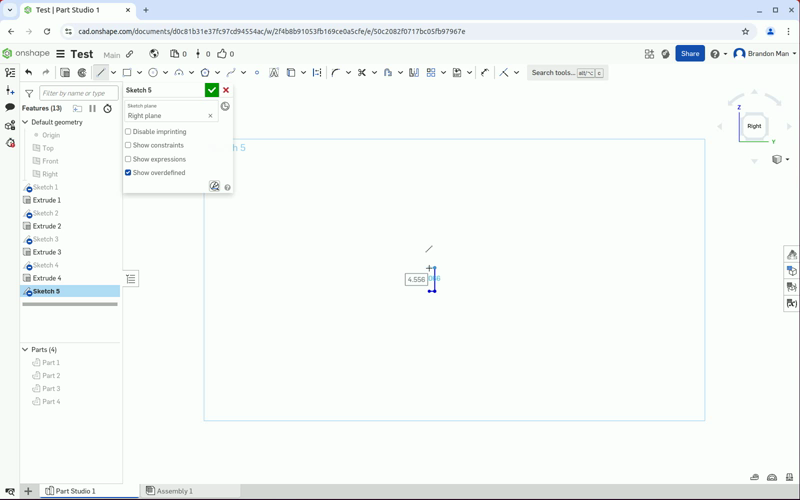
scroll(6)
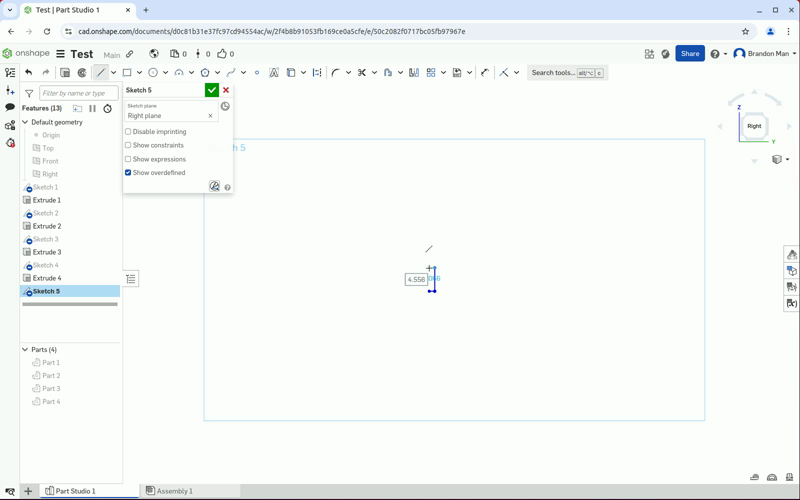
scroll(6)
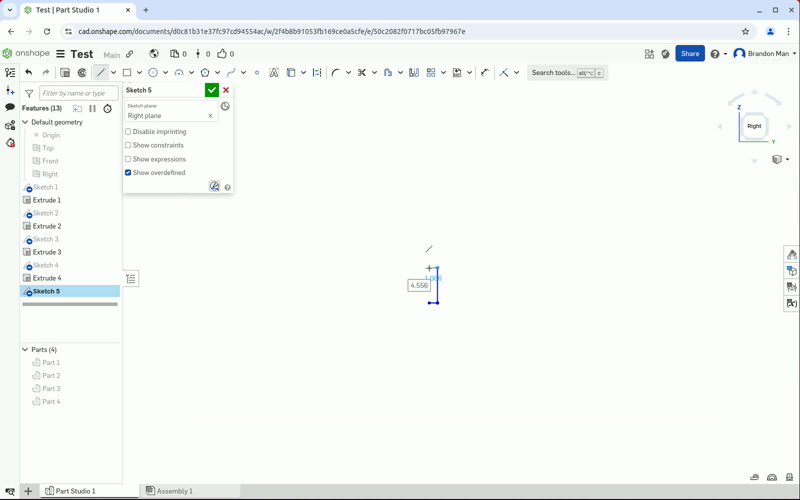
scroll(6)
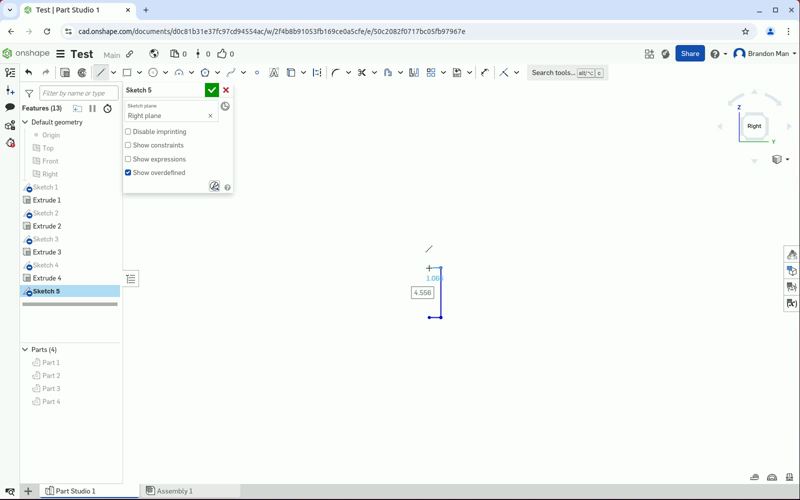
scroll(6)
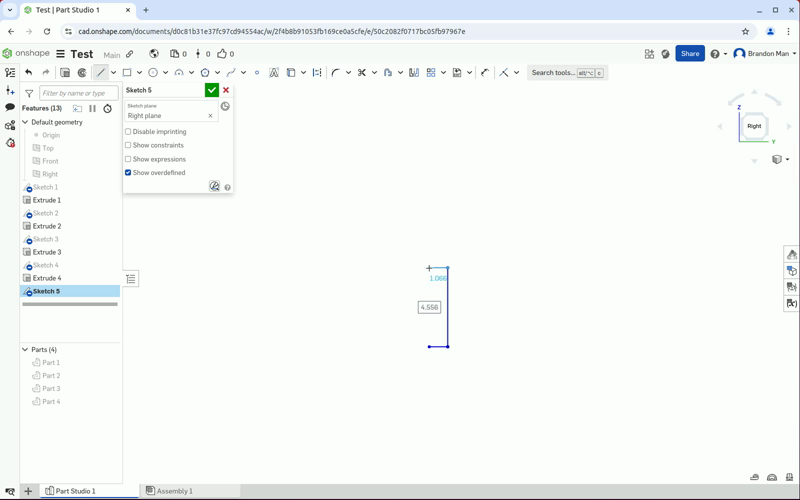
scroll(6)
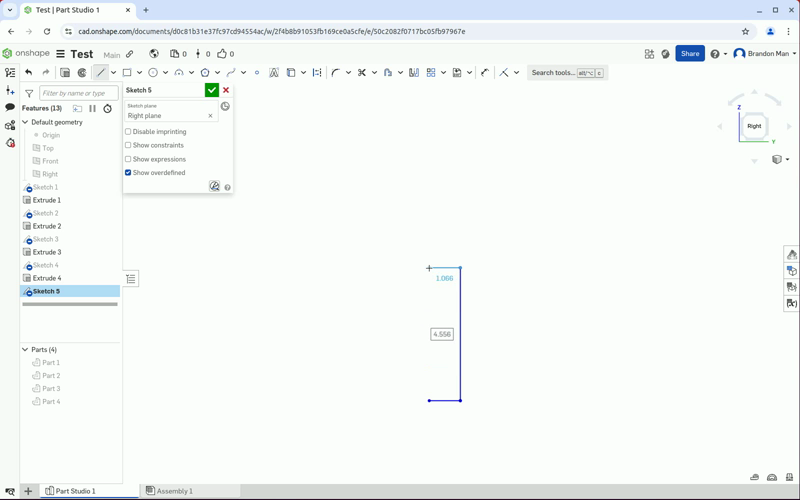
scroll(6)
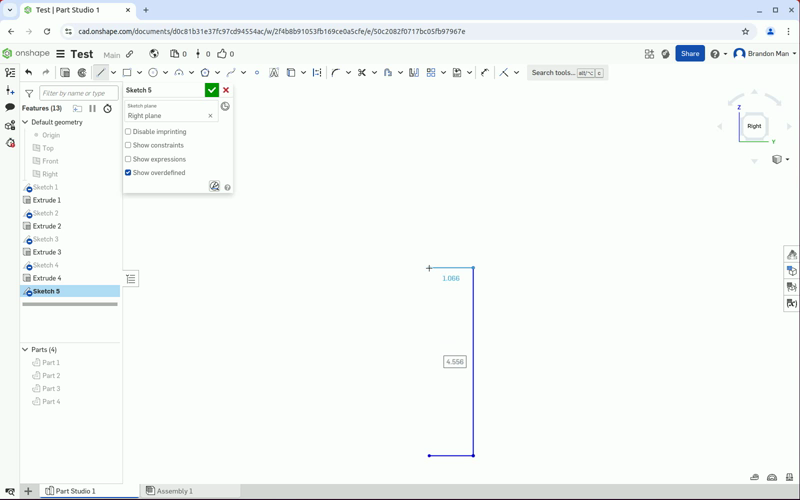
scroll(6)
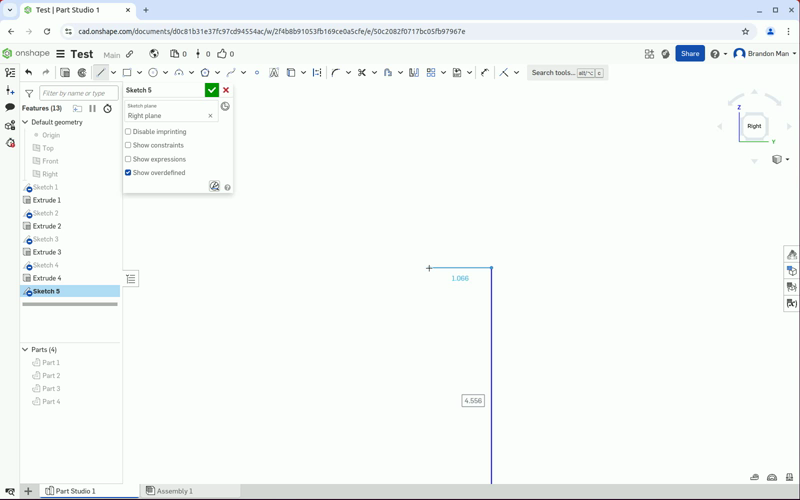
click(429, 267)
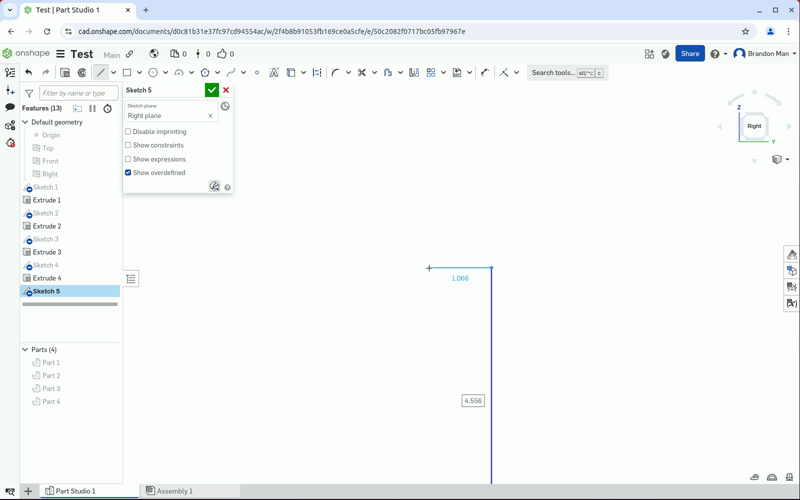
scroll(-6)
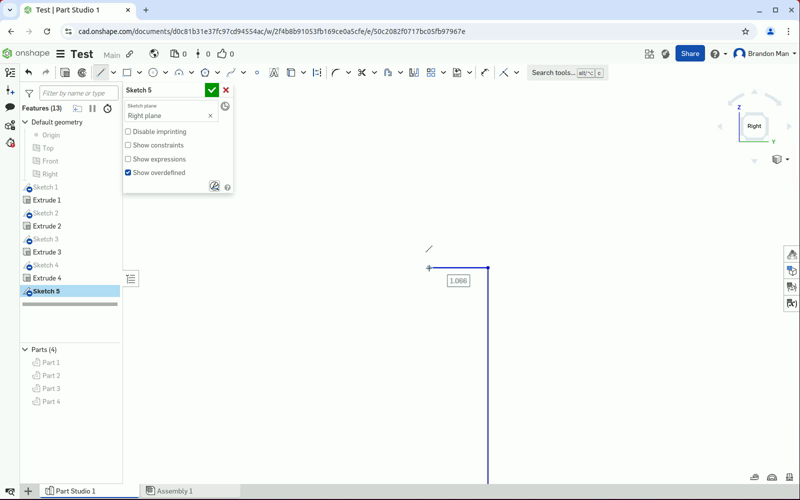
scroll(-6)
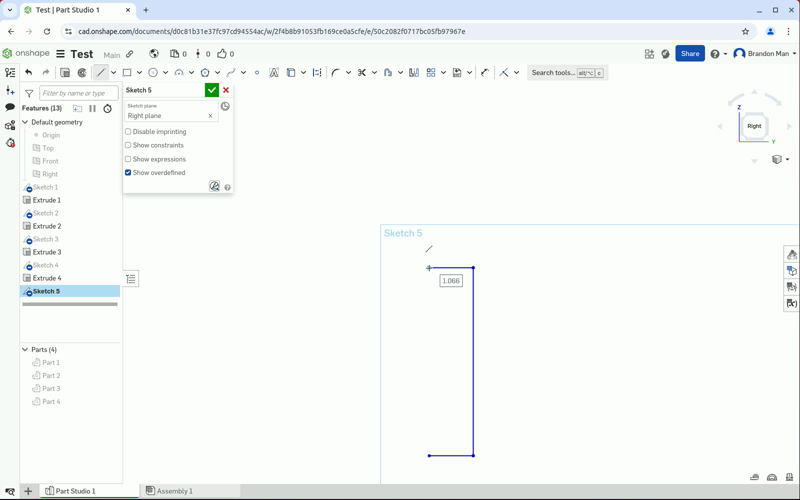
scroll(-6)
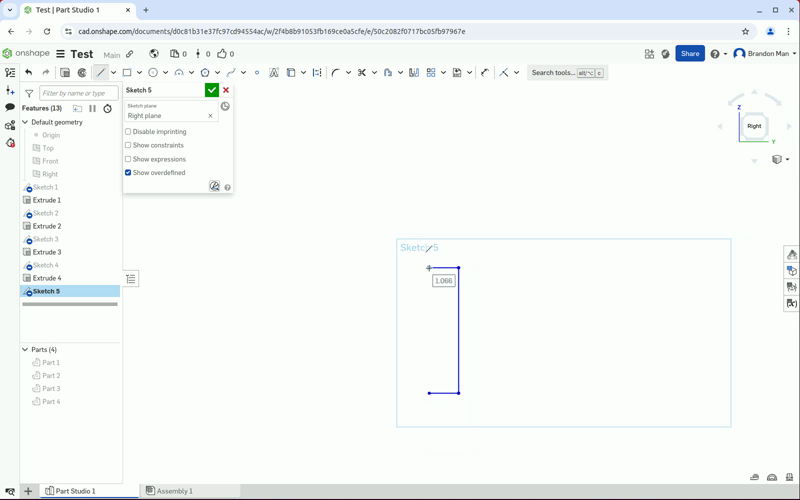
scroll(-6)
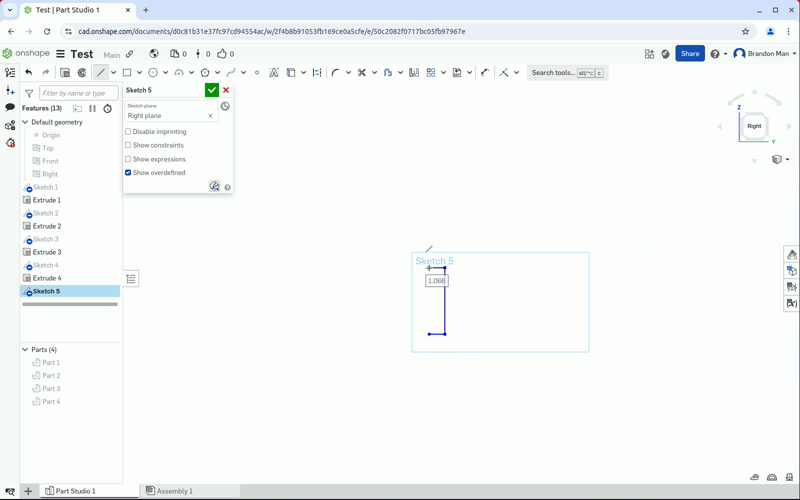
scroll(-6)
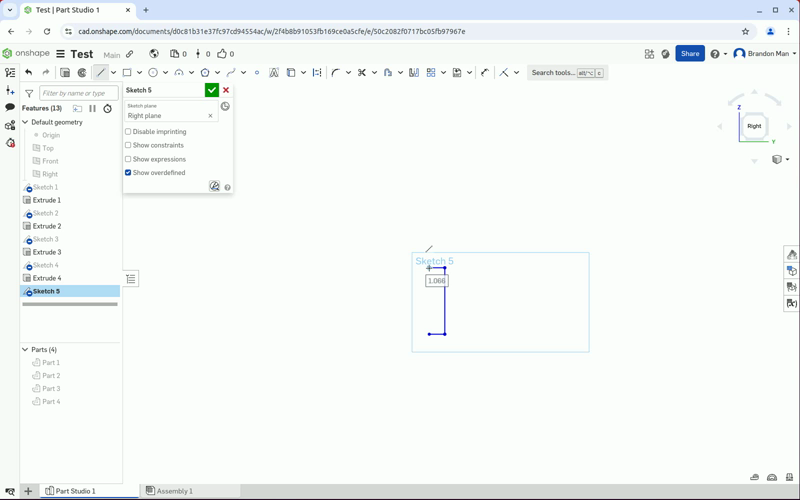
scroll(-6)
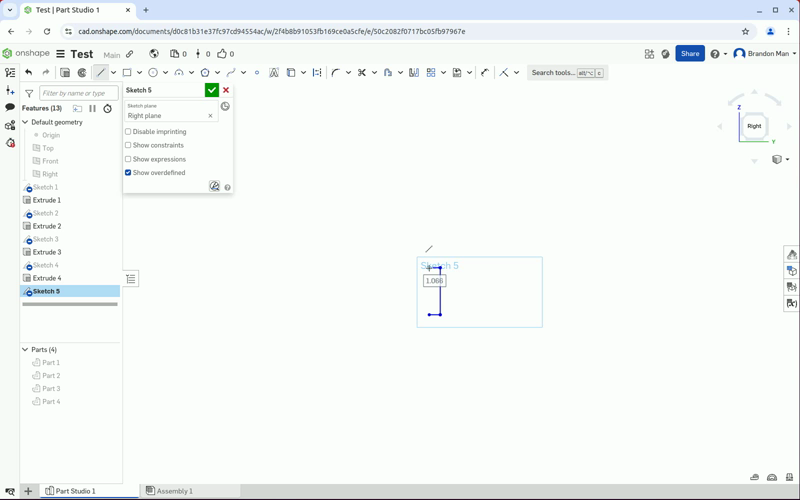
scroll(-6)
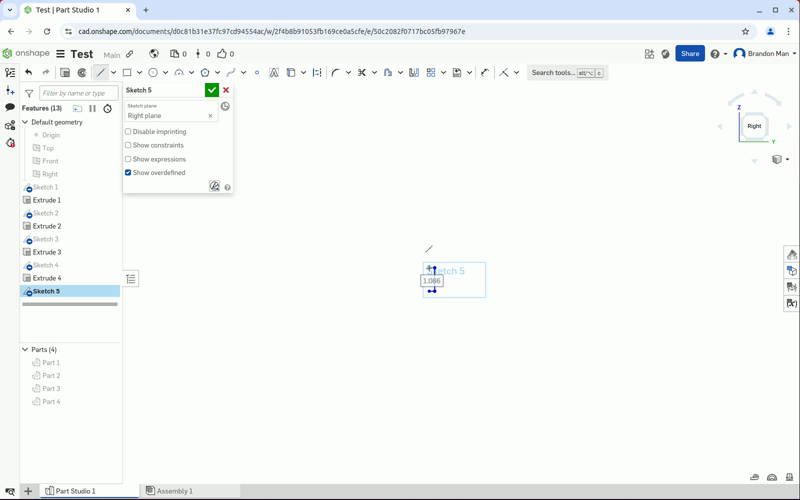
key_up(shift)
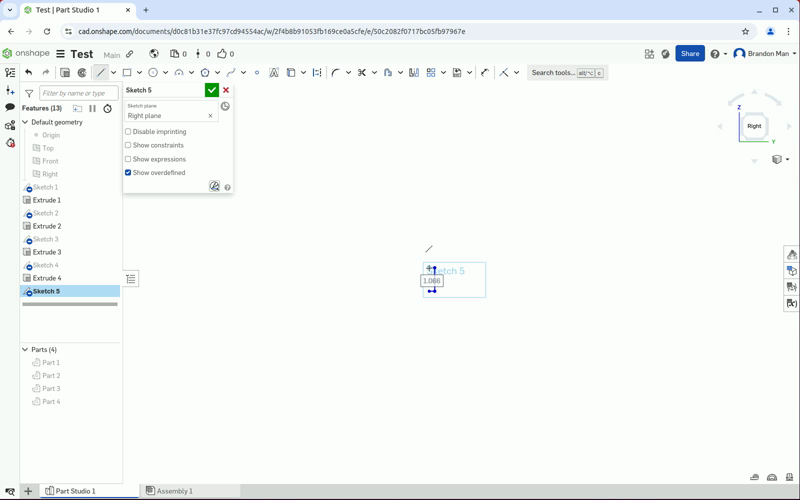
mouse_move(459, 267)
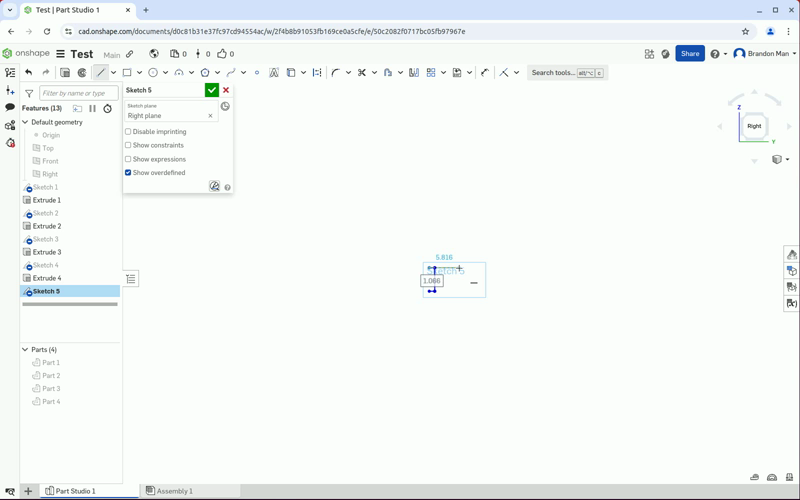
key_down(shift)
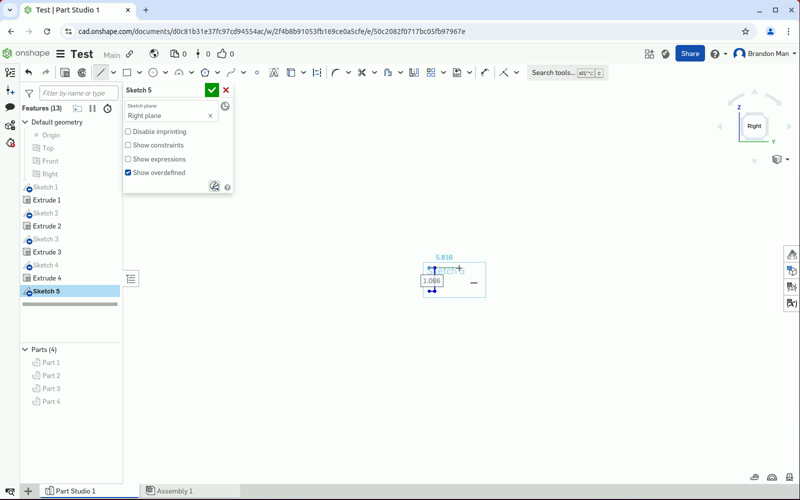
mouse_move(429, 291)
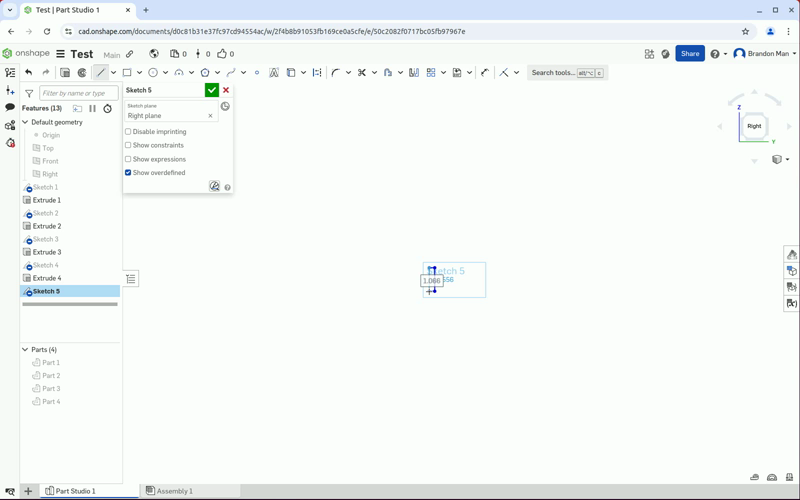
key_up(shift)
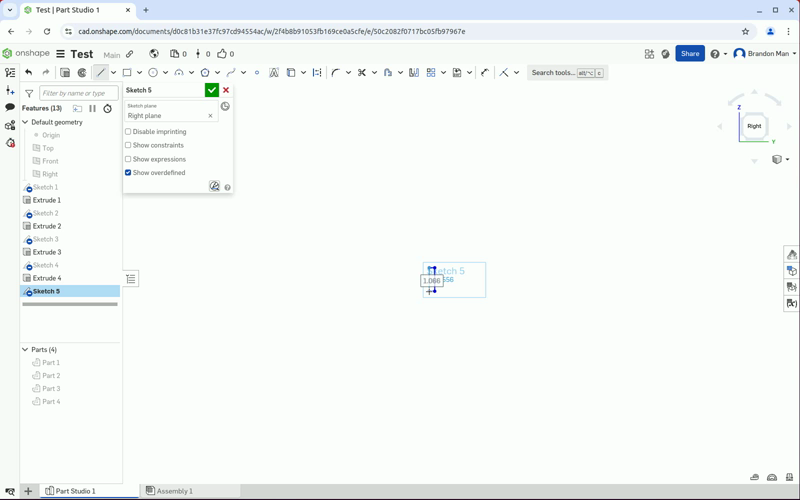
click(429, 291)
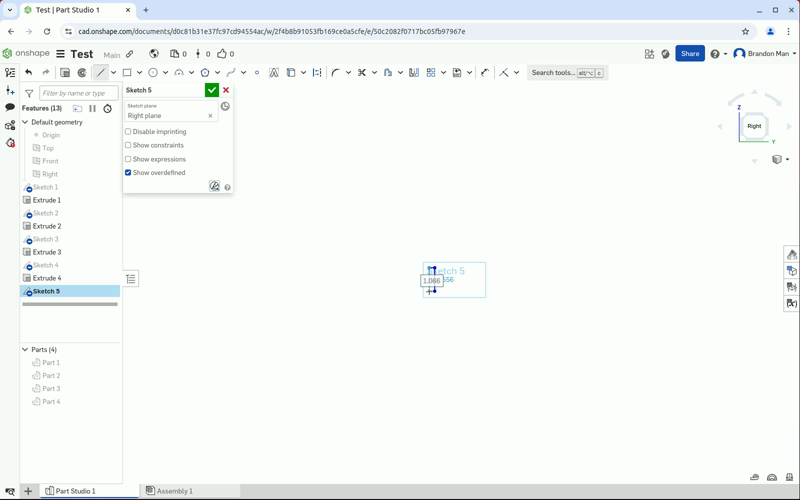
key(esc)
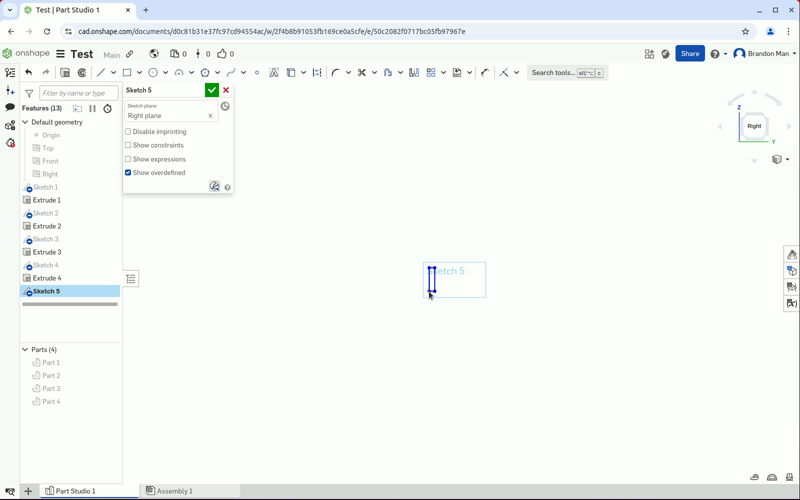
mouse_move(431, 285)
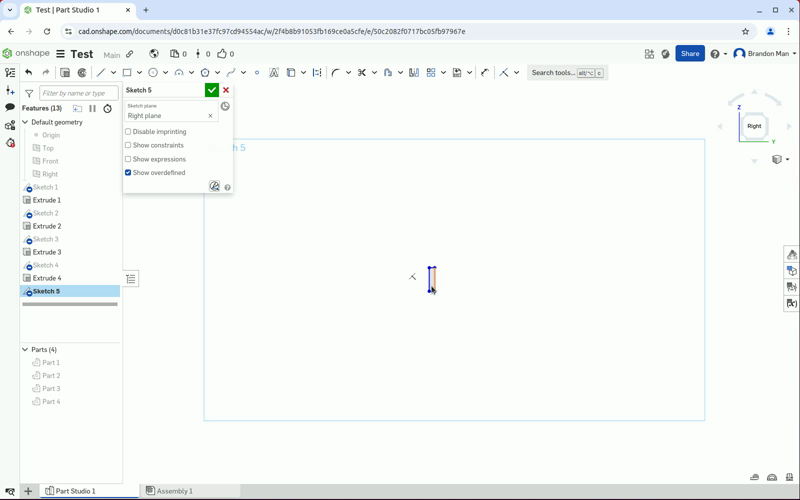
scroll(6)
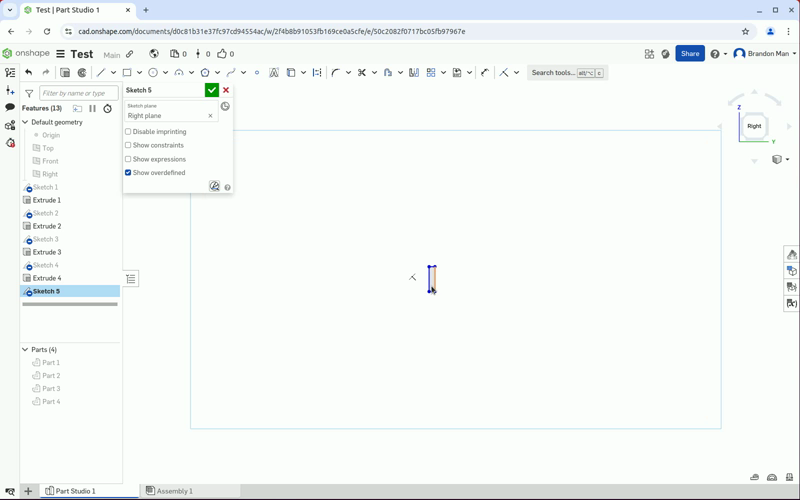
scroll(6)
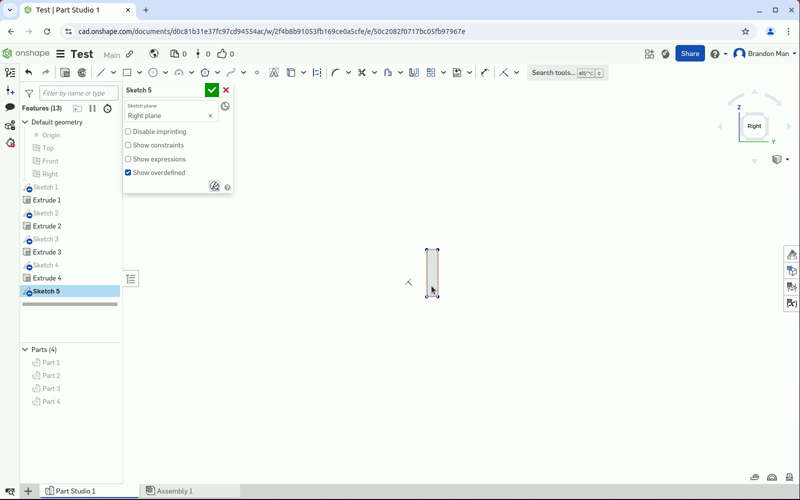
scroll(6)
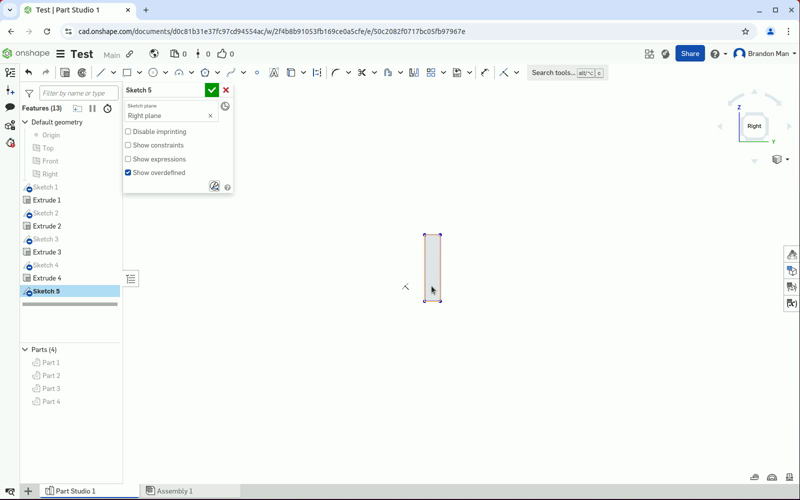
scroll(6)
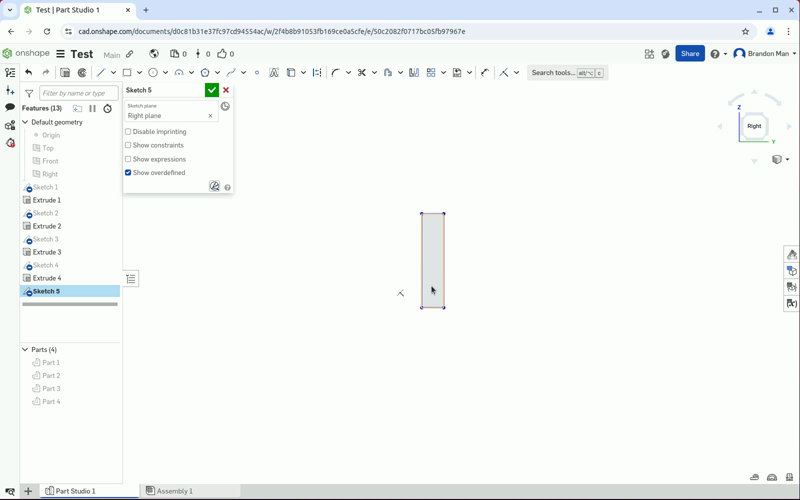
scroll(6)
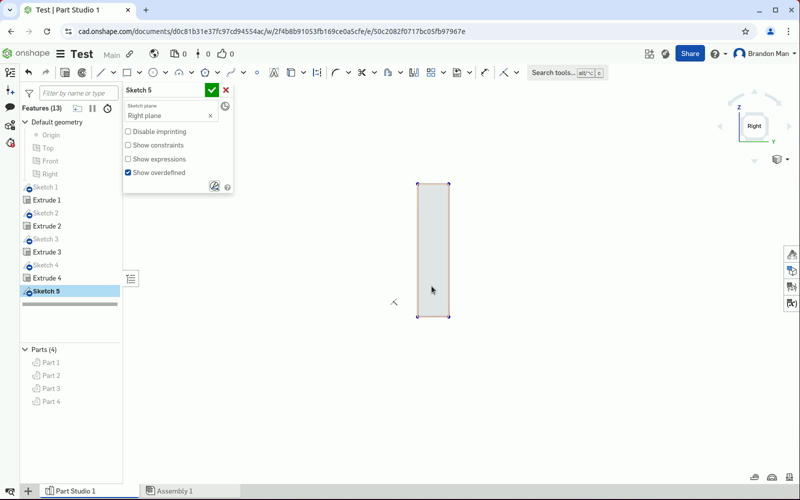
scroll(6)
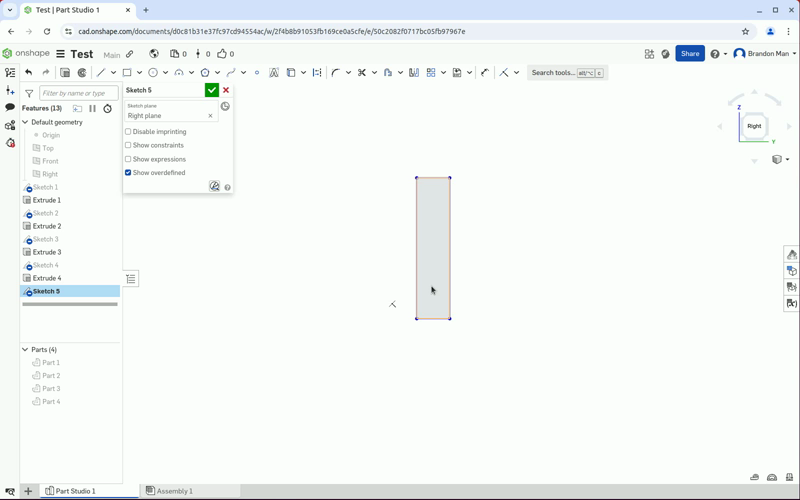
scroll(6)
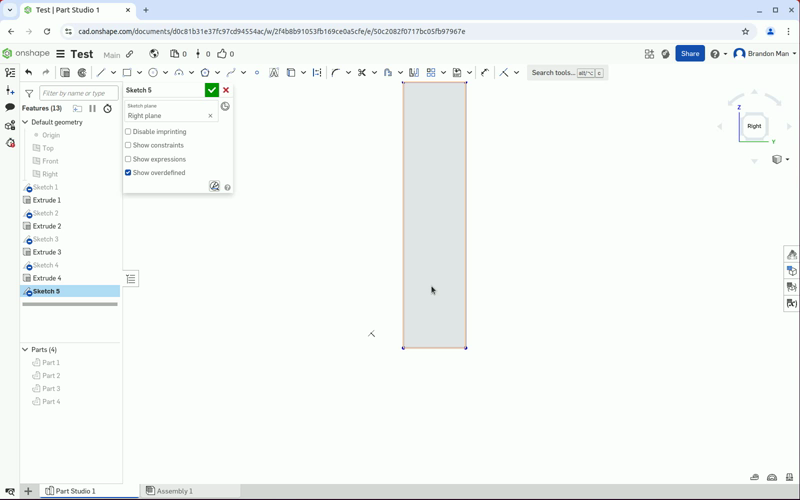
click(431, 285)
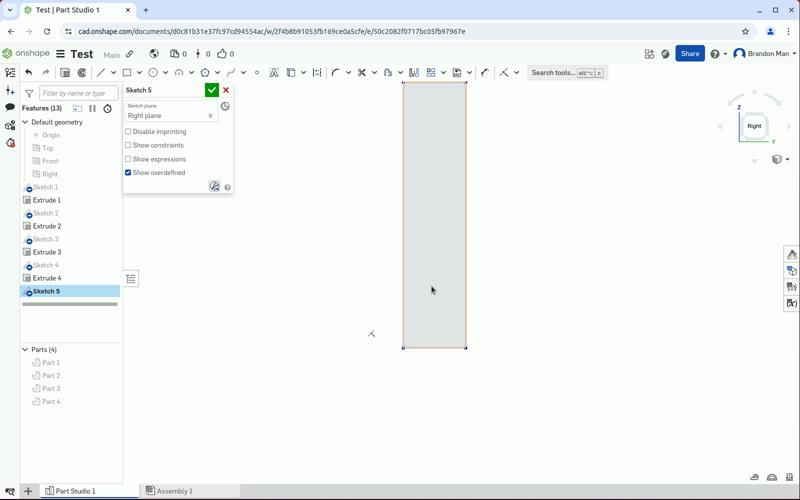
scroll(-6)
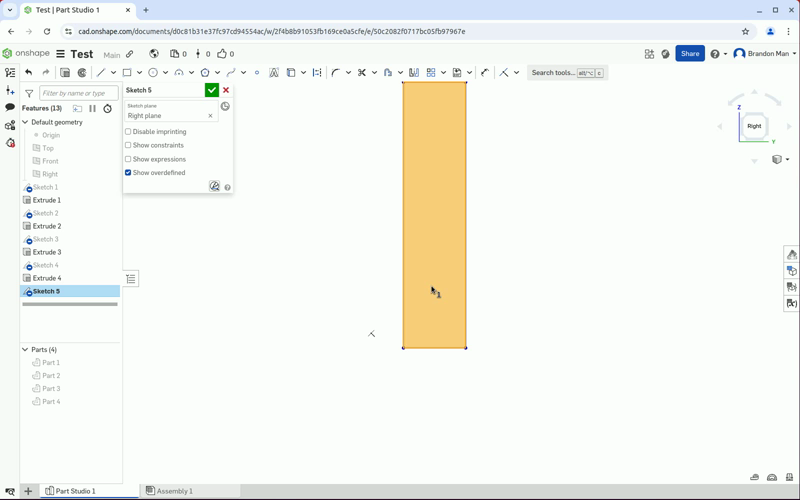
scroll(-6)
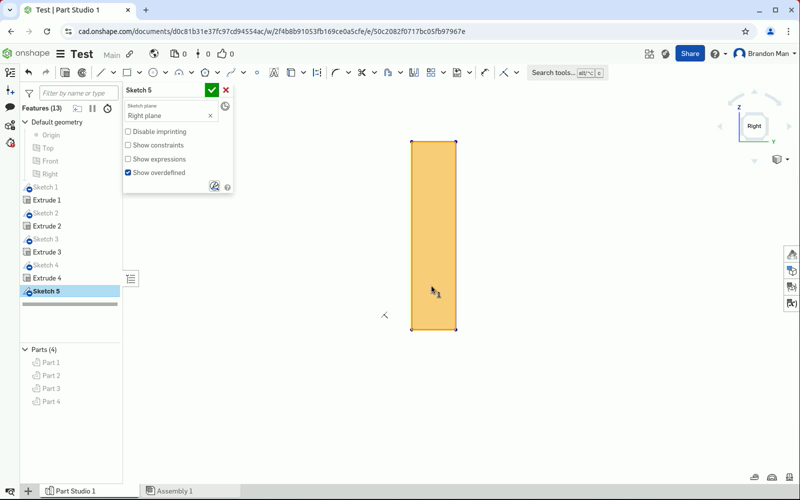
scroll(-6)
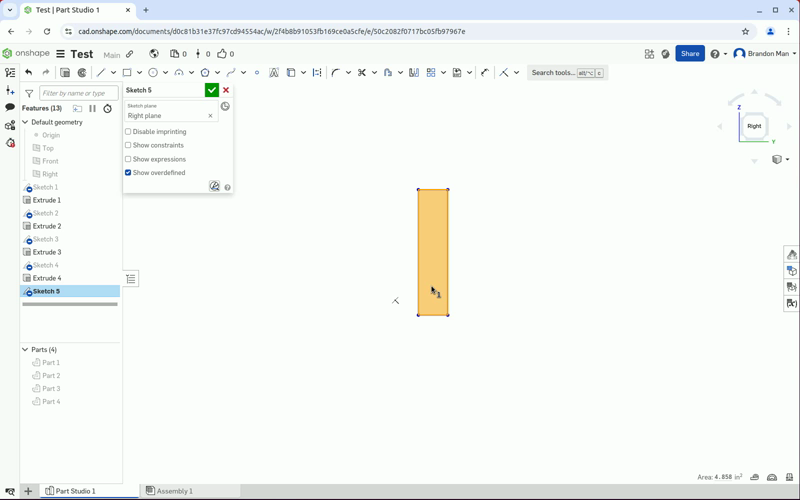
scroll(-6)
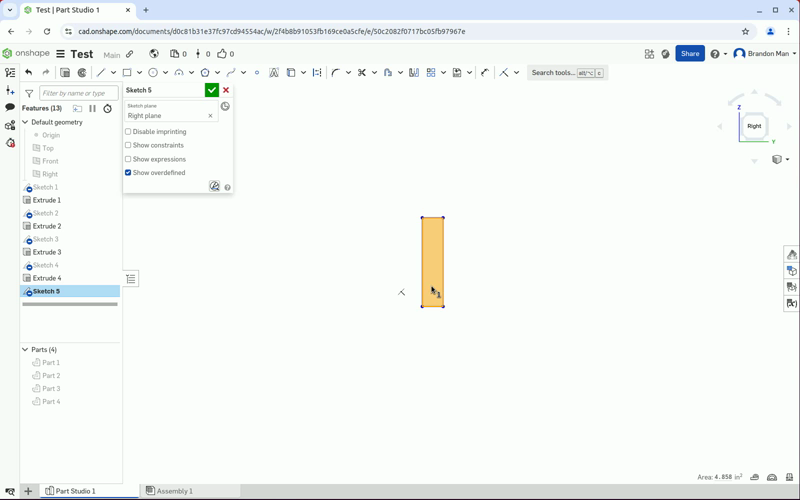
scroll(-6)
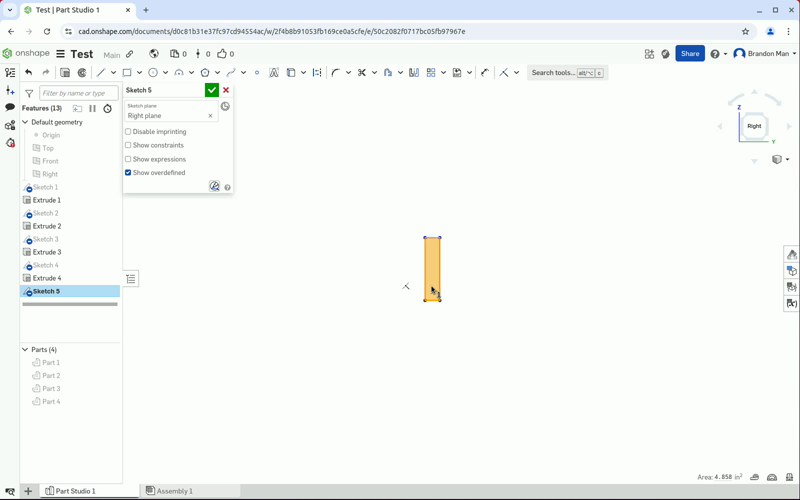
scroll(-6)
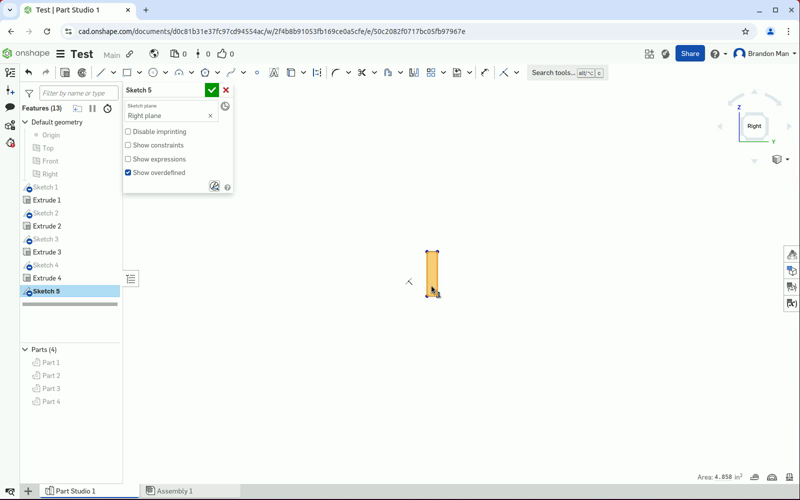
scroll(-6)
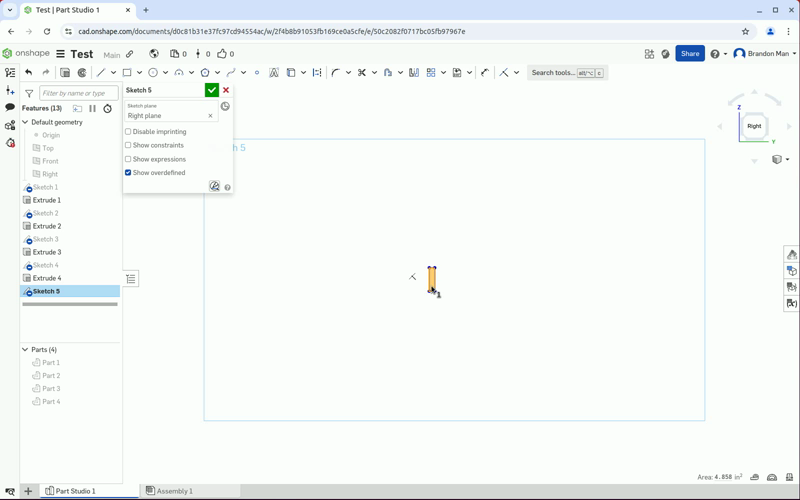
mouse_move(73, 352)
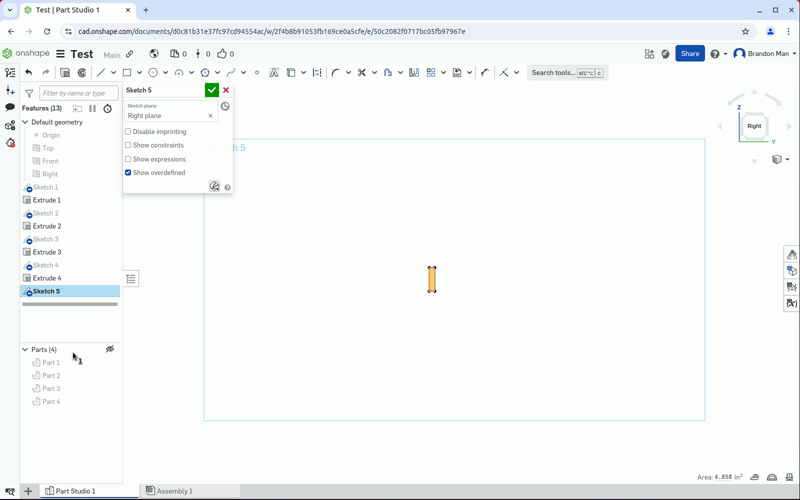
key(shift+y)
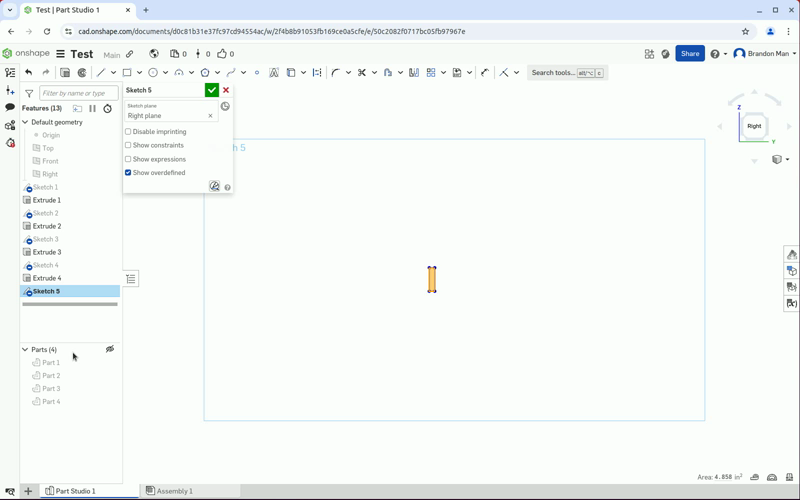
key(shift+e)
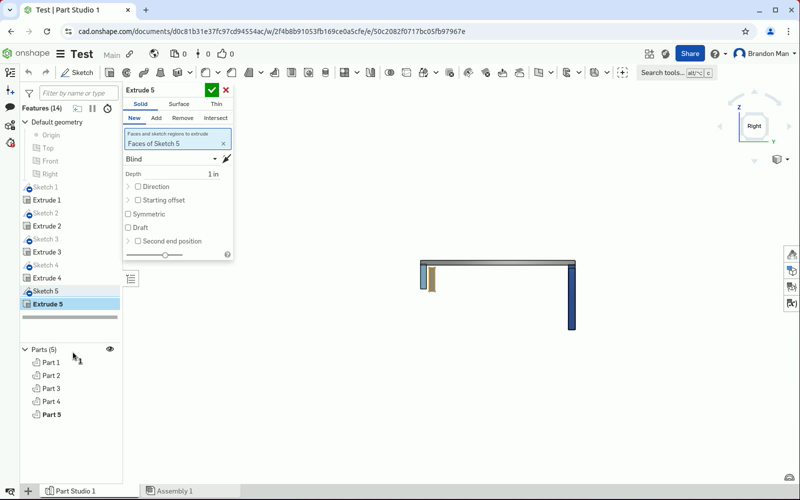
mouse_move(143, 106)
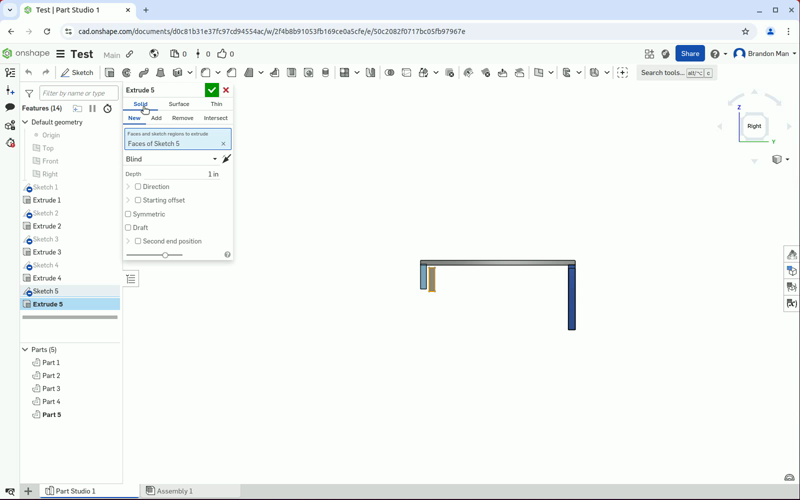
click(143, 106)
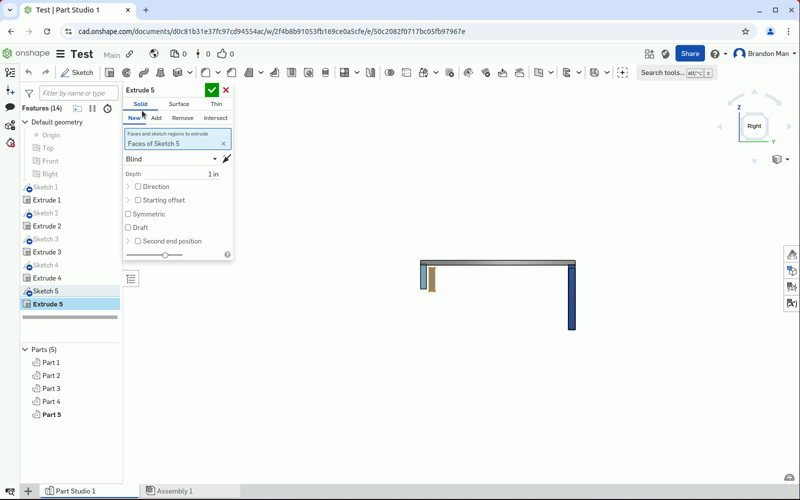
mouse_move(137, 120)
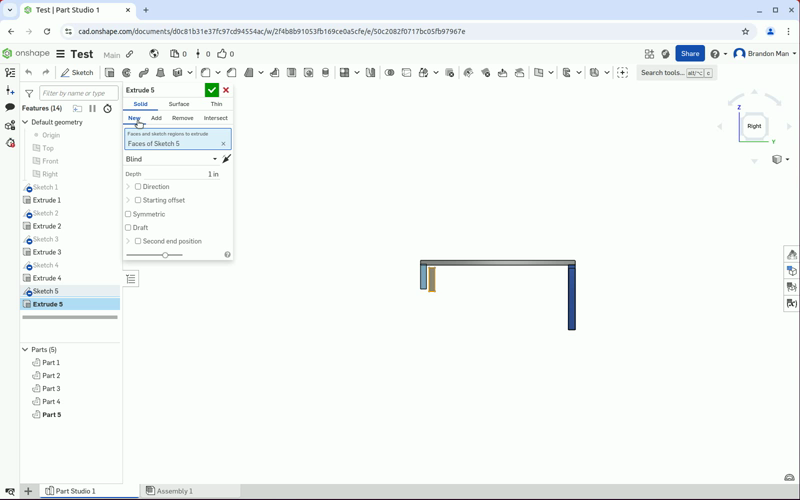
click(137, 120)
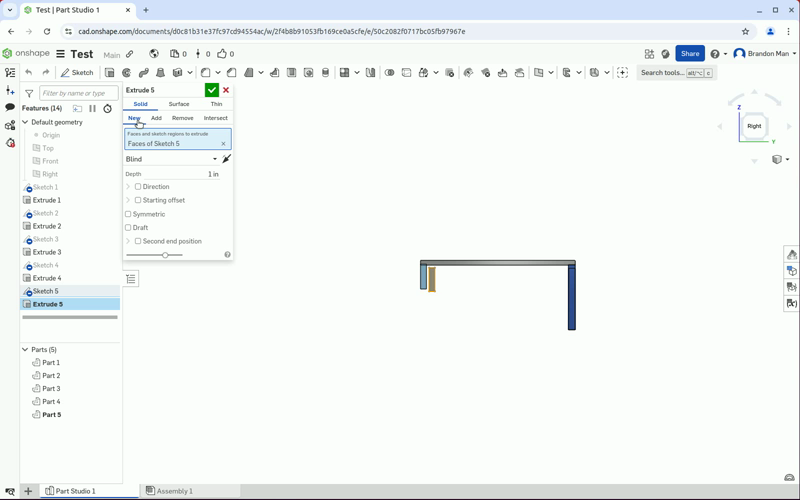
key(tab, 4)
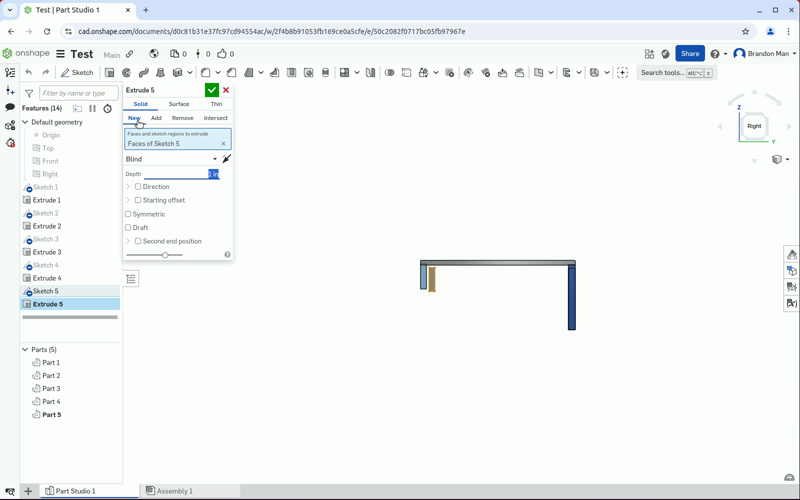
text(5.296)
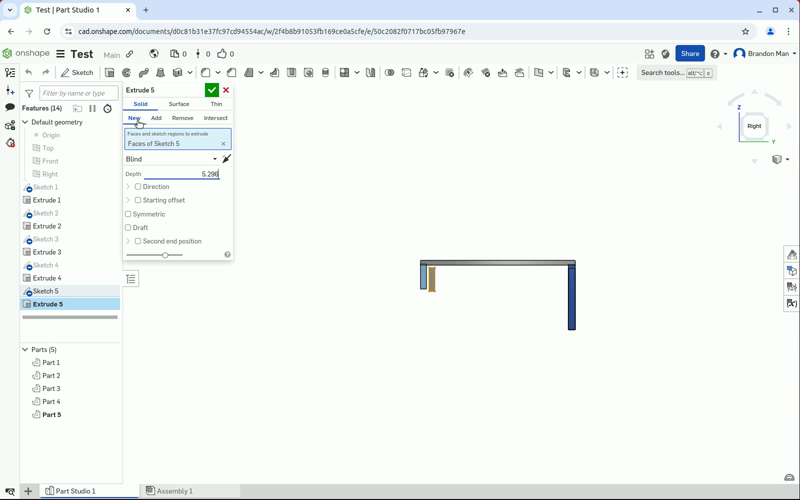
key(tab, 3)
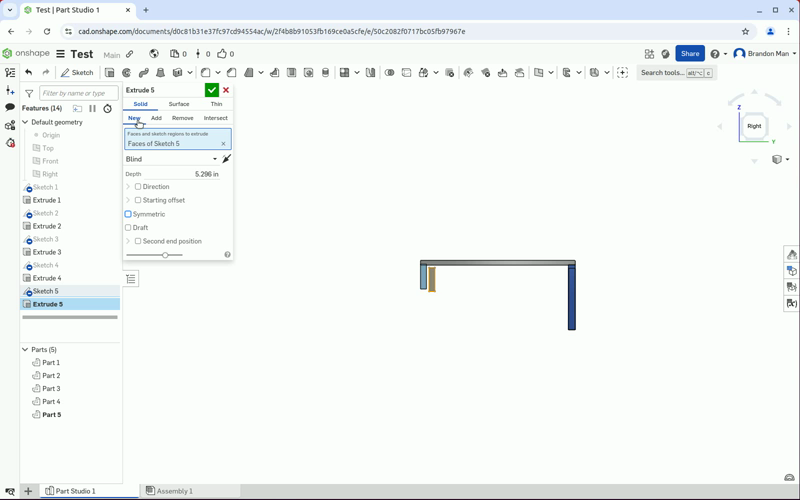
key(space)
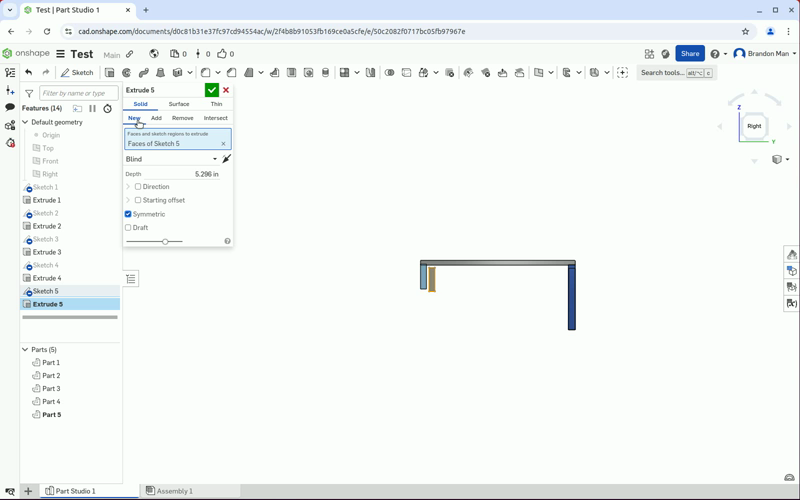
key(enter)
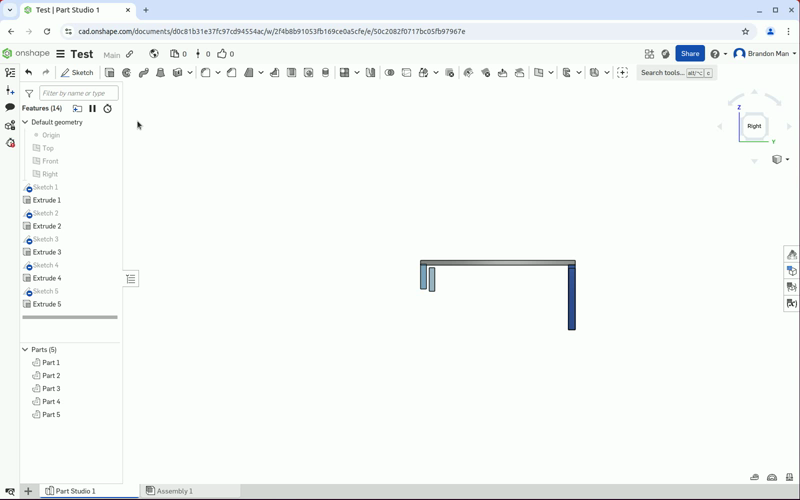
key(shift+h)
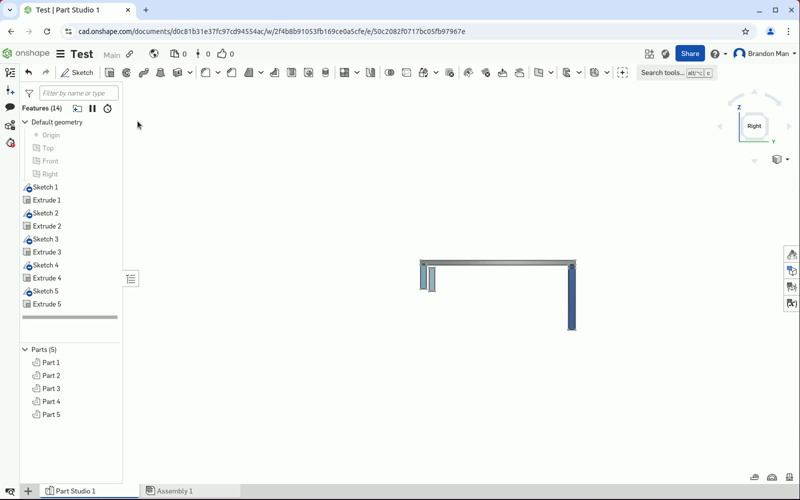
key(shift+h)
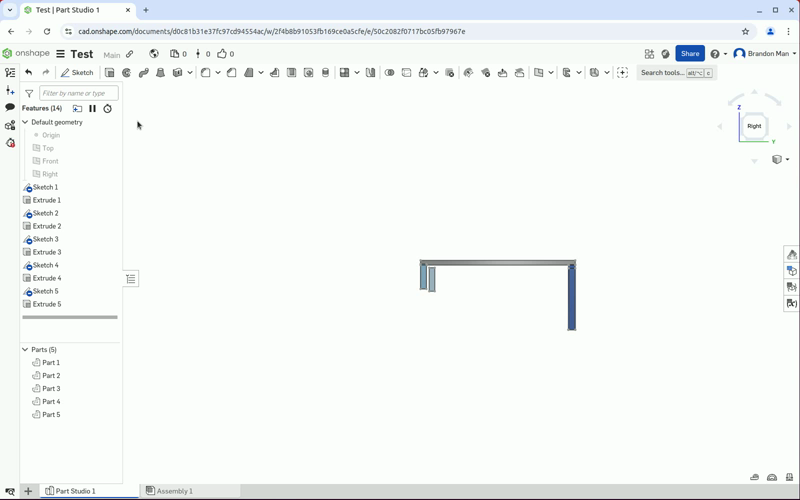
key(shift+7)
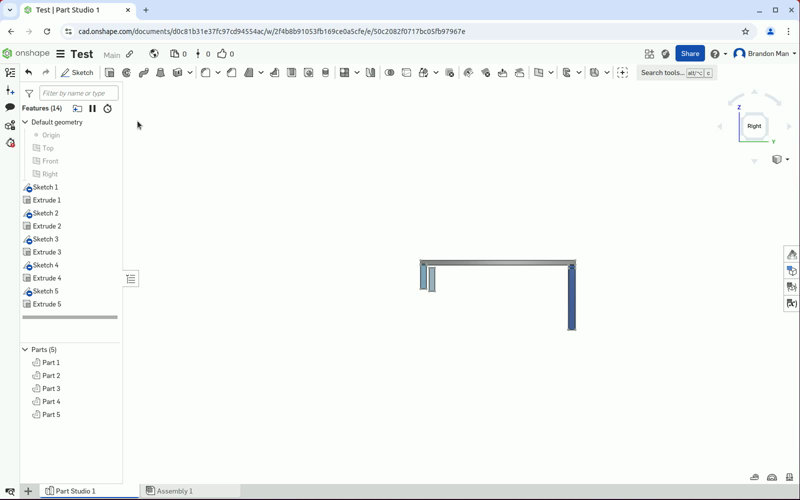
key(right, 2)
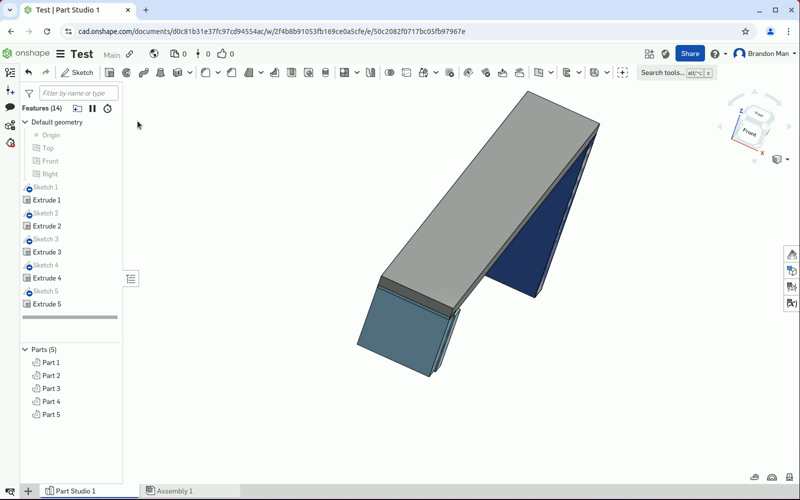
key(down, 2)
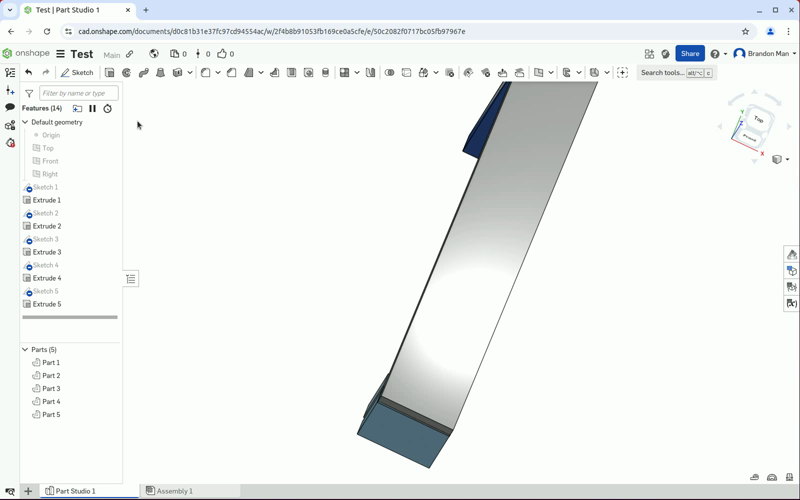
key(up, 2)
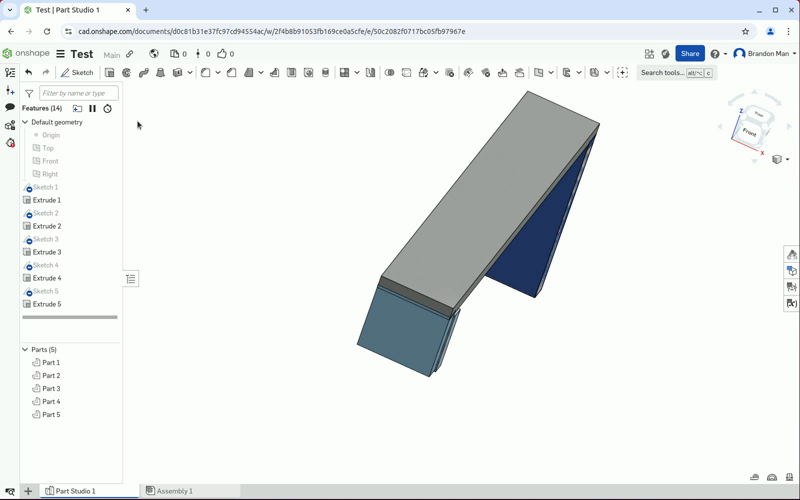
key(left, 2)
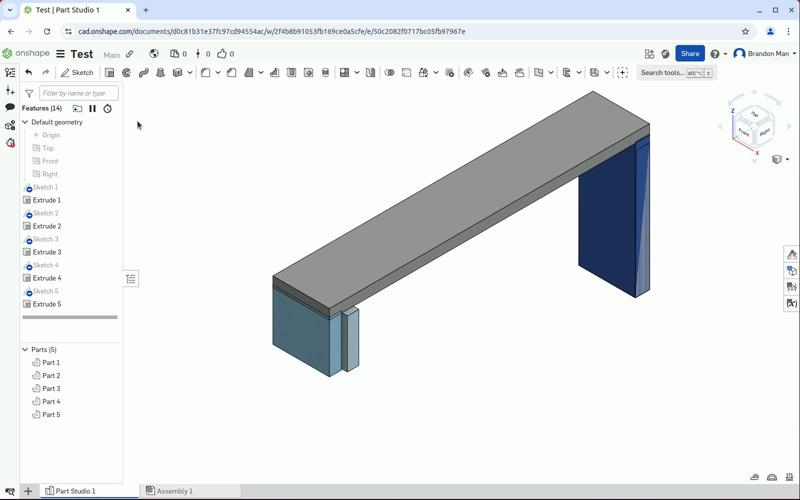
mouse_move(73, 189)
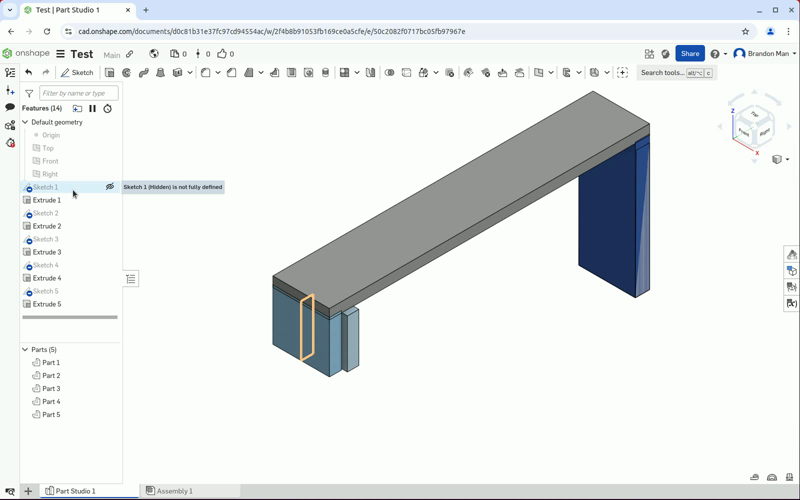
click(73, 189)